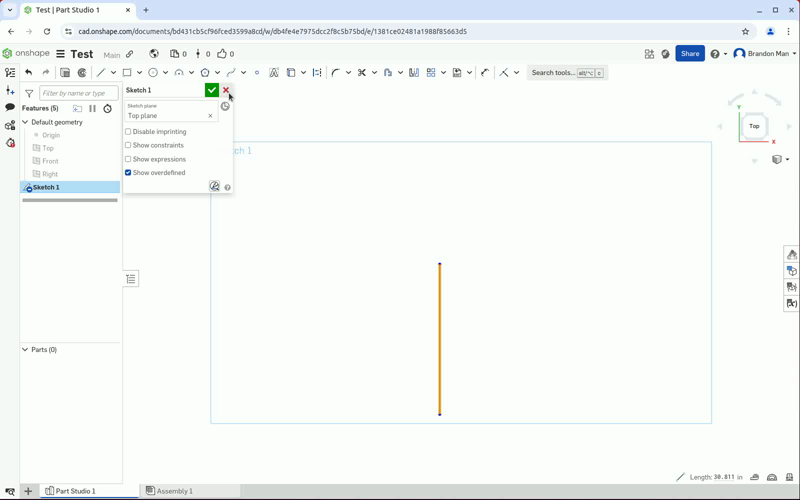
key(shift+h)
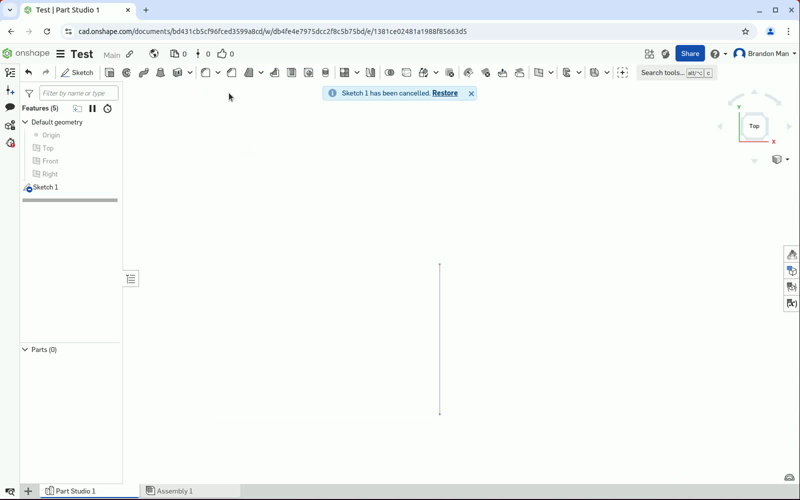
key(shift+s)
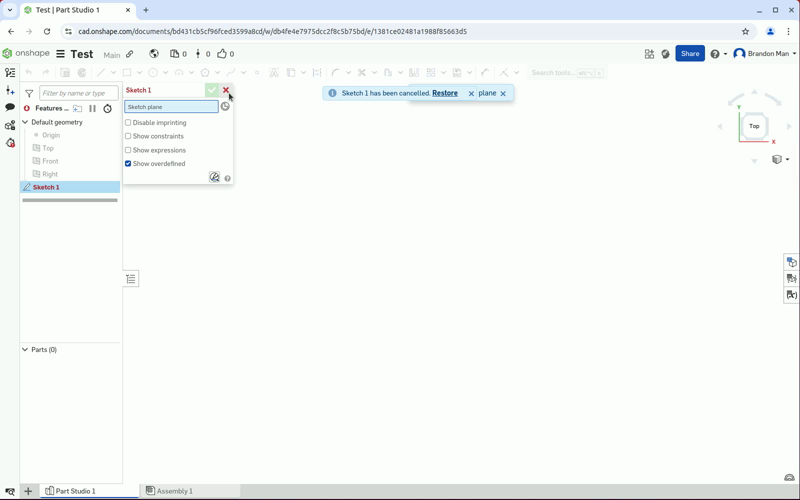
mouse_move(73, 150)
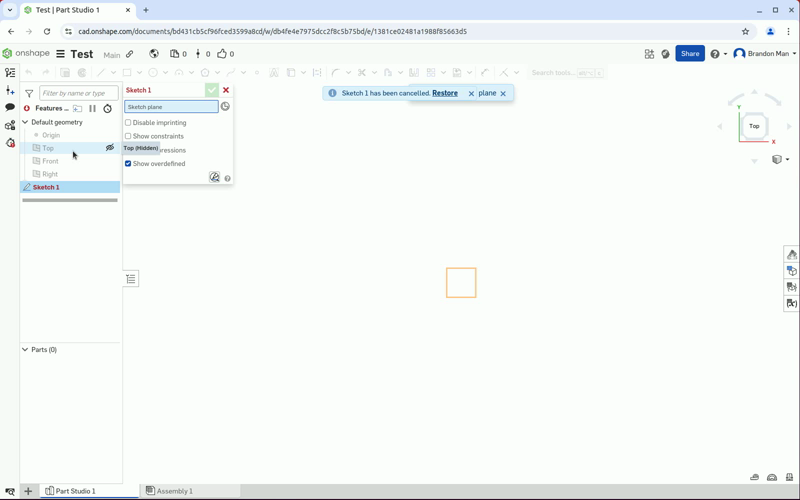
click(73, 150)
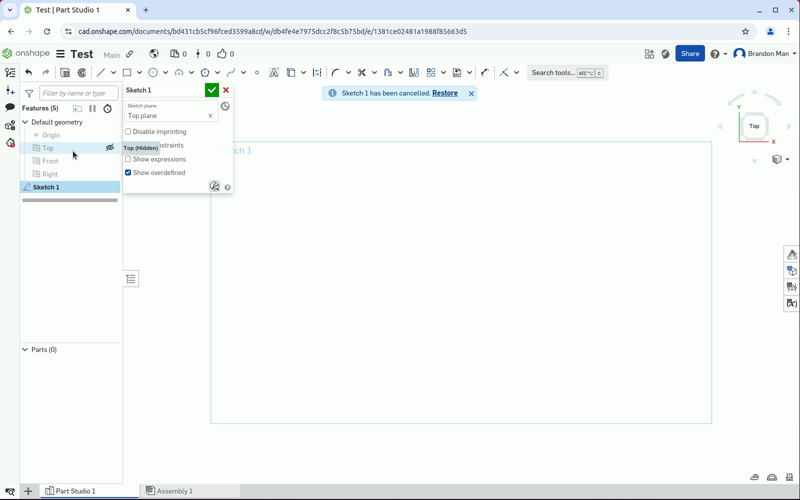
mouse_move(73, 352)
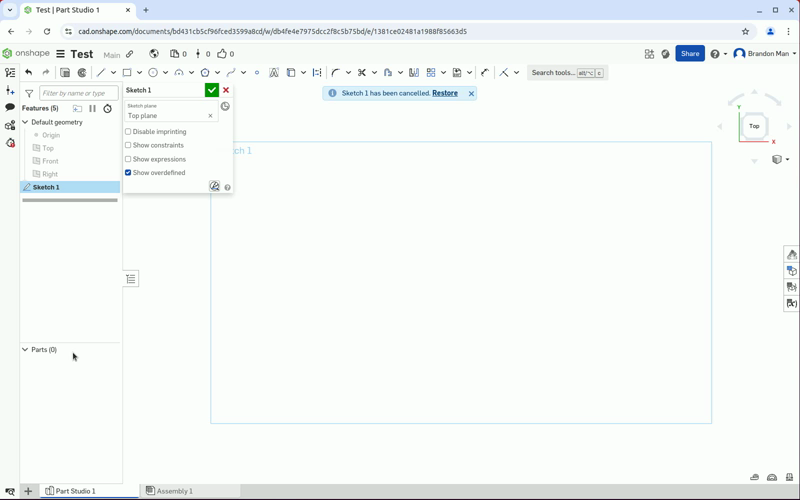
key(y)
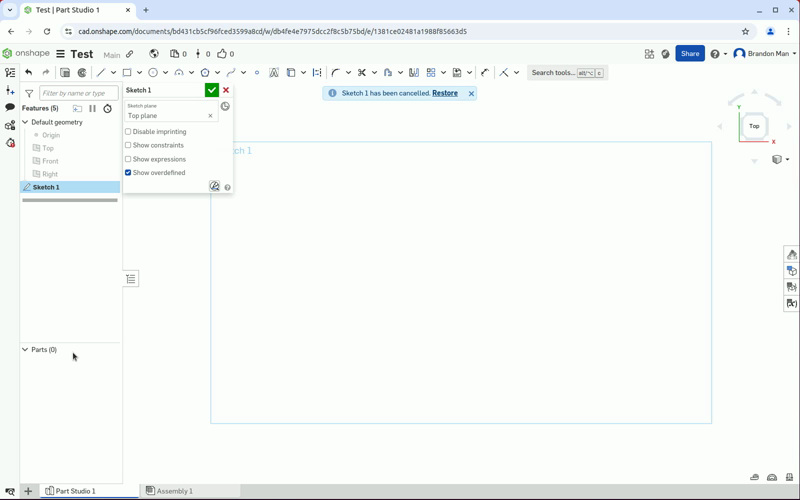
key(l)
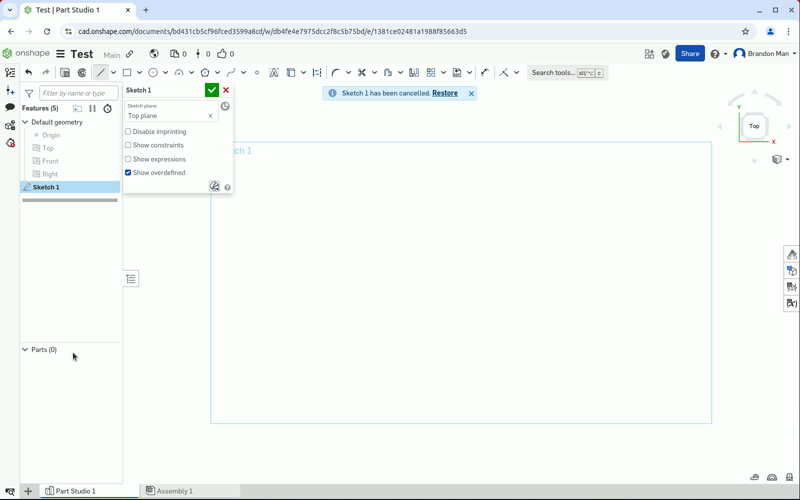
key_down(shift)
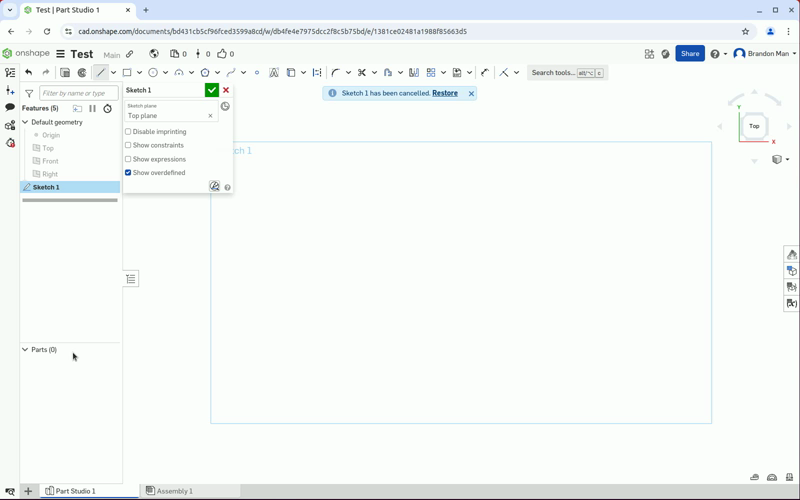
mouse_move(453, 275)
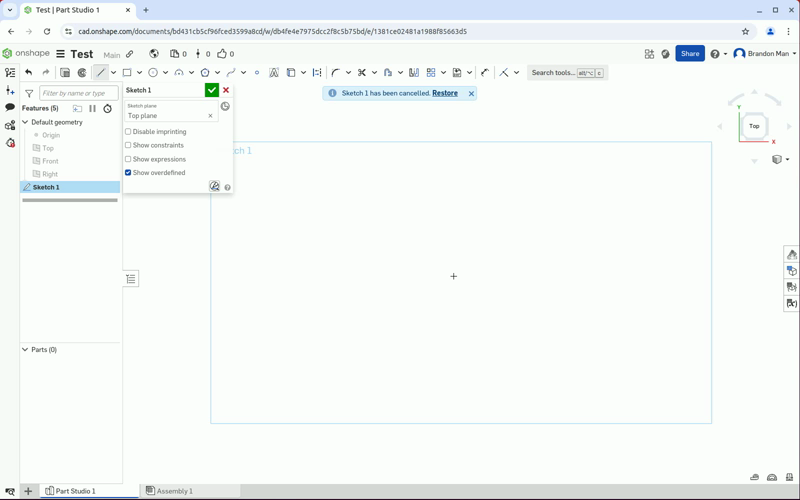
click(453, 275)
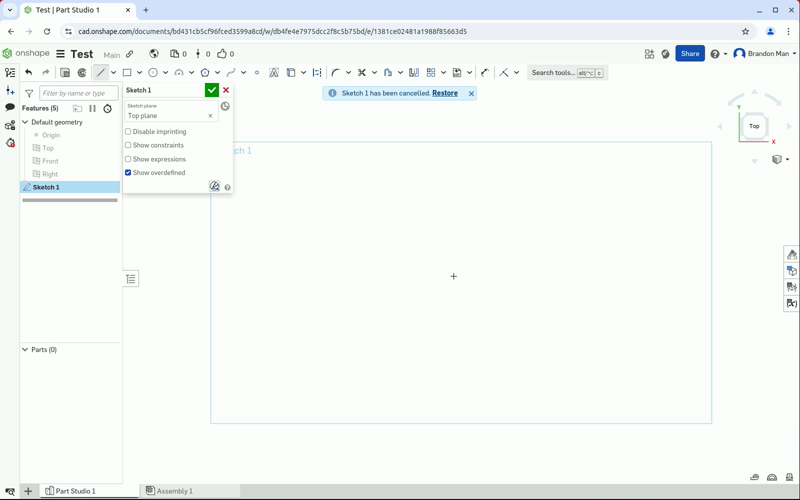
key_up(shift)
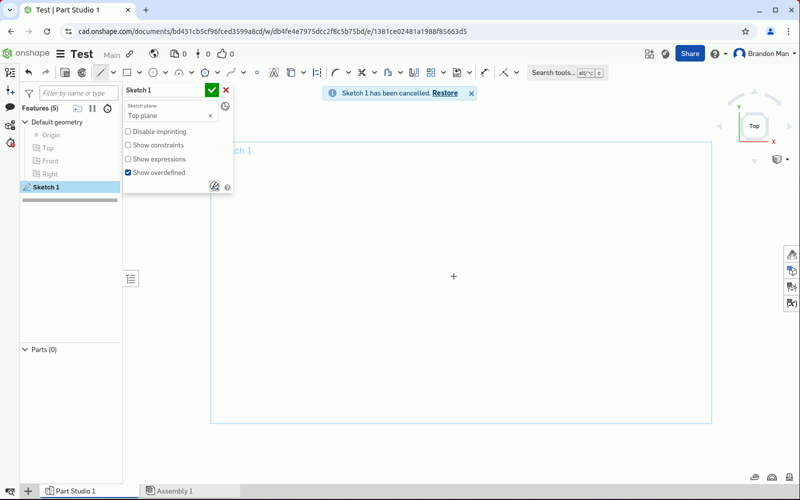
key_down(shift)
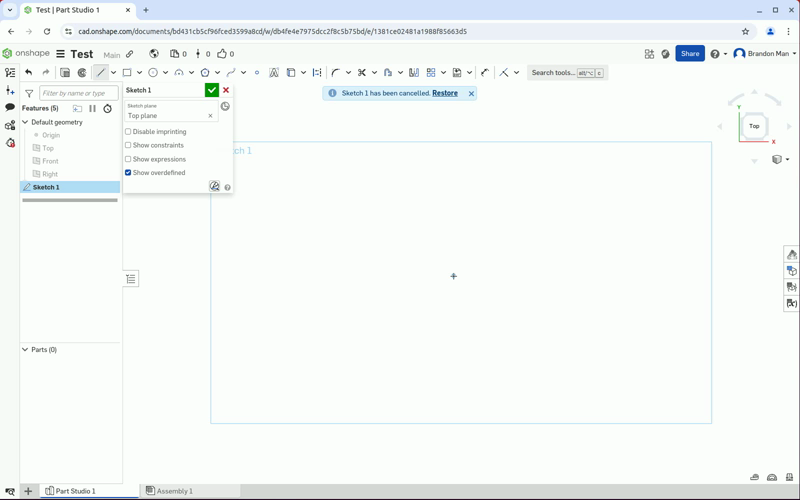
mouse_move(483, 275)
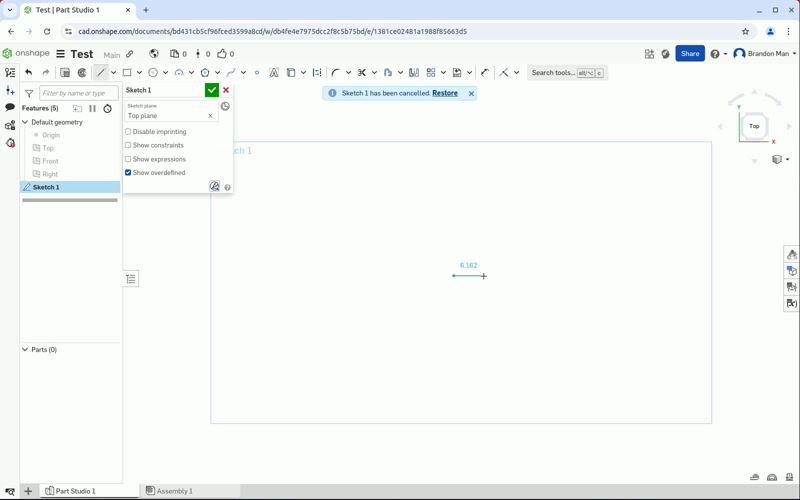
mouse_move(468, 275)
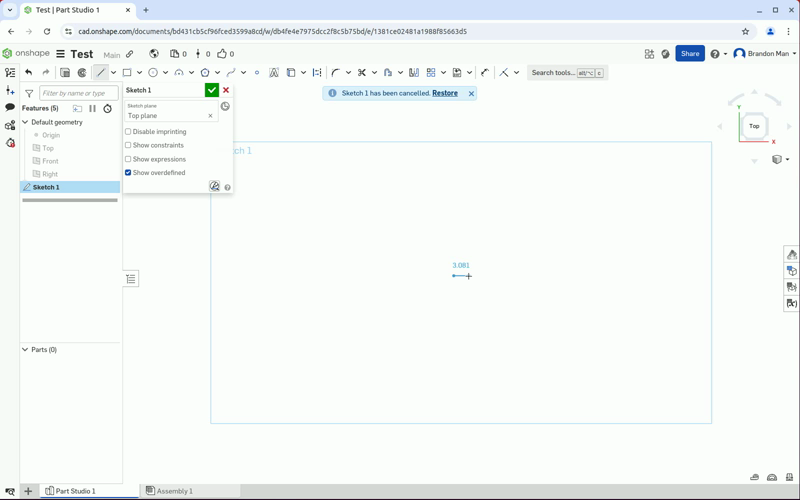
click(468, 275)
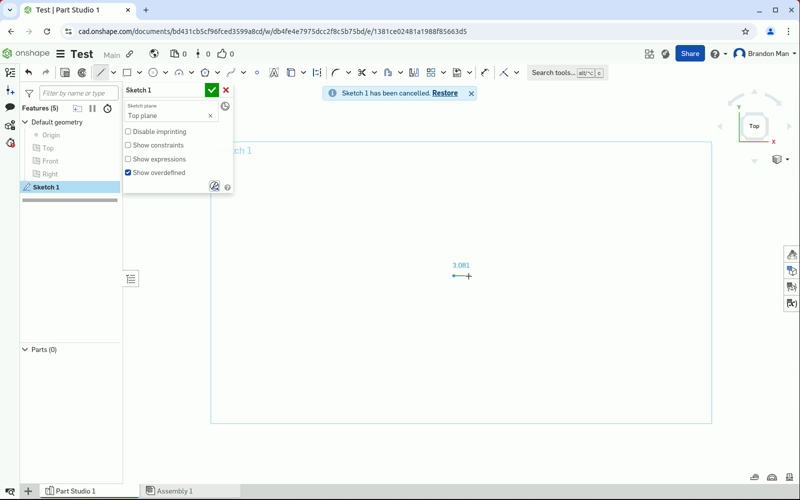
key_up(shift)
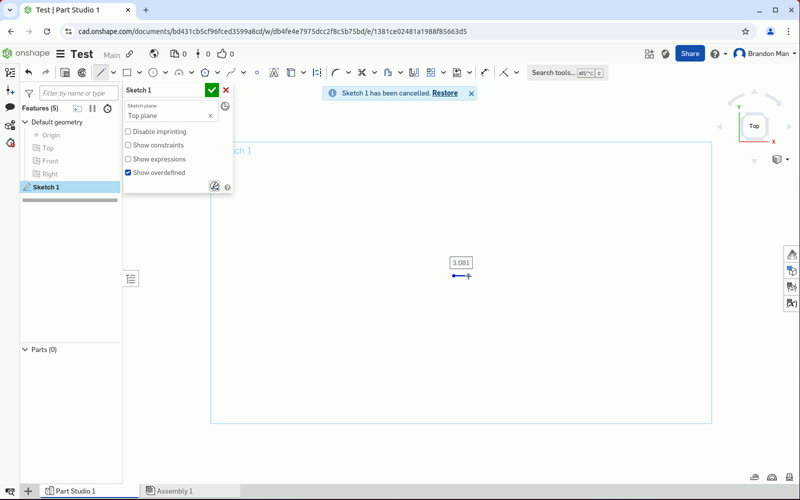
key_down(shift)
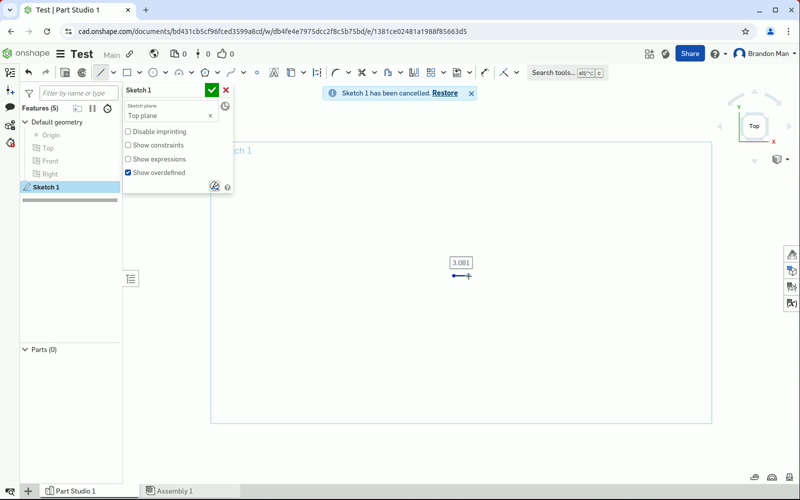
mouse_move(498, 275)
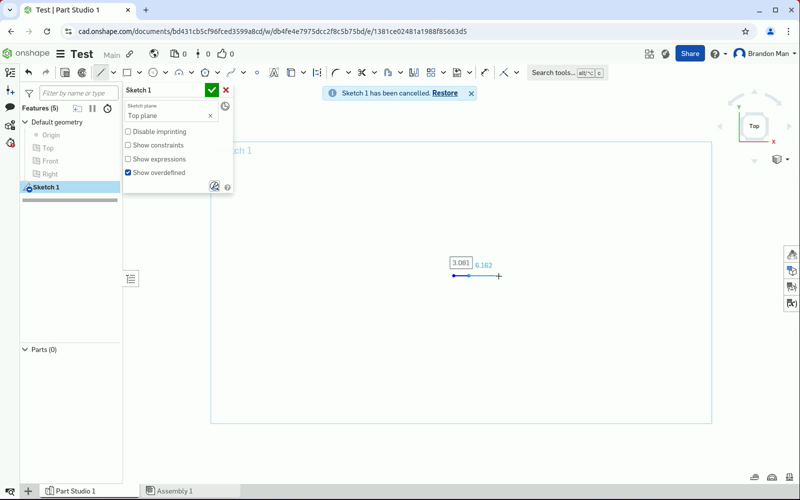
mouse_move(468, 266)
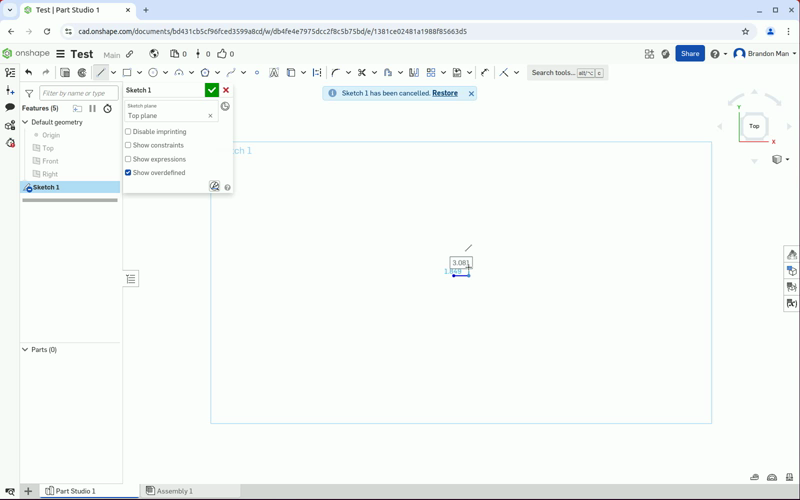
click(468, 266)
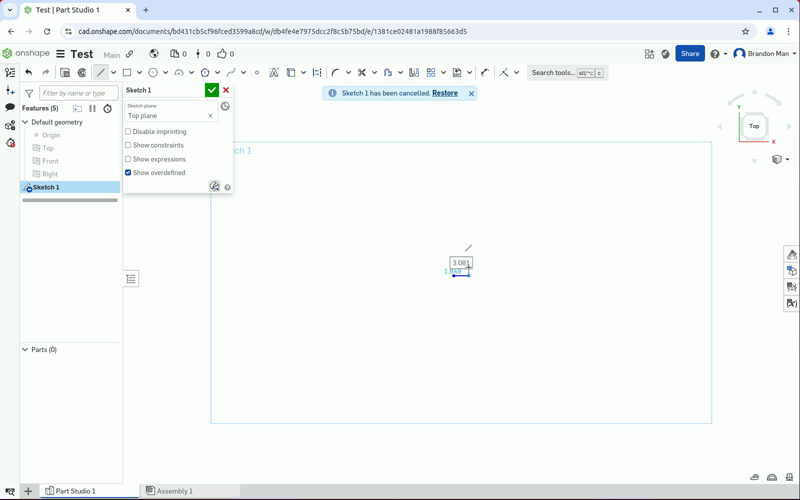
key_up(shift)
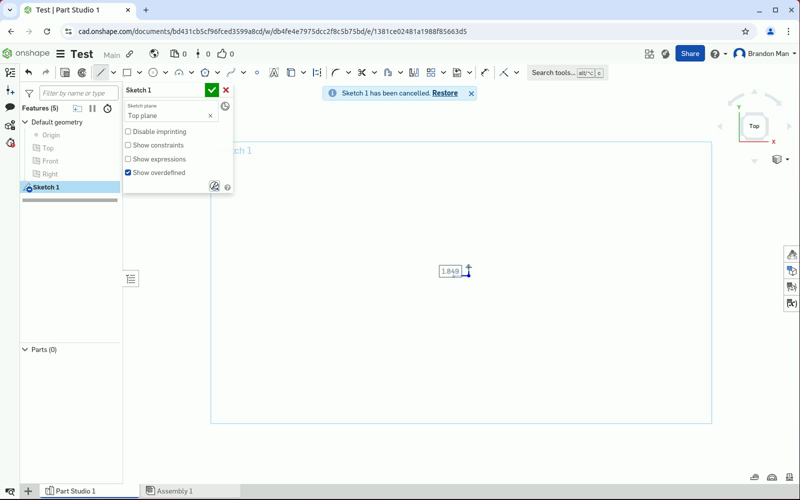
key_down(shift)
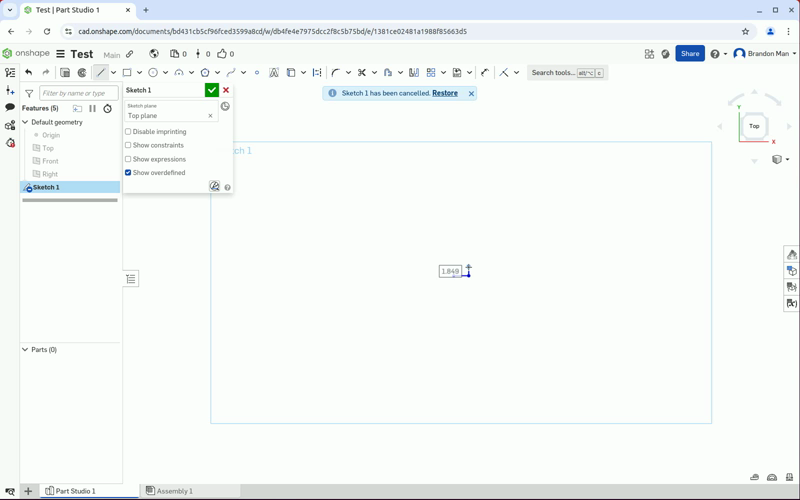
mouse_move(498, 266)
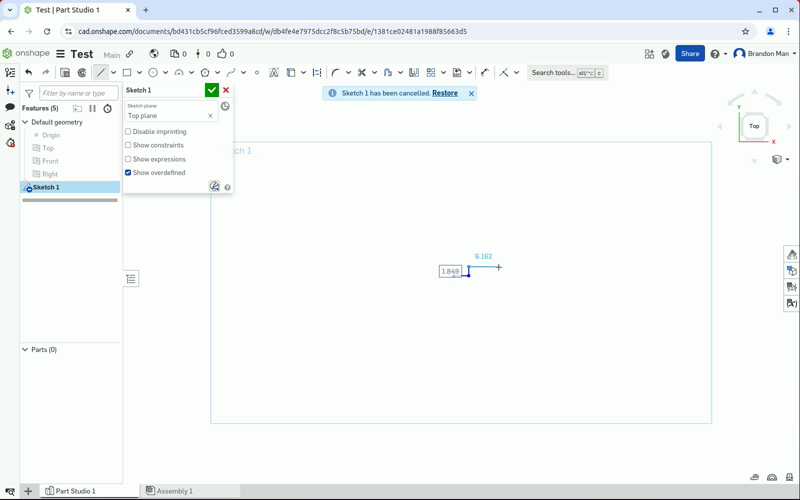
mouse_move(453, 266)
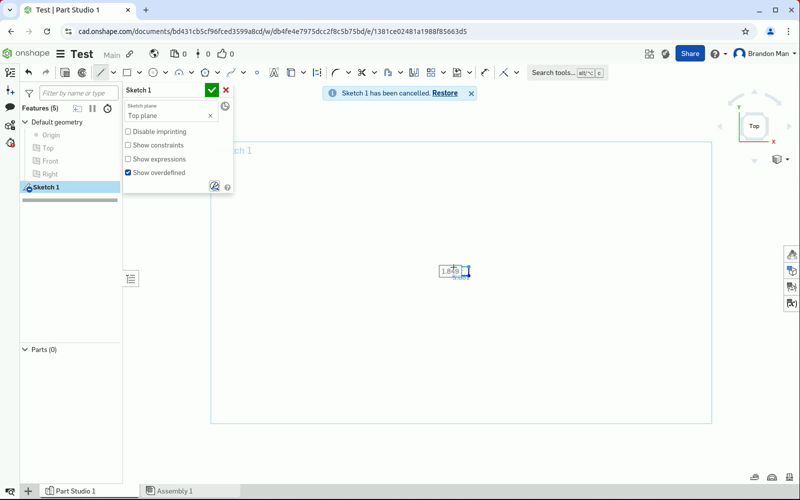
click(453, 266)
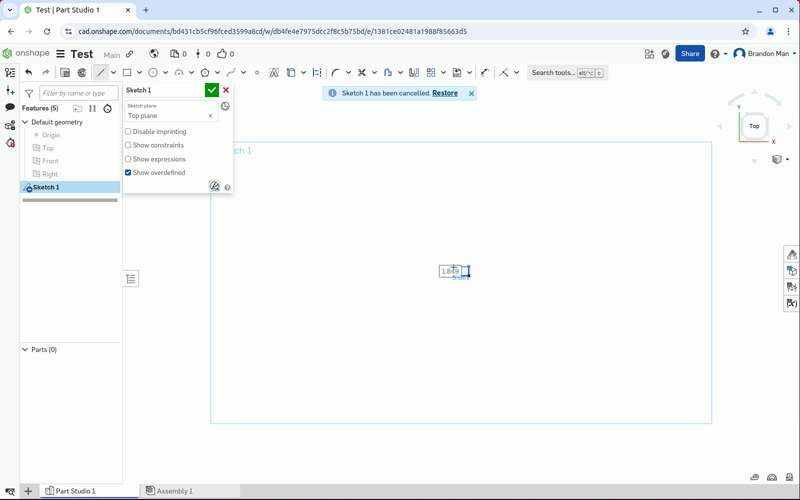
key_up(shift)
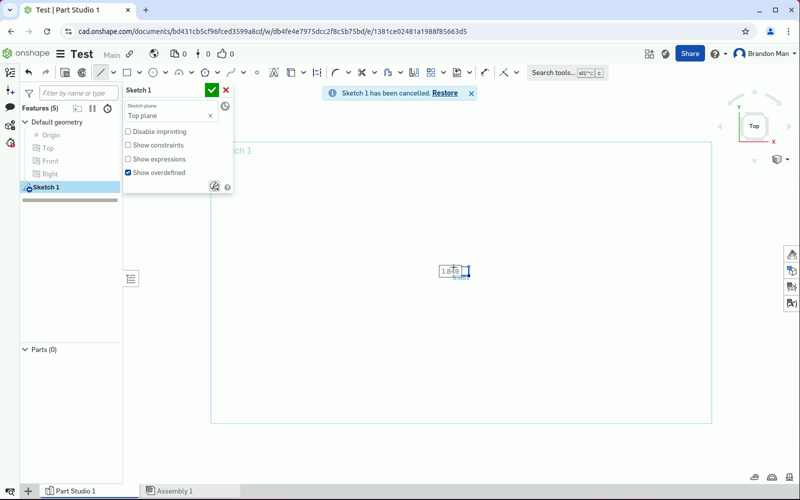
mouse_move(483, 266)
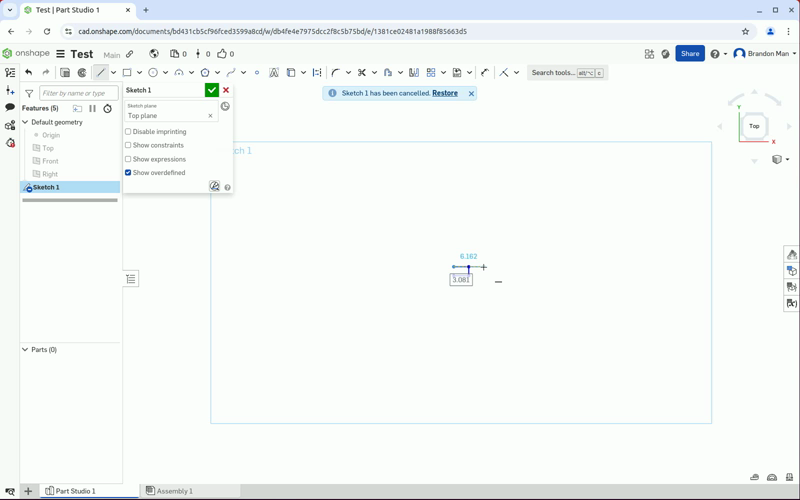
key_down(shift)
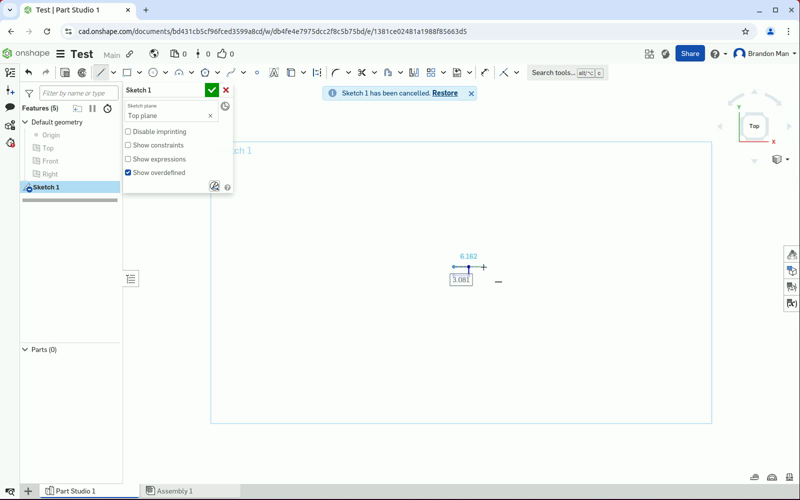
mouse_move(453, 275)
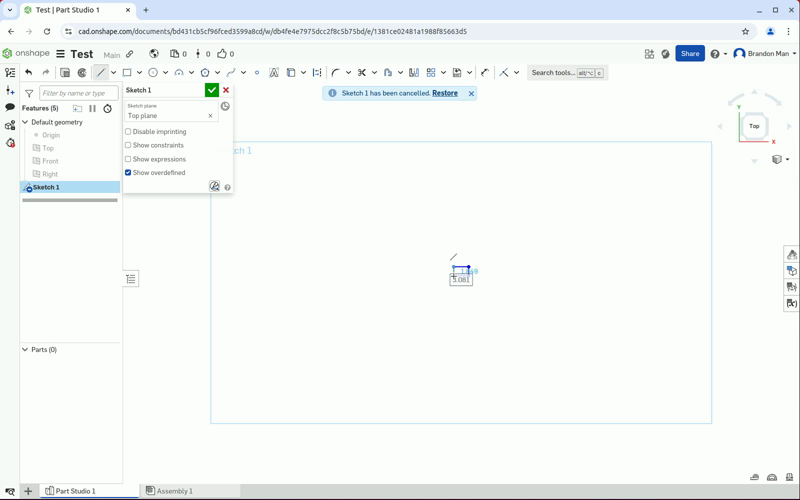
key_up(shift)
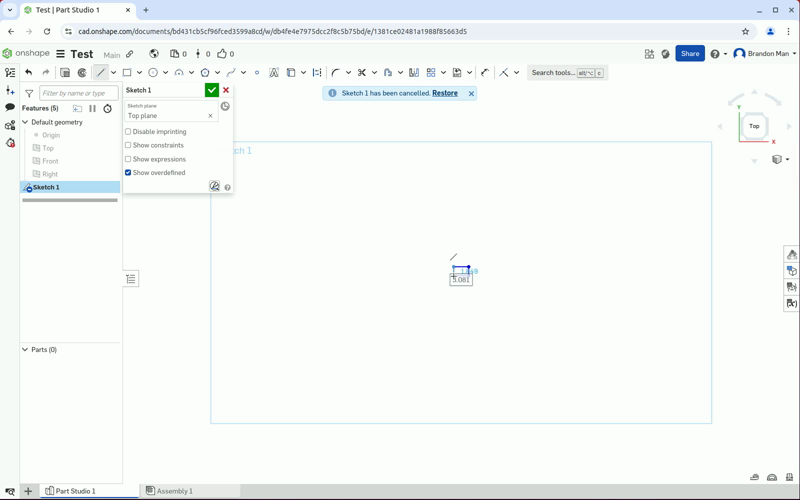
click(453, 275)
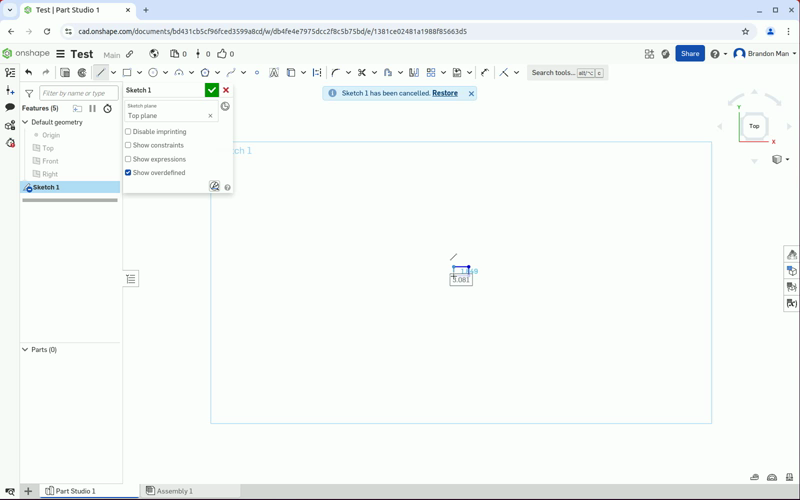
key(esc)
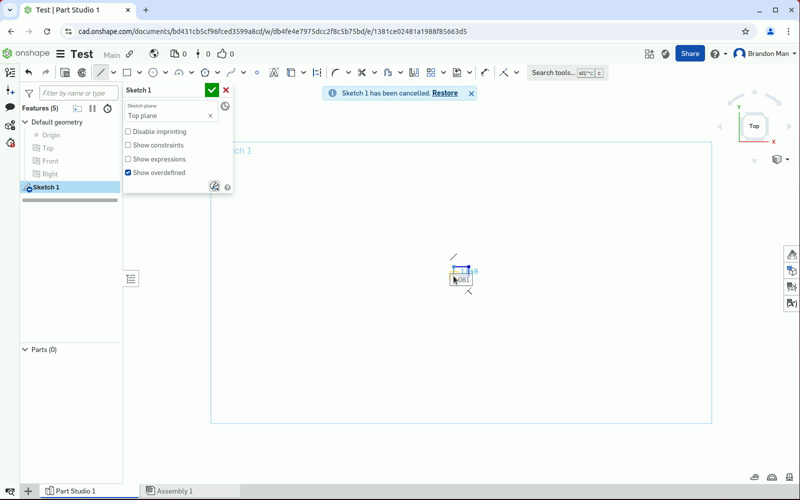
mouse_move(456, 272)
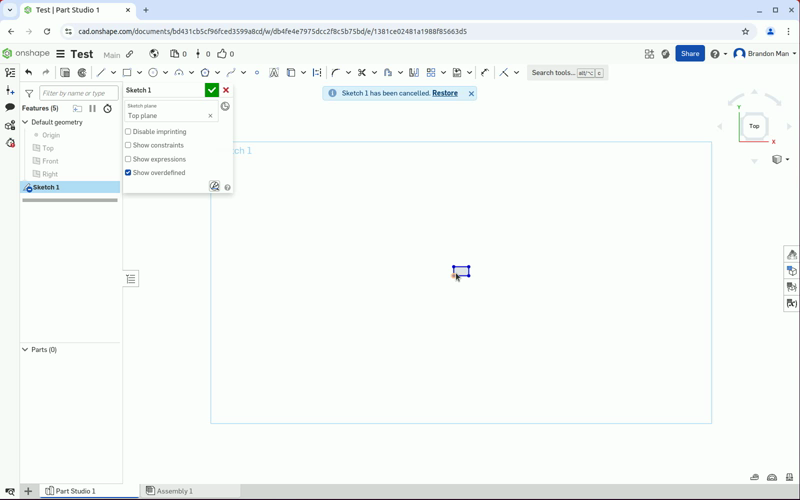
scroll(6)
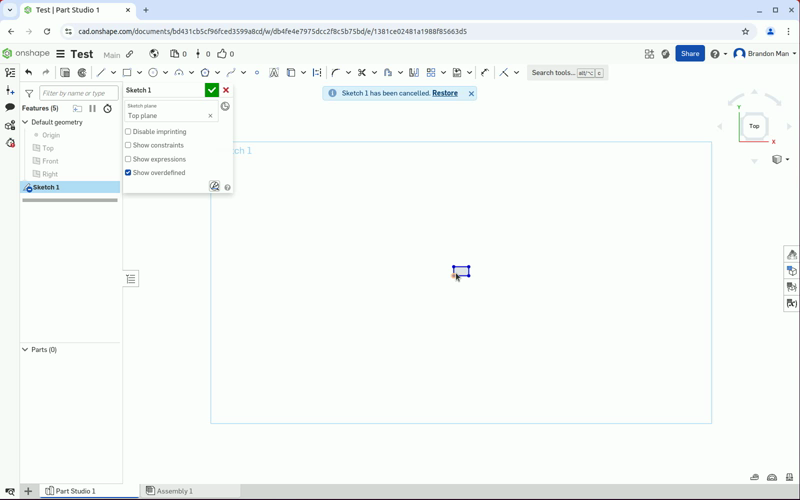
scroll(6)
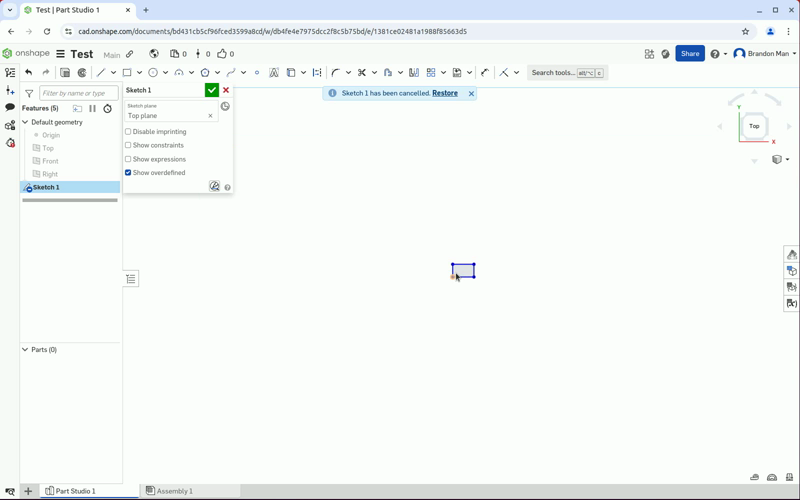
scroll(6)
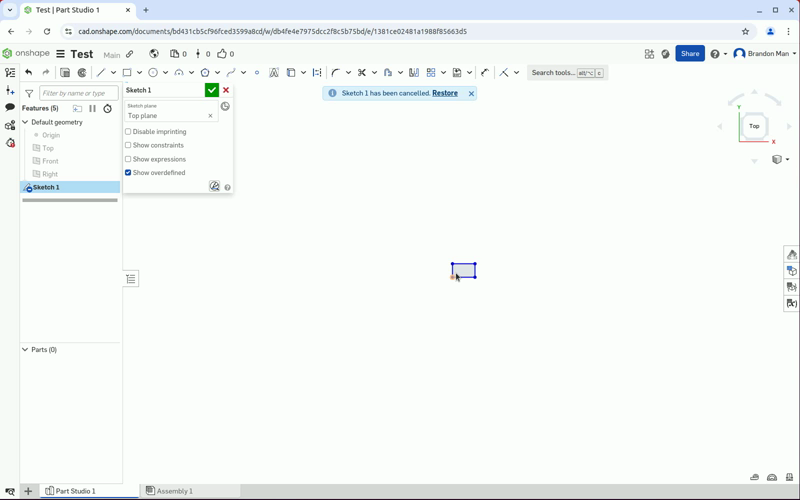
scroll(6)
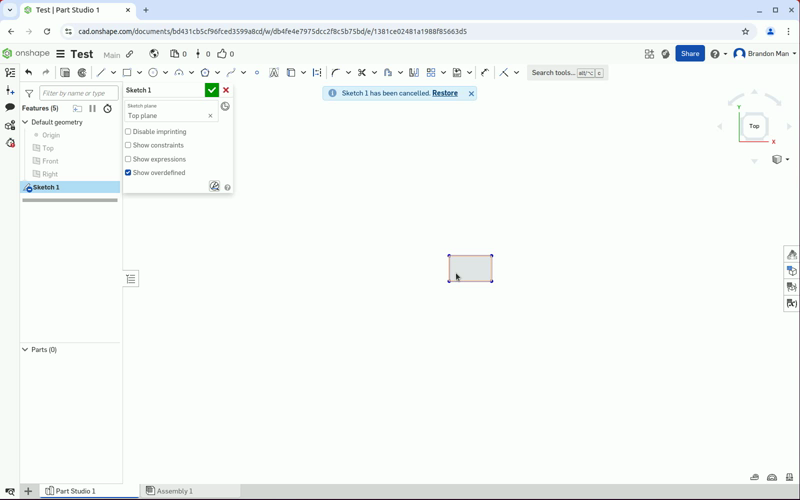
scroll(6)
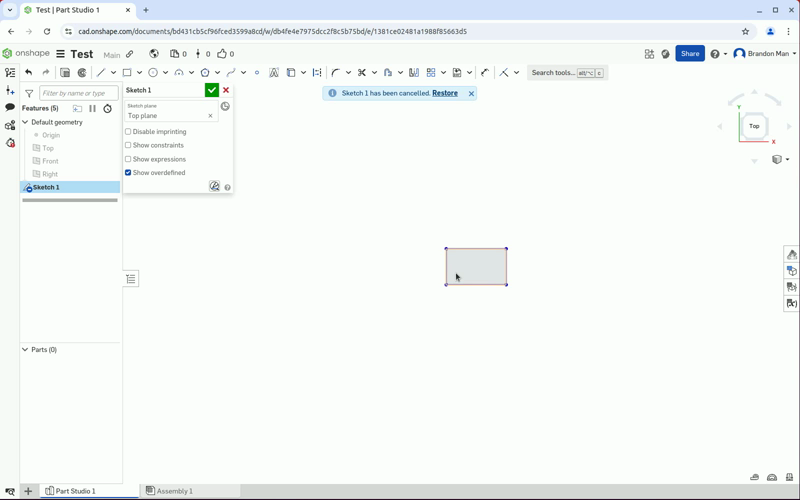
scroll(6)
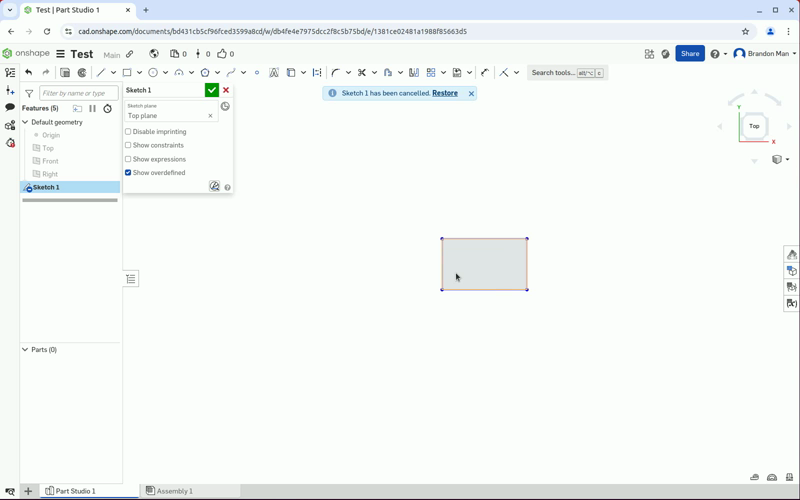
scroll(6)
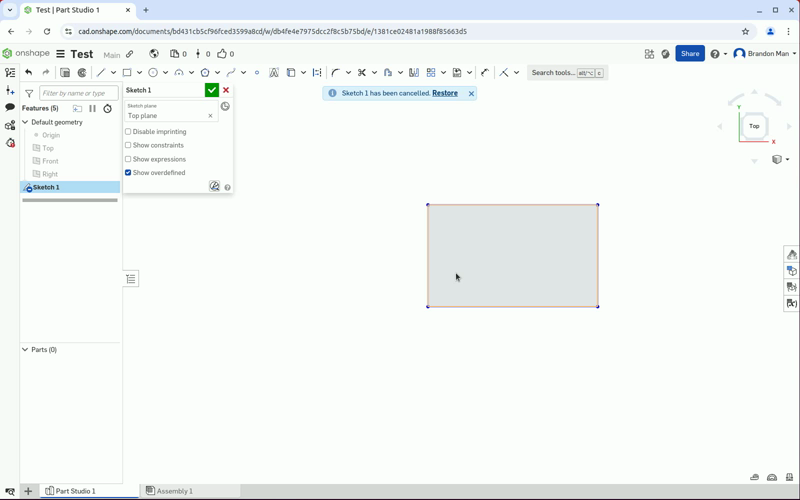
click(456, 272)
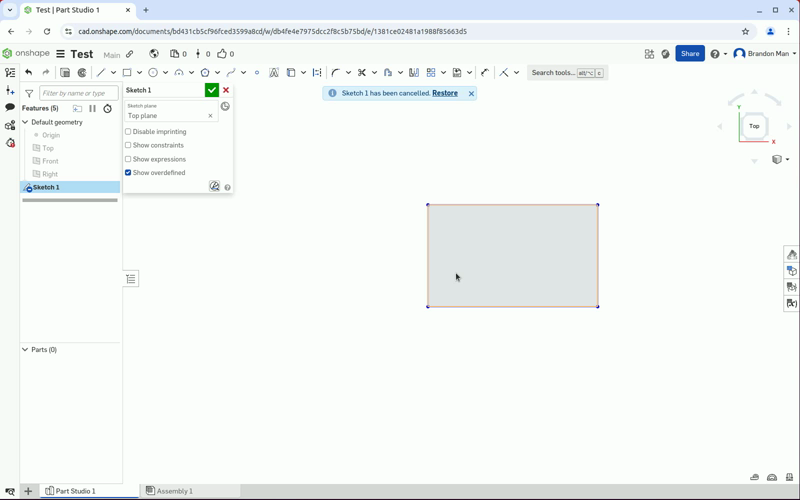
scroll(-6)
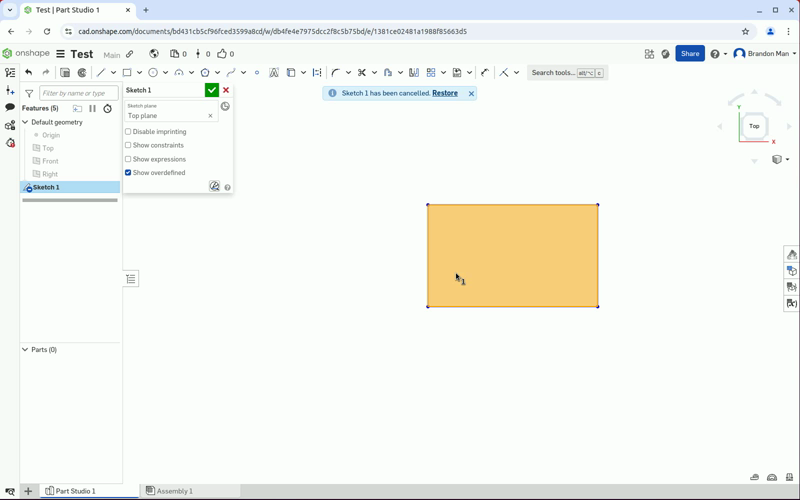
scroll(-6)
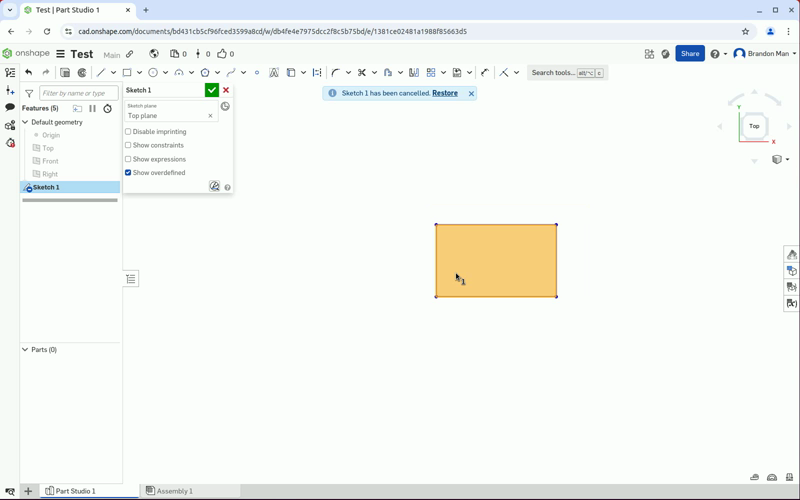
scroll(-6)
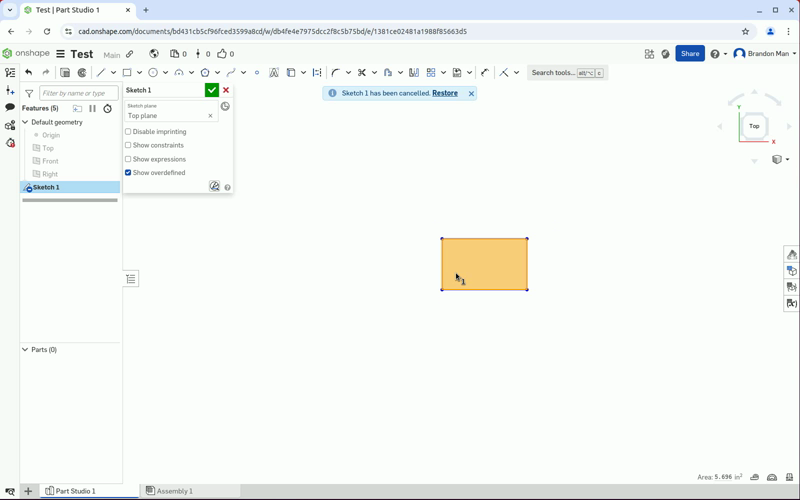
scroll(-6)
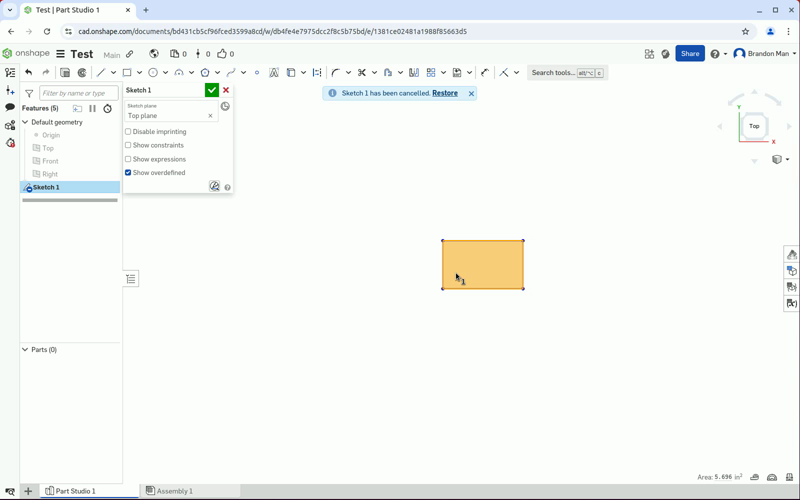
scroll(-6)
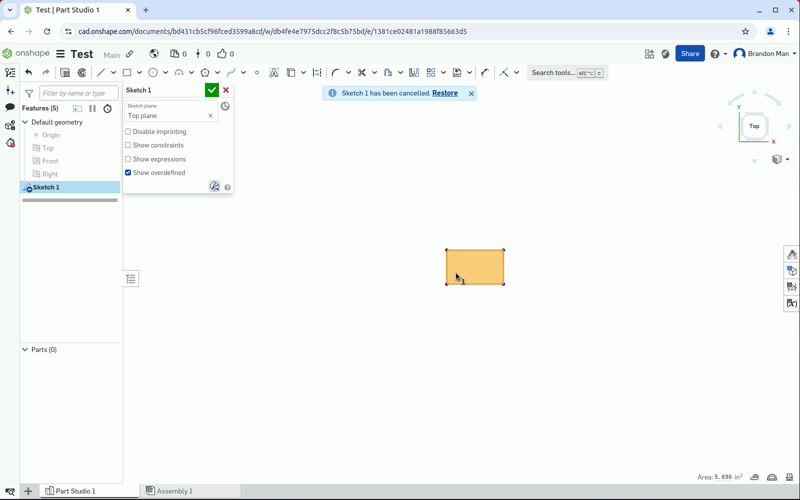
scroll(-6)
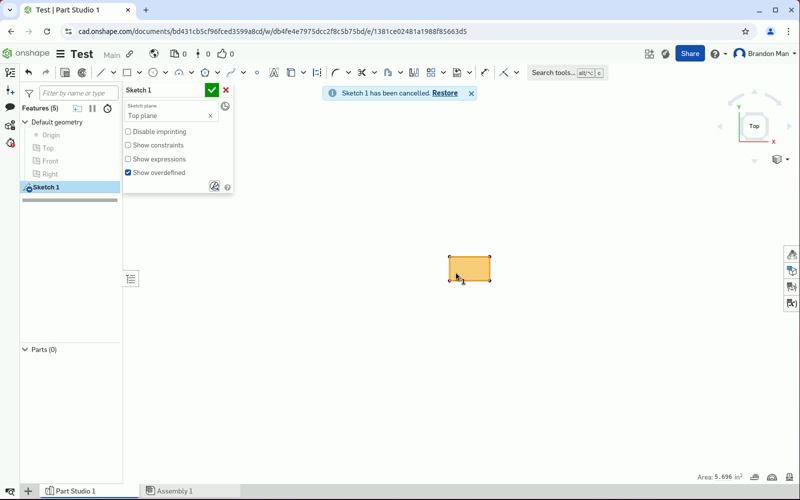
scroll(-6)
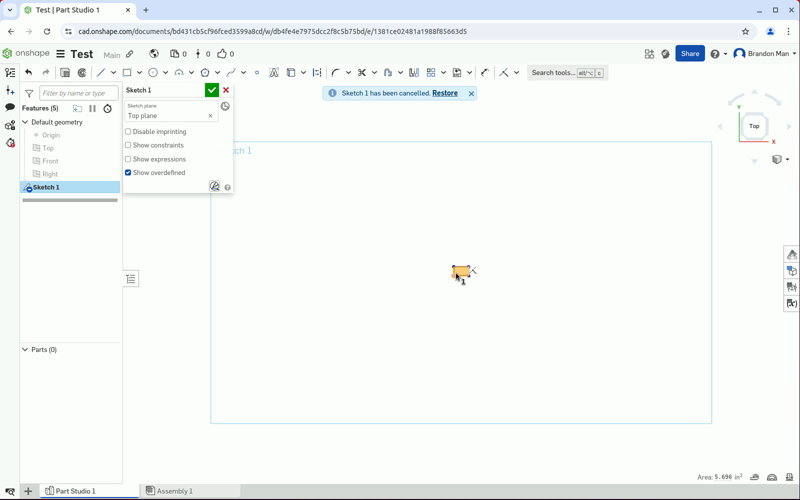
mouse_move(73, 352)
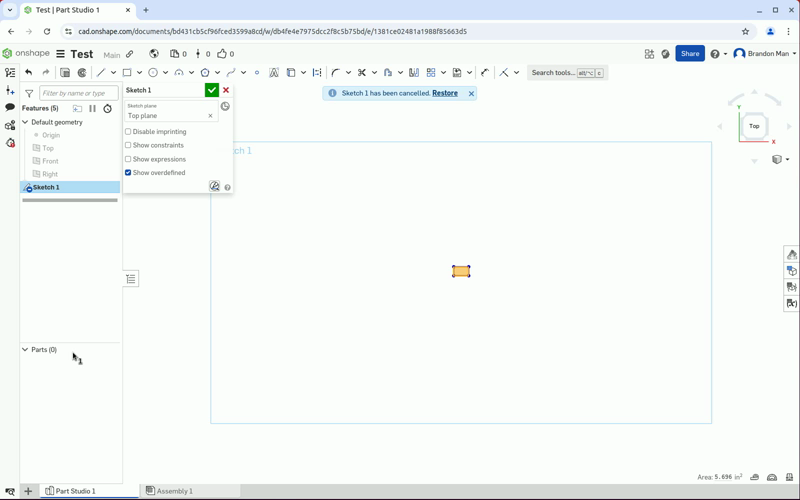
key(shift+y)
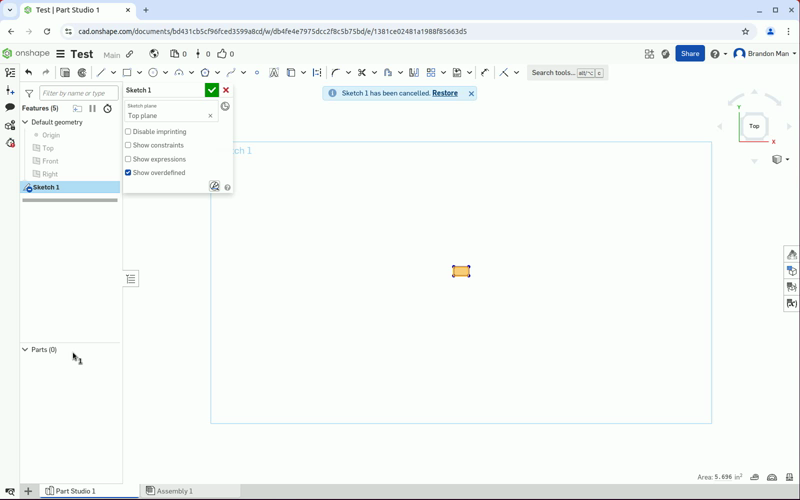
key(shift+e)
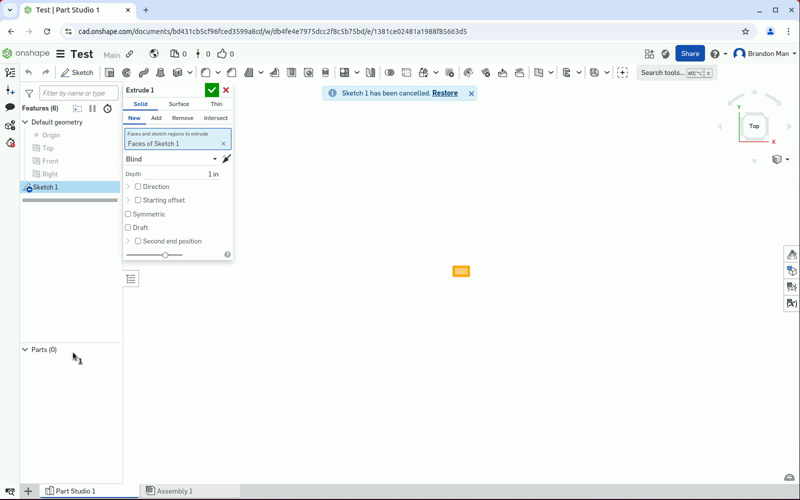
mouse_move(143, 106)
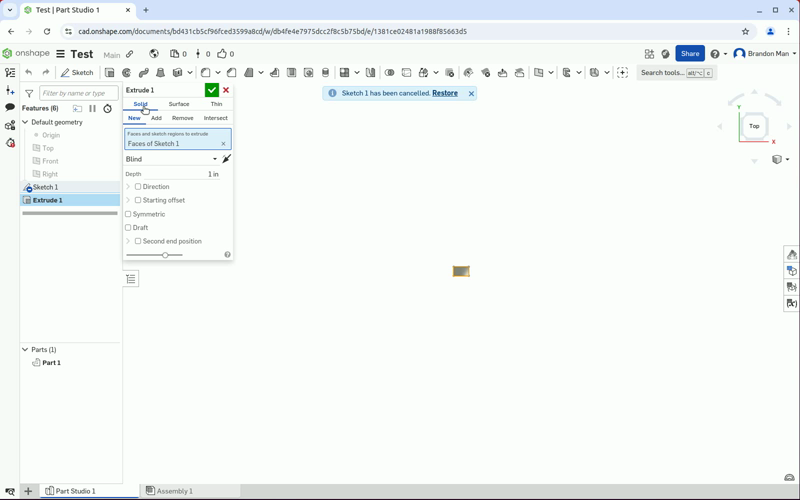
click(143, 106)
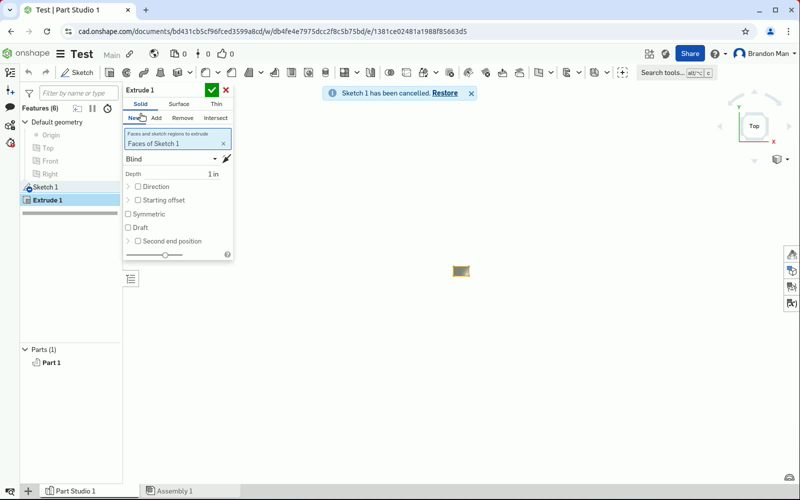
mouse_move(137, 120)
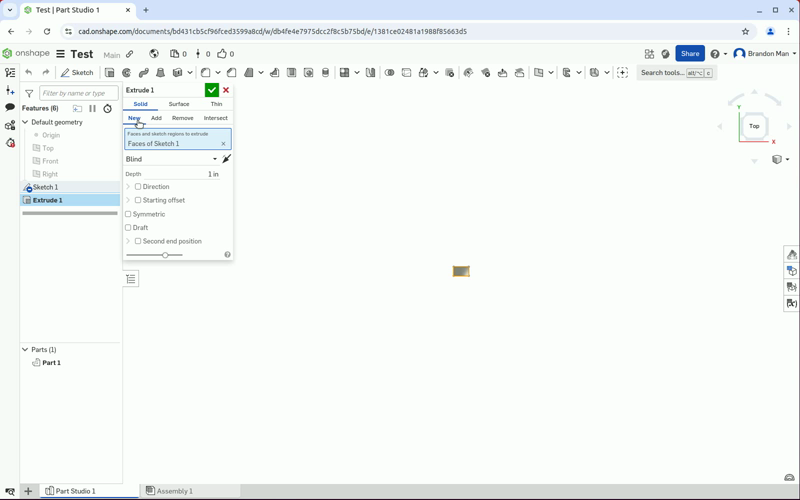
click(137, 120)
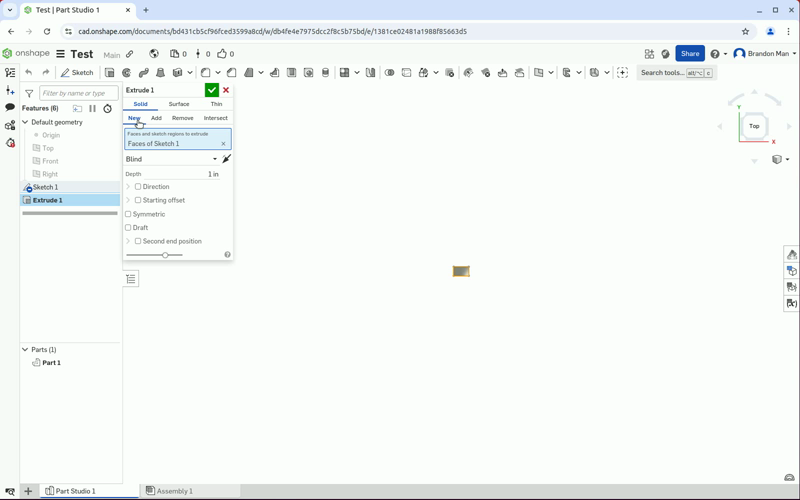
key(tab, 4)
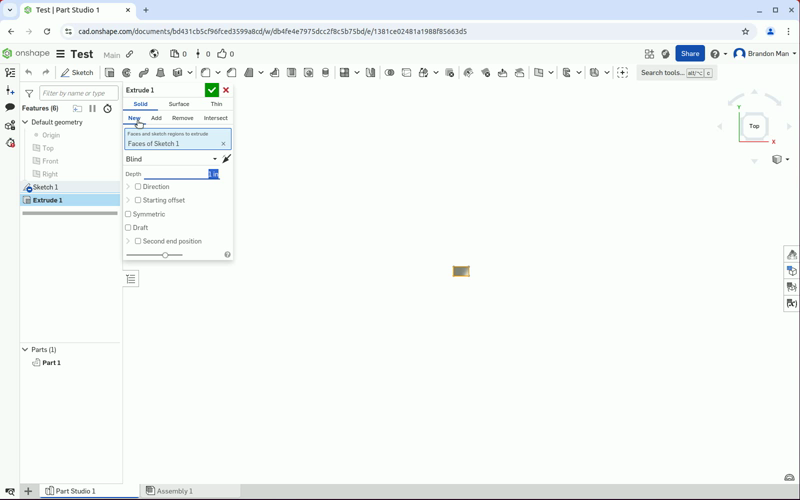
text(23.108)
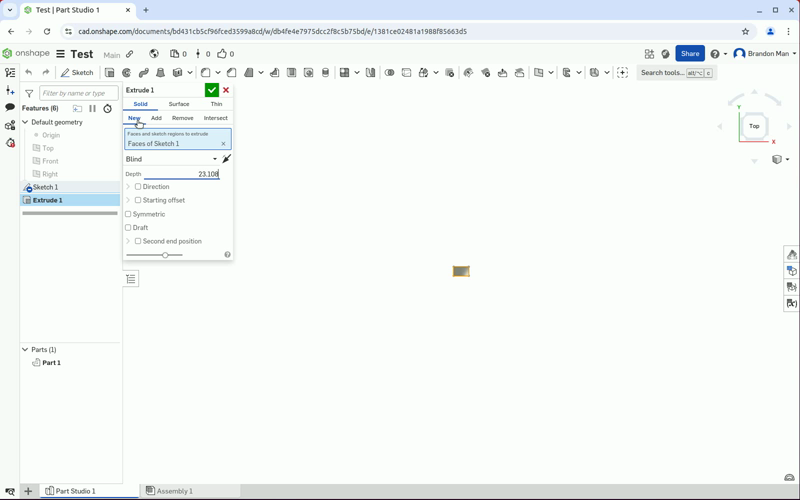
key(enter)
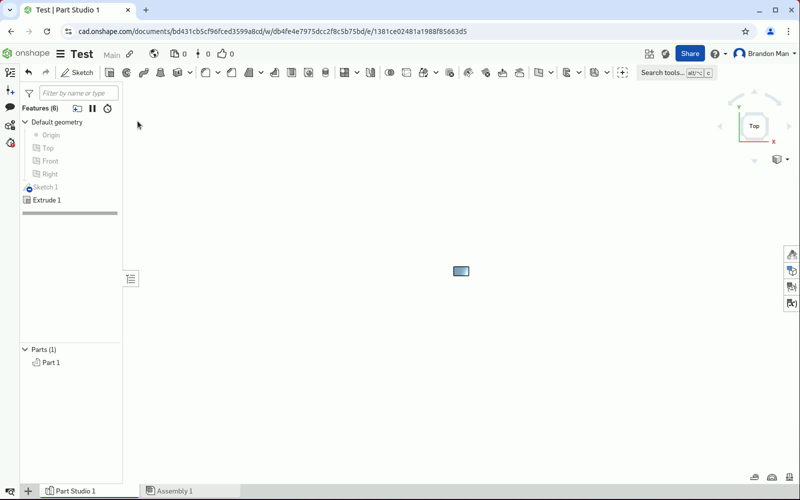
key(shift+h)
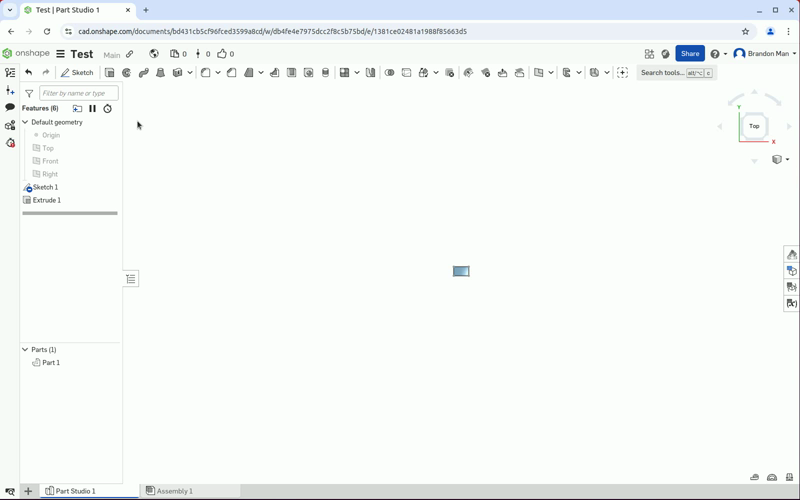
key(shift+h)
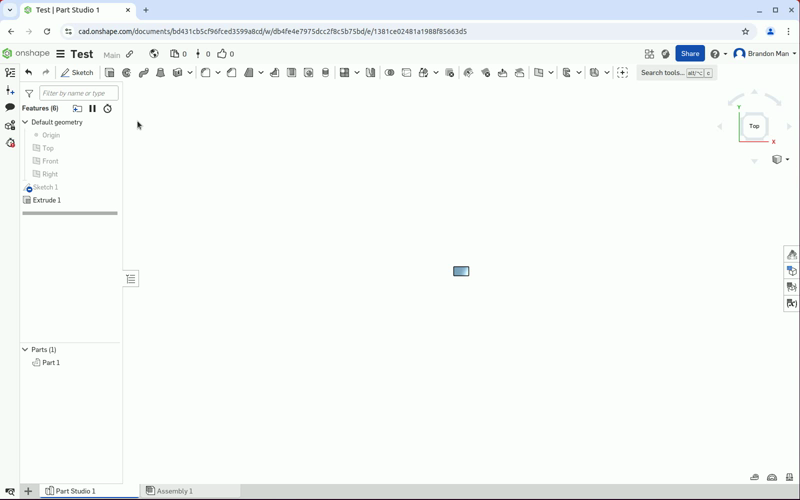
mouse_move(73, 189)
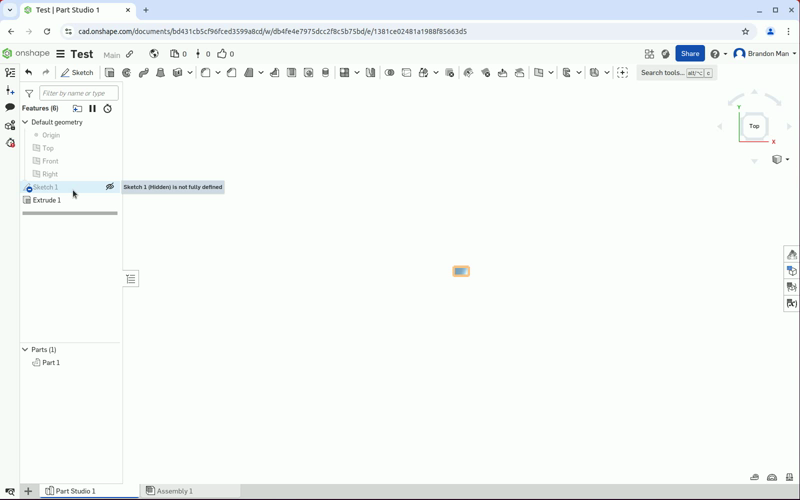
click(73, 189)
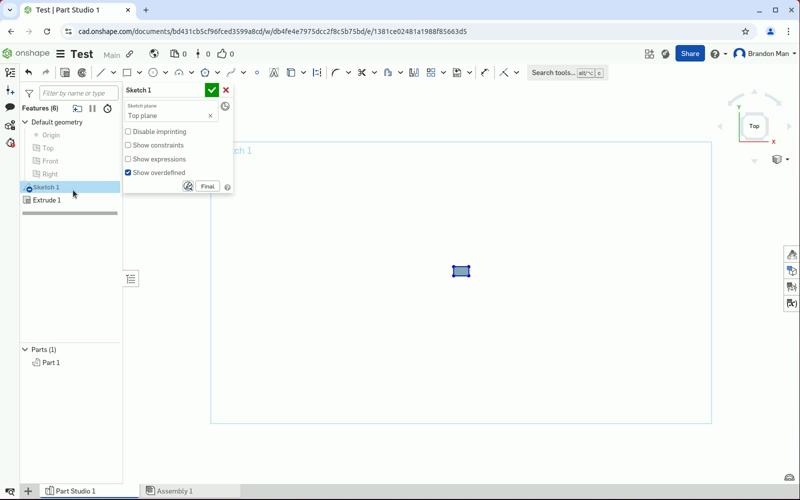
mouse_move(229, 92)
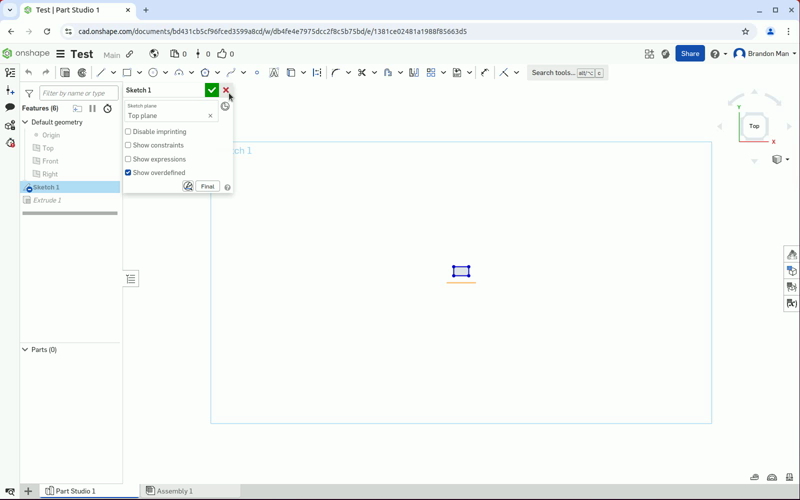
click(229, 92)
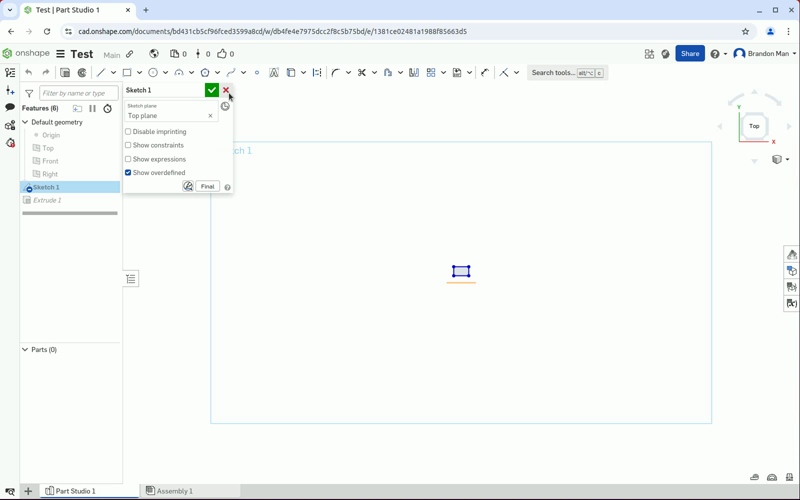
key(shift+s)
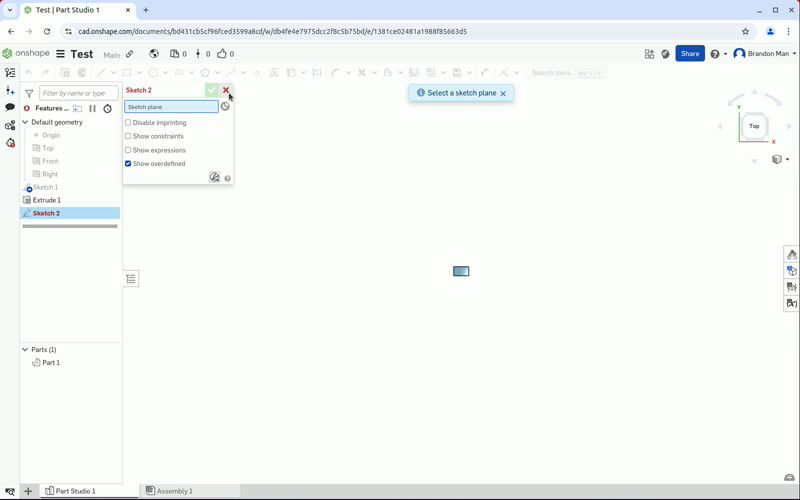
mouse_move(73, 150)
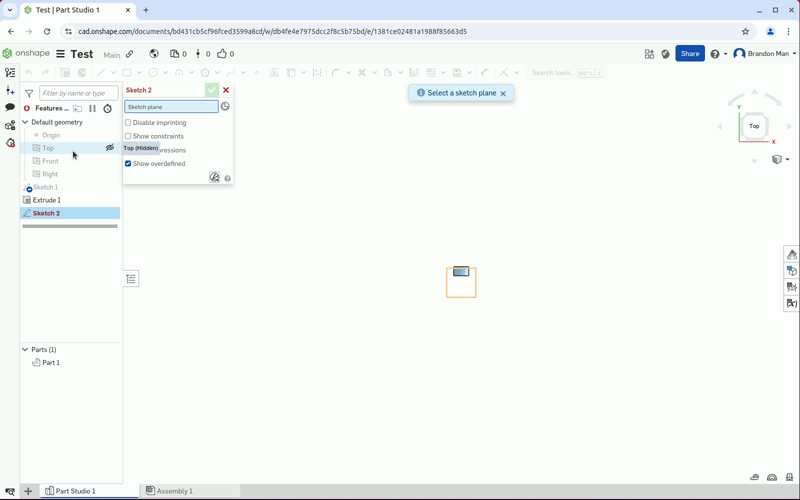
click(73, 150)
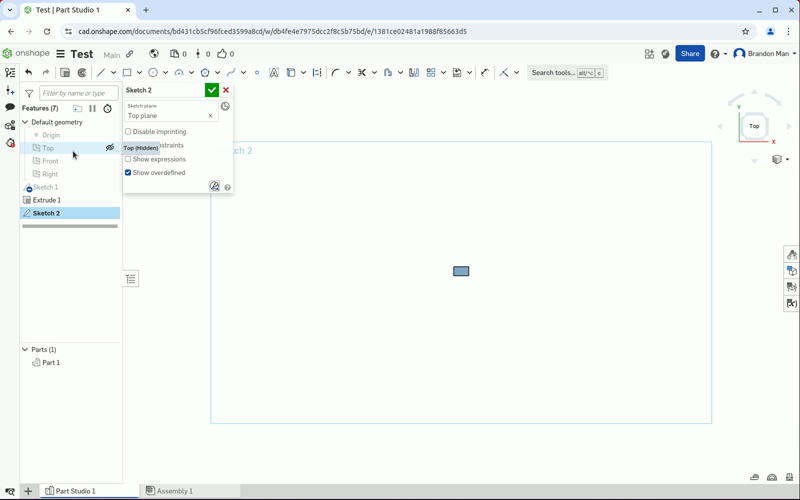
mouse_move(73, 352)
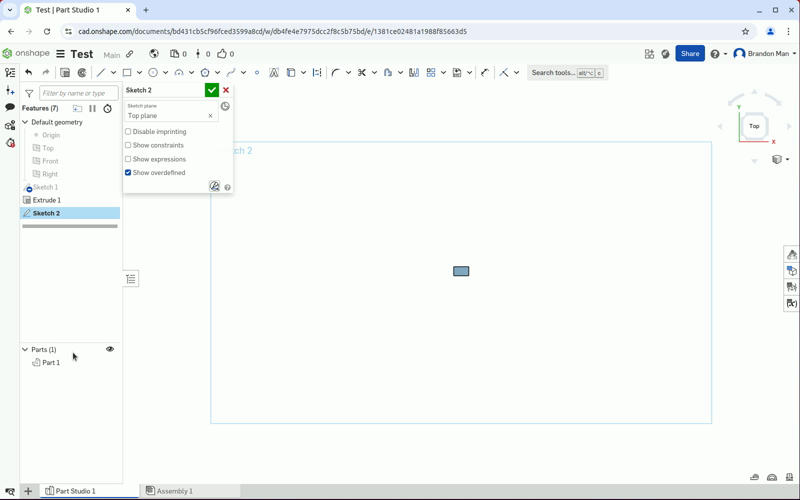
key(y)
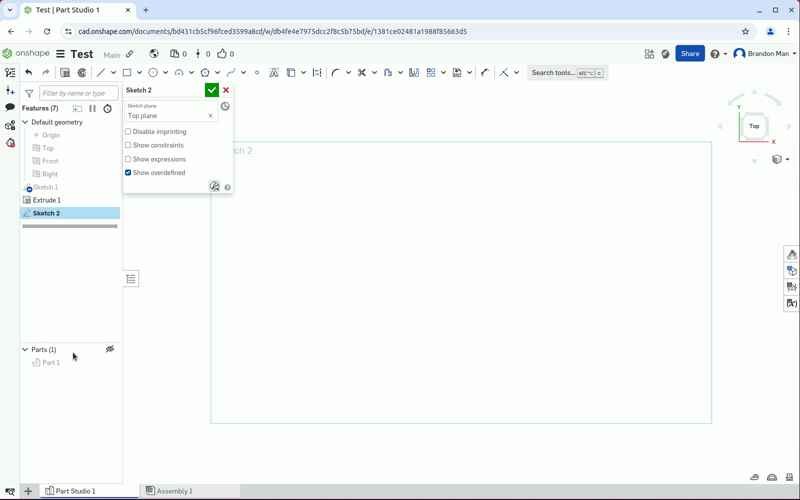
key(l)
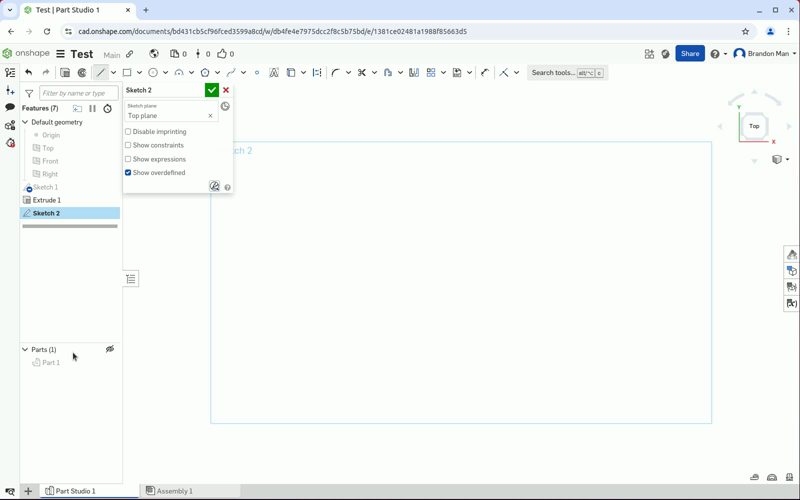
key_down(shift)
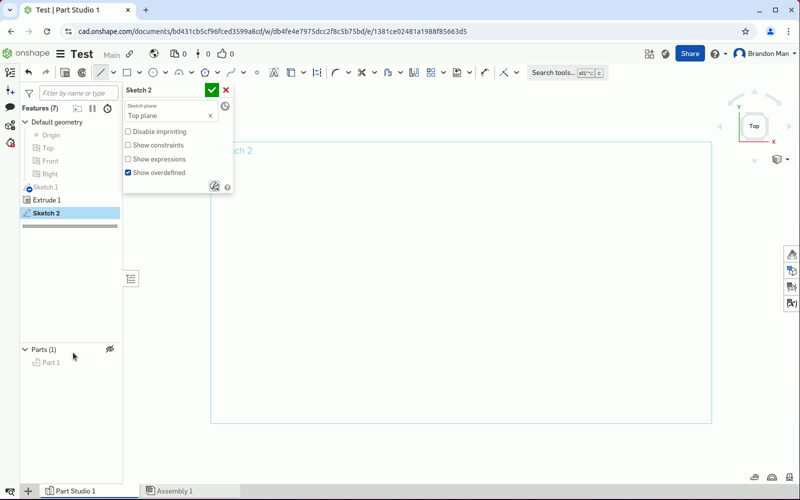
mouse_move(453, 290)
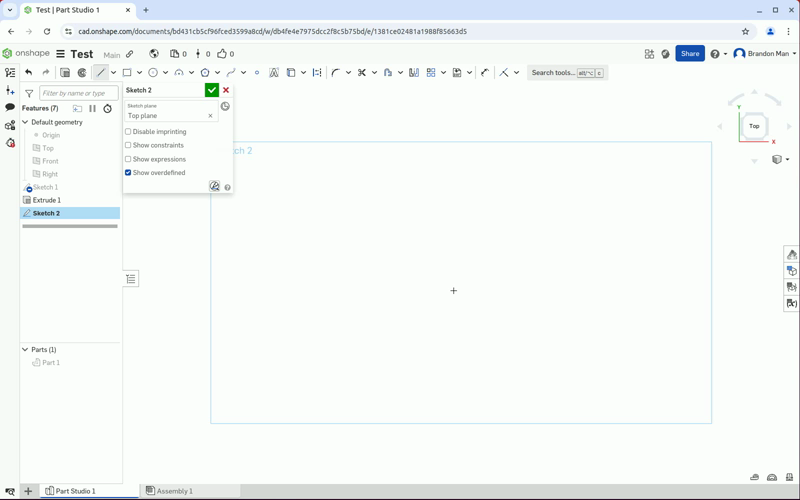
click(453, 290)
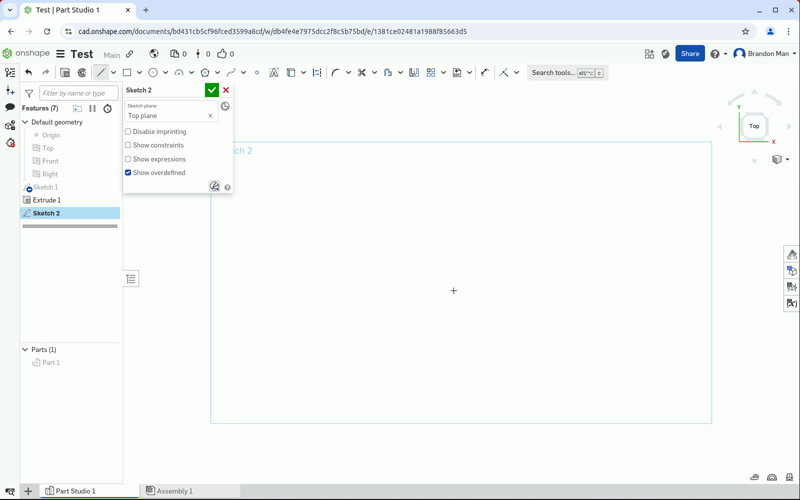
key_up(shift)
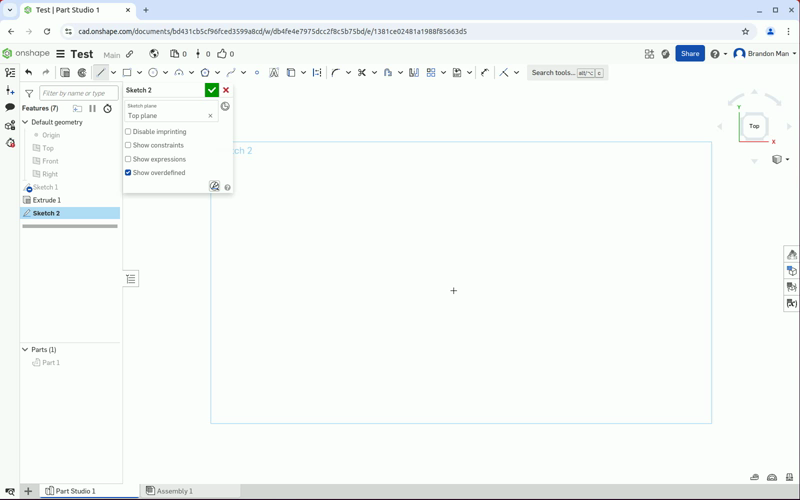
key_down(shift)
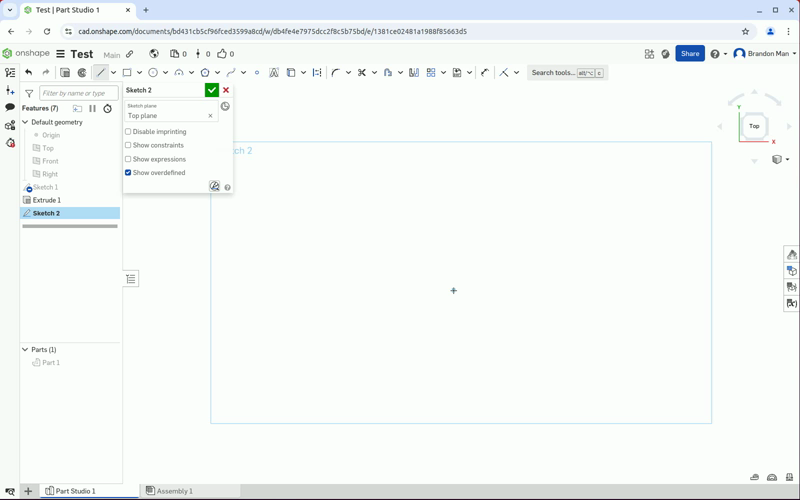
mouse_move(483, 290)
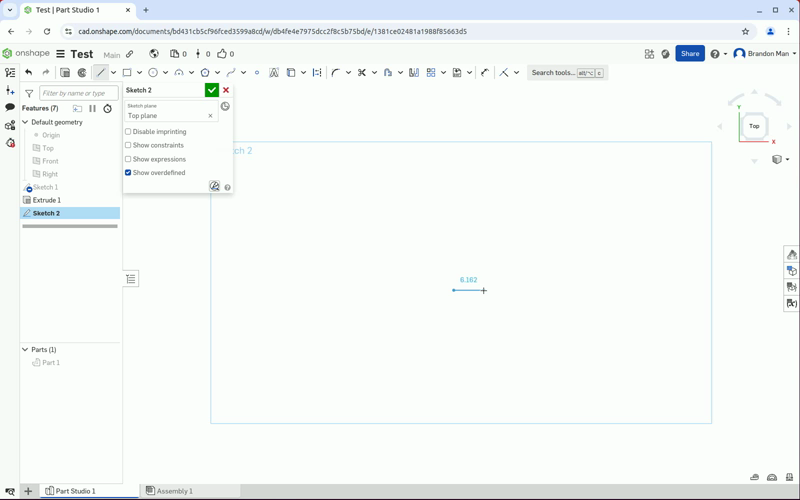
mouse_move(468, 290)
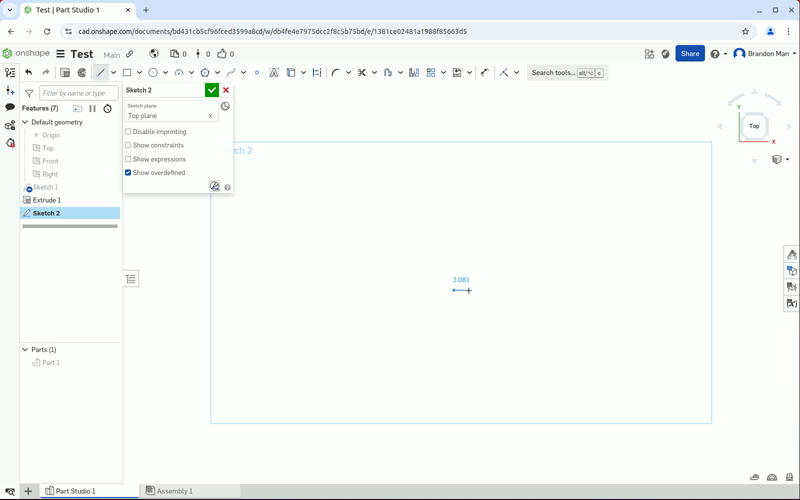
click(468, 290)
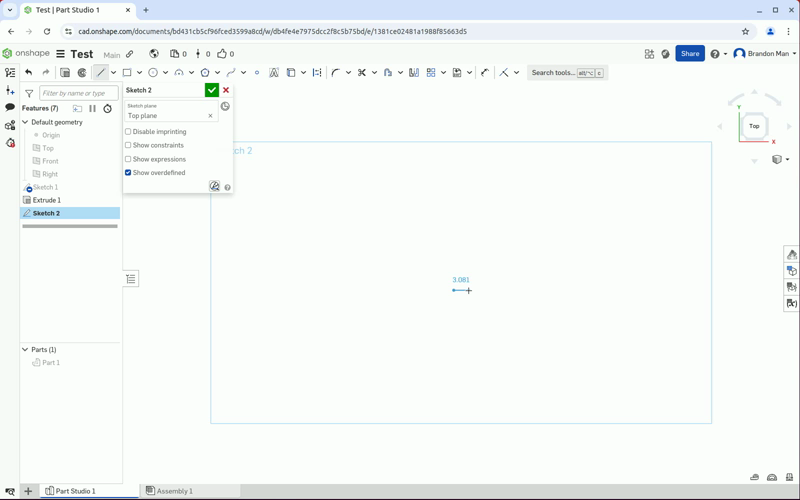
key_up(shift)
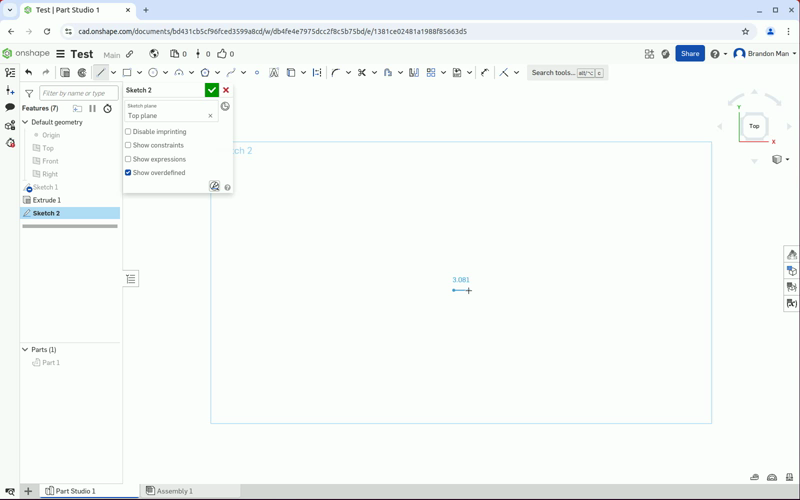
key_down(shift)
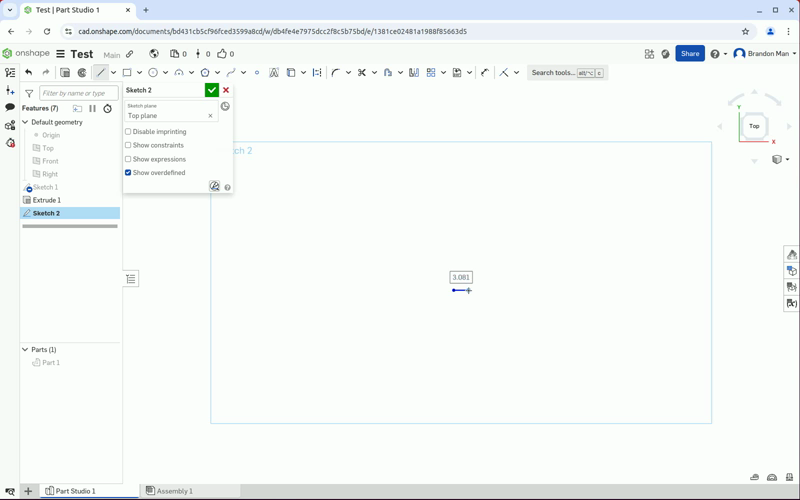
mouse_move(498, 290)
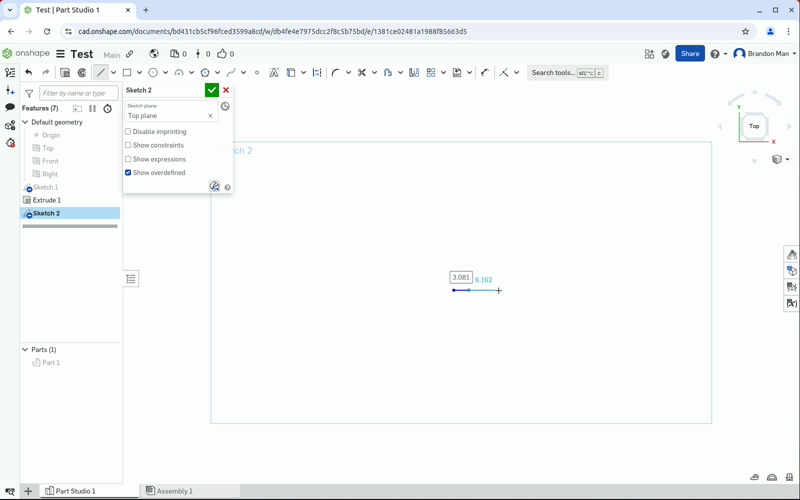
mouse_move(468, 274)
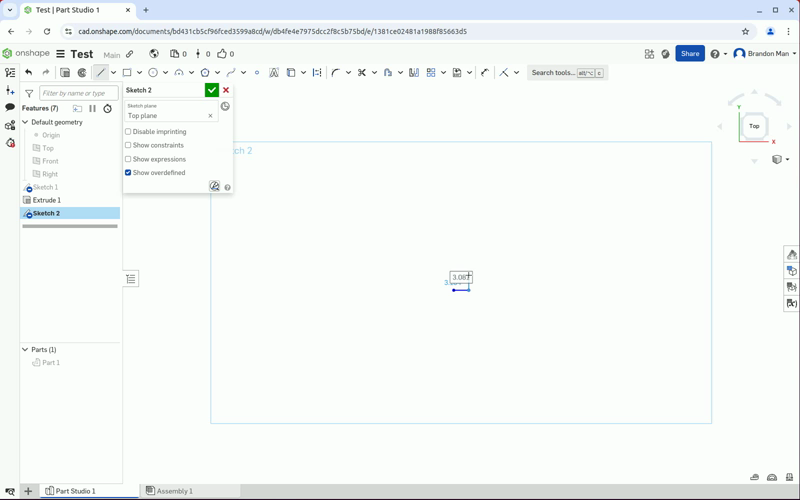
click(468, 274)
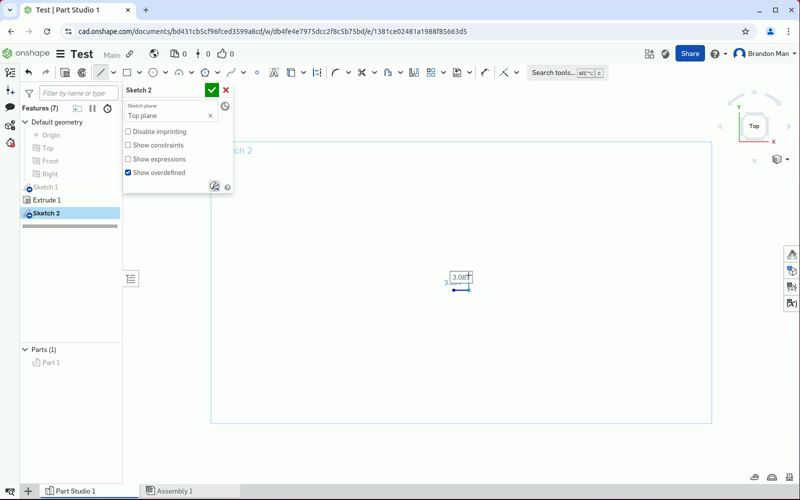
key_up(shift)
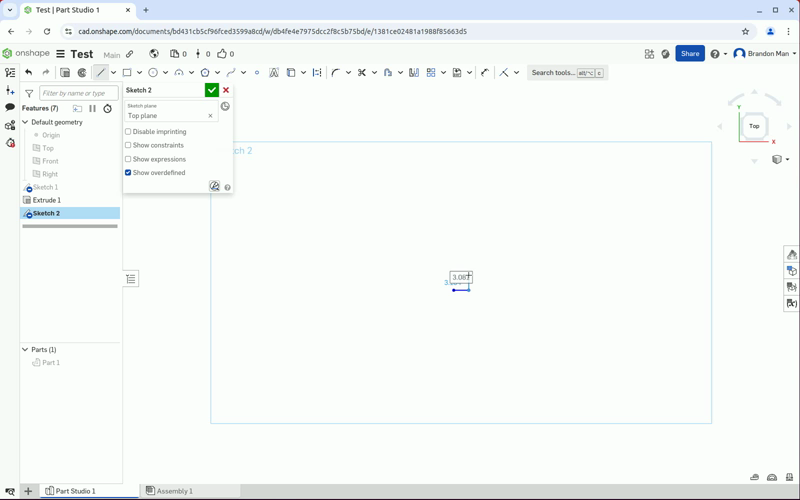
key_down(shift)
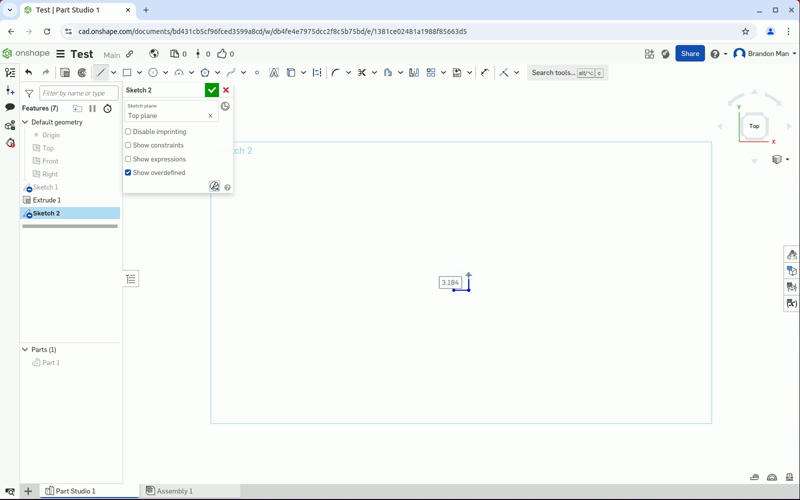
mouse_move(498, 274)
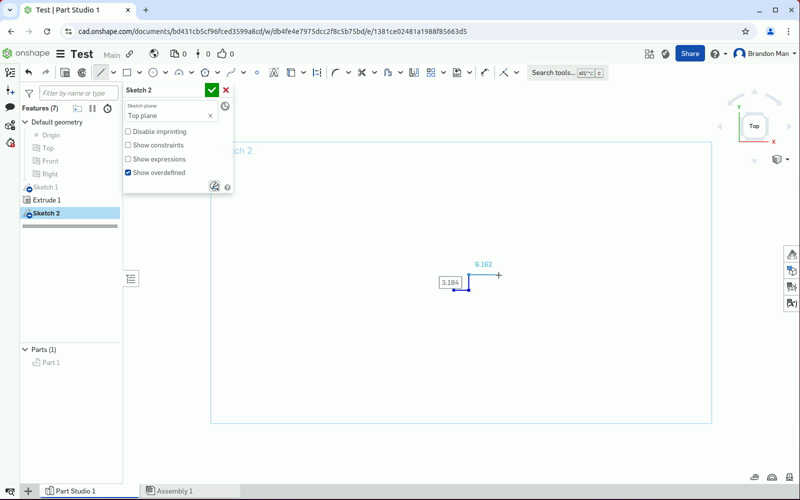
mouse_move(453, 274)
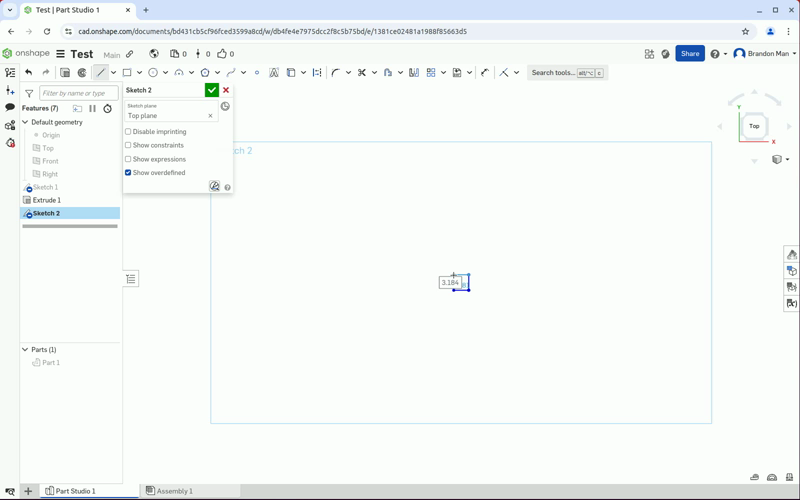
click(453, 274)
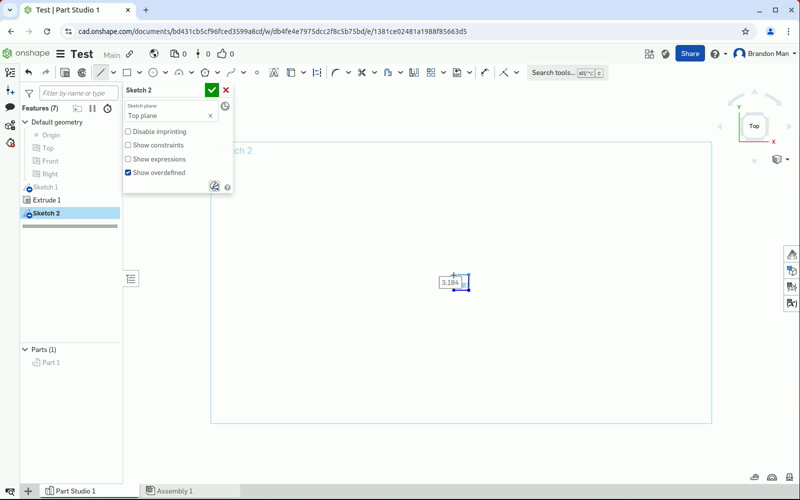
key_up(shift)
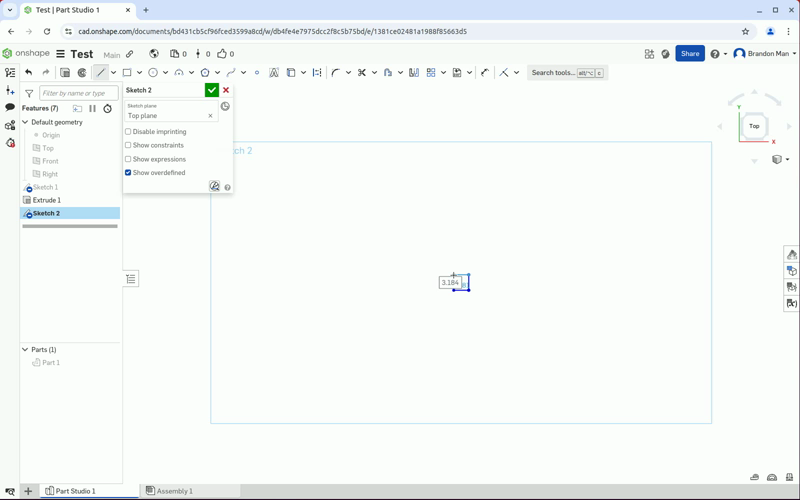
mouse_move(483, 274)
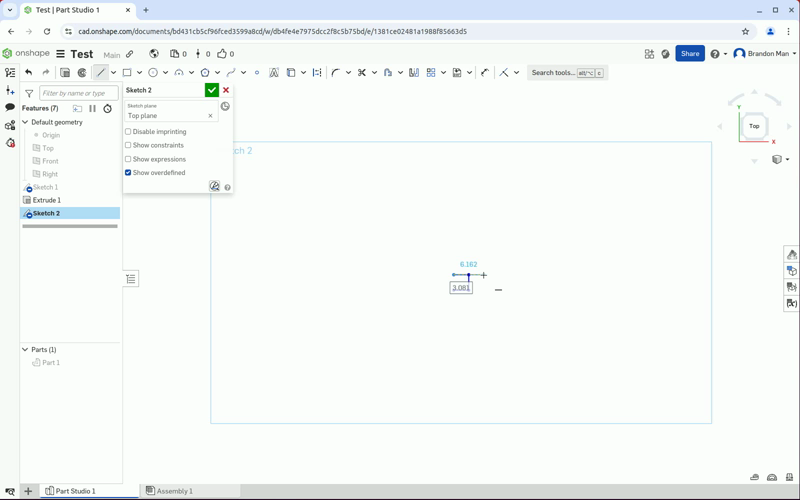
key_down(shift)
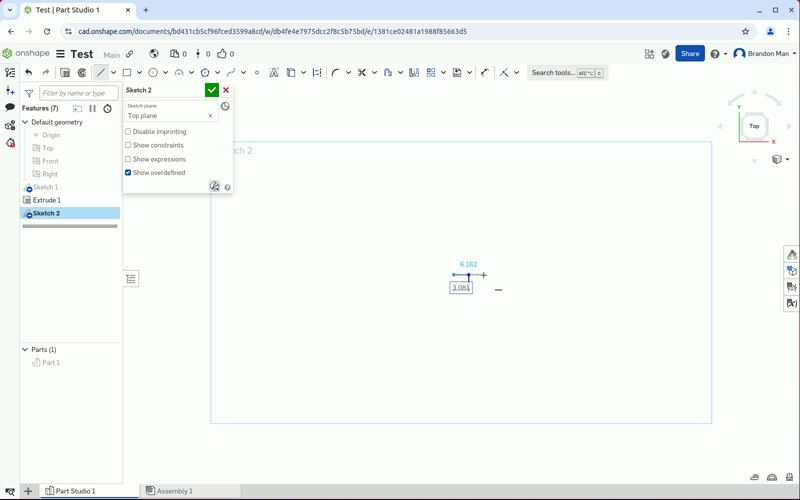
mouse_move(453, 290)
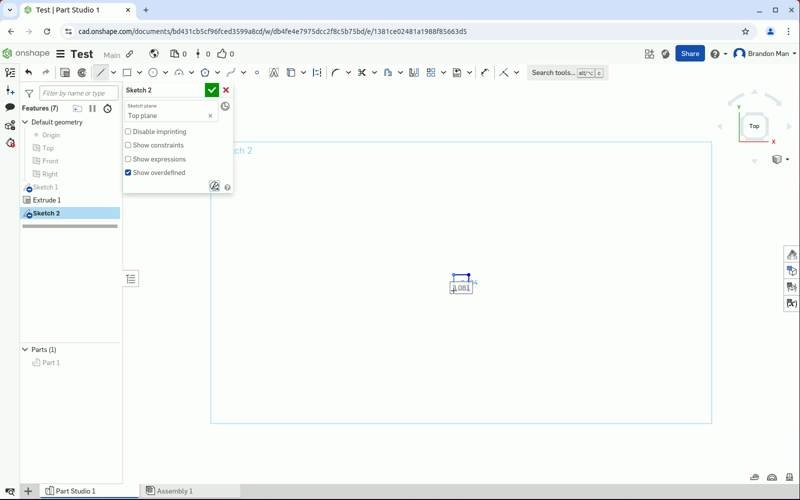
key_up(shift)
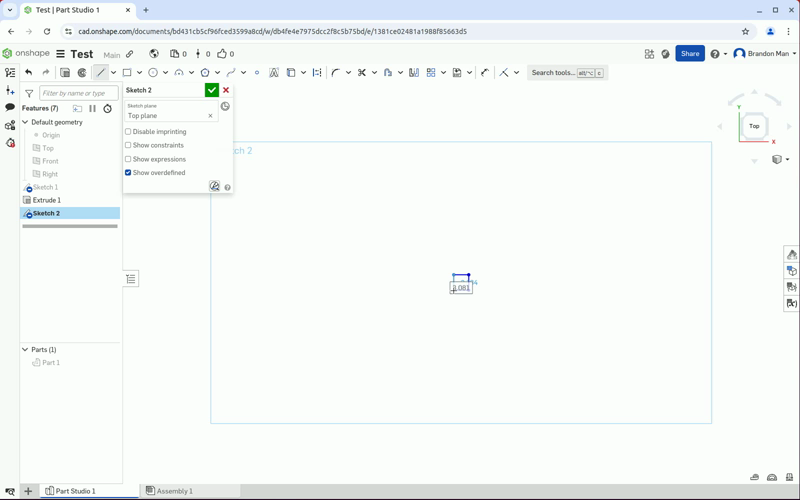
click(453, 290)
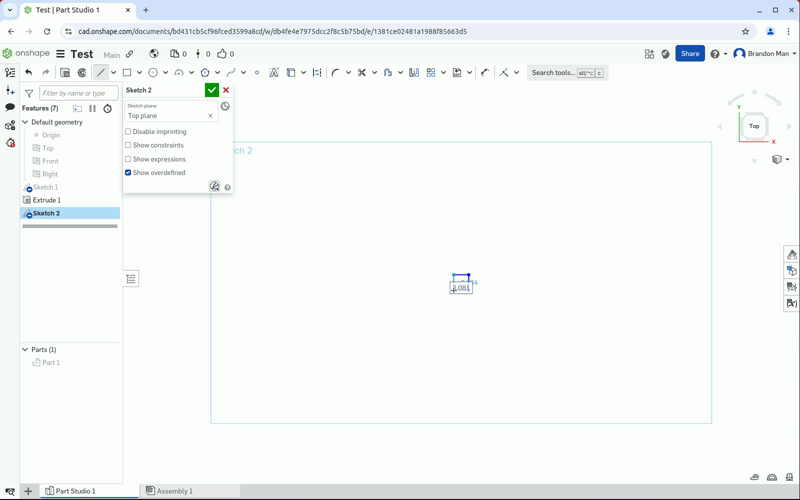
key(esc)
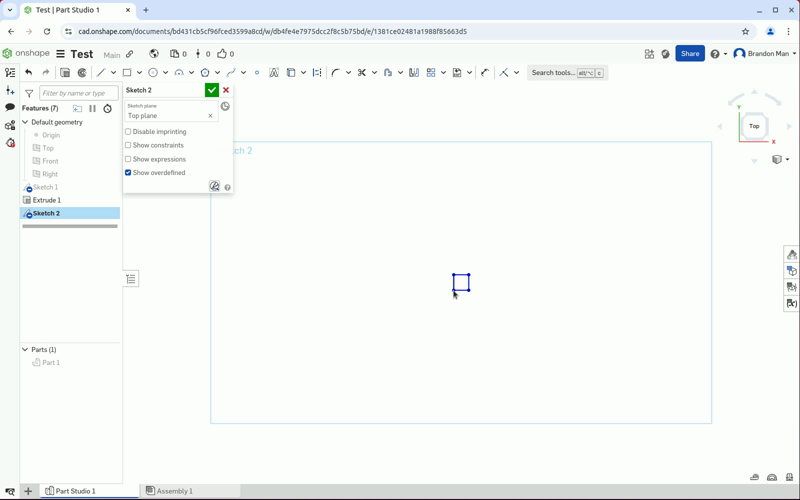
mouse_move(468, 289)
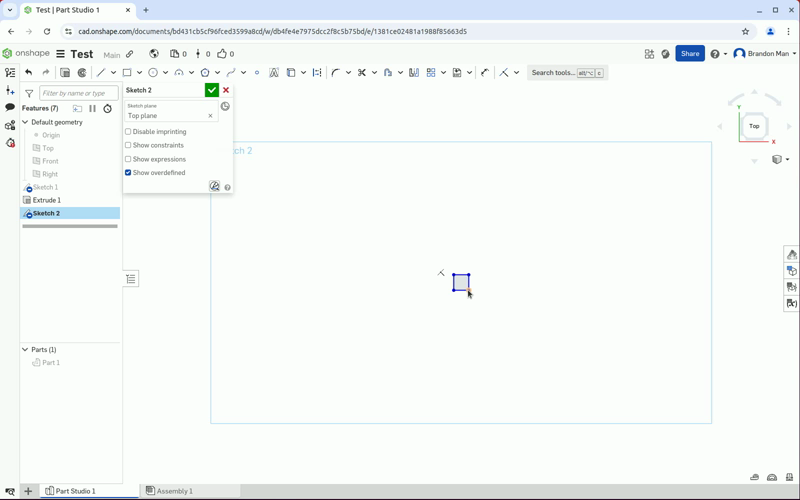
scroll(6)
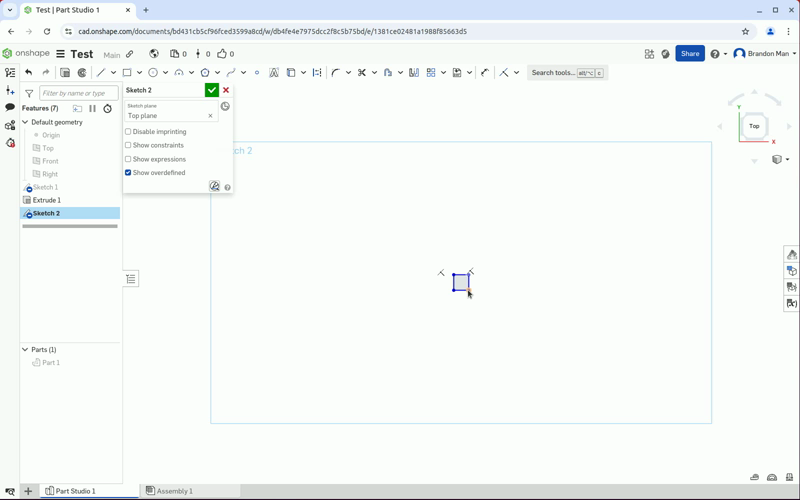
scroll(6)
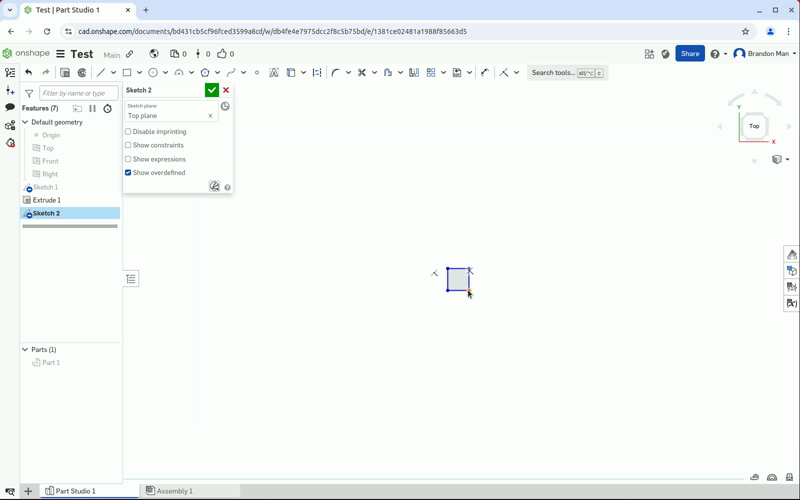
scroll(6)
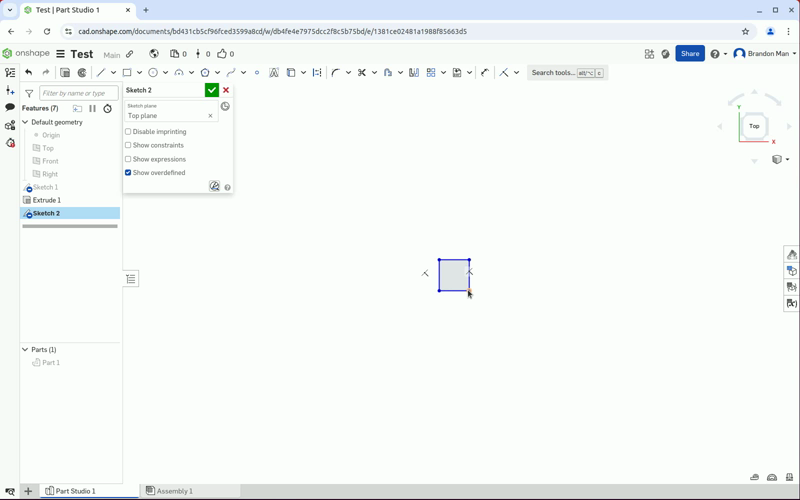
scroll(6)
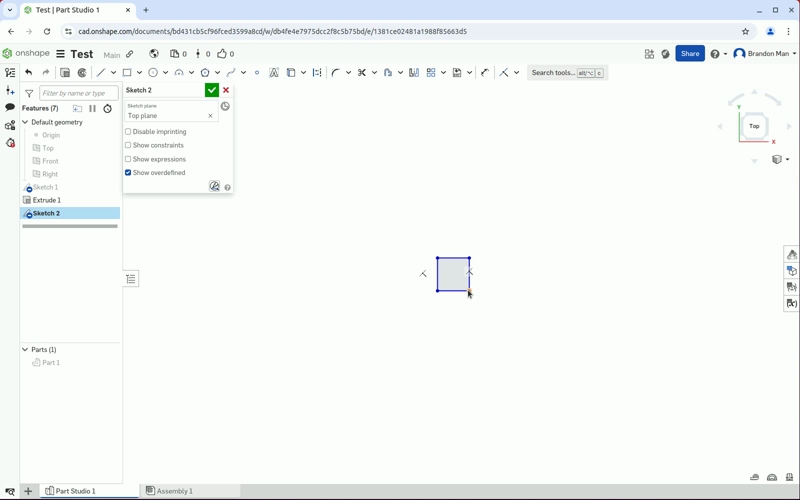
scroll(6)
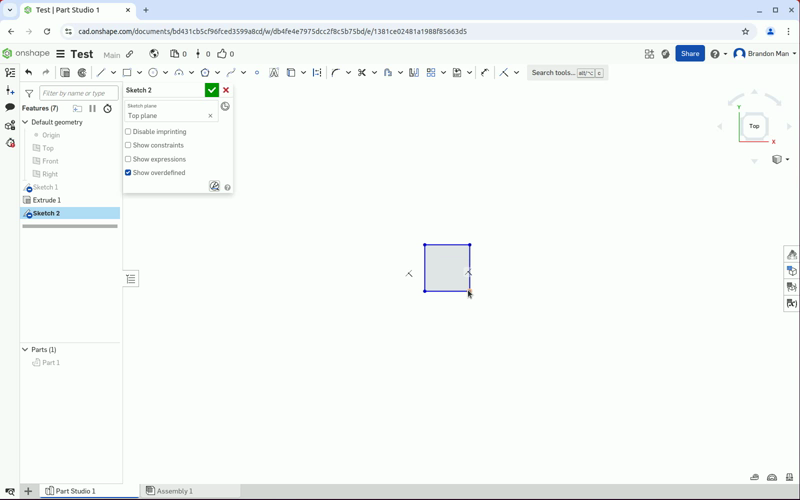
scroll(6)
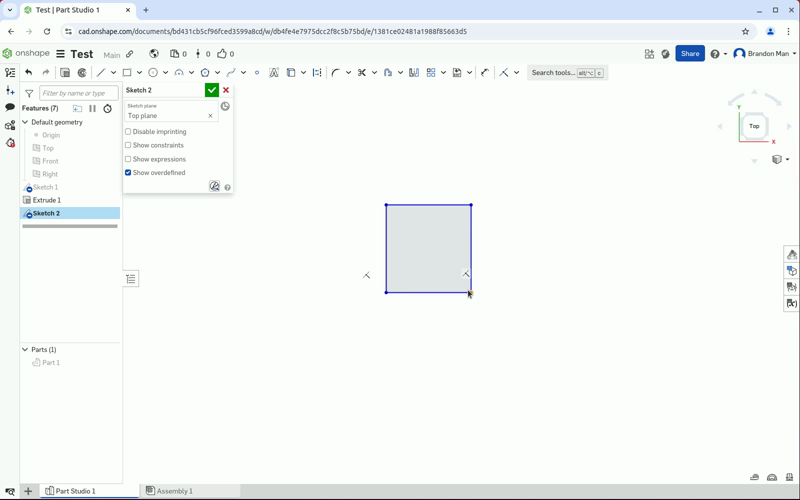
scroll(6)
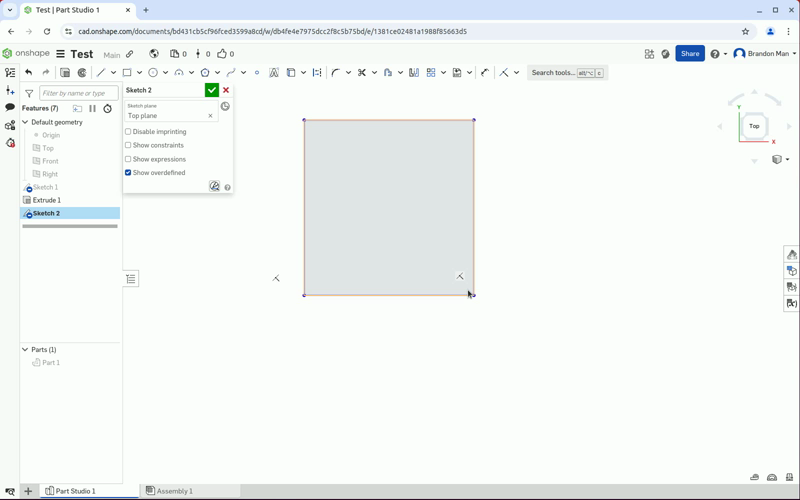
click(468, 289)
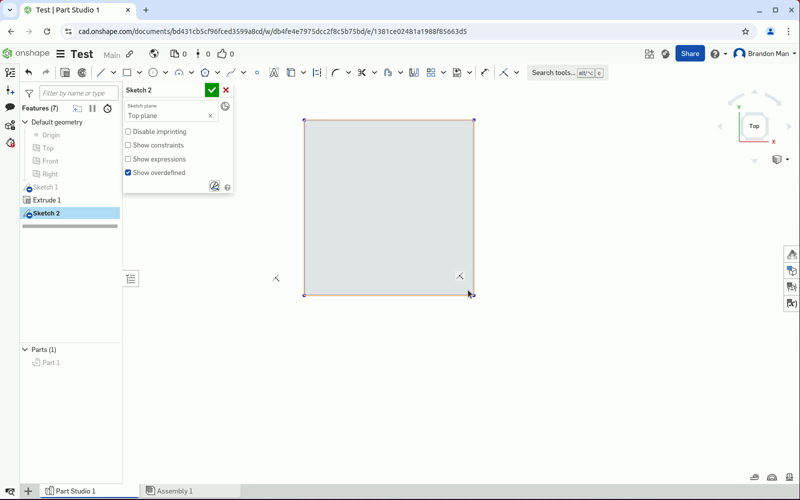
scroll(-6)
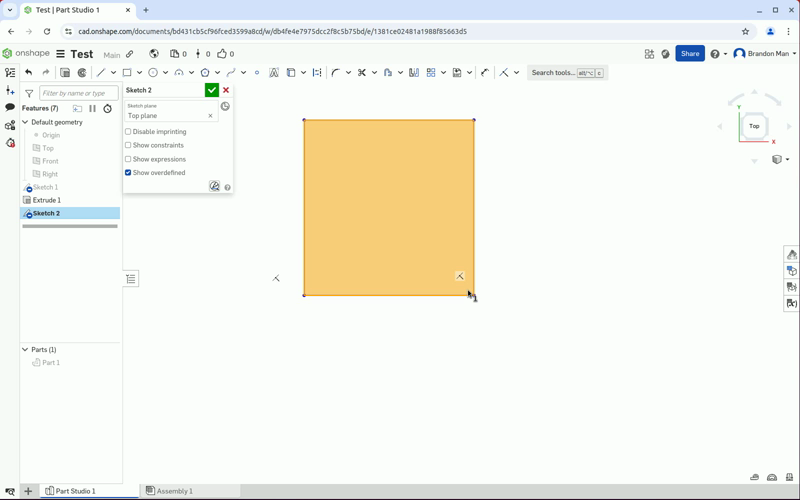
scroll(-6)
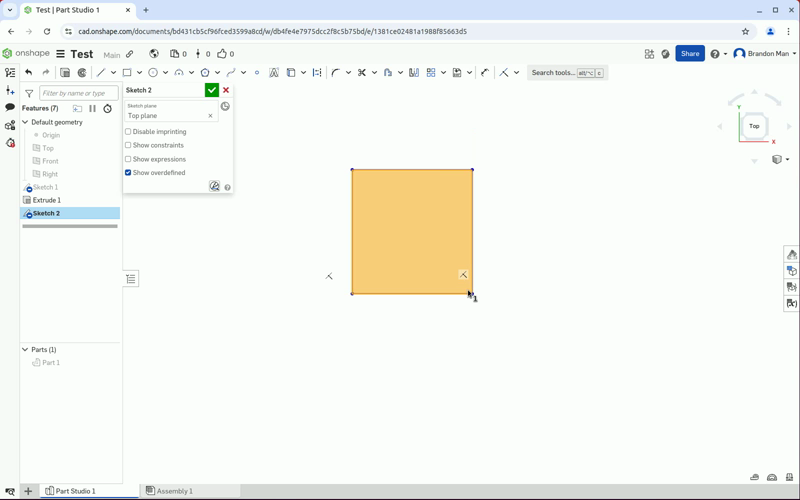
scroll(-6)
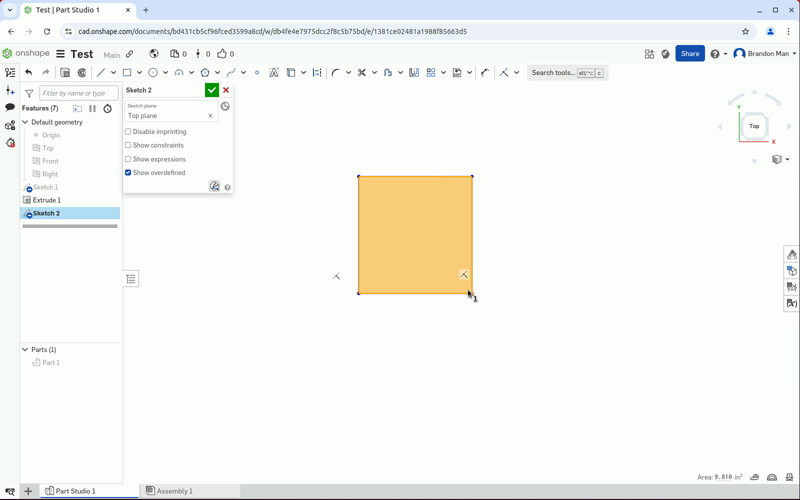
scroll(-6)
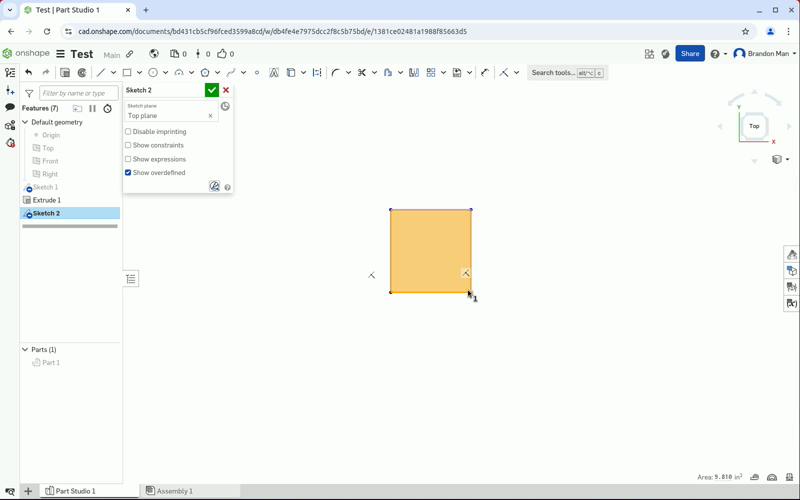
scroll(-6)
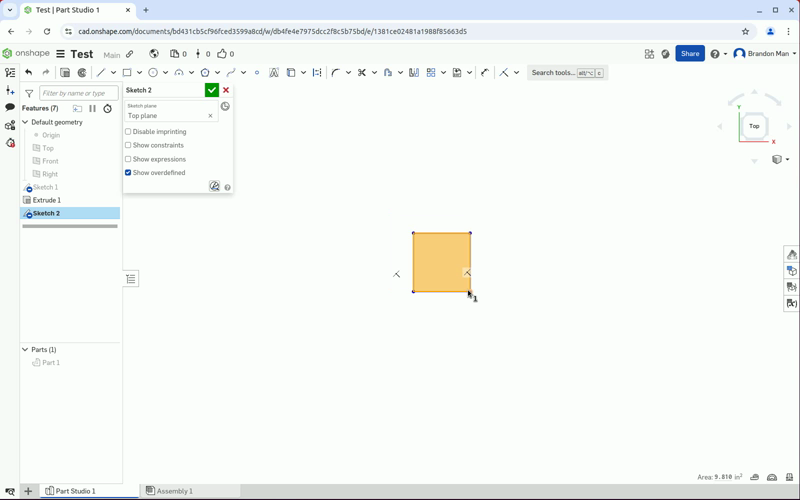
scroll(-6)
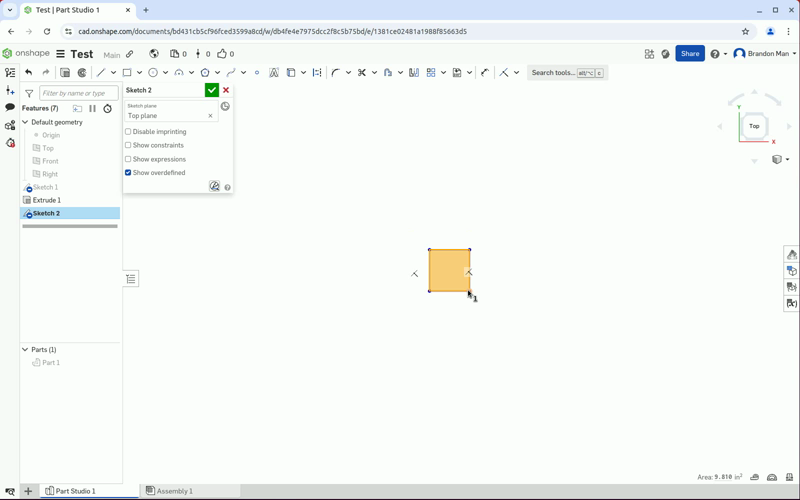
scroll(-6)
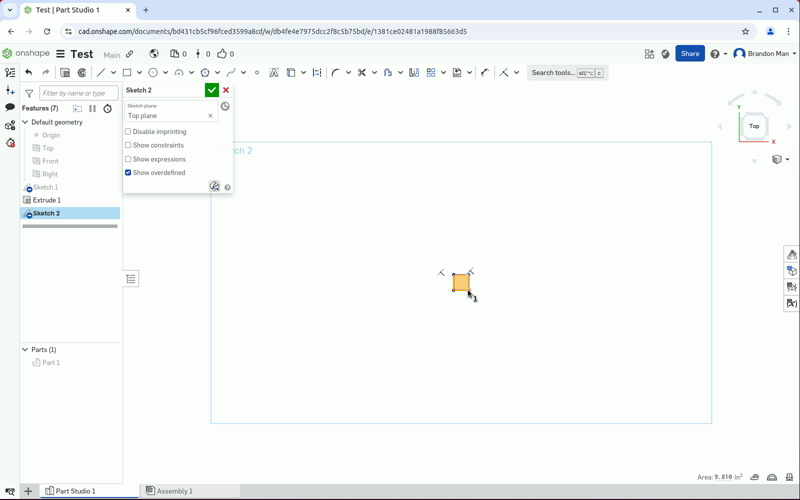
mouse_move(73, 352)
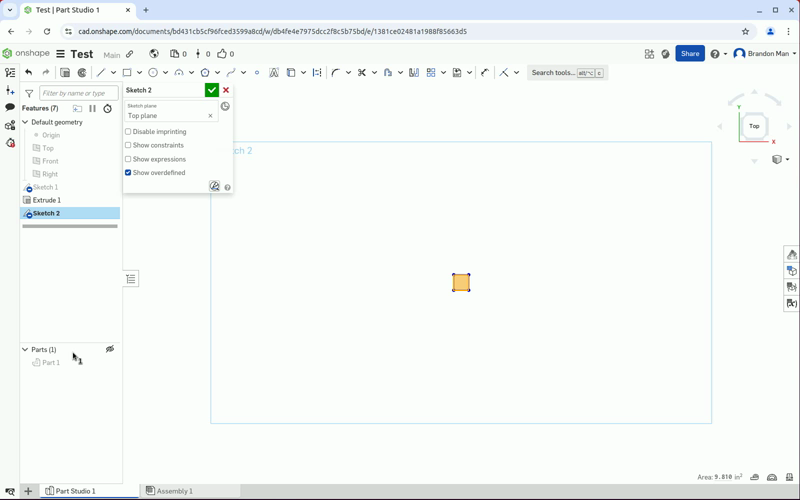
key(shift+y)
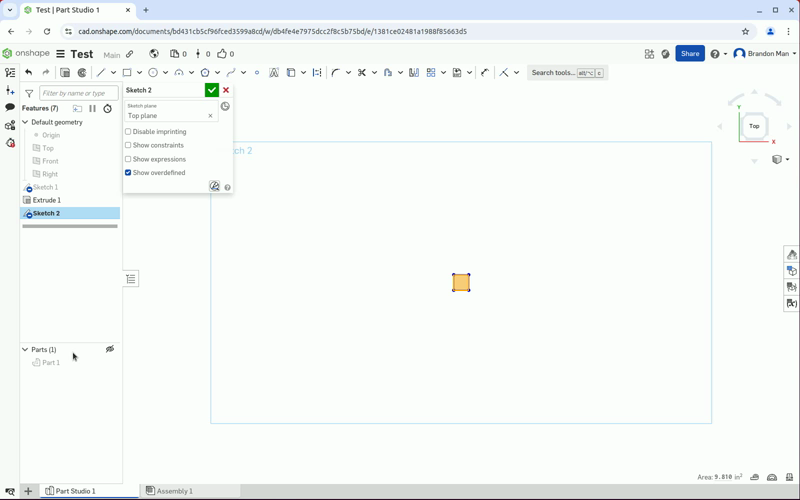
key(shift+e)
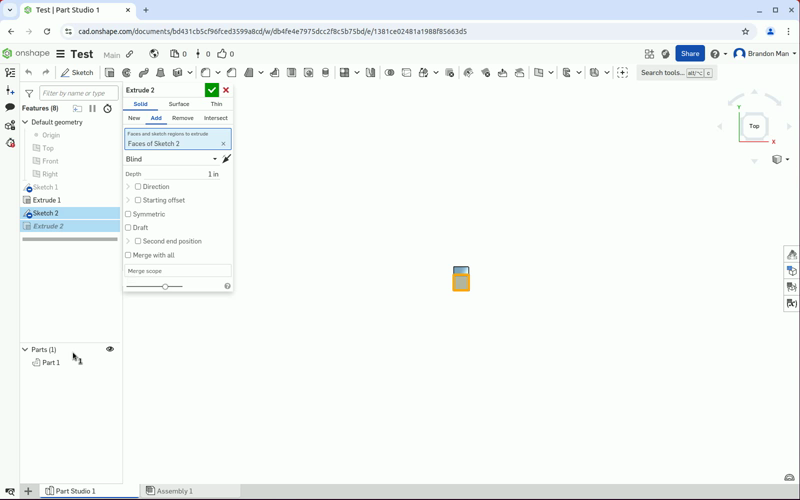
mouse_move(143, 106)
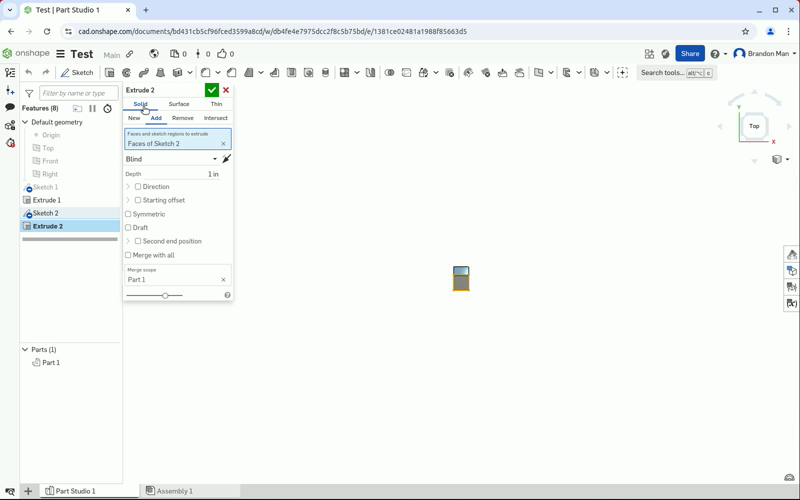
click(143, 106)
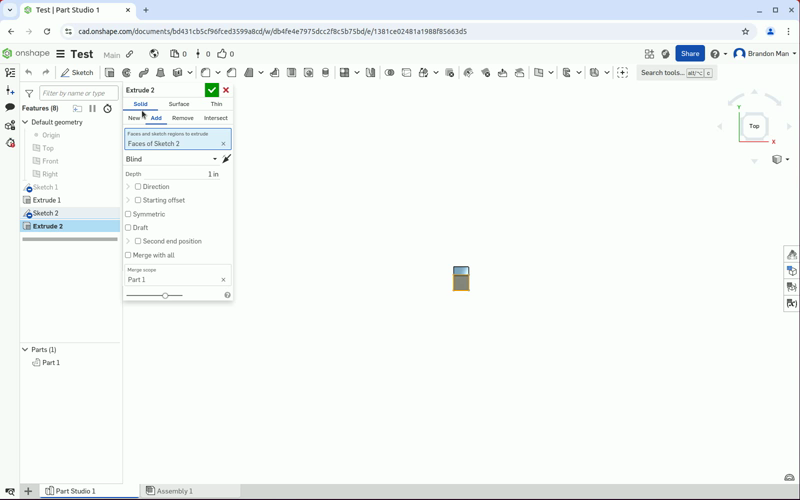
mouse_move(137, 120)
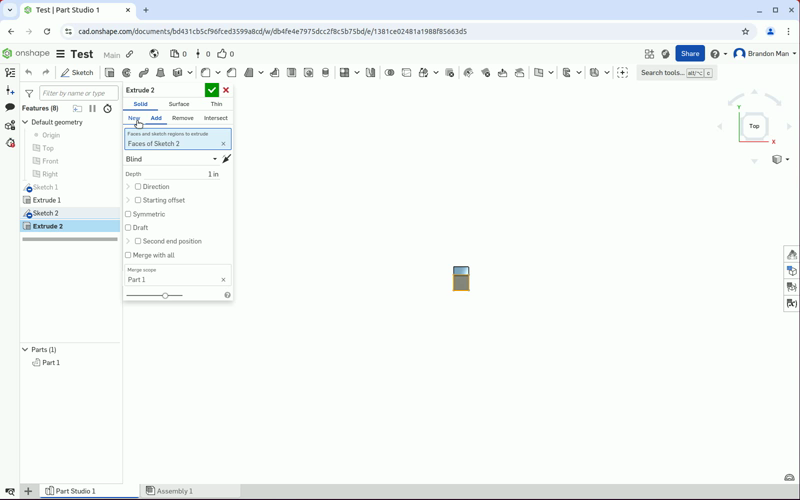
click(137, 120)
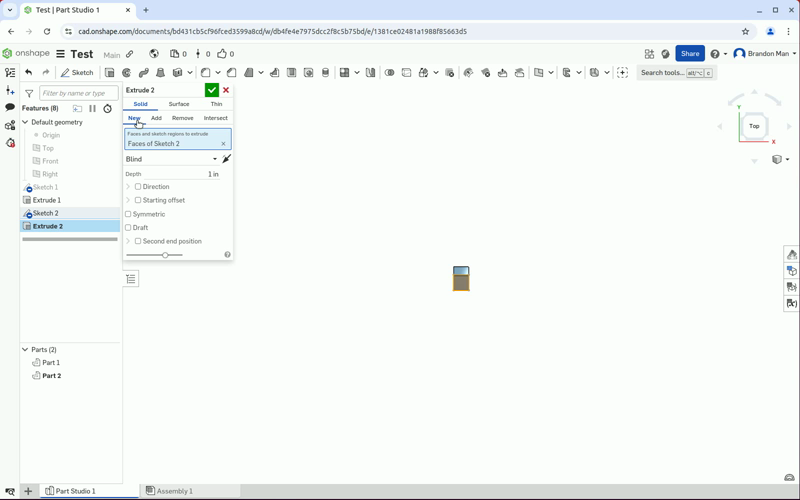
key(tab, 4)
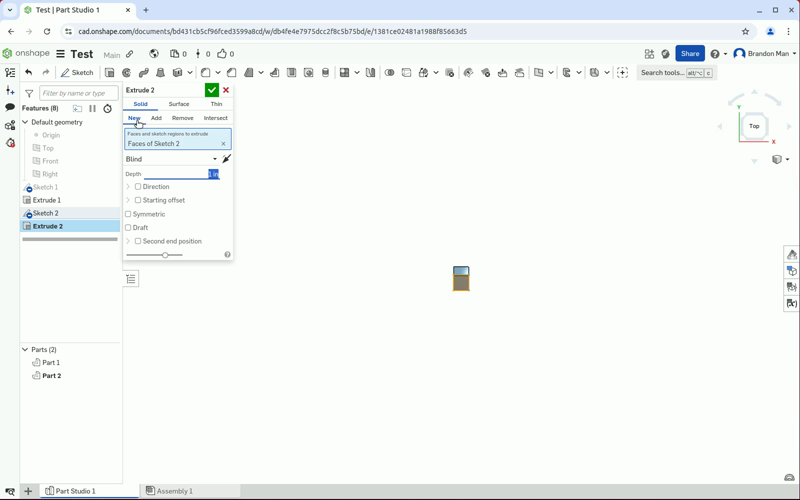
text(23.108)
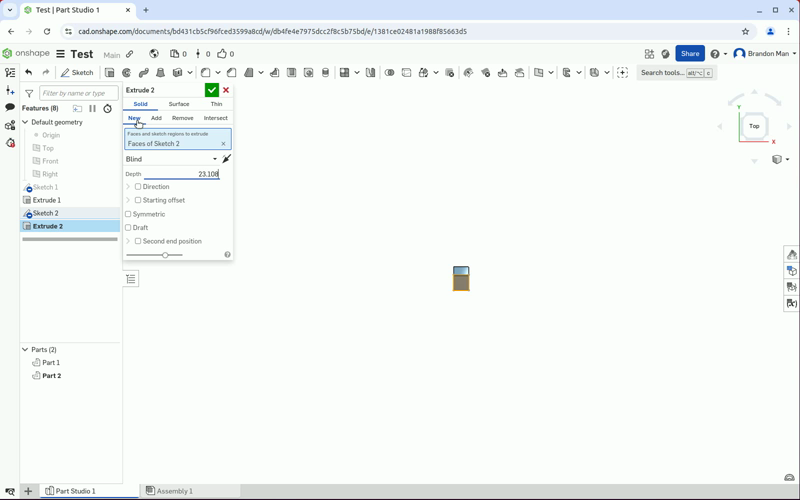
key(enter)
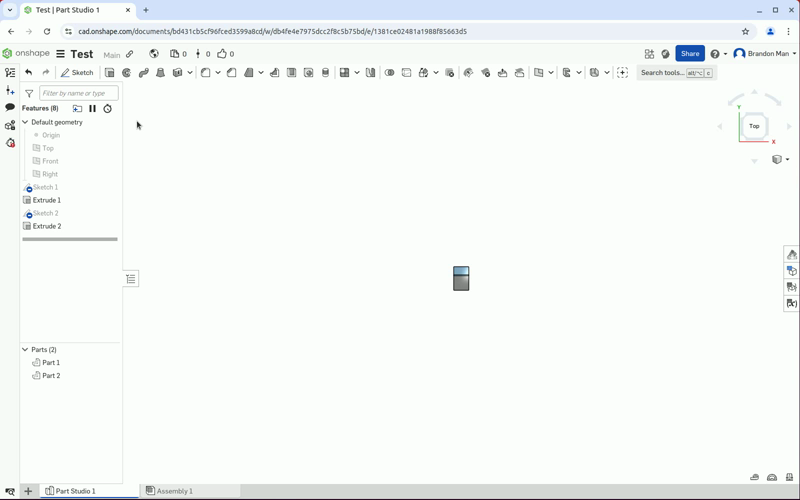
key(shift+h)
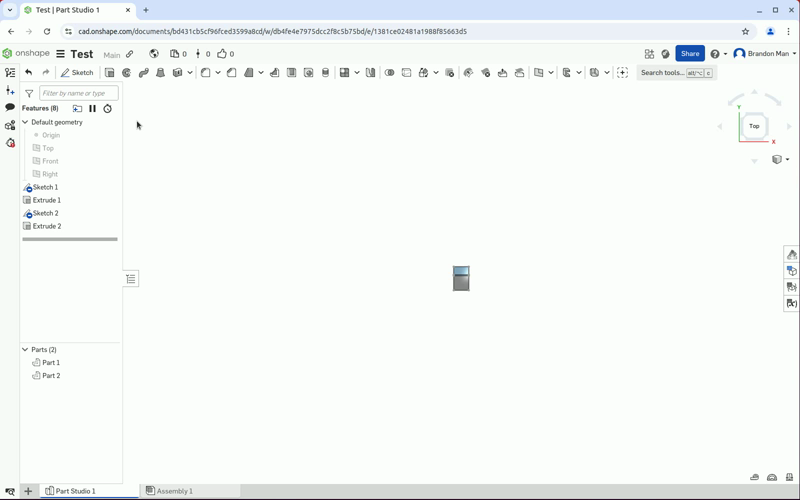
key(shift+h)
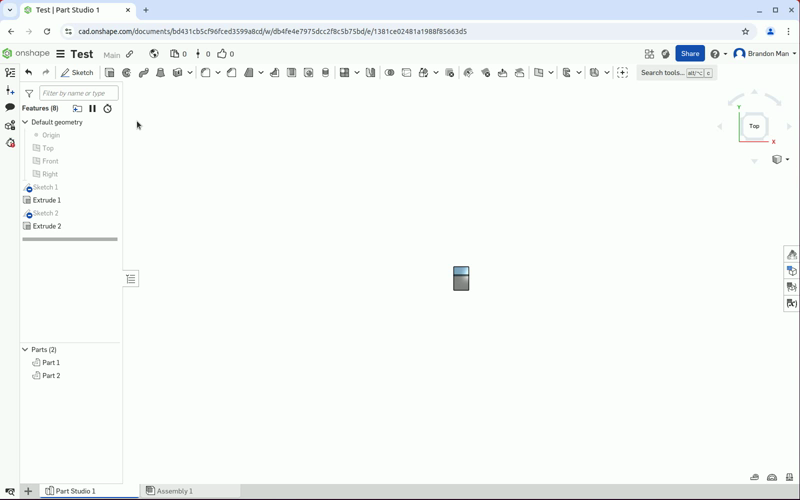
mouse_move(73, 189)
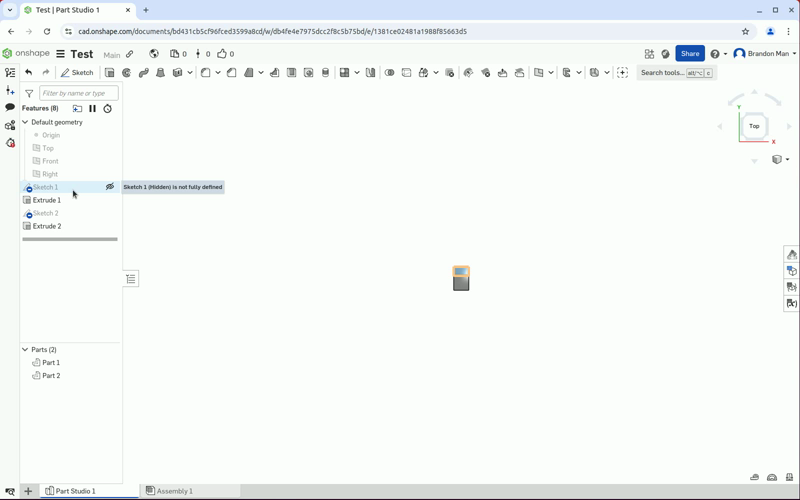
click(73, 189)
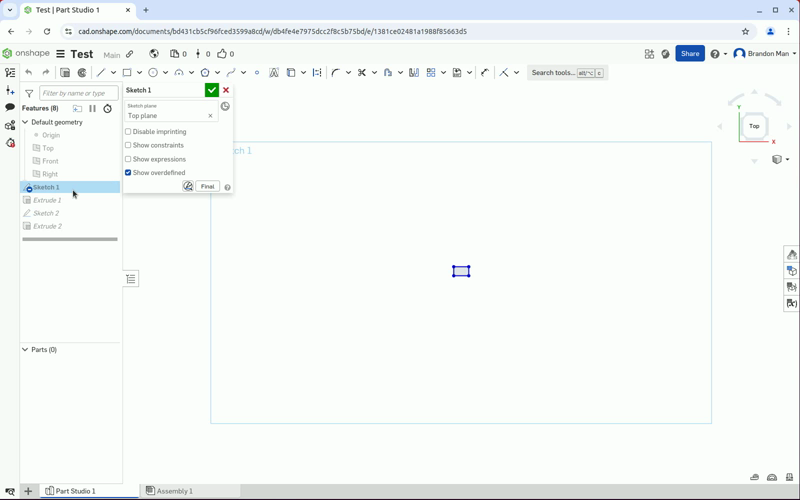
mouse_move(229, 92)
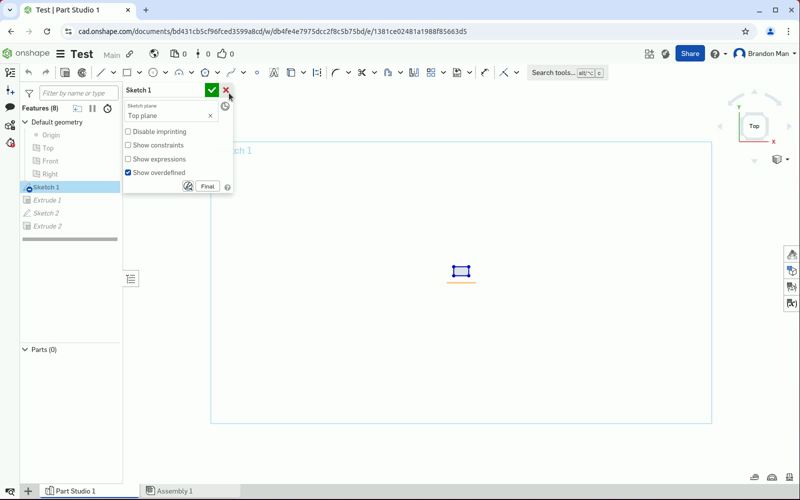
click(229, 92)
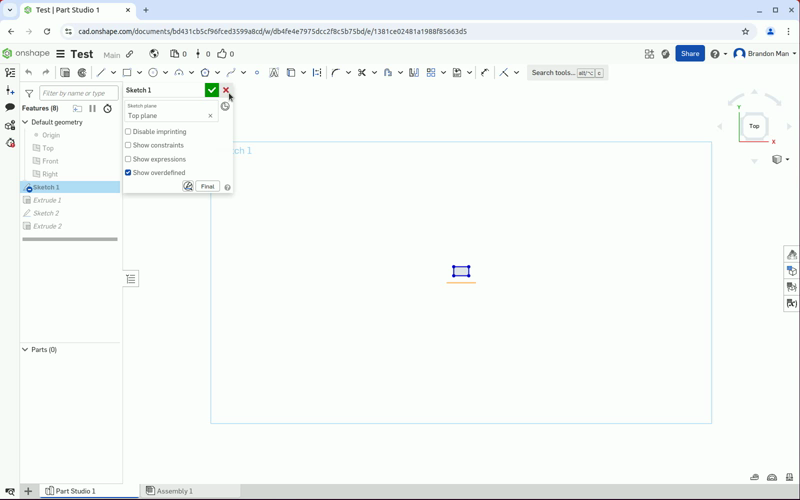
key(shift+s)
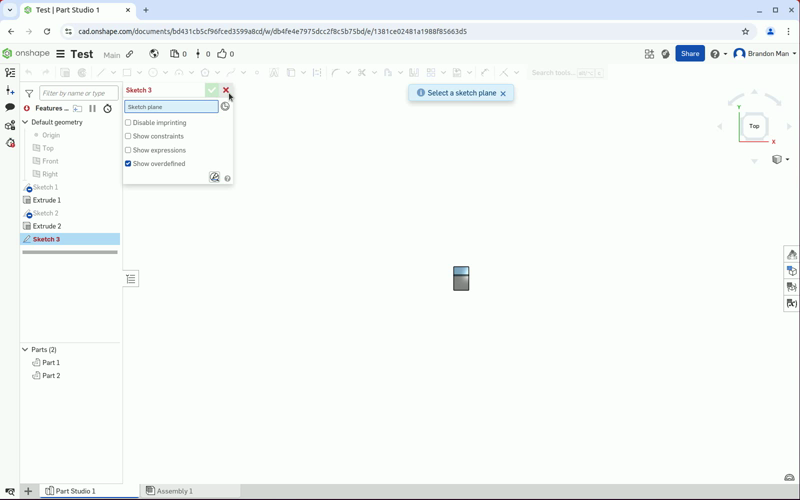
mouse_move(73, 150)
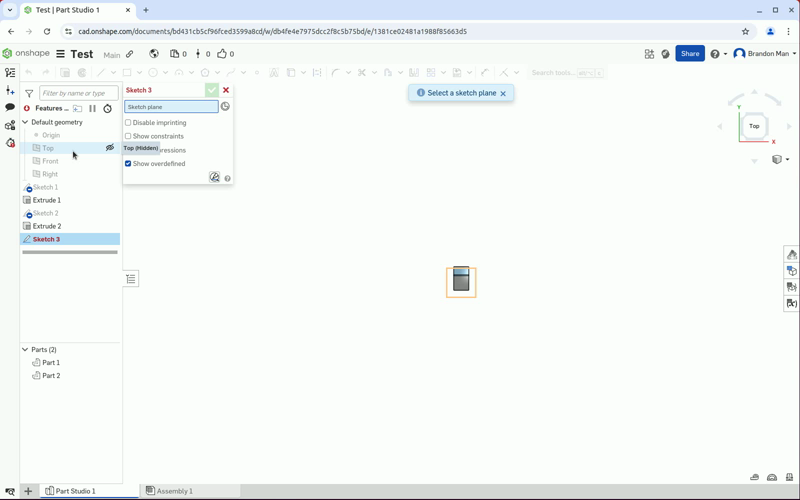
click(73, 150)
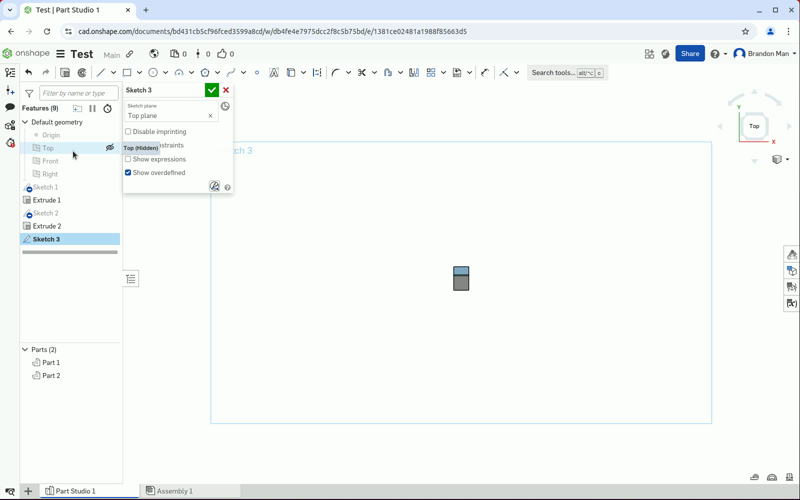
mouse_move(73, 352)
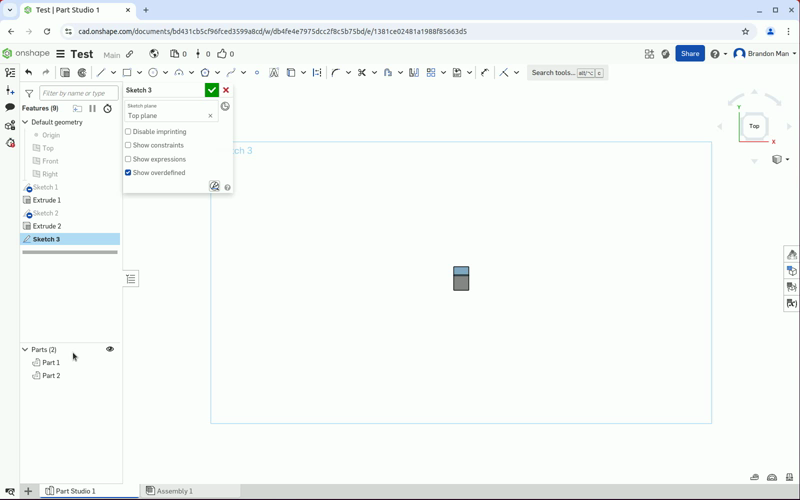
key(y)
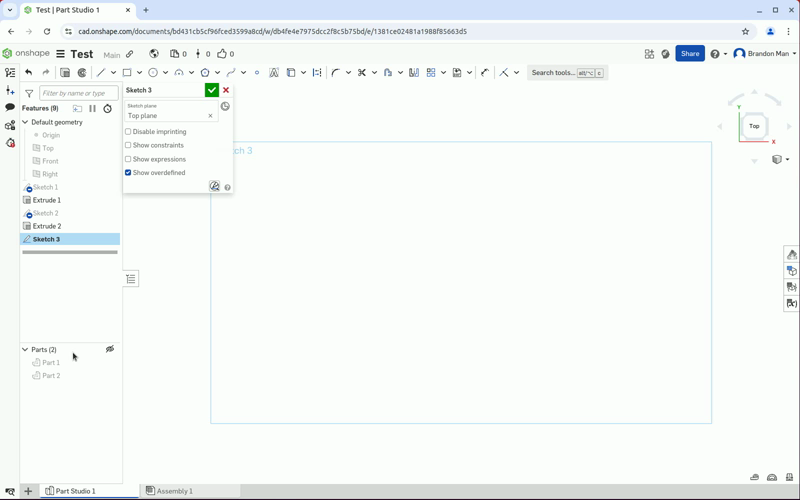
key(l)
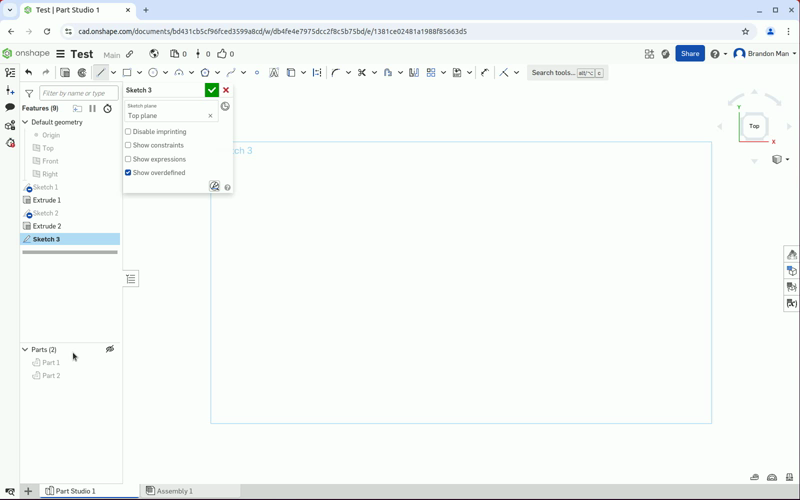
key_down(shift)
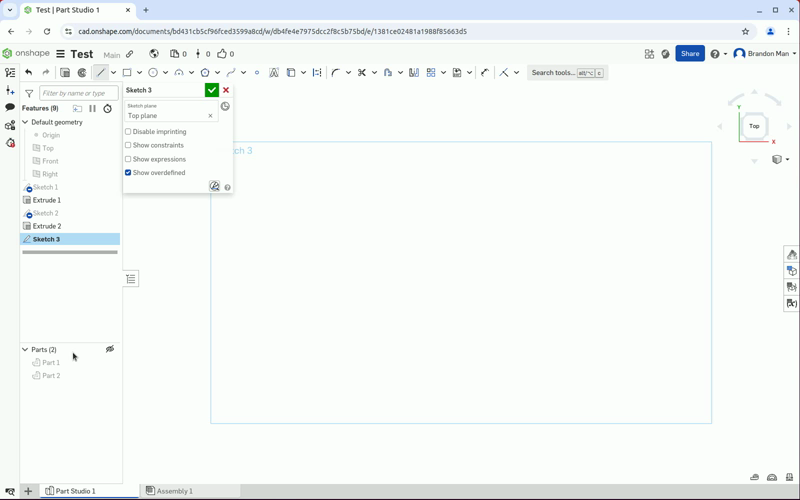
mouse_move(445, 290)
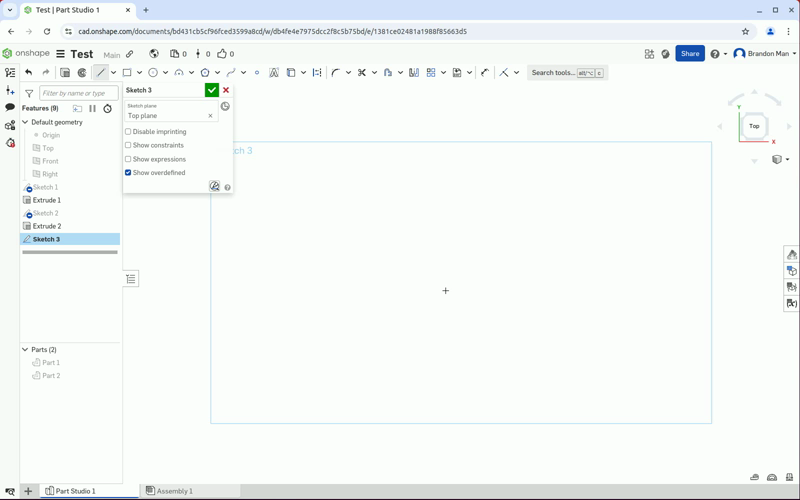
click(445, 290)
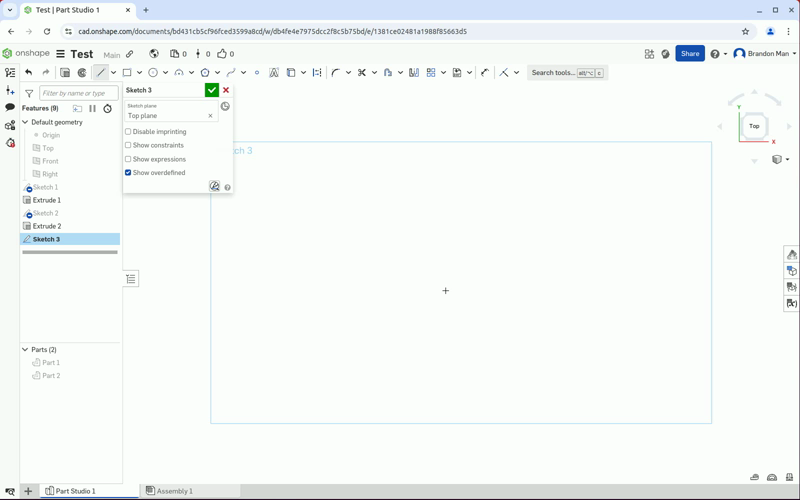
key_up(shift)
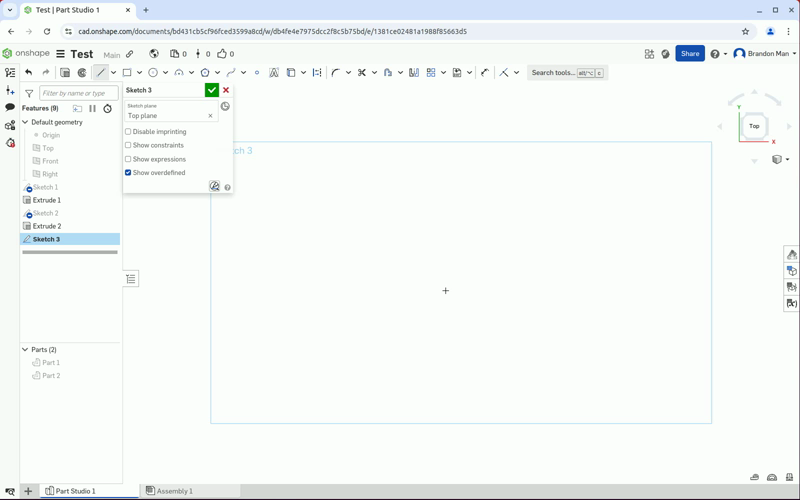
key_down(shift)
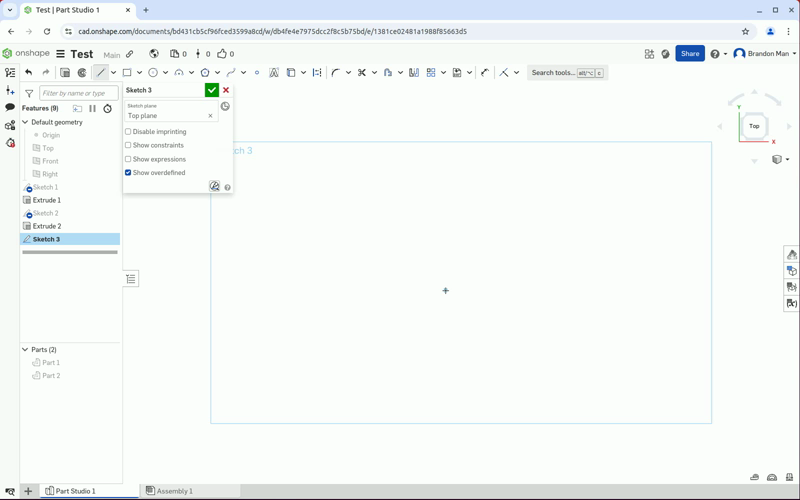
mouse_move(475, 290)
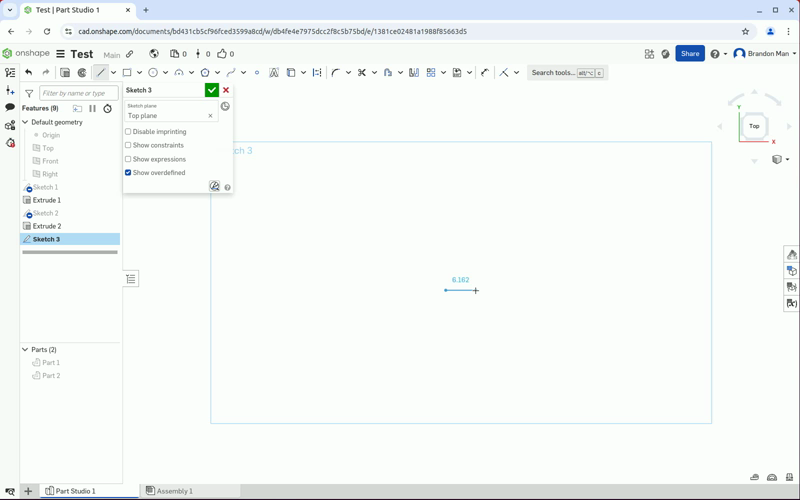
mouse_move(454, 290)
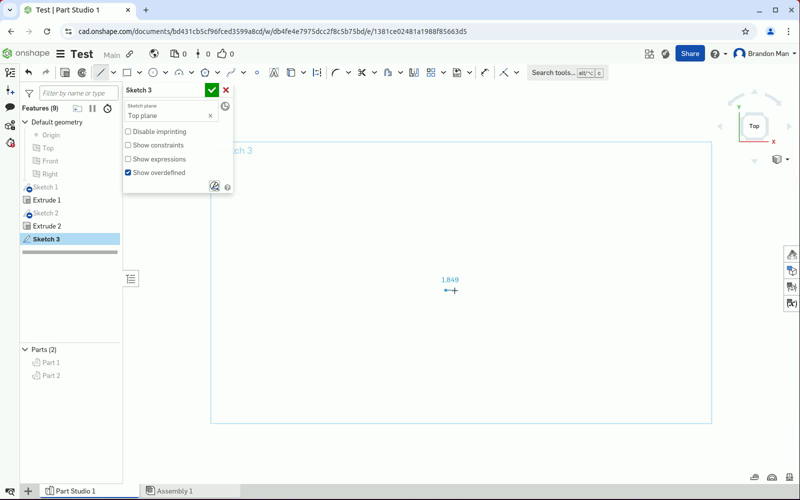
click(454, 290)
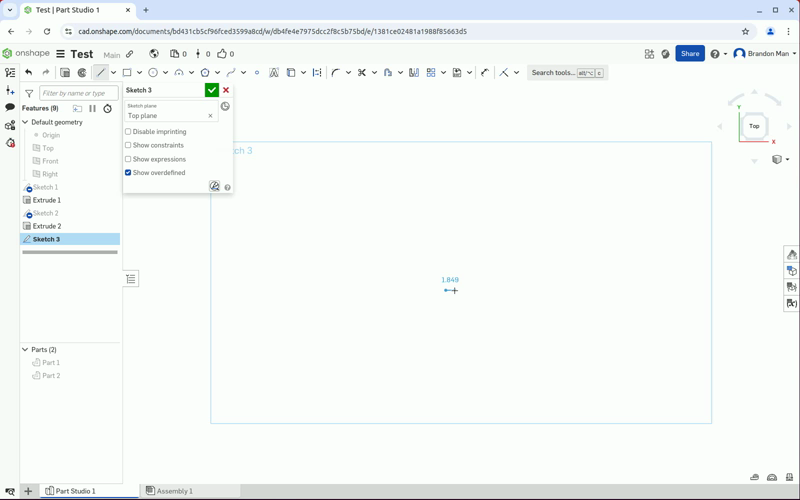
key_up(shift)
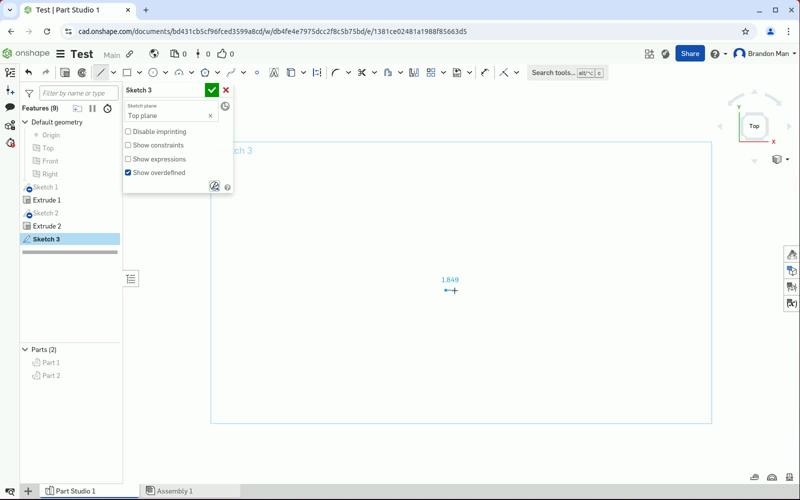
key_down(shift)
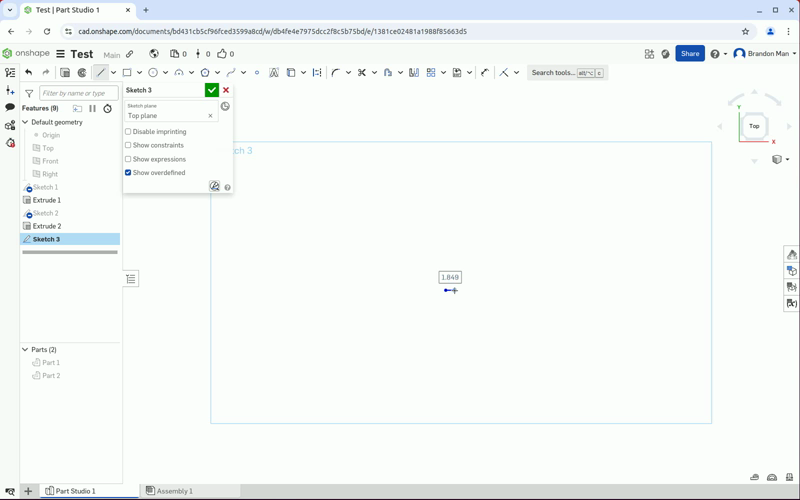
mouse_move(484, 290)
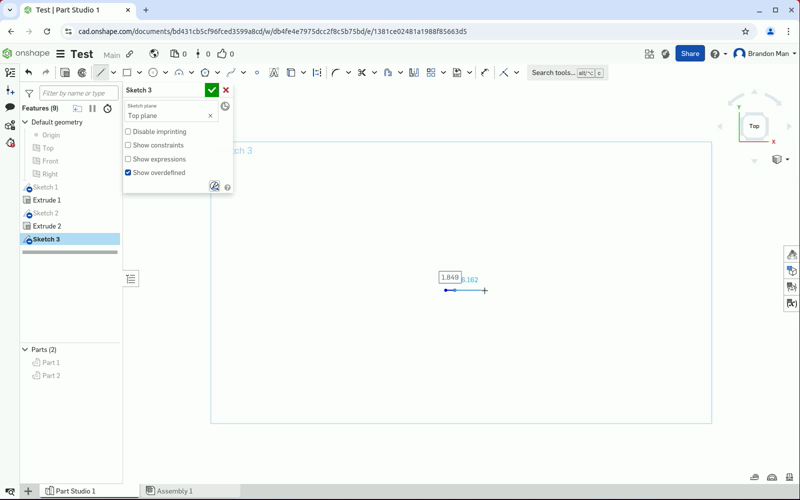
mouse_move(454, 274)
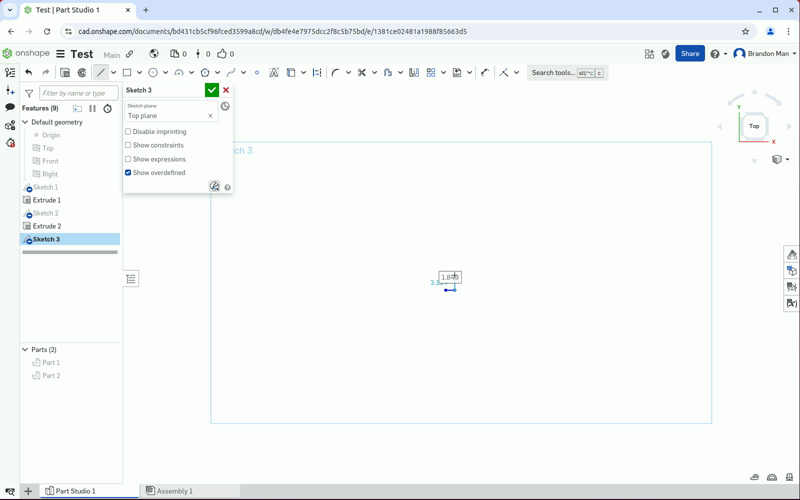
click(454, 274)
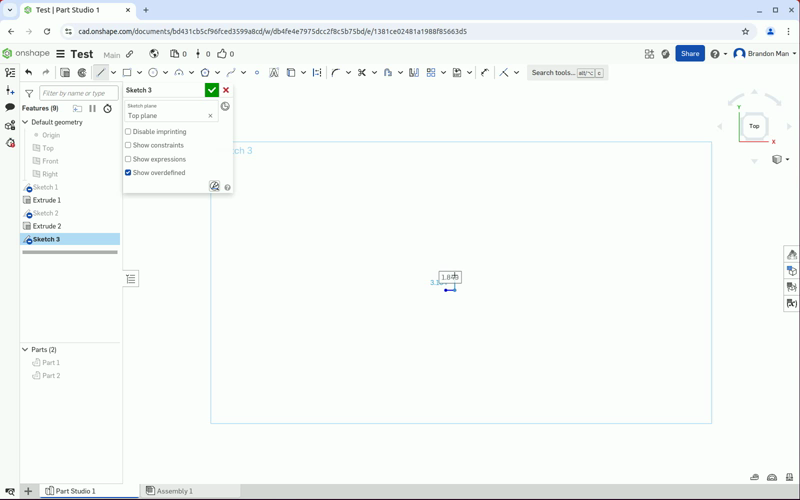
key_up(shift)
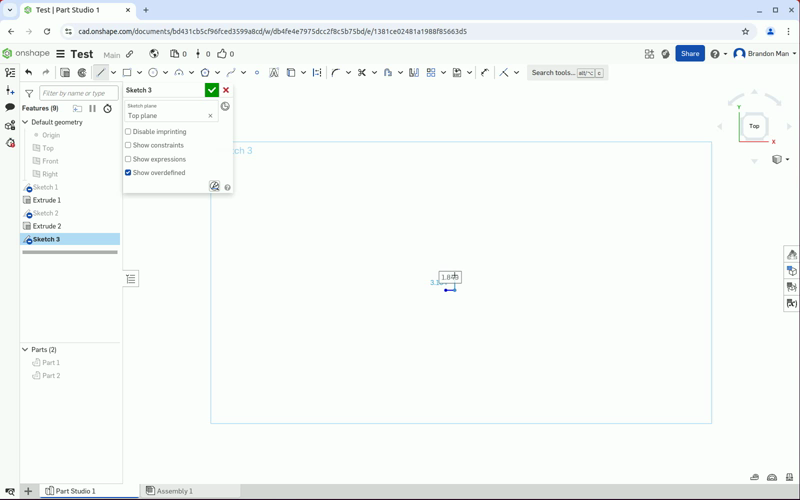
key_down(shift)
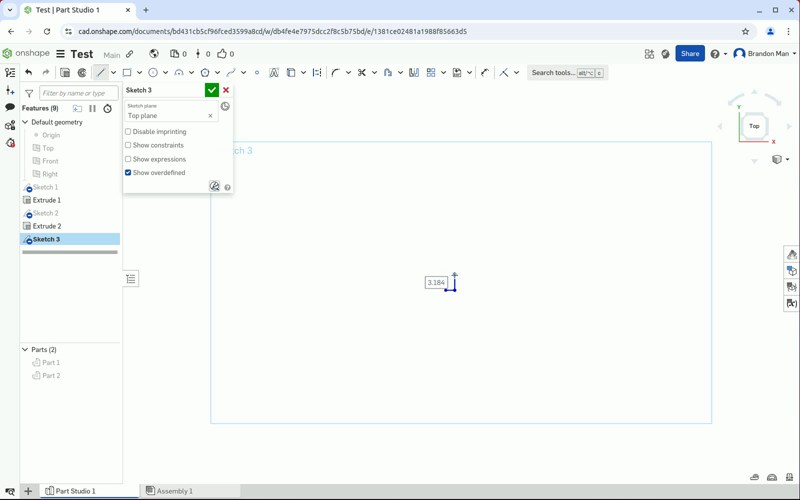
mouse_move(484, 274)
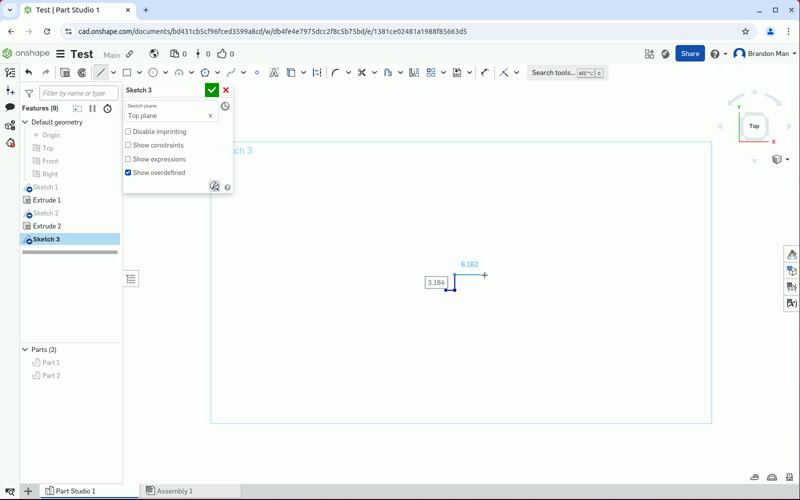
mouse_move(445, 274)
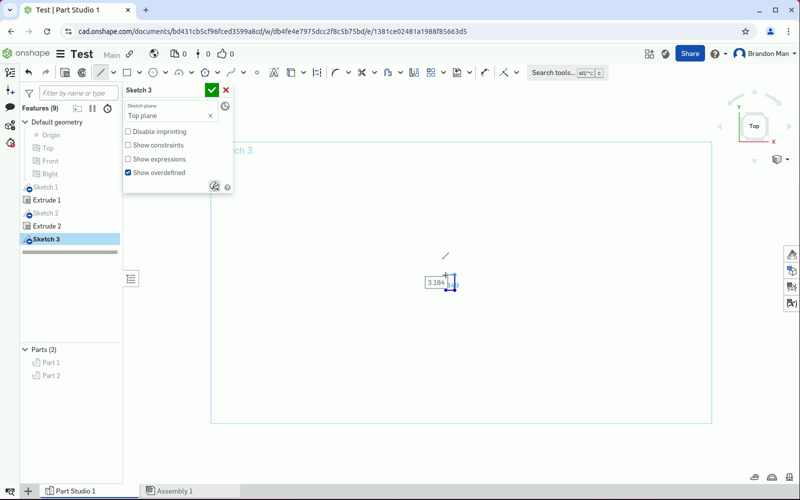
click(445, 274)
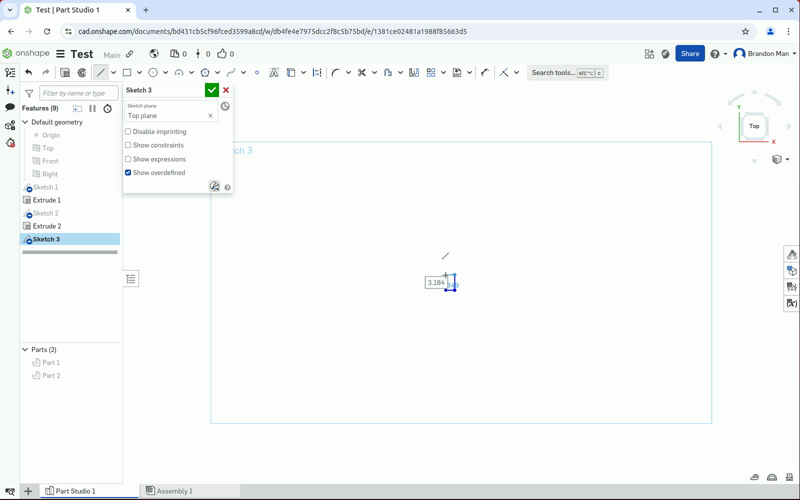
key_up(shift)
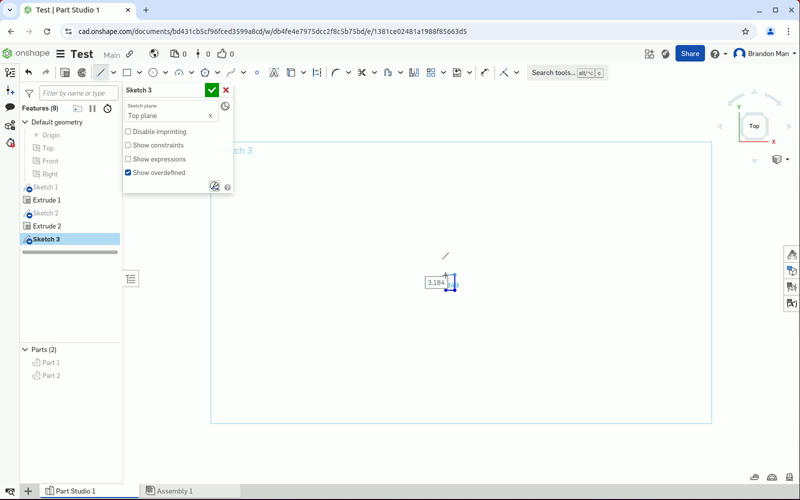
mouse_move(475, 274)
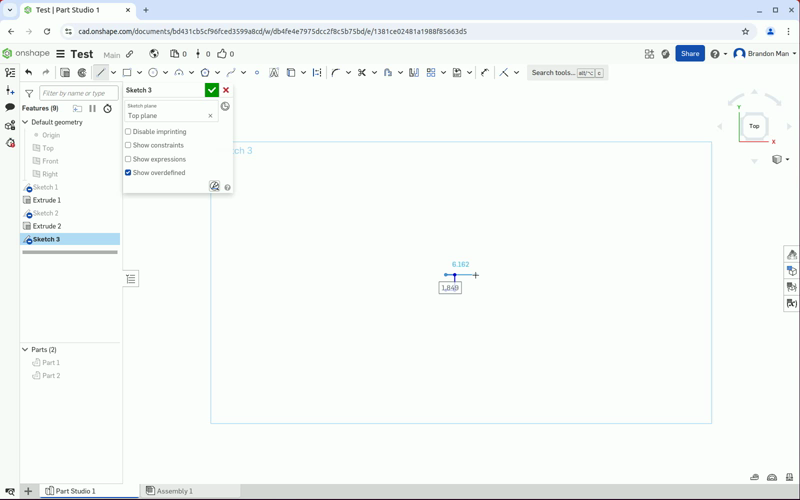
key_down(shift)
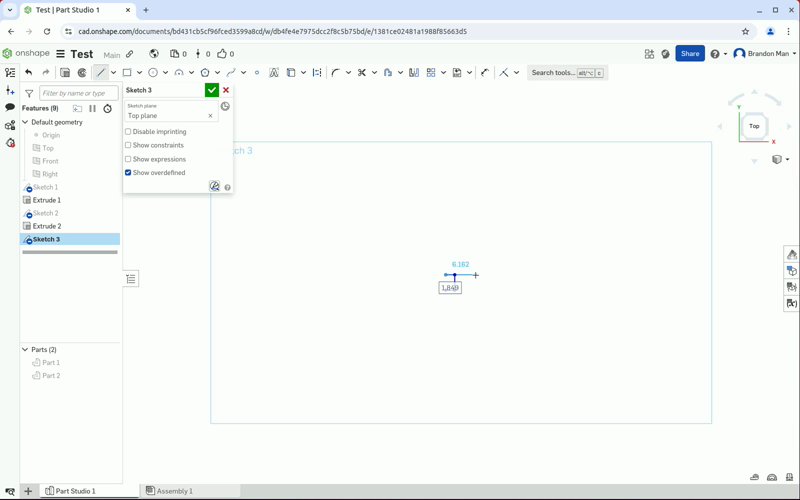
mouse_move(445, 290)
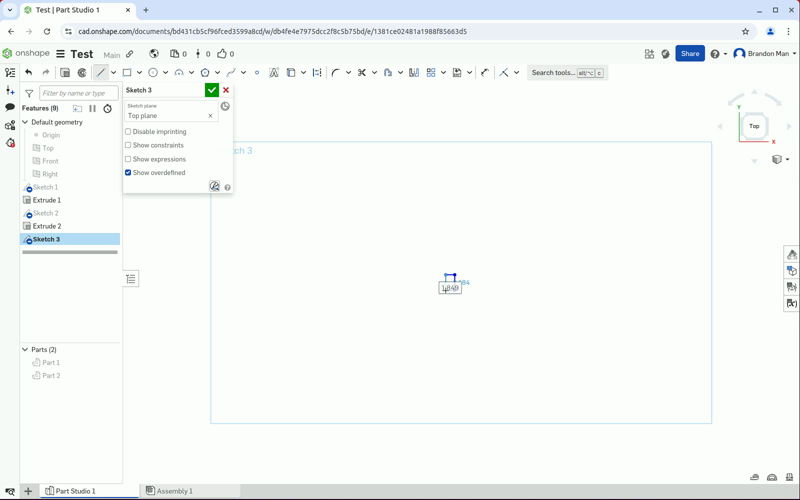
key_up(shift)
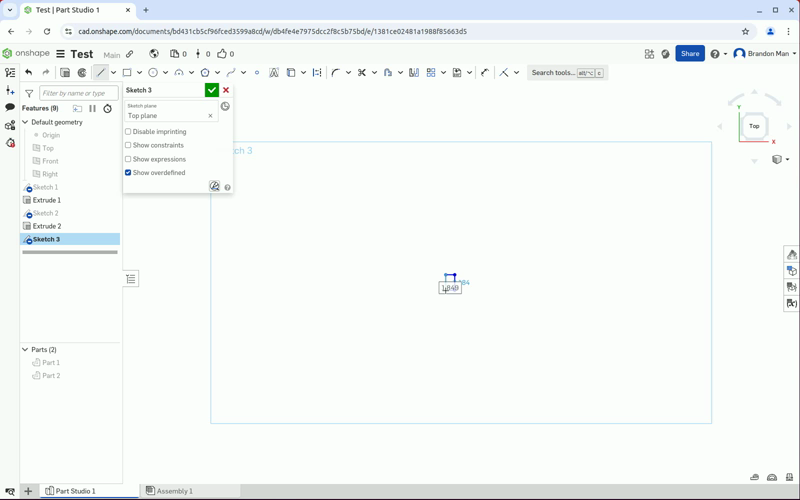
click(445, 290)
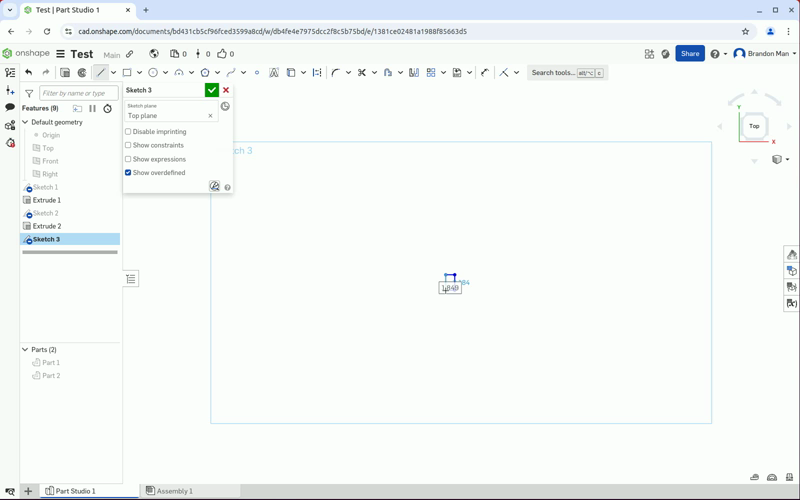
key(esc)
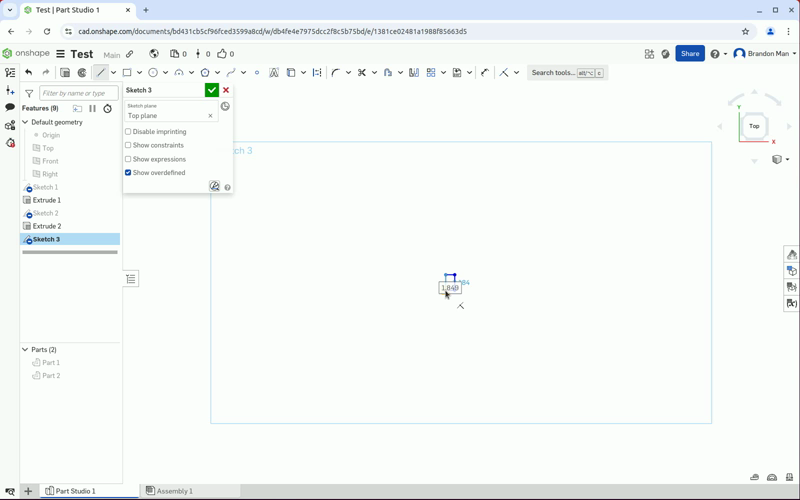
mouse_move(447, 287)
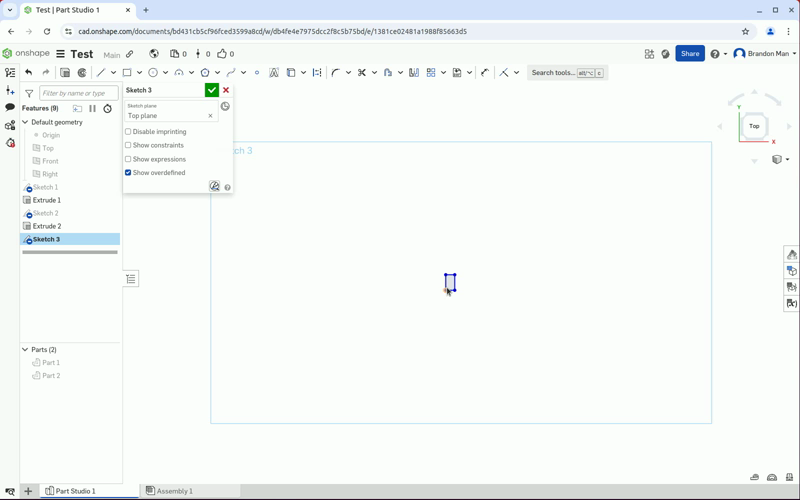
scroll(6)
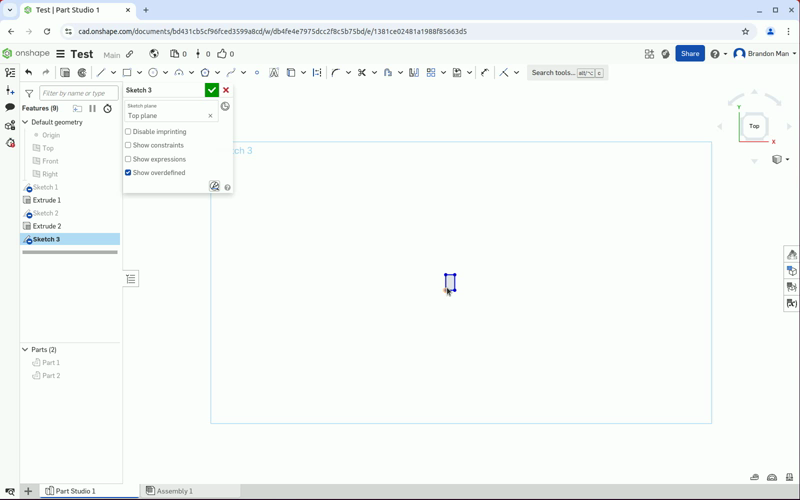
scroll(6)
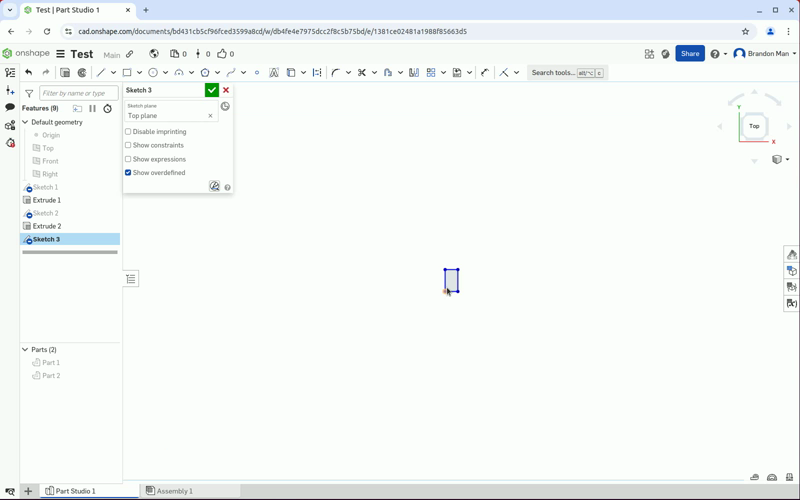
scroll(6)
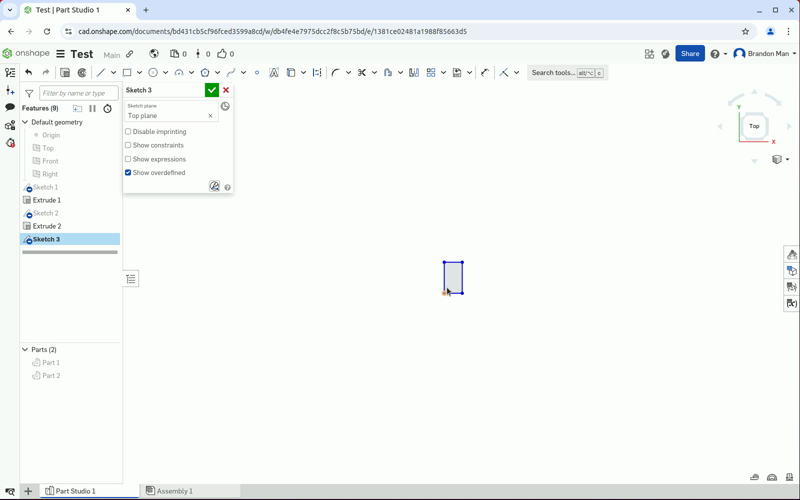
scroll(6)
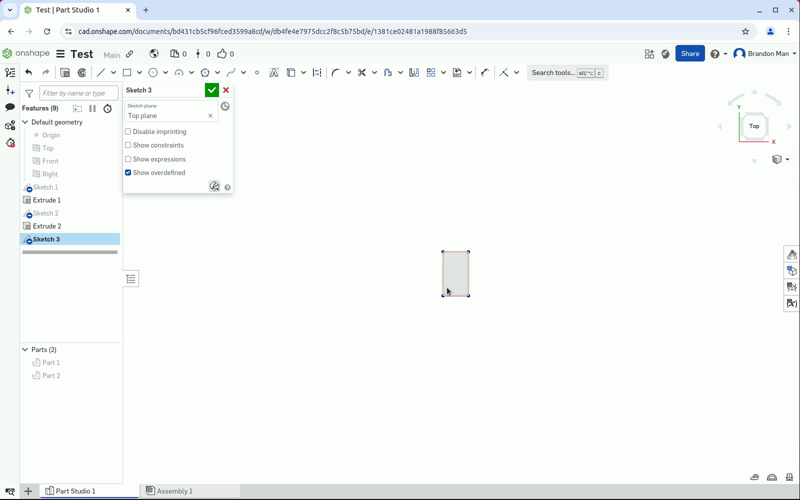
scroll(6)
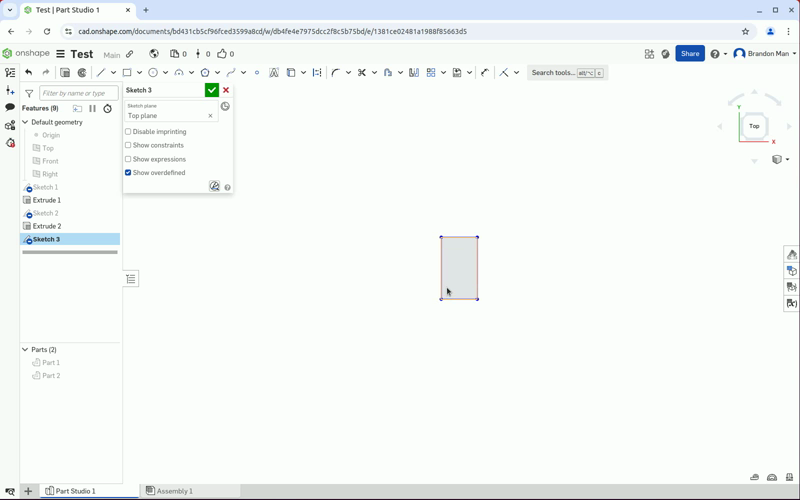
scroll(6)
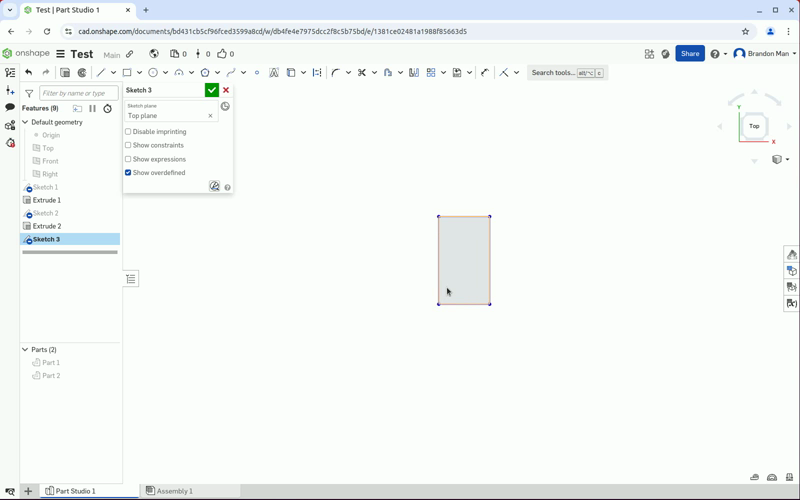
scroll(6)
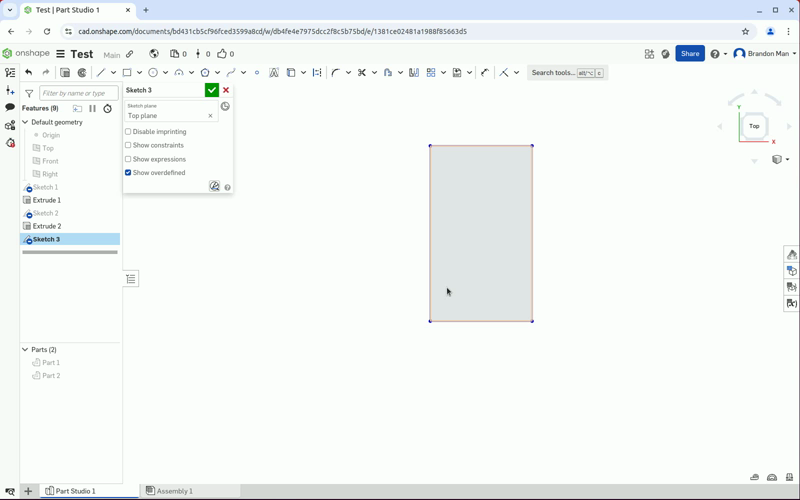
click(447, 287)
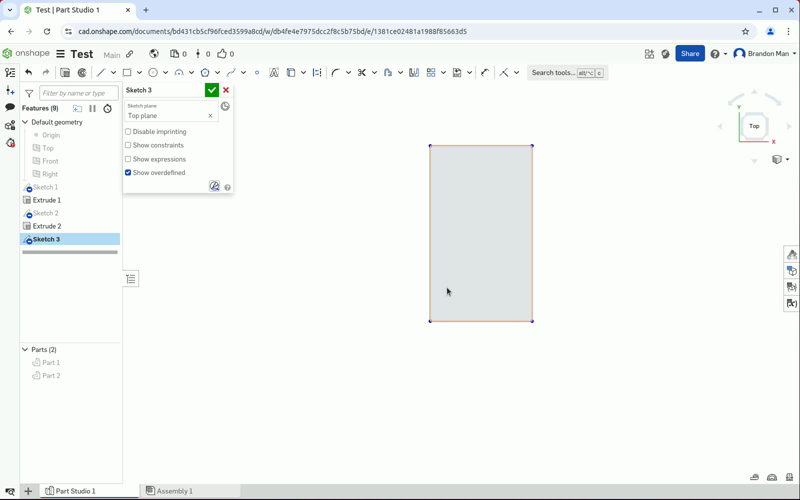
scroll(-6)
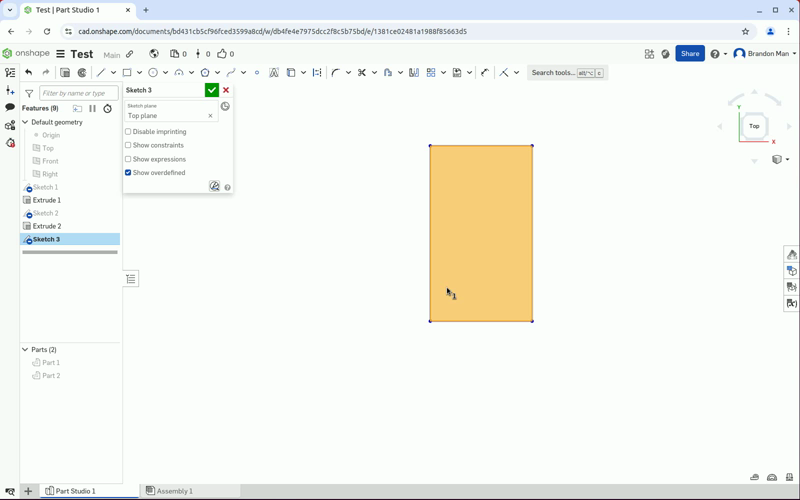
scroll(-6)
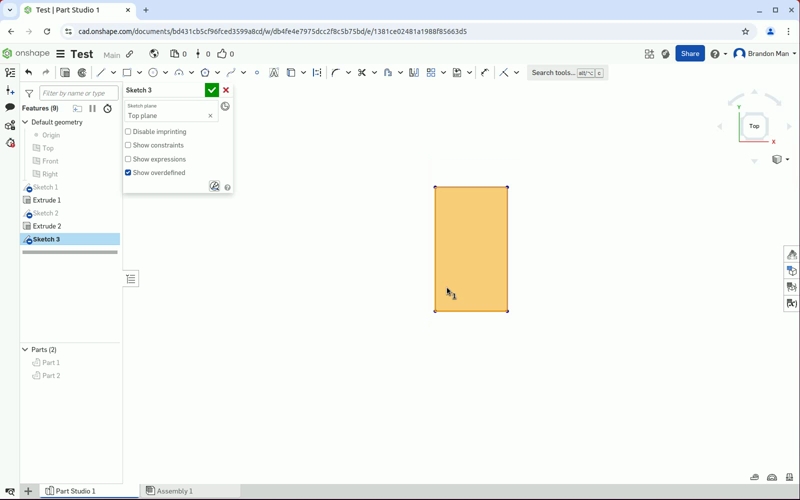
scroll(-6)
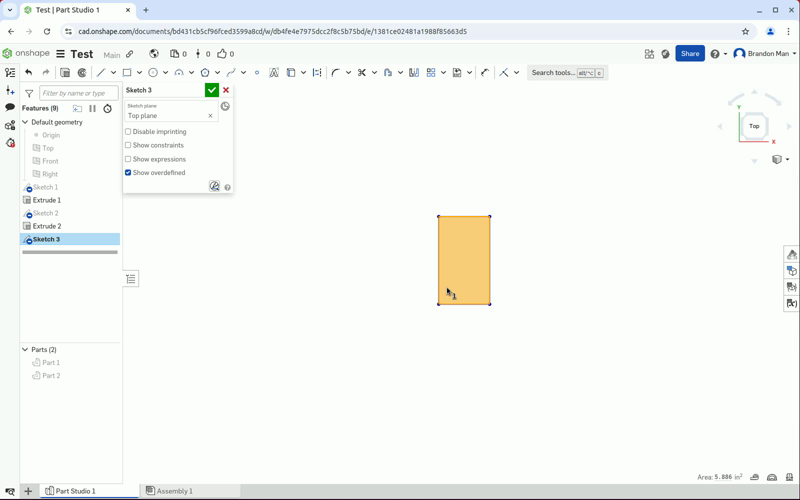
scroll(-6)
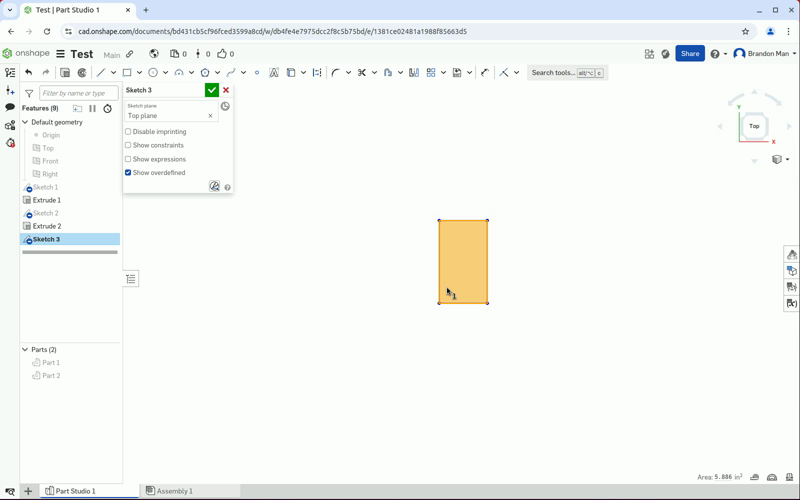
scroll(-6)
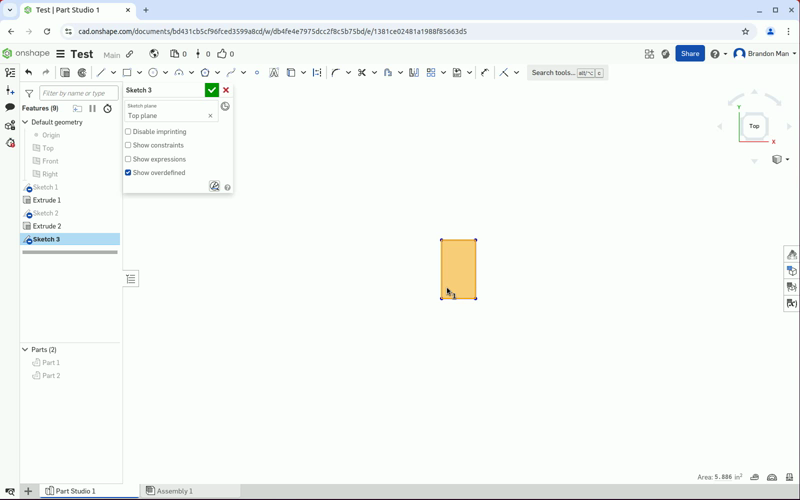
scroll(-6)
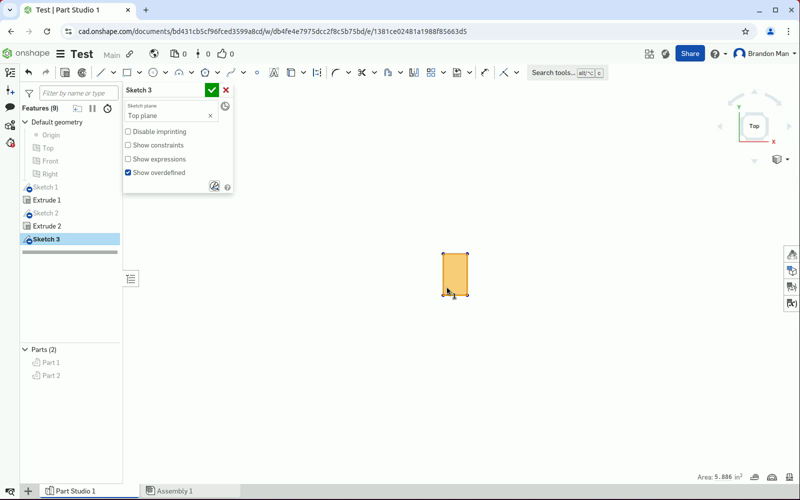
scroll(-6)
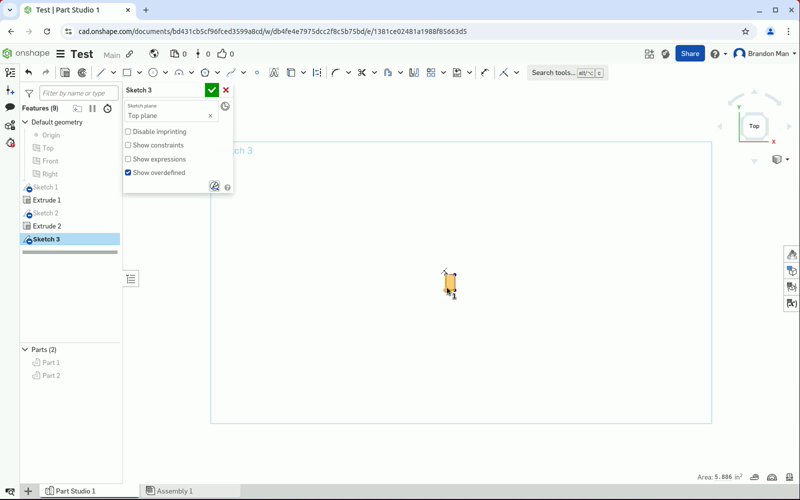
mouse_move(73, 352)
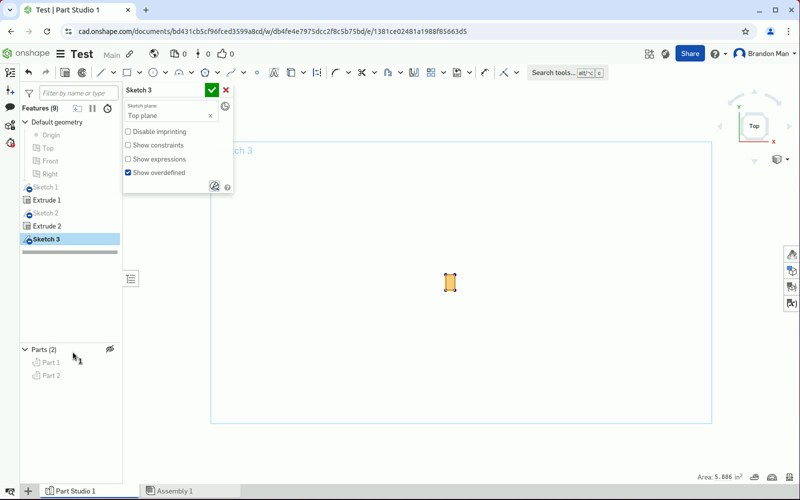
key(shift+y)
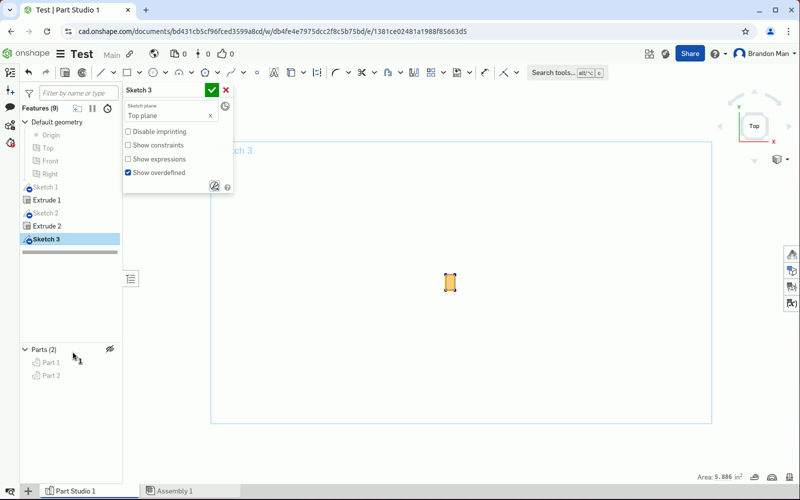
key(shift+e)
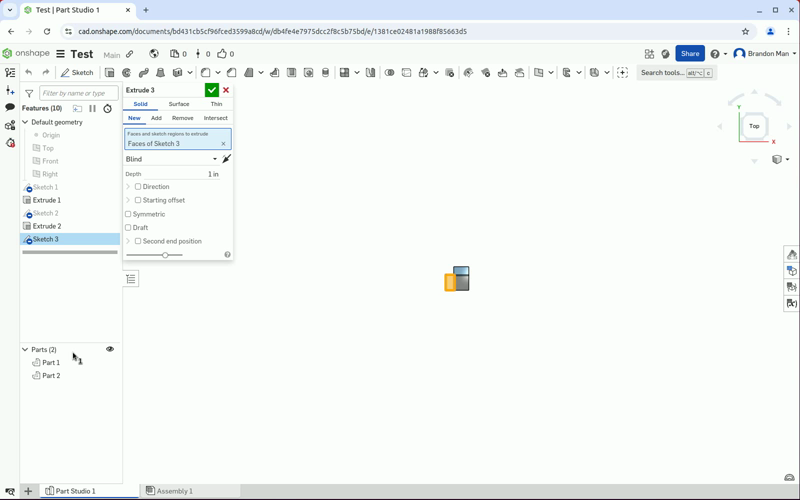
mouse_move(143, 106)
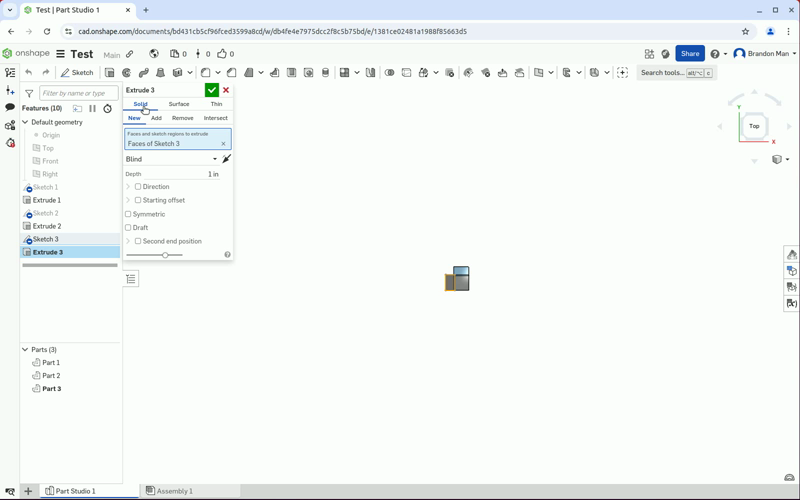
click(143, 106)
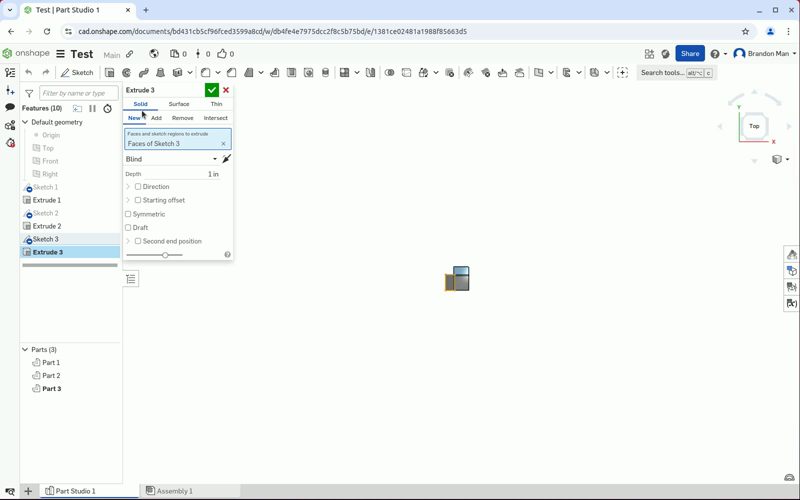
mouse_move(137, 120)
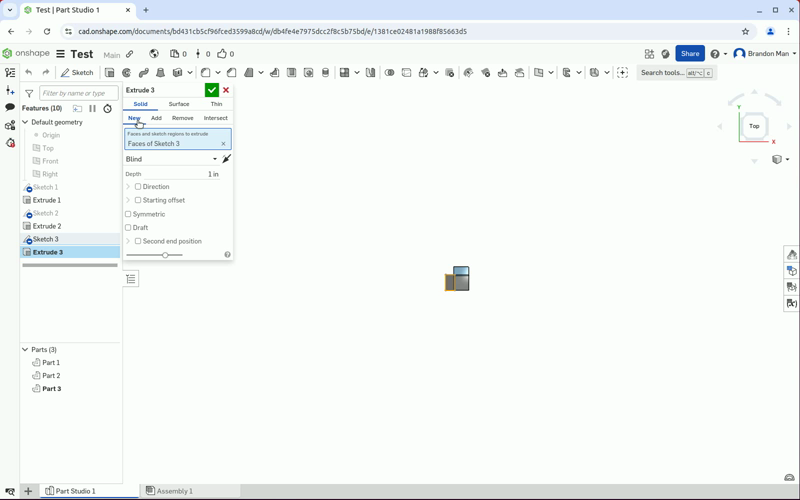
click(137, 120)
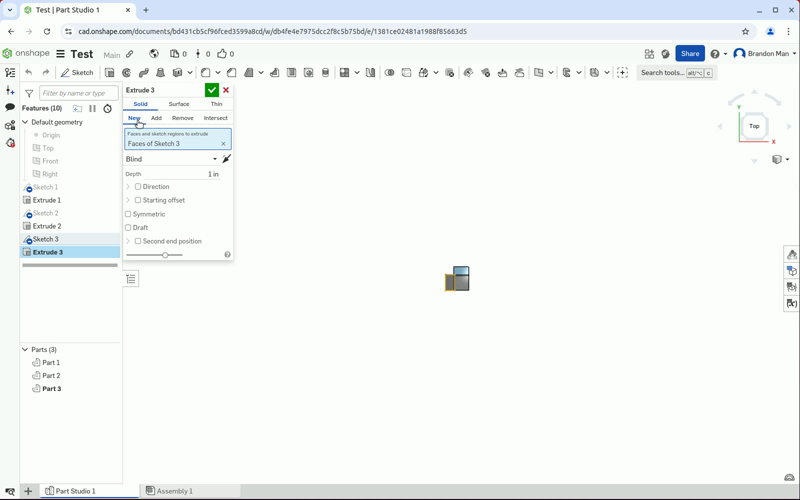
key(tab, 4)
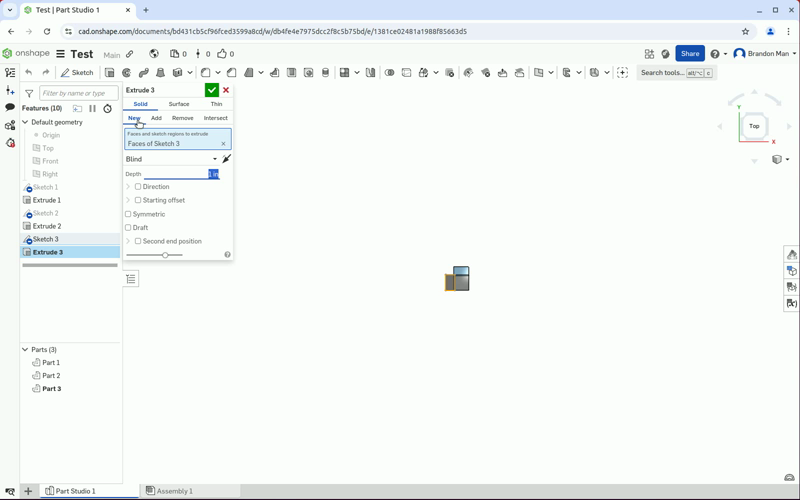
text(23.108)
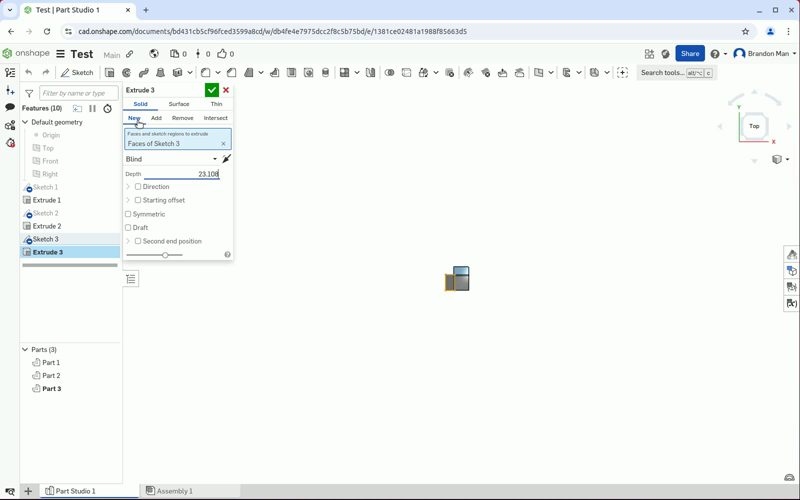
key(enter)
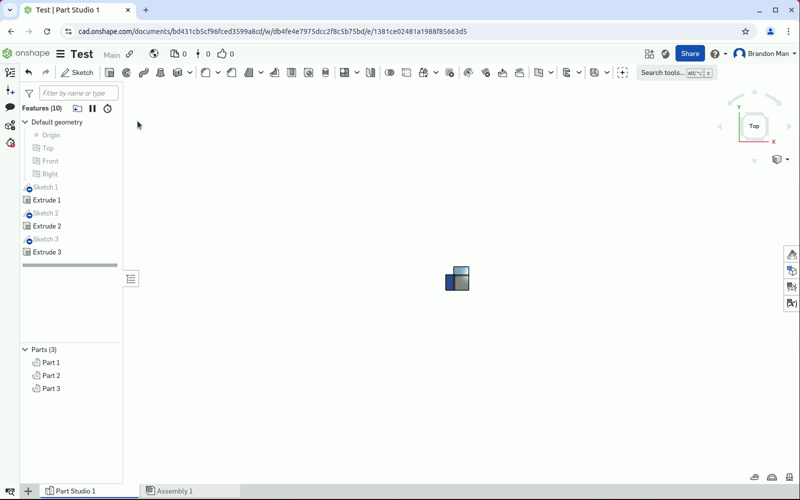
key(shift+h)
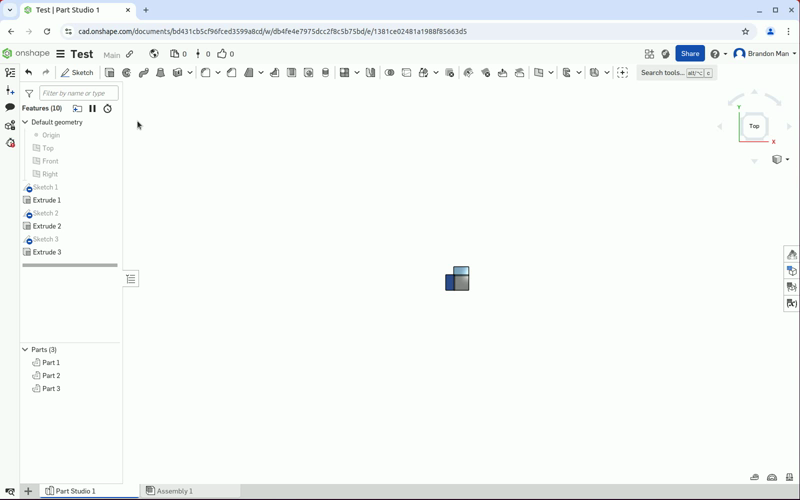
key(shift+h)
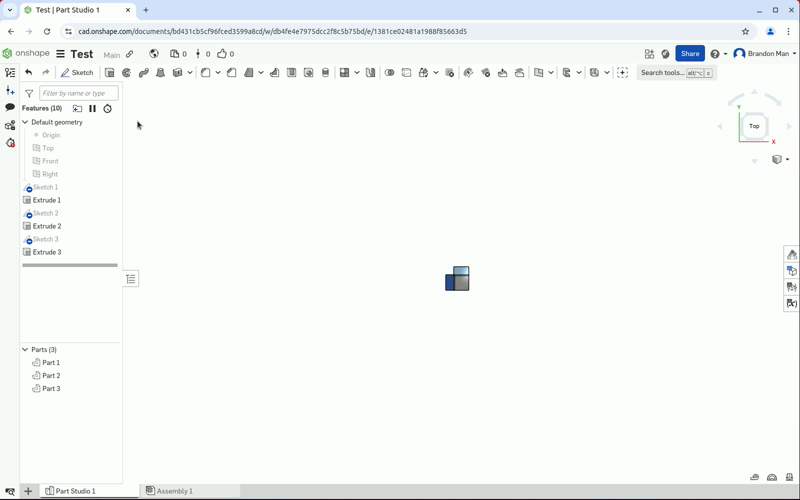
mouse_move(73, 189)
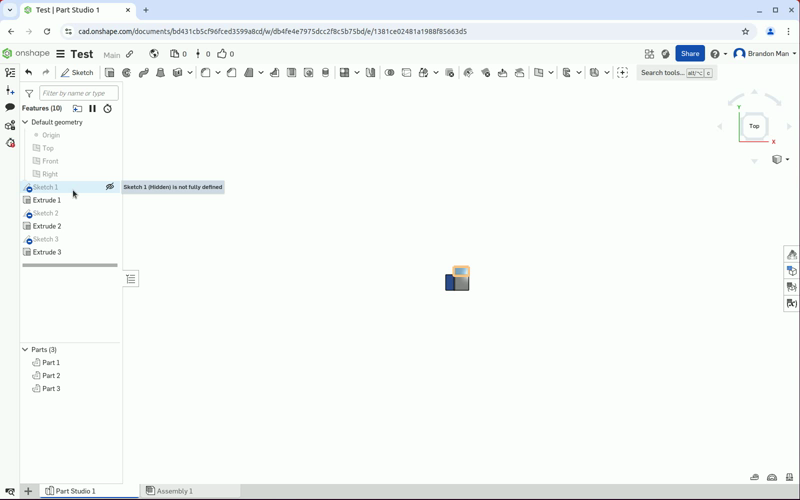
click(73, 189)
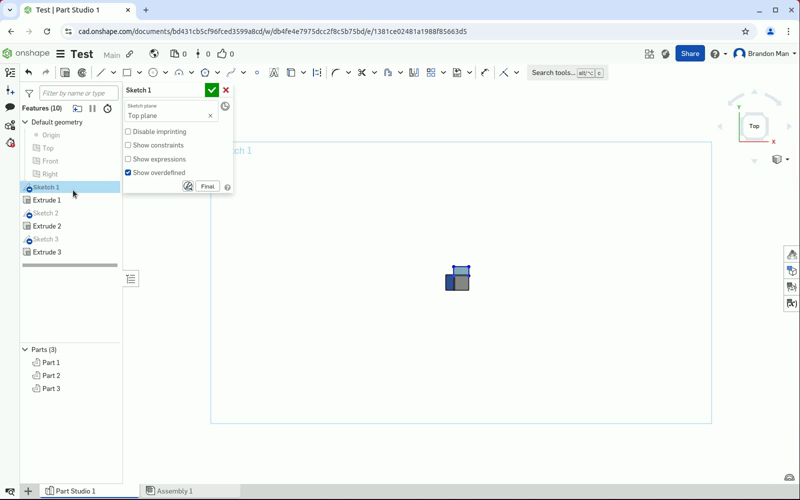
mouse_move(229, 92)
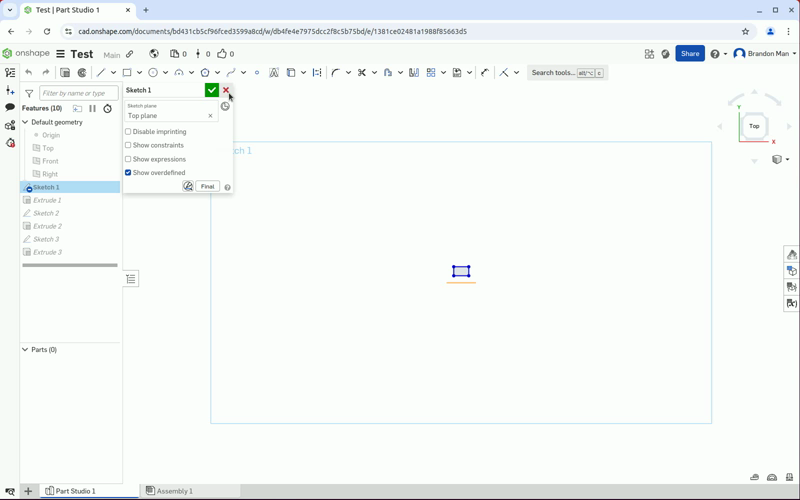
click(229, 92)
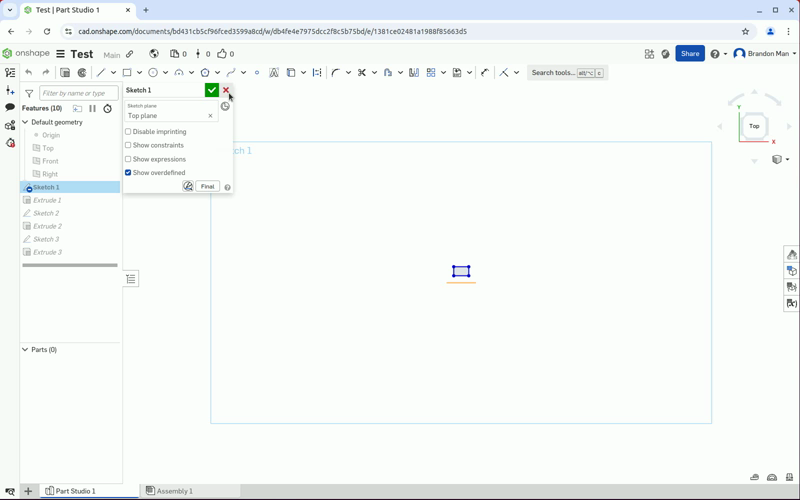
key(shift+s)
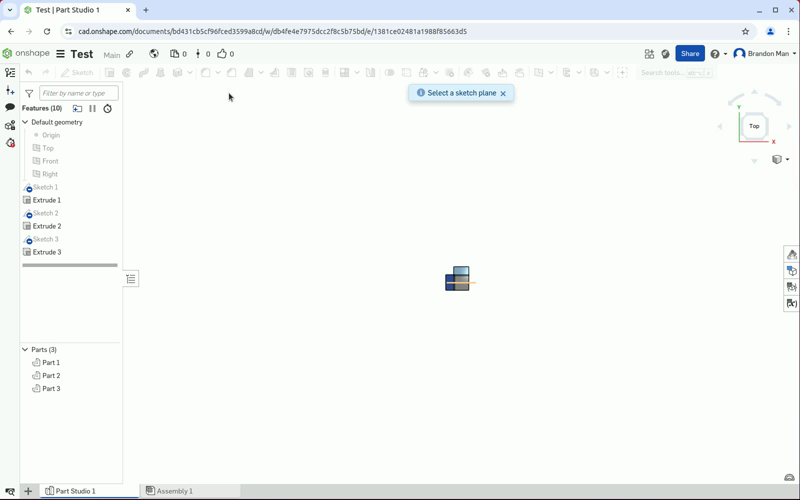
mouse_move(73, 150)
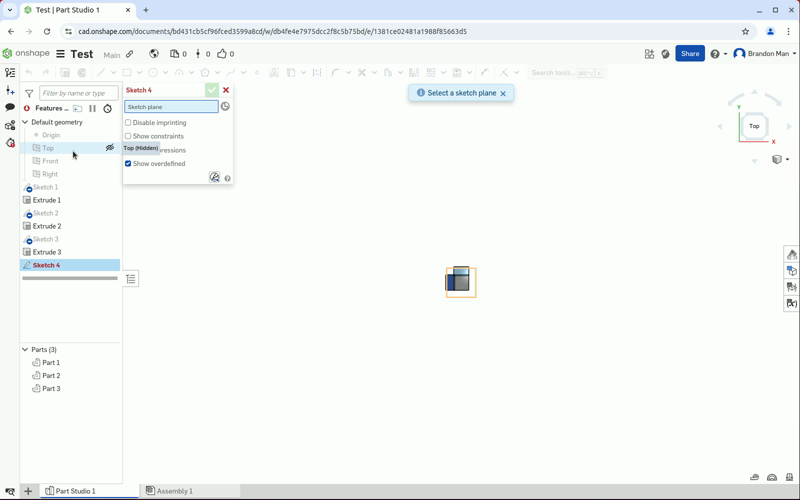
click(73, 150)
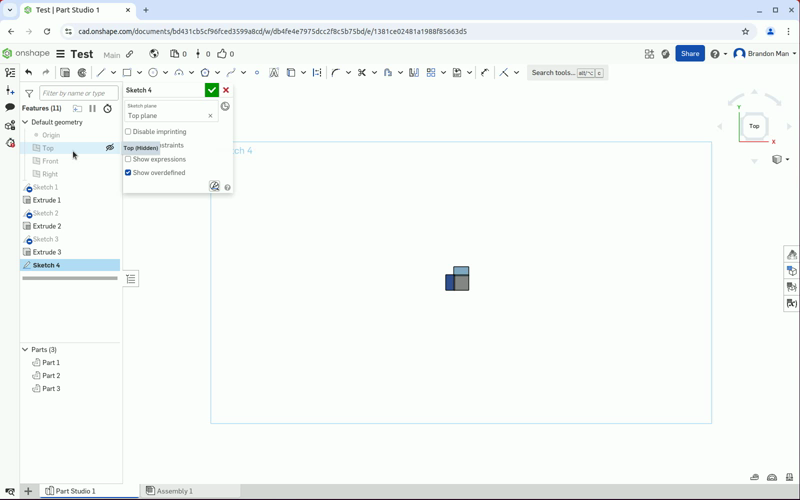
mouse_move(73, 352)
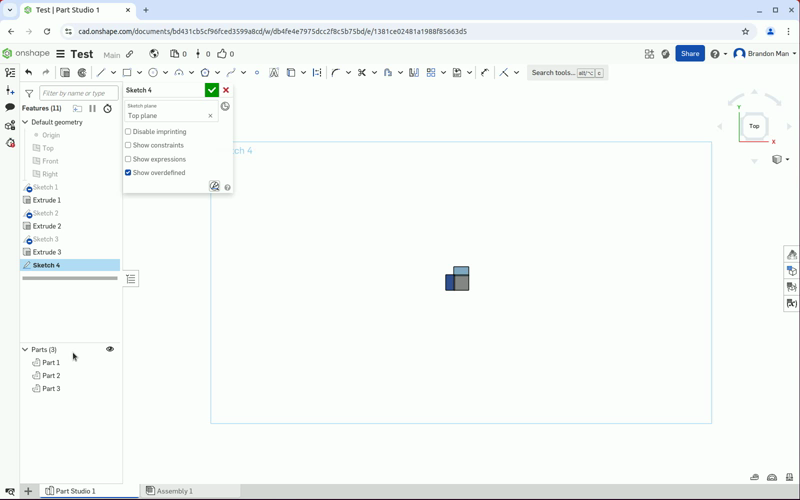
key(y)
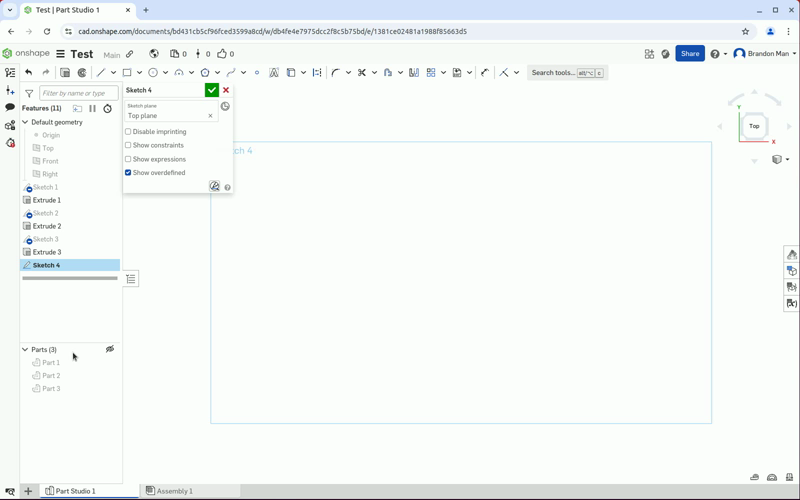
key(l)
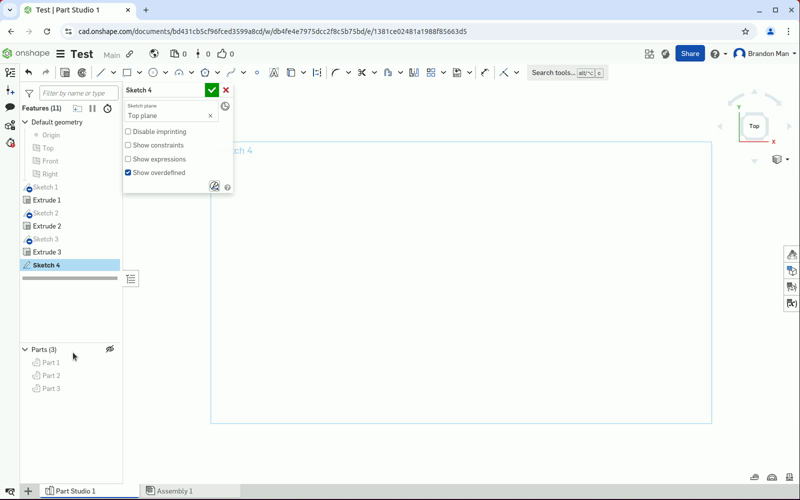
key_down(shift)
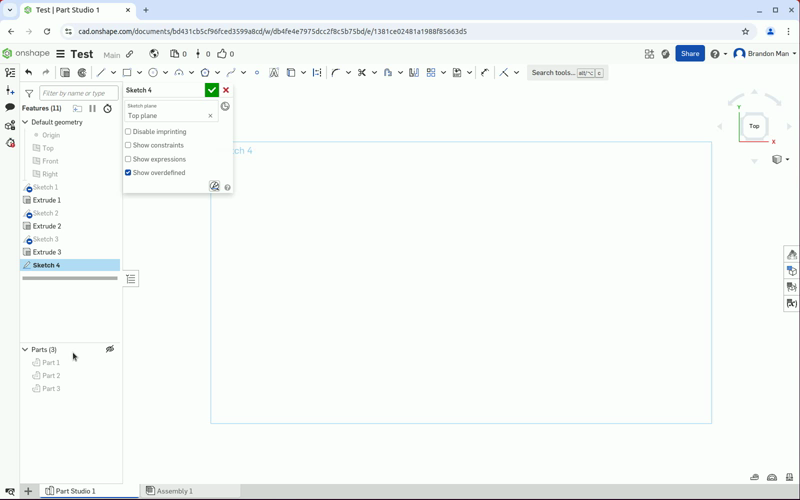
mouse_move(453, 298)
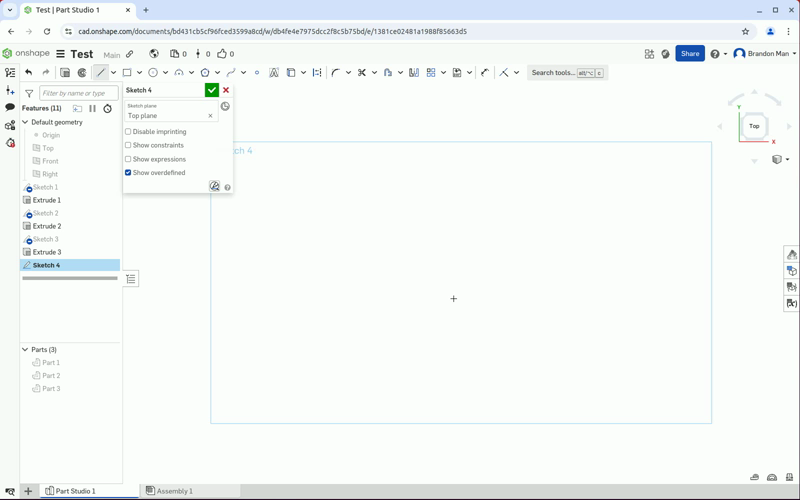
click(453, 298)
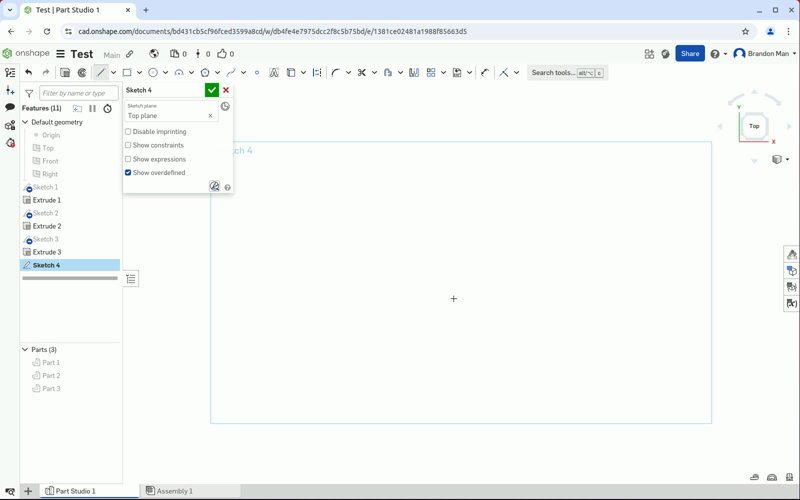
key_up(shift)
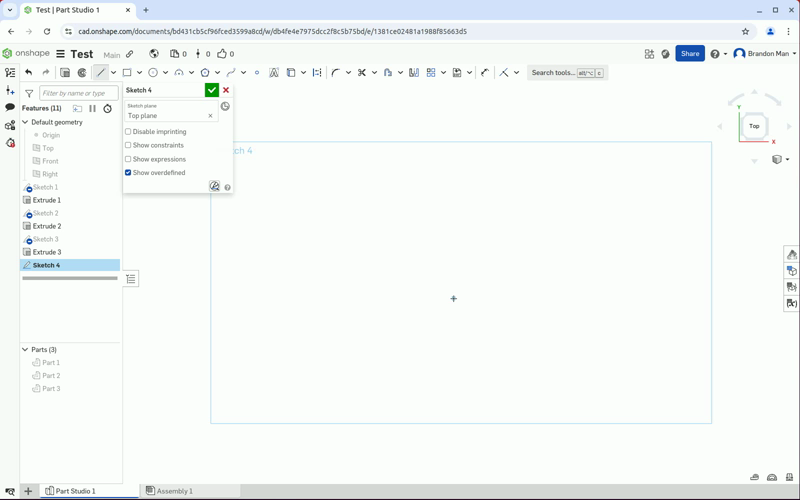
key_down(shift)
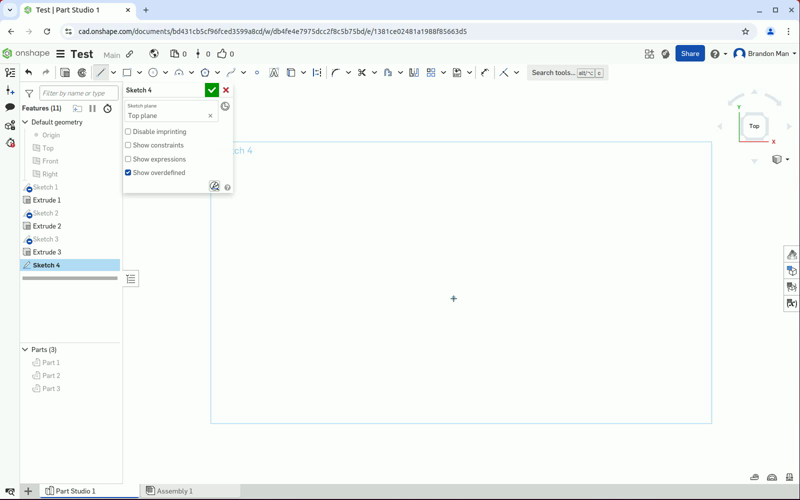
mouse_move(483, 298)
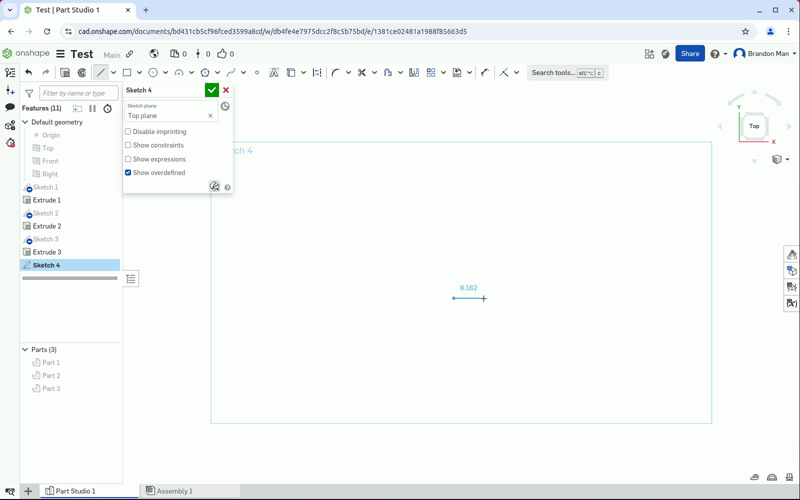
mouse_move(468, 298)
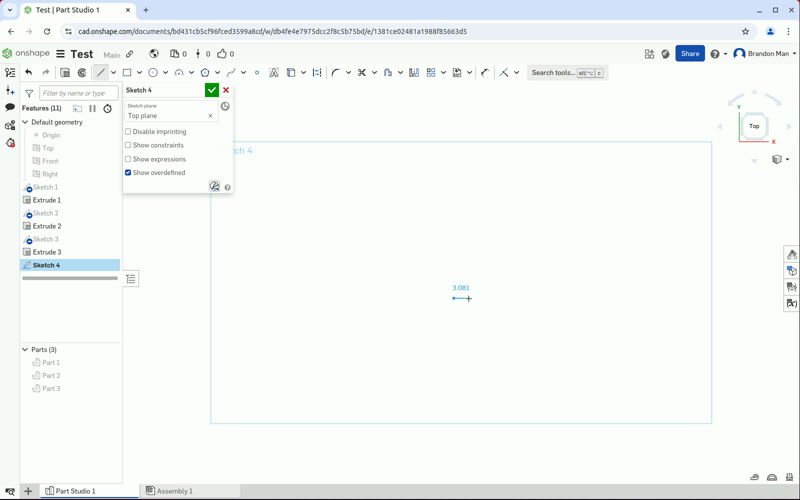
click(468, 298)
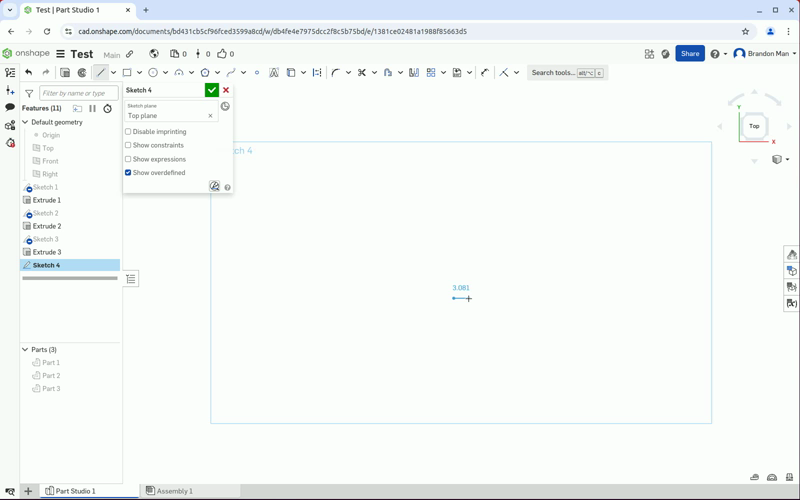
key_up(shift)
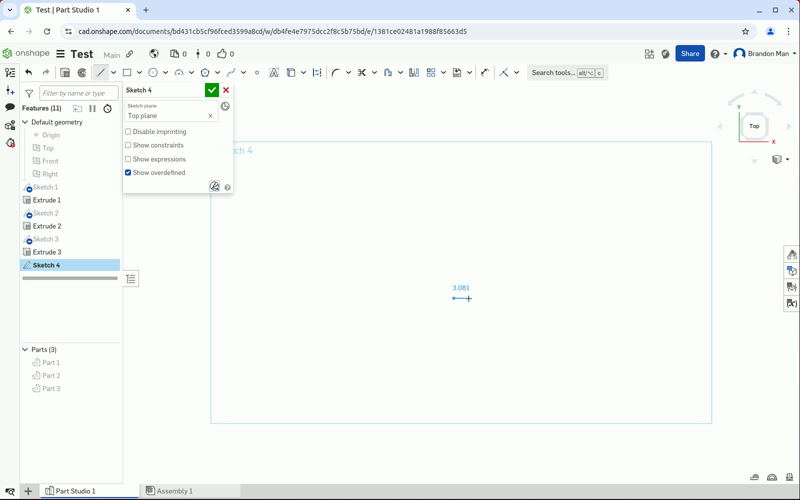
key_down(shift)
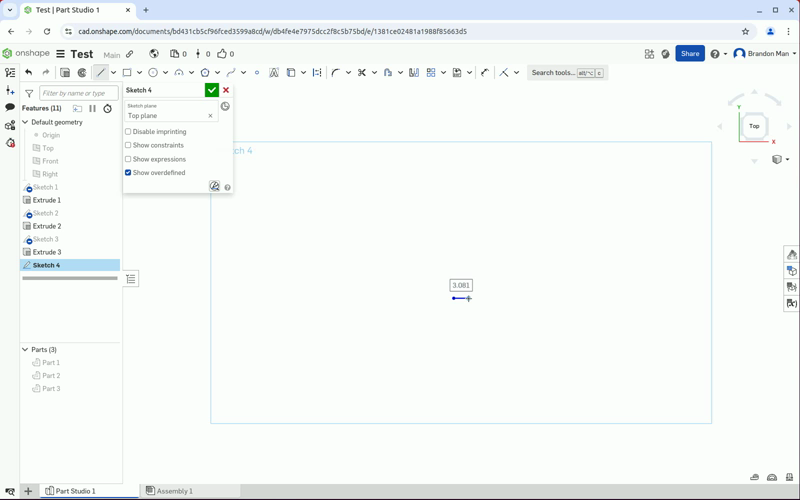
mouse_move(498, 298)
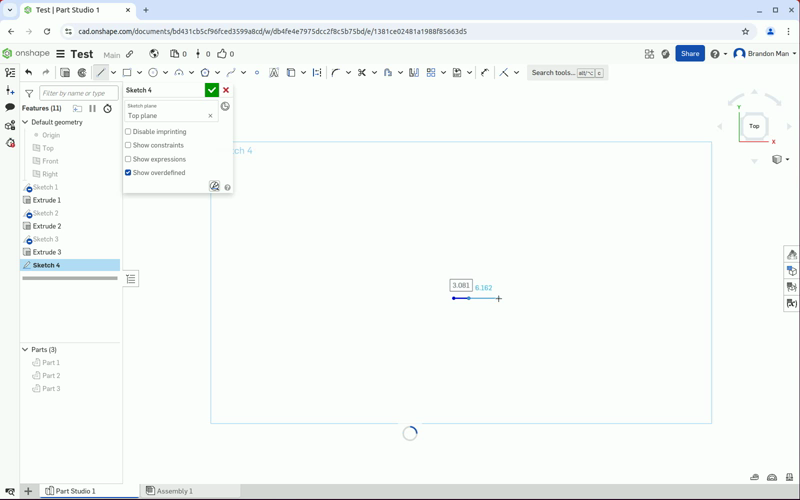
mouse_move(468, 289)
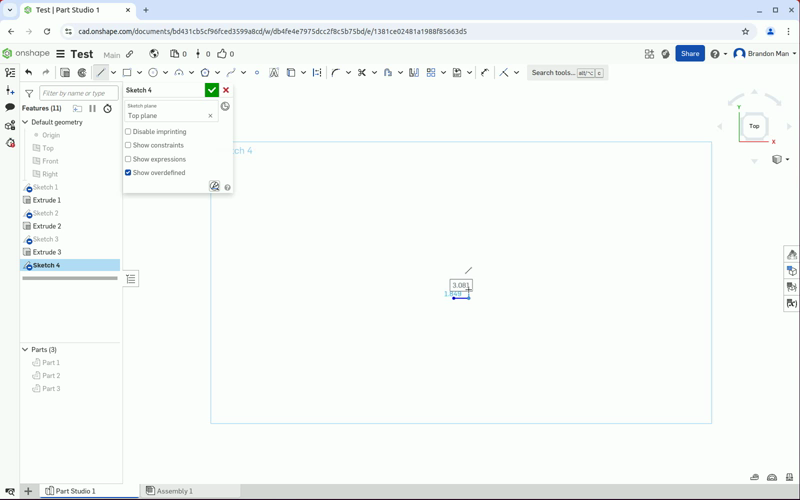
click(468, 289)
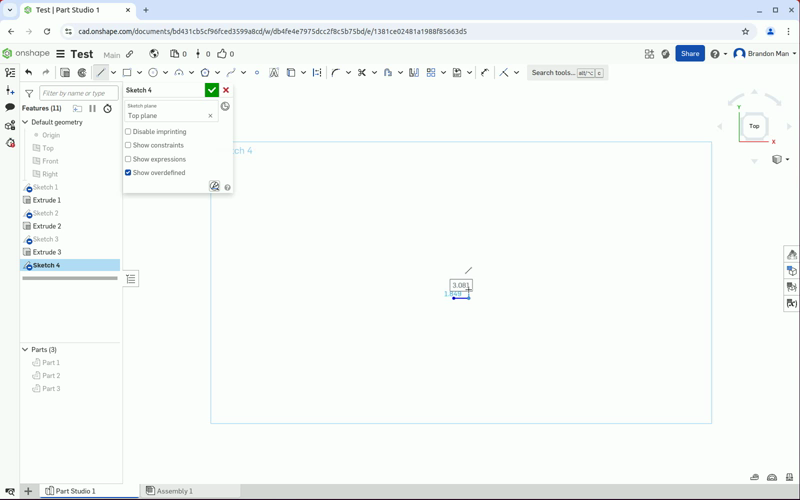
key_up(shift)
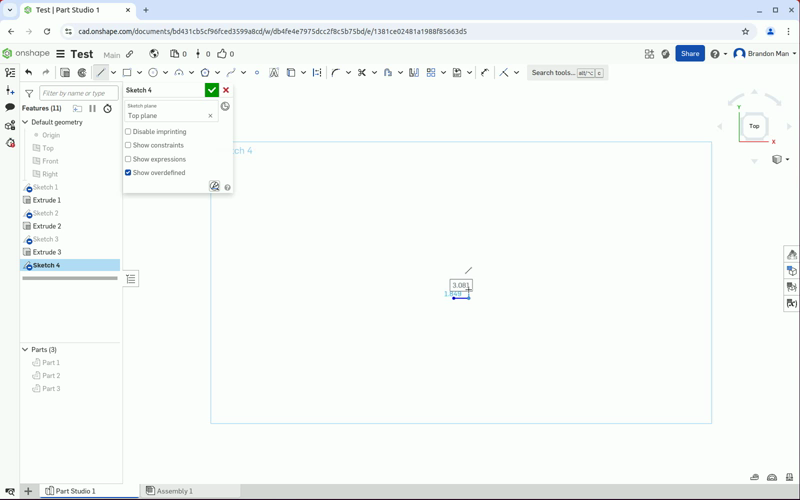
key_down(shift)
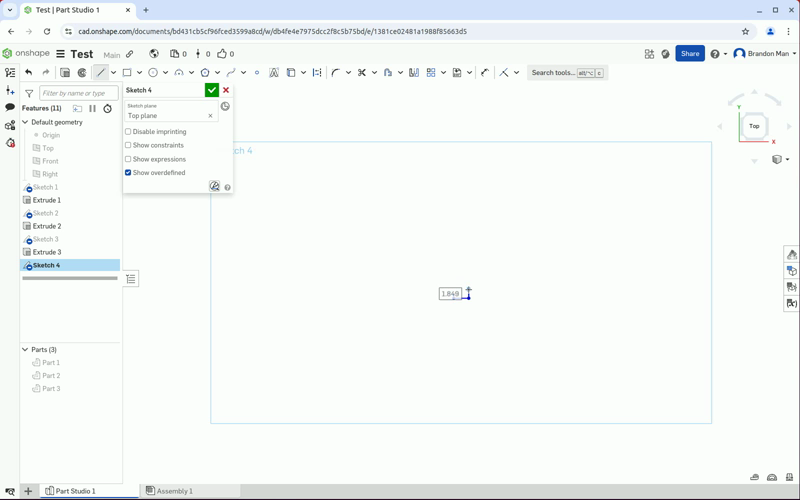
mouse_move(498, 289)
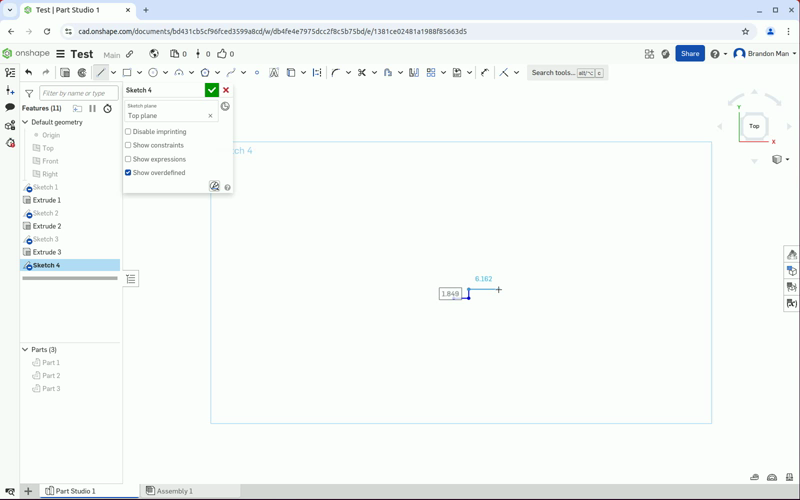
mouse_move(453, 289)
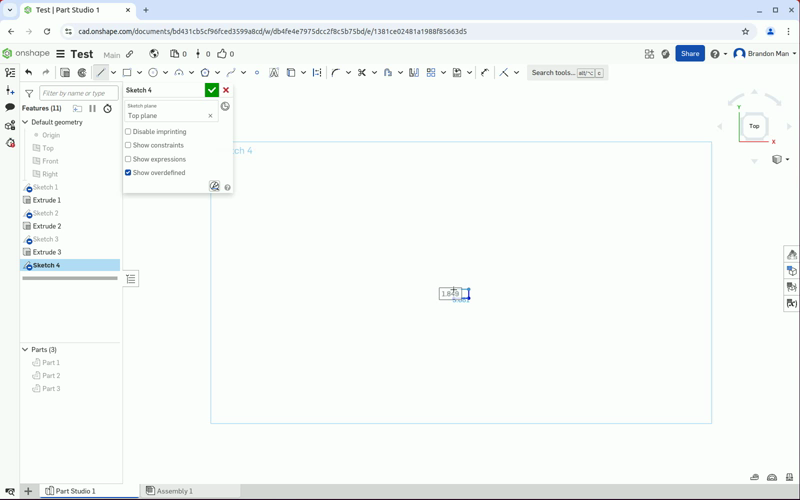
click(453, 289)
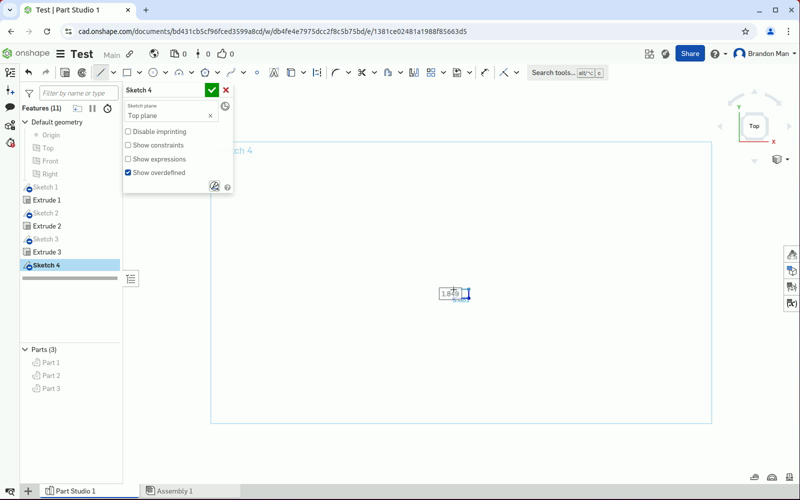
key_up(shift)
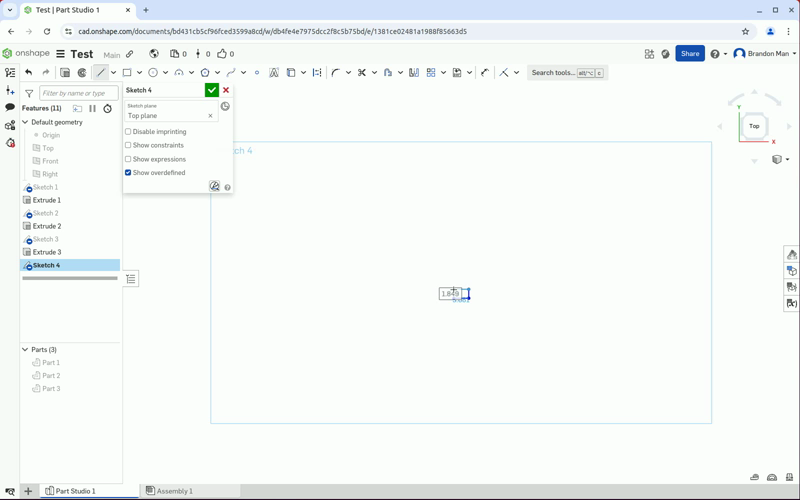
mouse_move(483, 289)
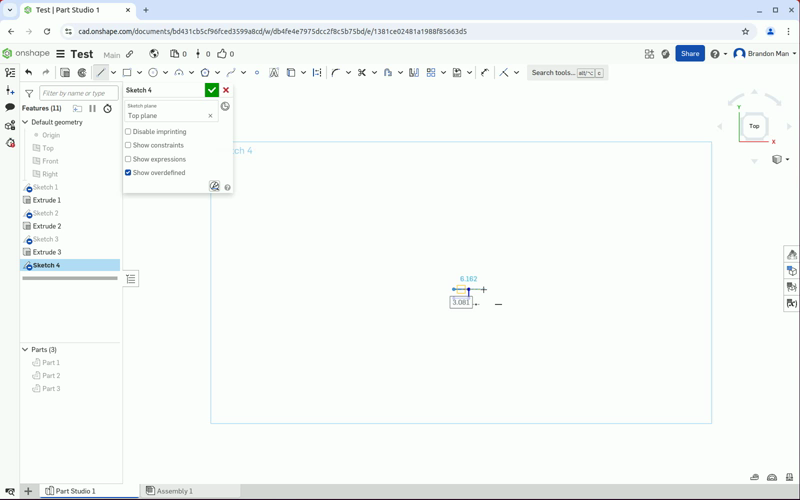
key_down(shift)
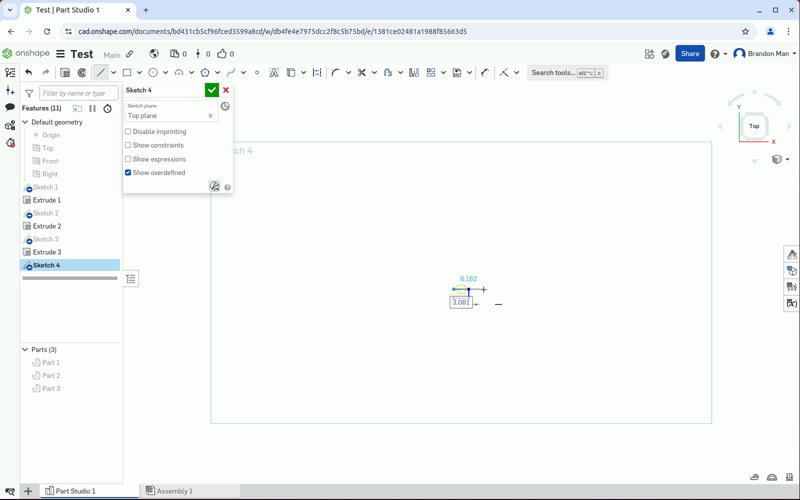
mouse_move(453, 298)
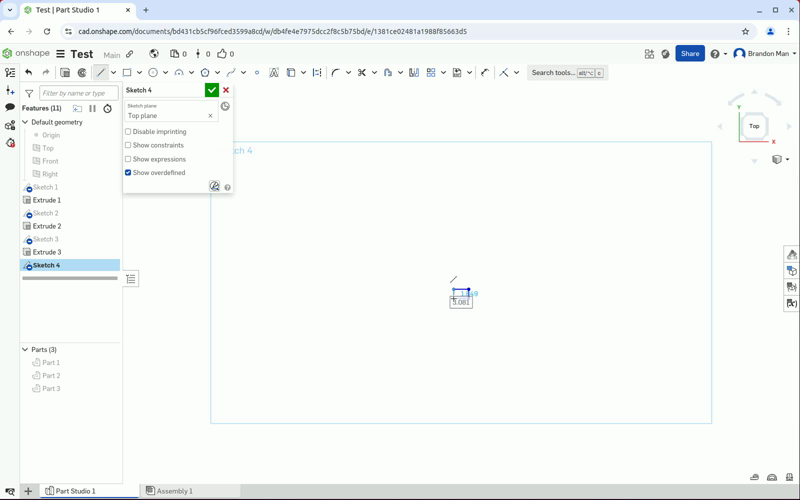
key_up(shift)
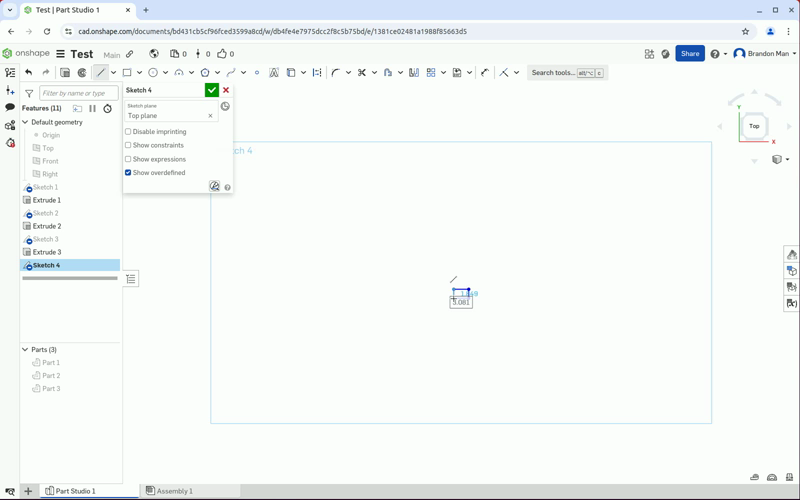
click(453, 298)
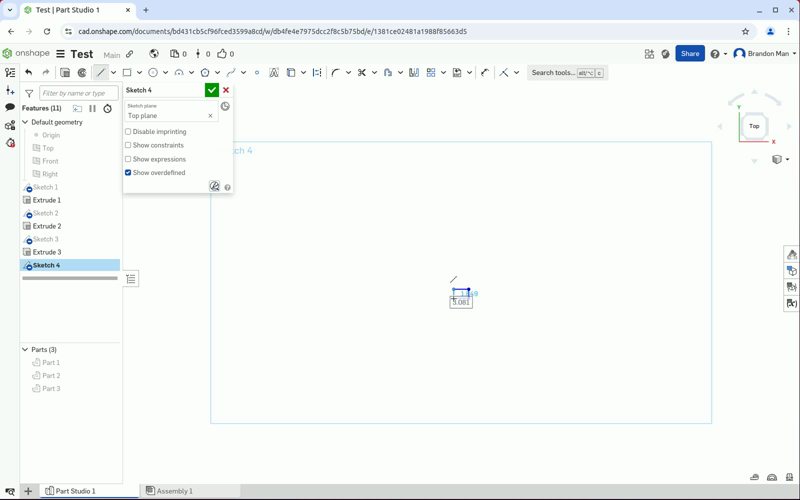
key(esc)
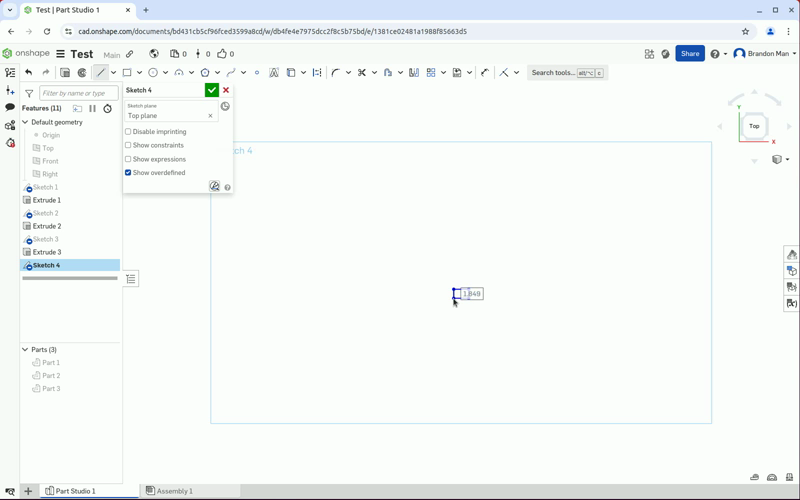
mouse_move(462, 294)
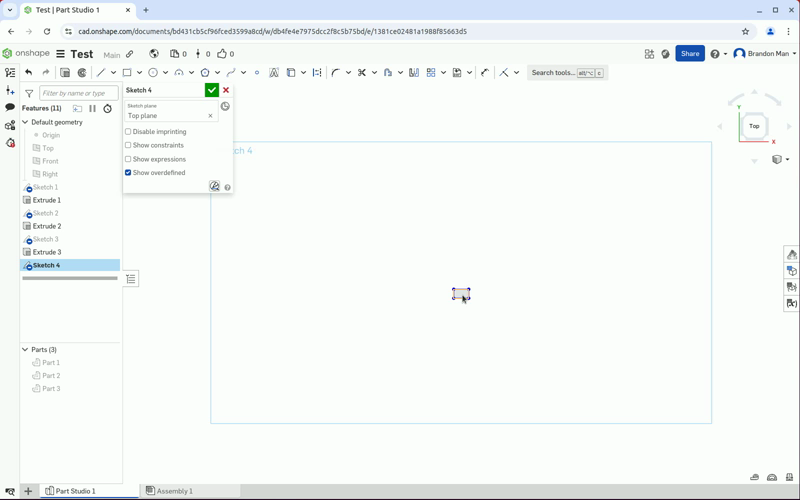
scroll(6)
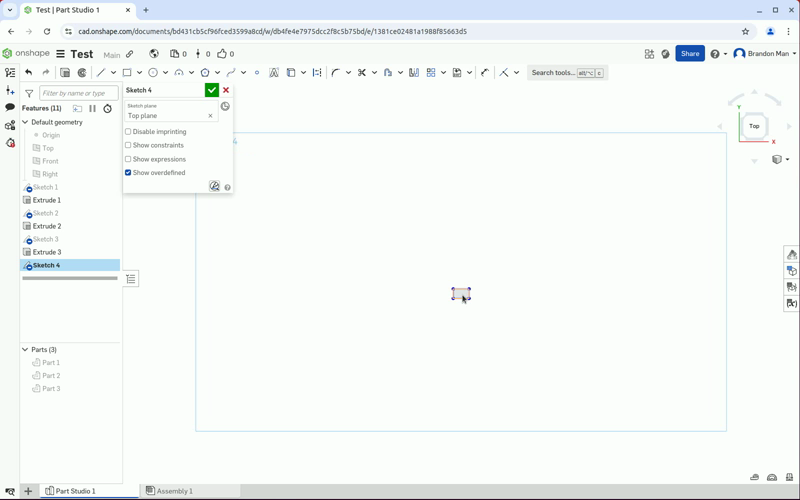
scroll(6)
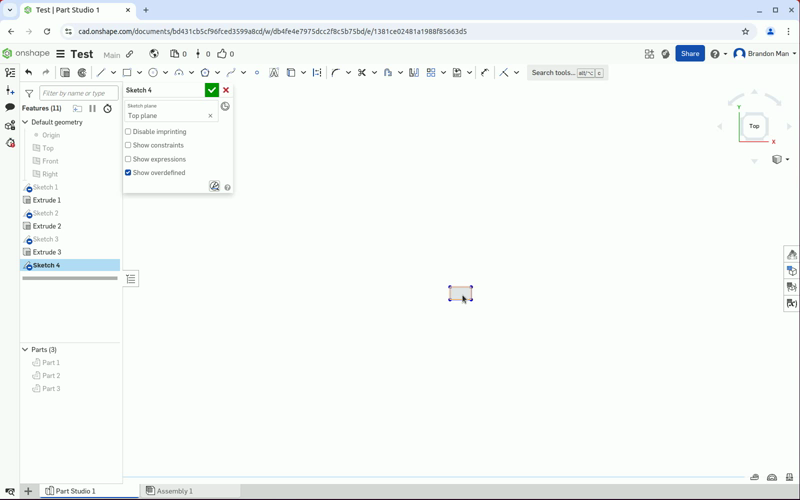
scroll(6)
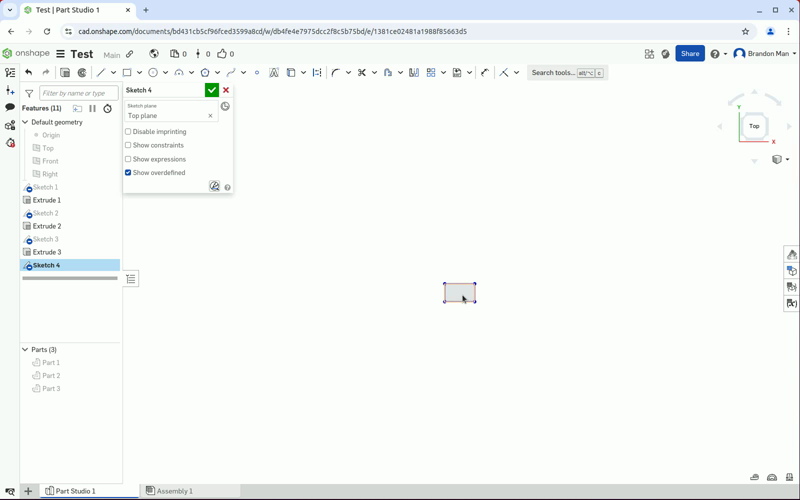
scroll(6)
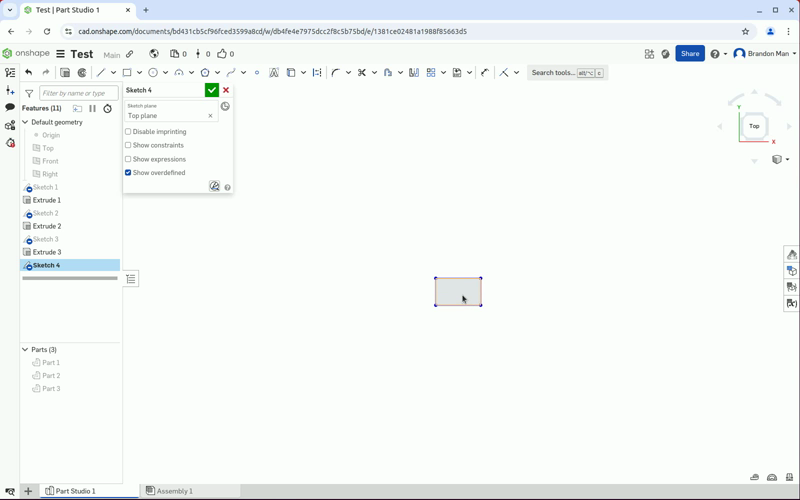
scroll(6)
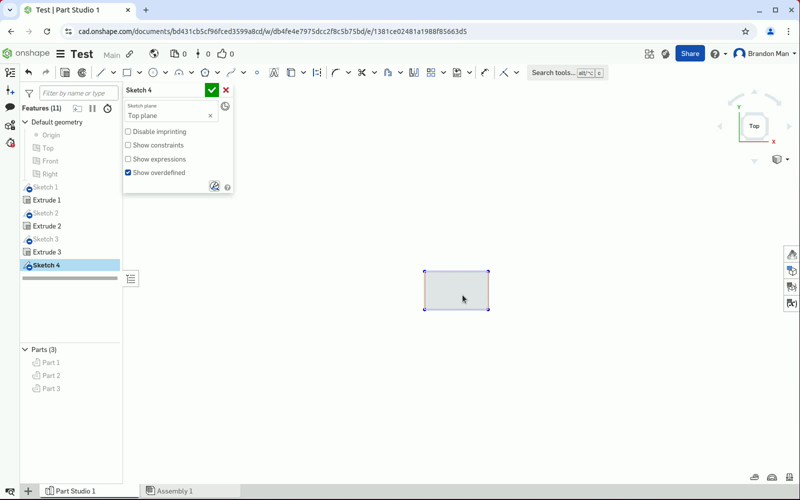
scroll(6)
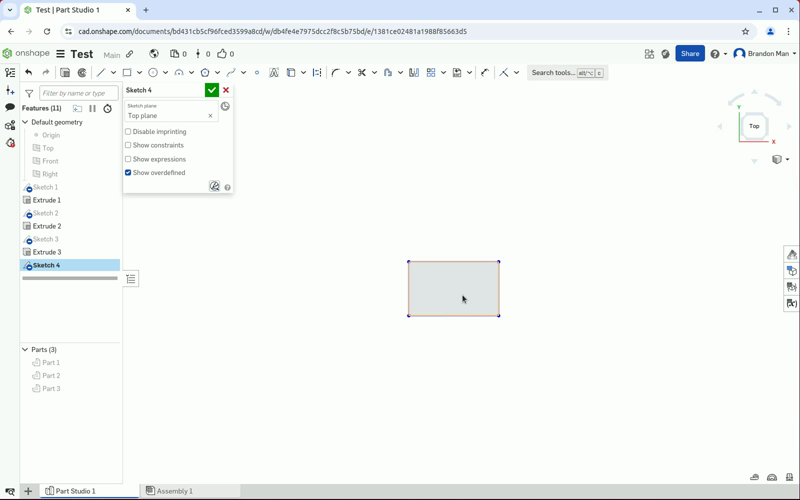
scroll(6)
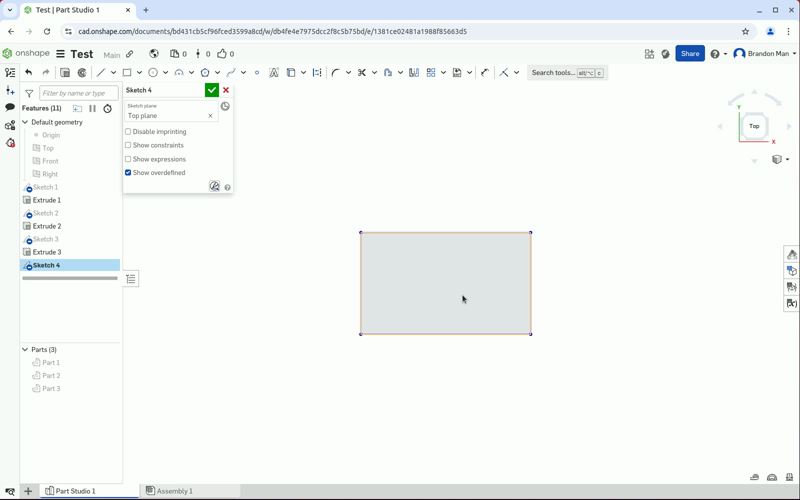
click(462, 294)
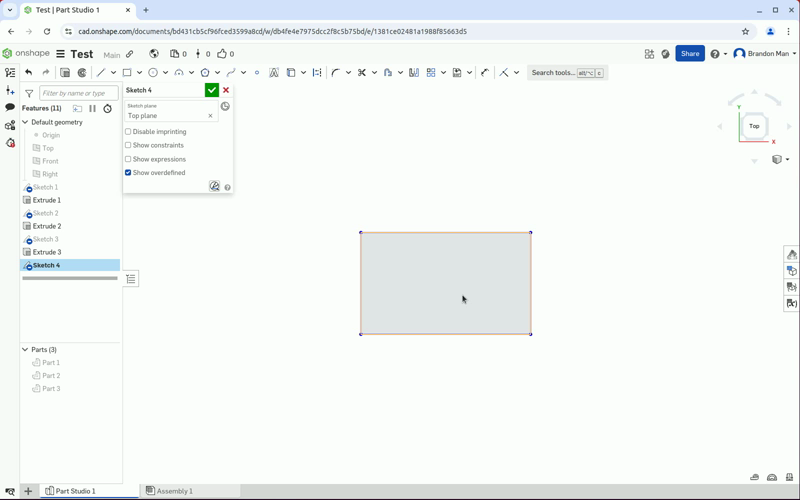
scroll(-6)
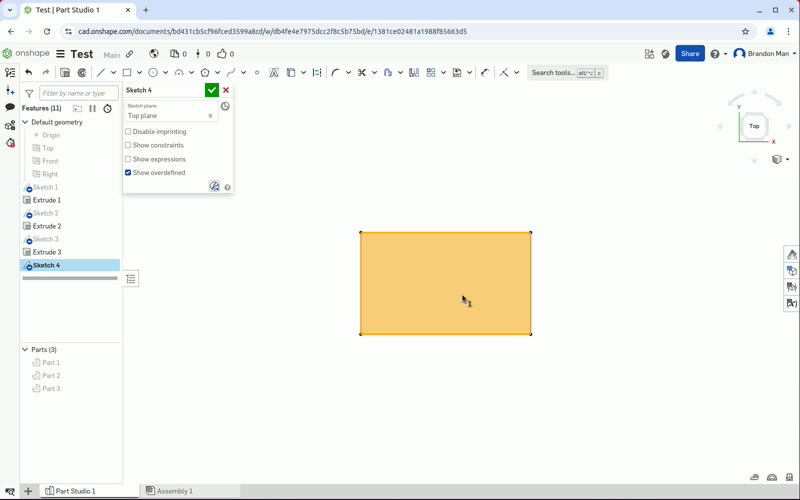
scroll(-6)
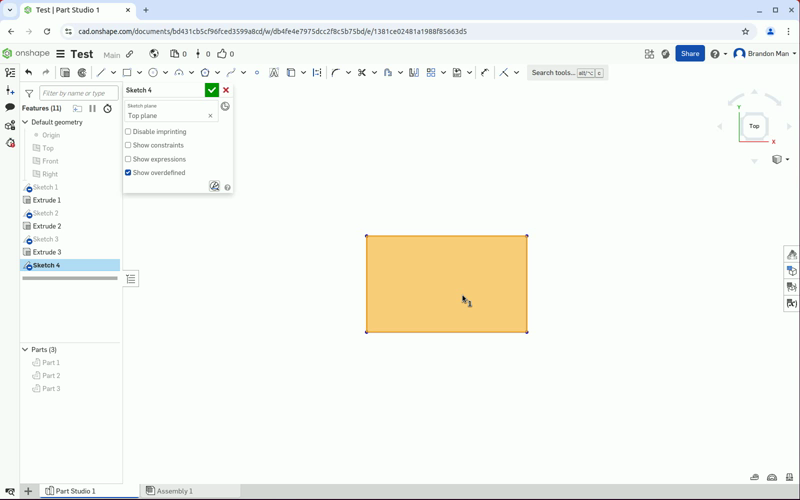
scroll(-6)
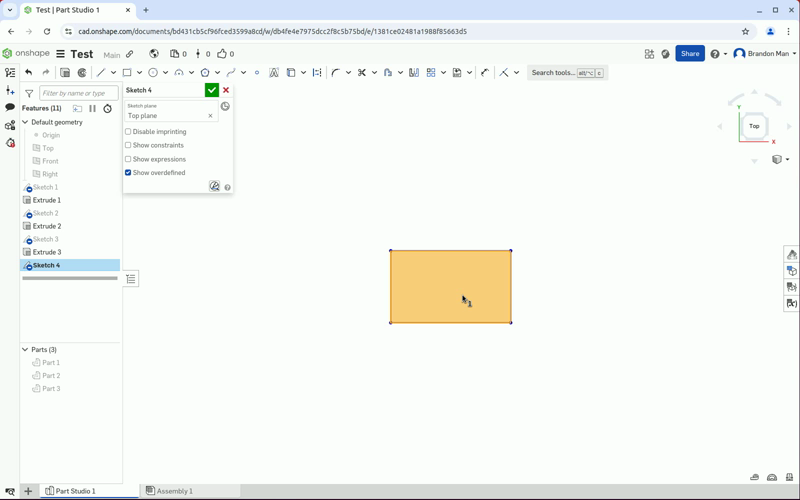
scroll(-6)
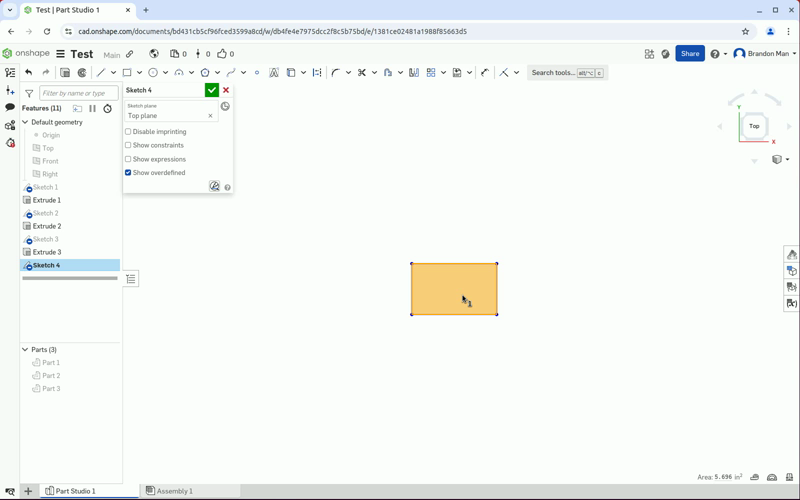
scroll(-6)
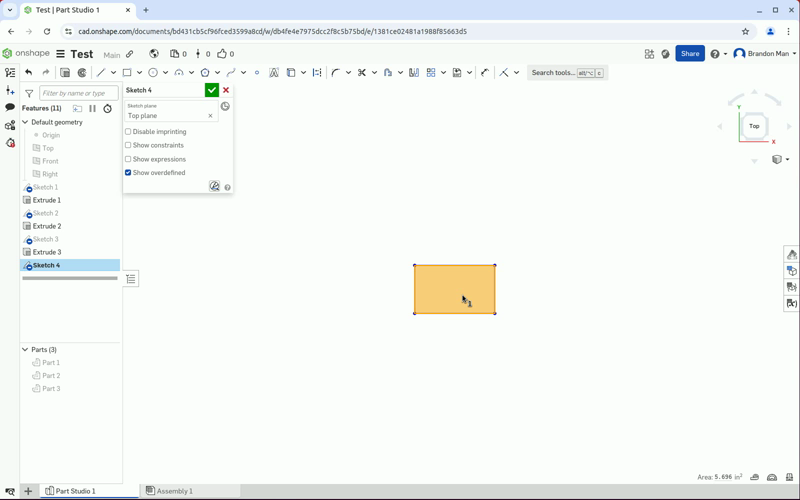
scroll(-6)
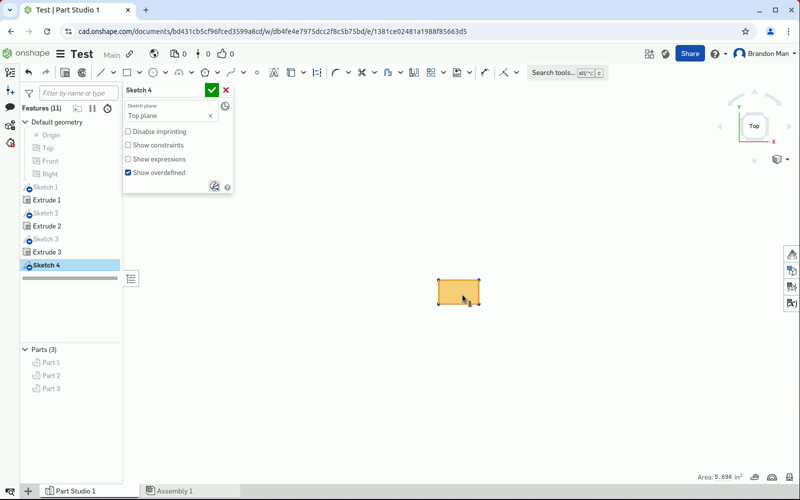
scroll(-6)
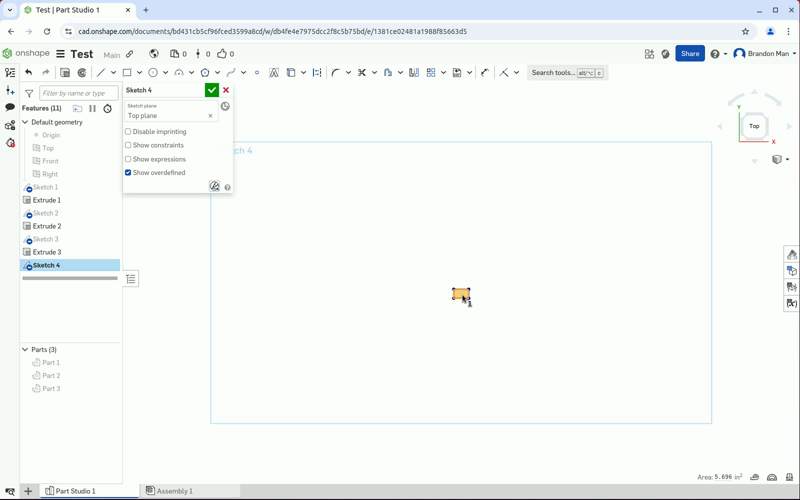
mouse_move(73, 352)
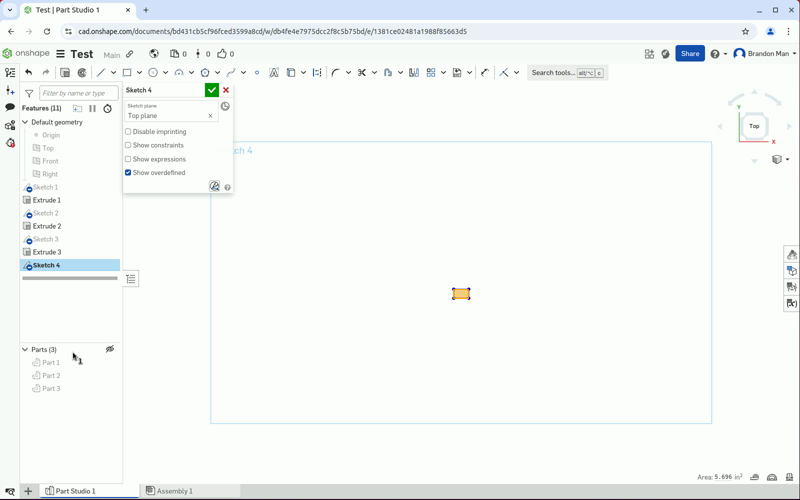
key(shift+y)
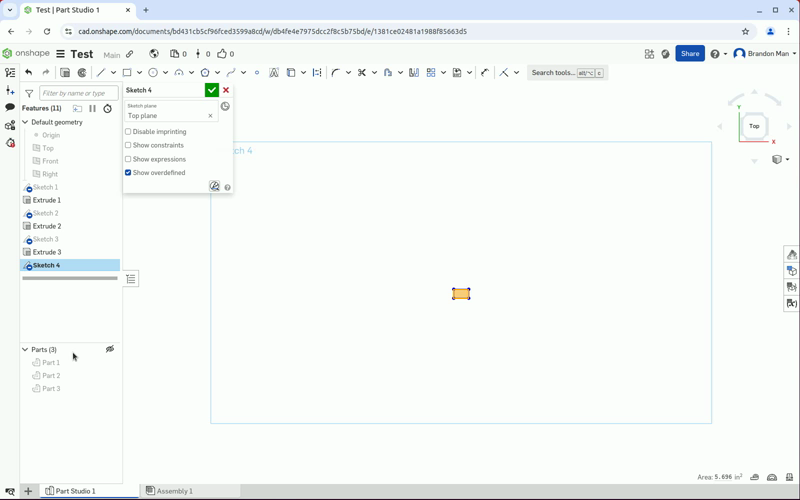
key(shift+e)
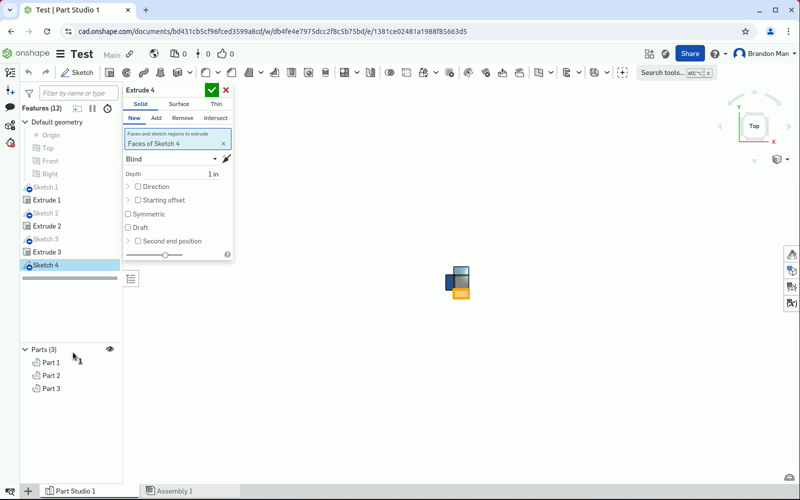
mouse_move(143, 106)
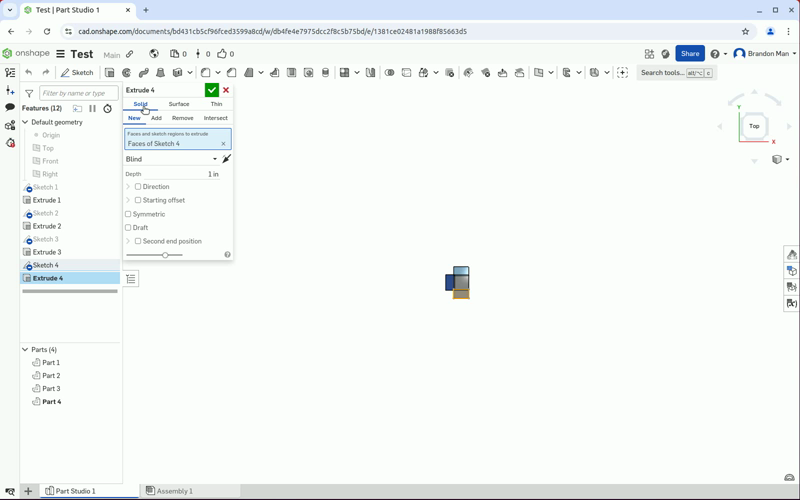
click(143, 106)
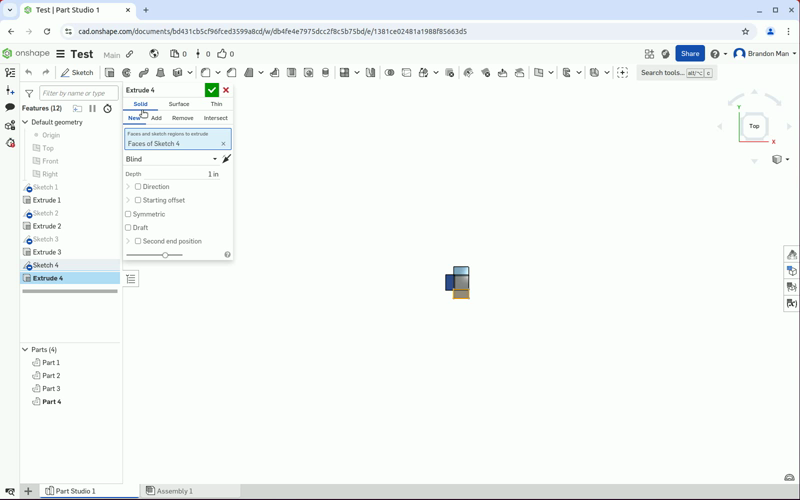
mouse_move(137, 120)
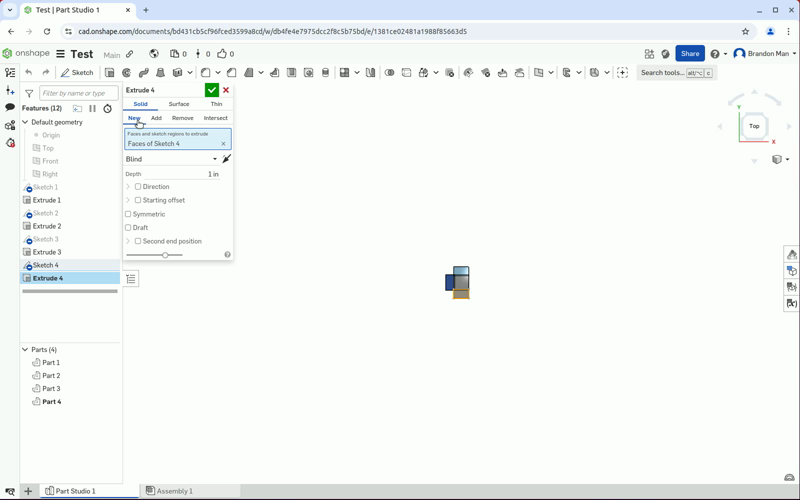
click(137, 120)
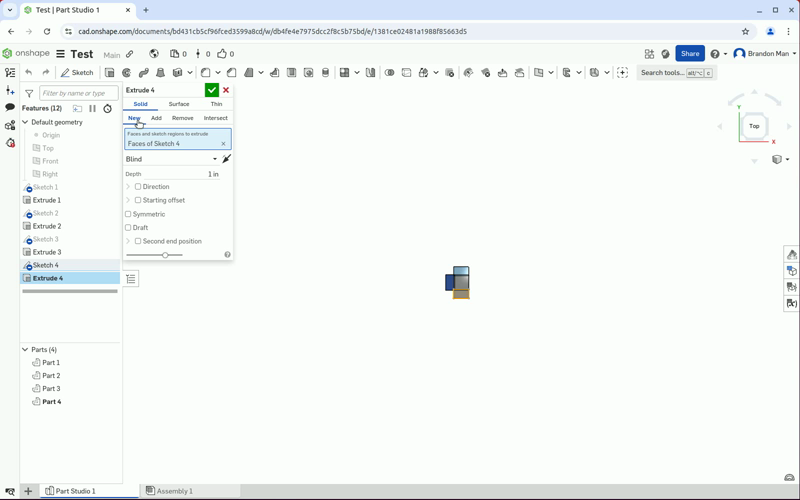
key(tab, 4)
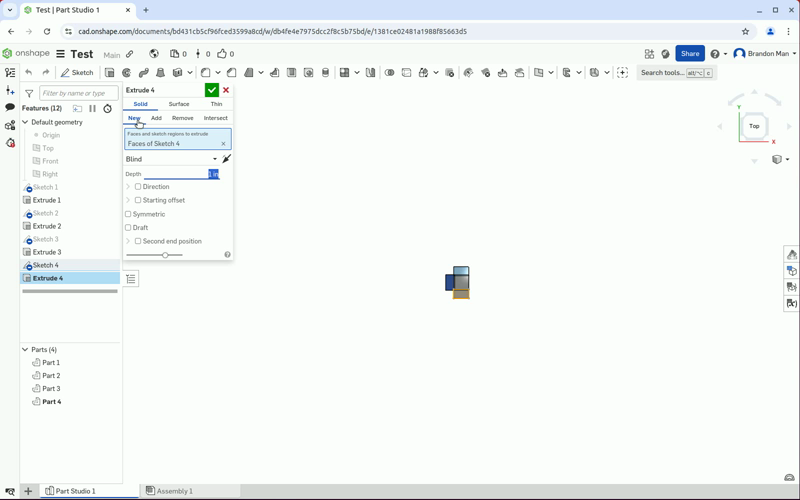
text(23.108)
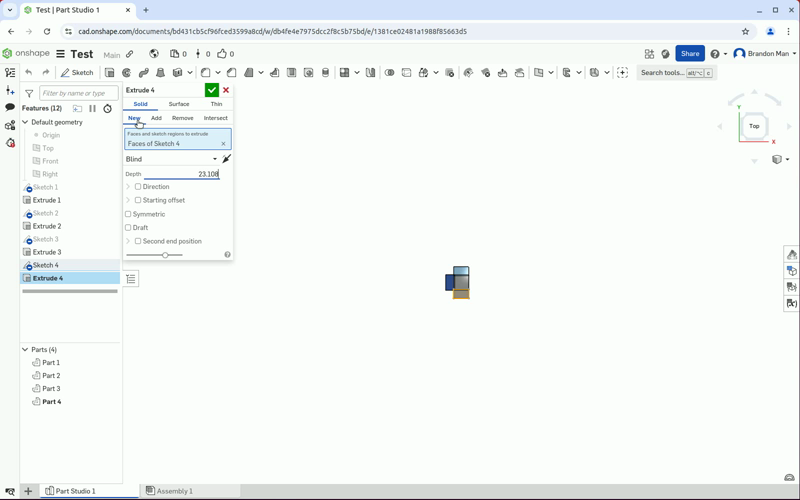
key(enter)
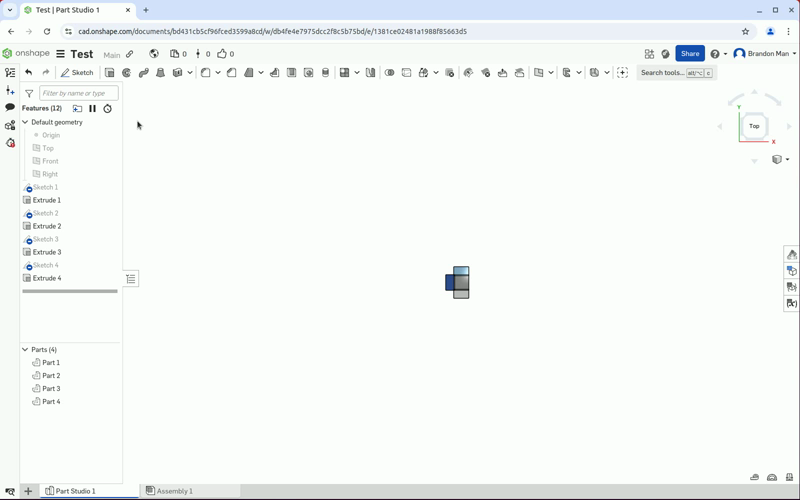
key(shift+h)
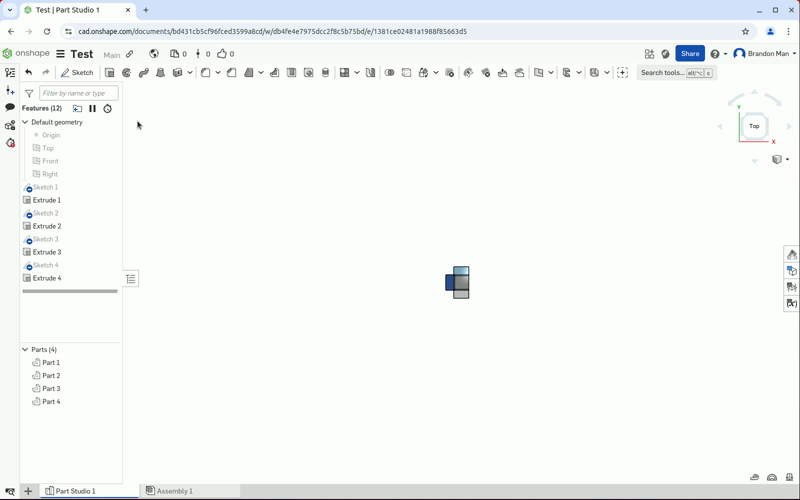
key(shift+h)
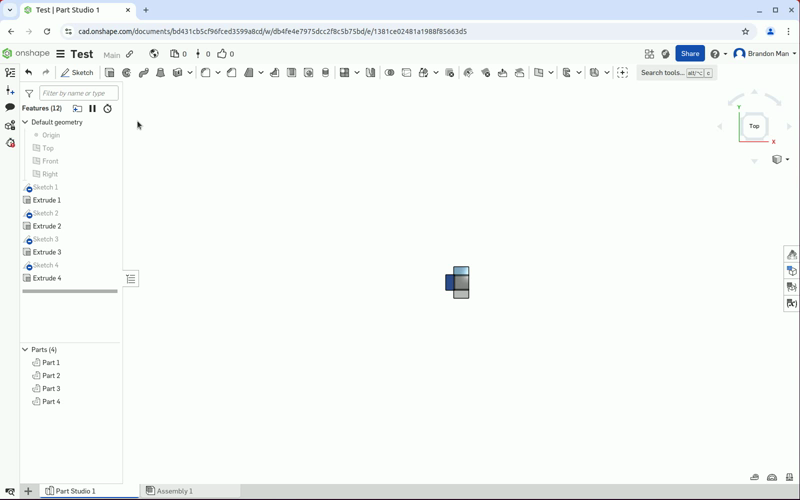
mouse_move(73, 189)
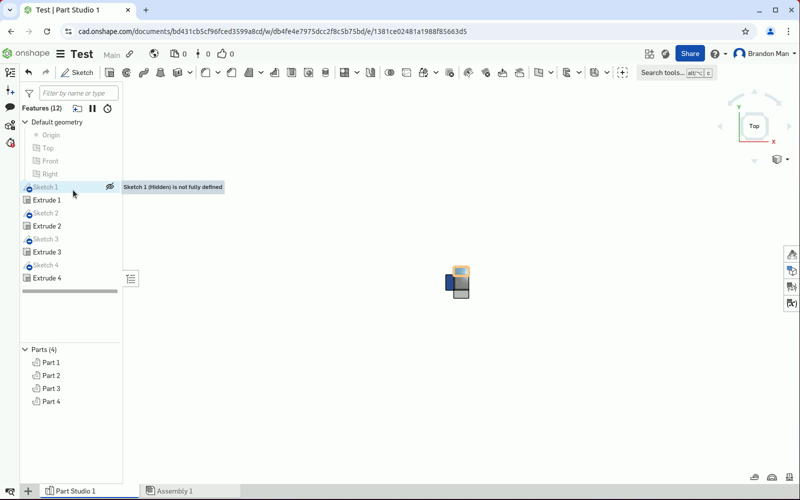
click(73, 189)
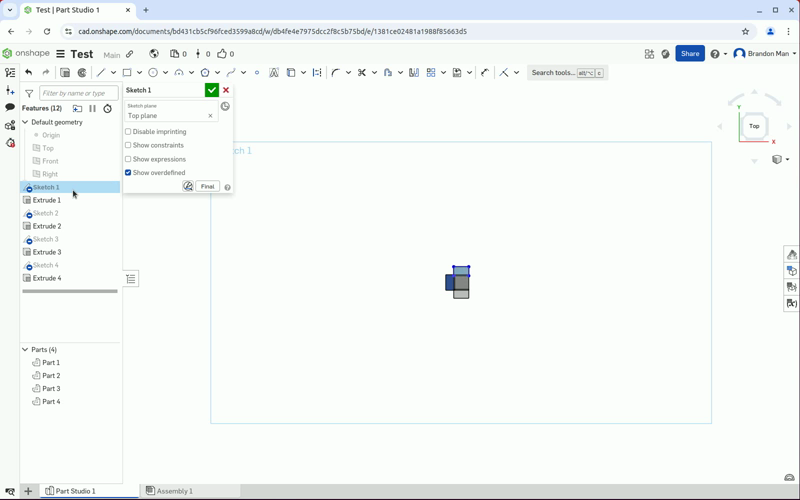
mouse_move(229, 92)
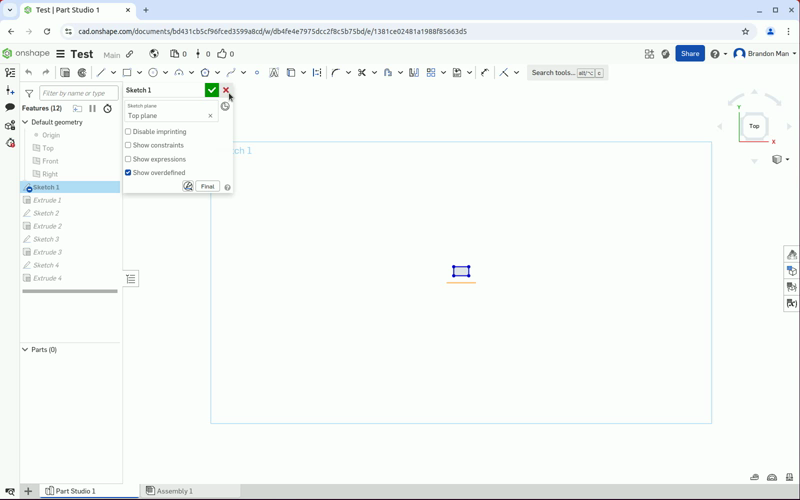
click(229, 92)
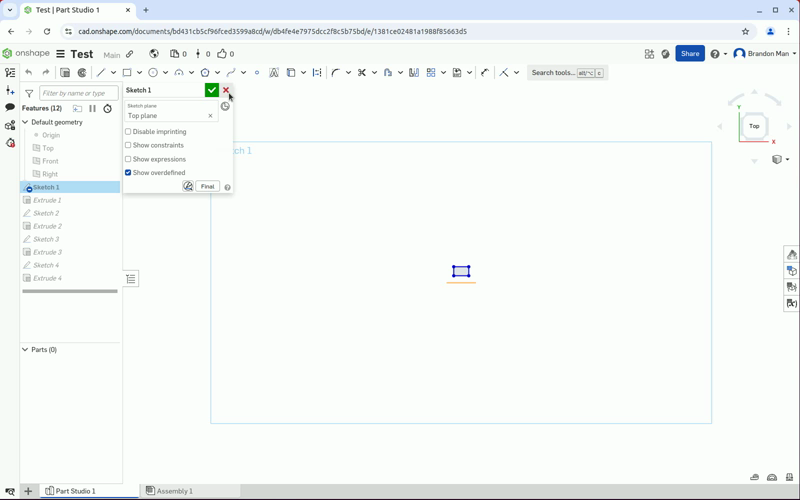
key(shift+s)
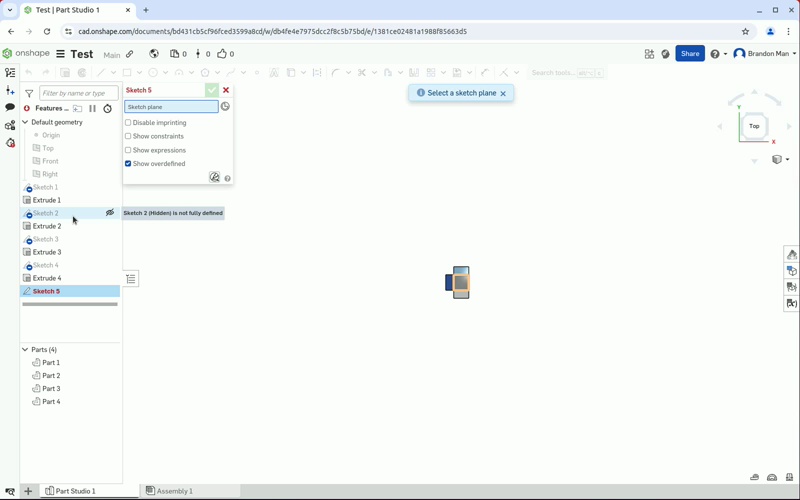
scroll(3)
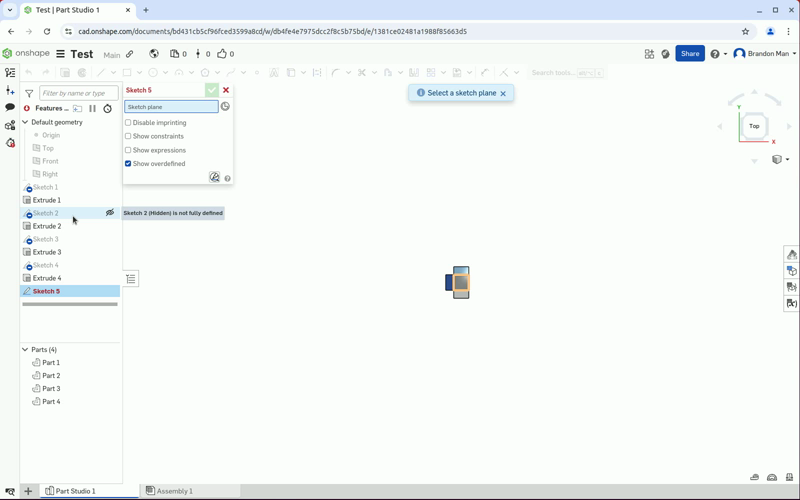
mouse_move(73, 150)
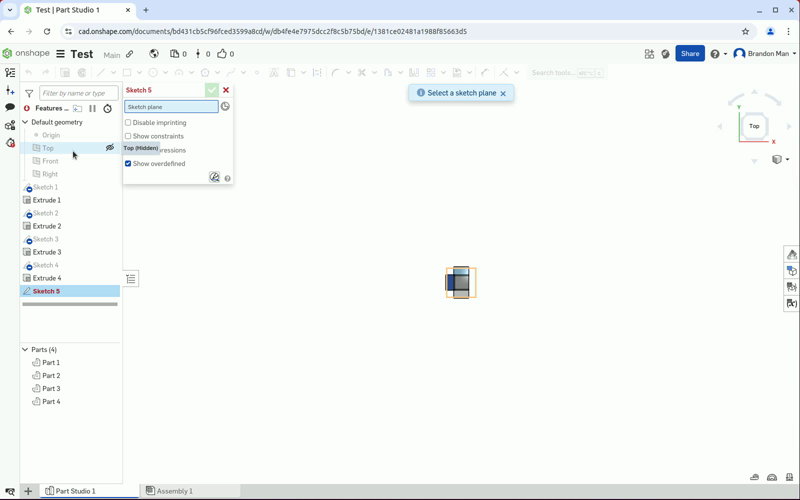
click(73, 150)
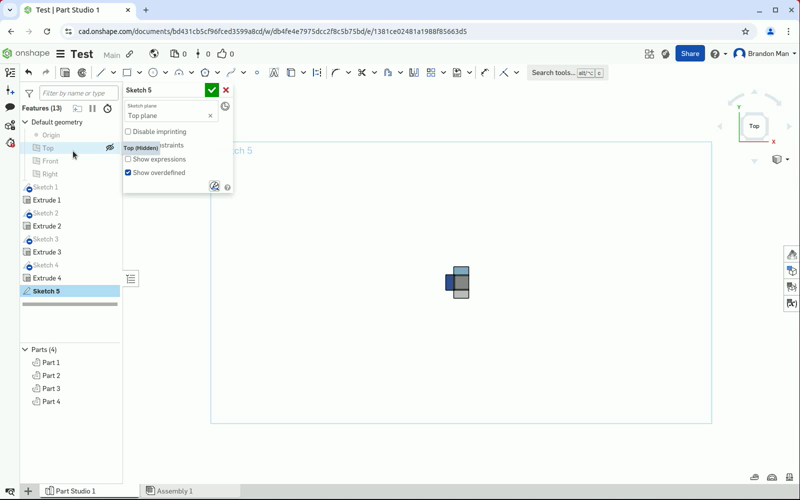
mouse_move(73, 352)
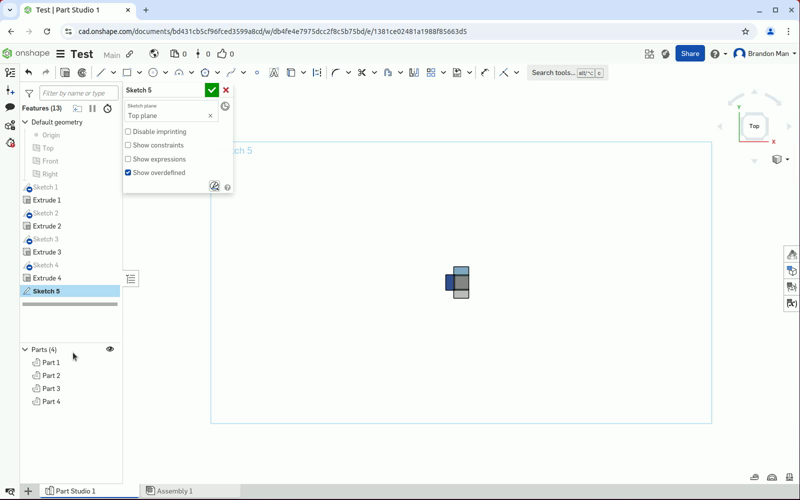
key(y)
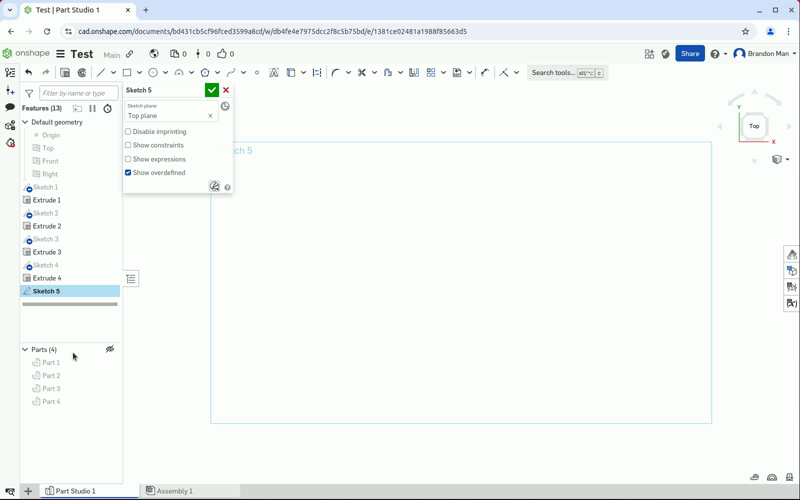
key(l)
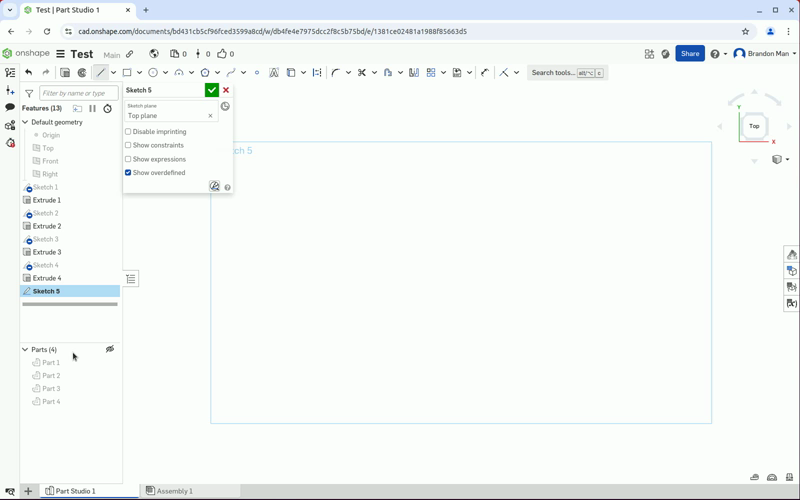
key_down(shift)
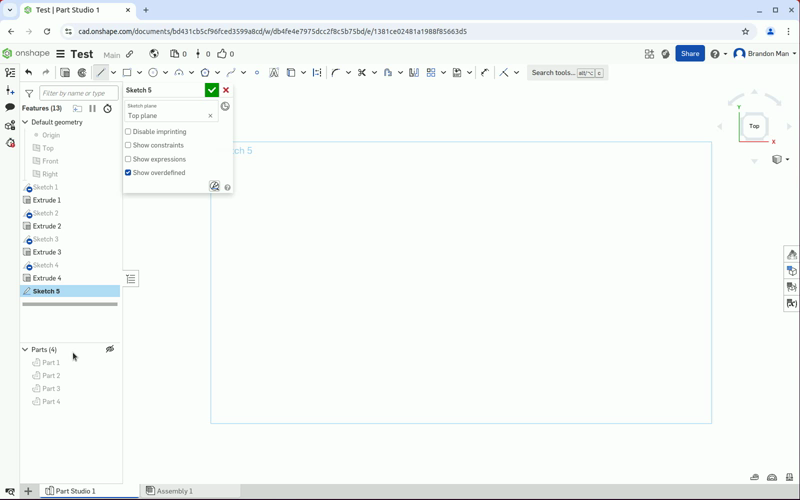
mouse_move(467, 290)
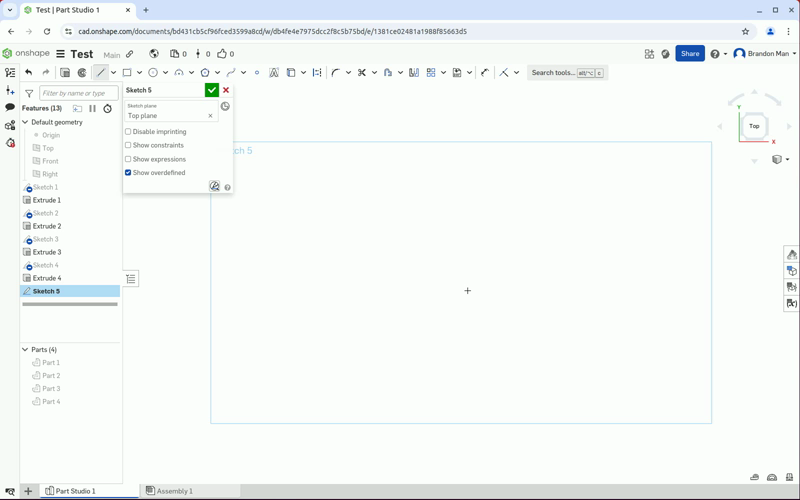
click(467, 290)
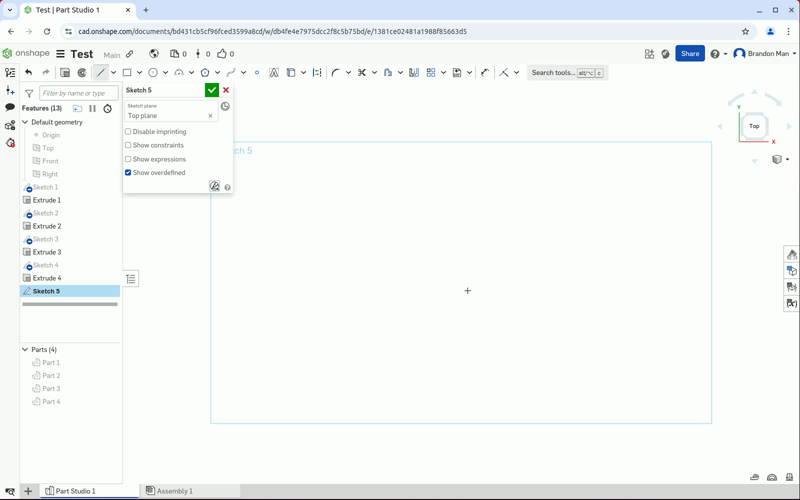
key_up(shift)
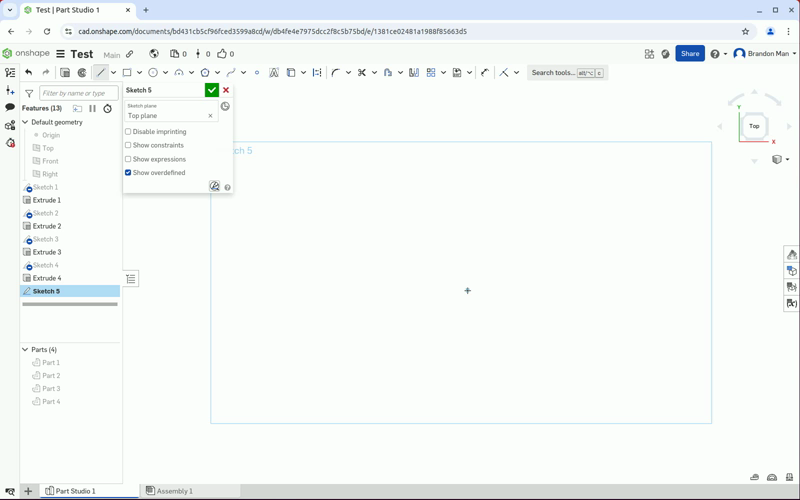
key_down(shift)
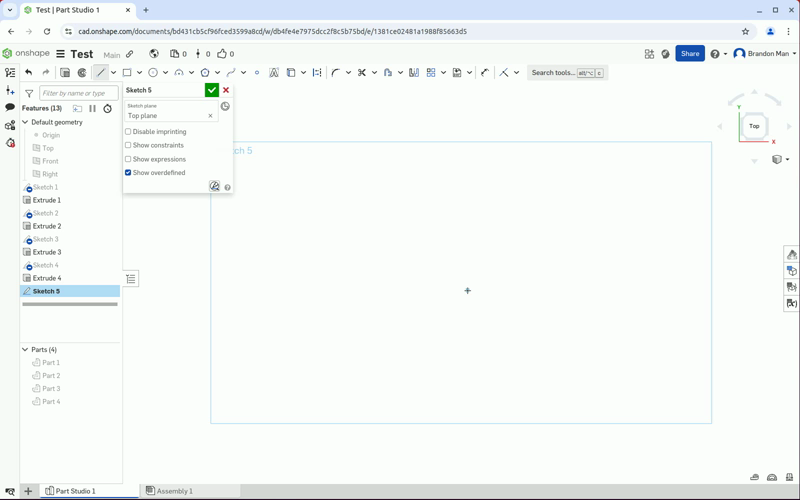
mouse_move(497, 290)
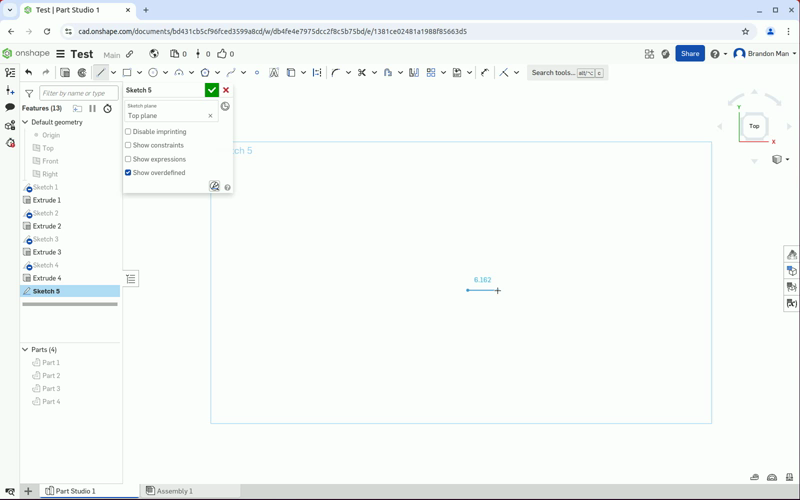
mouse_move(477, 290)
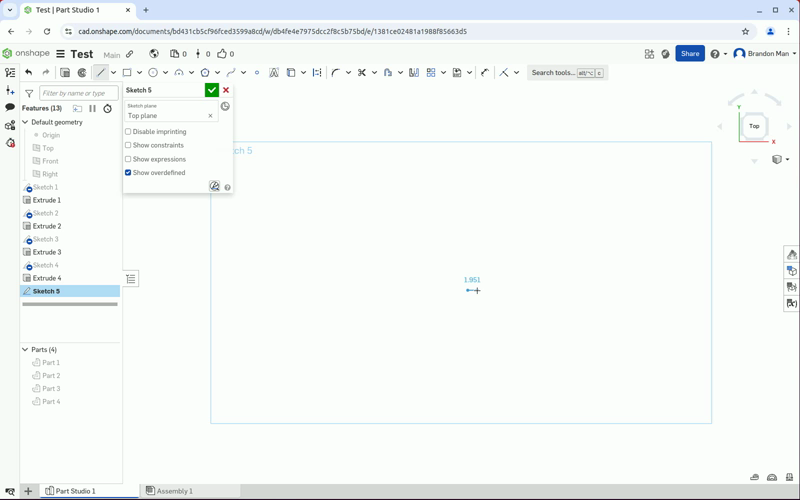
click(477, 290)
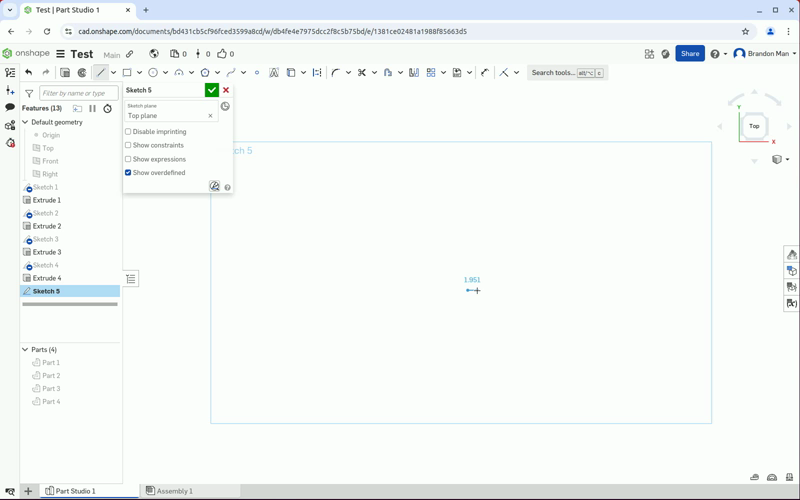
key_up(shift)
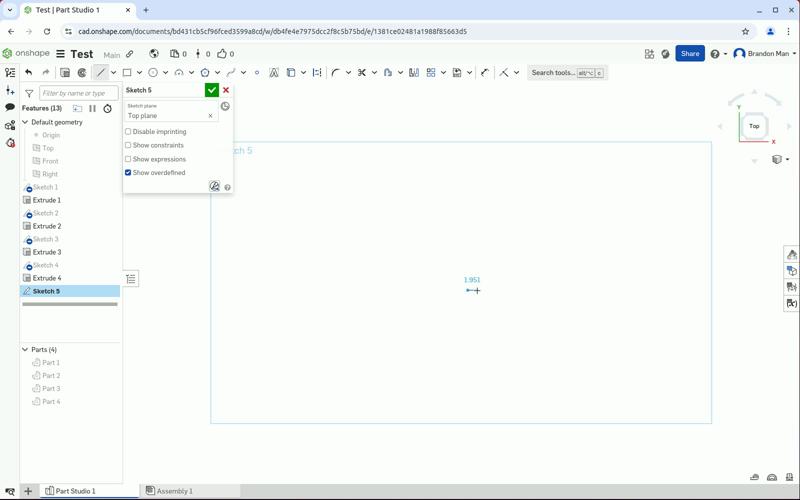
key_down(shift)
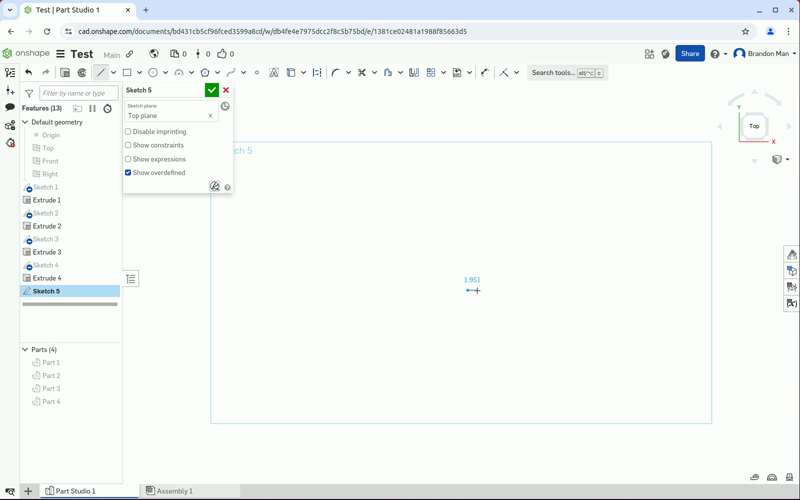
mouse_move(507, 290)
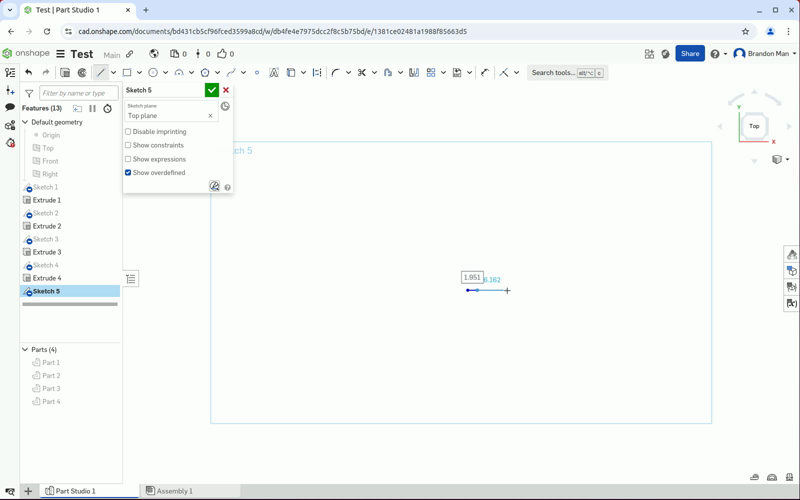
mouse_move(477, 274)
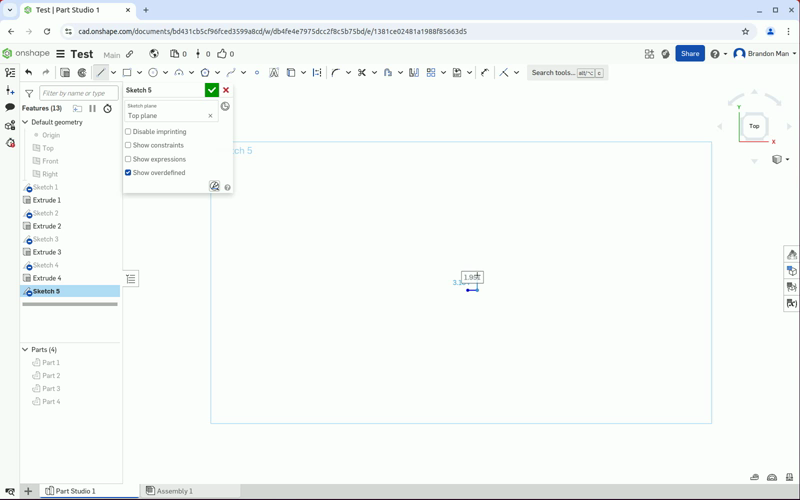
click(477, 274)
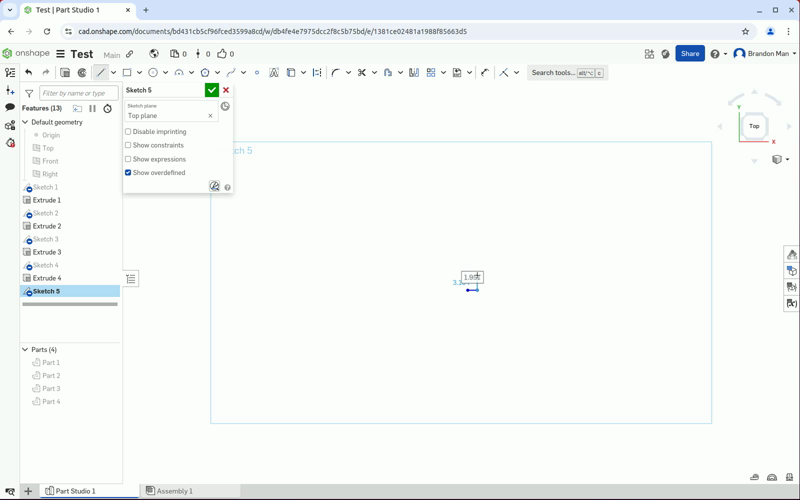
key_up(shift)
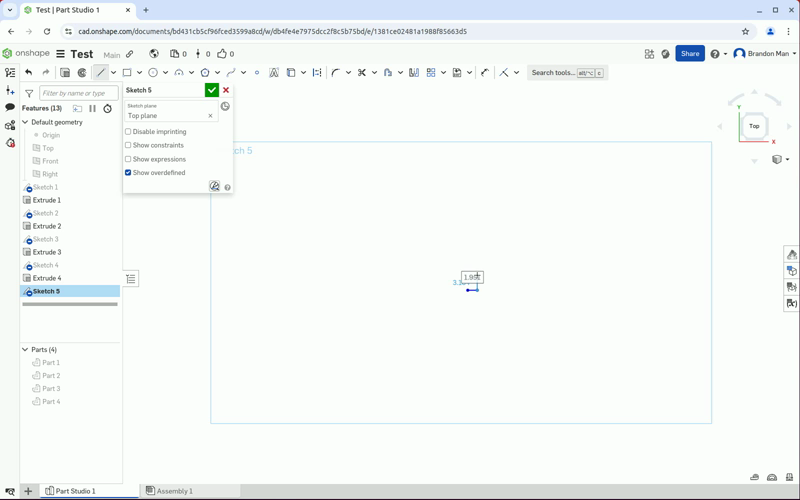
key_down(shift)
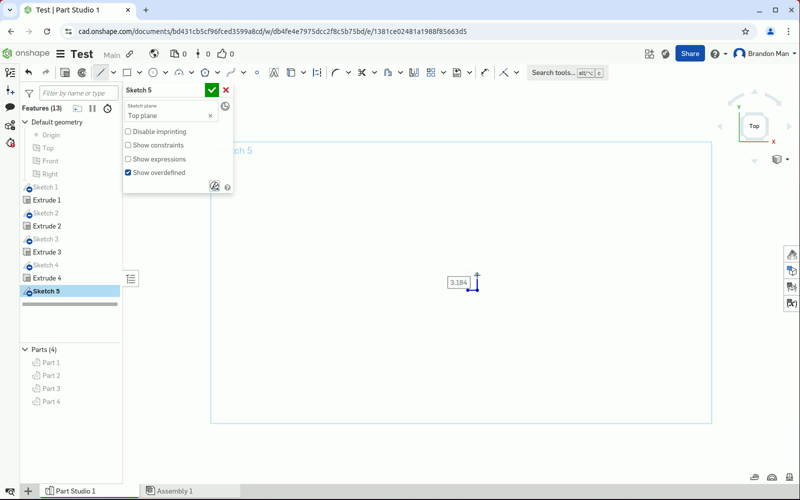
mouse_move(507, 274)
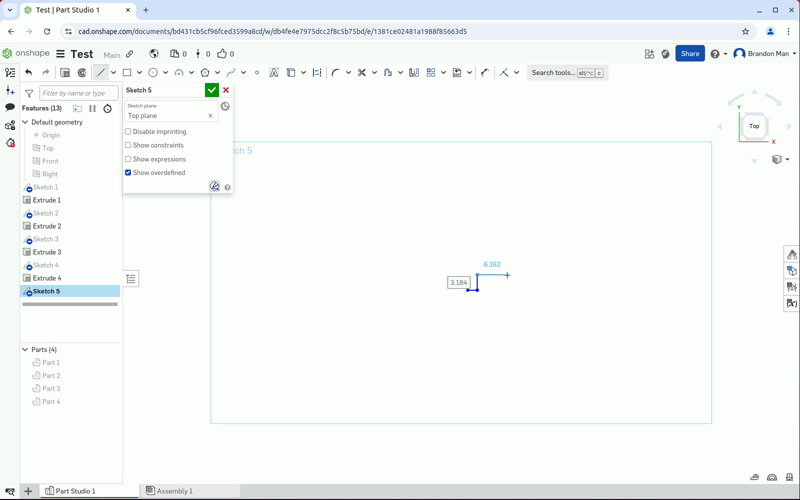
mouse_move(467, 274)
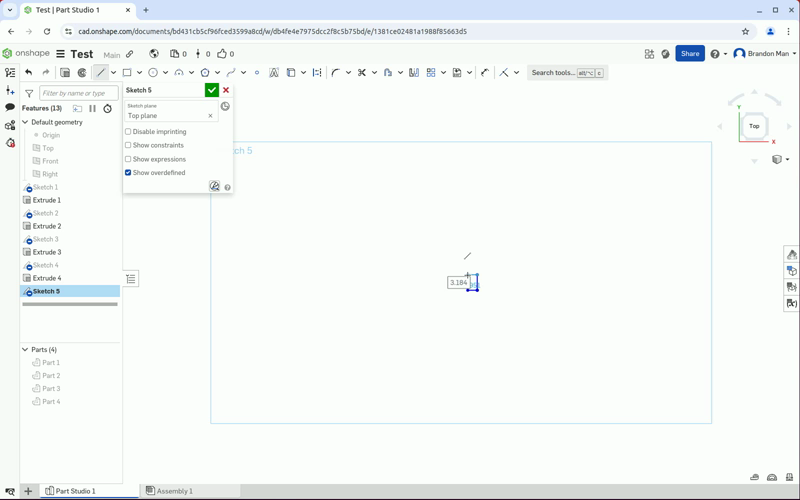
click(467, 274)
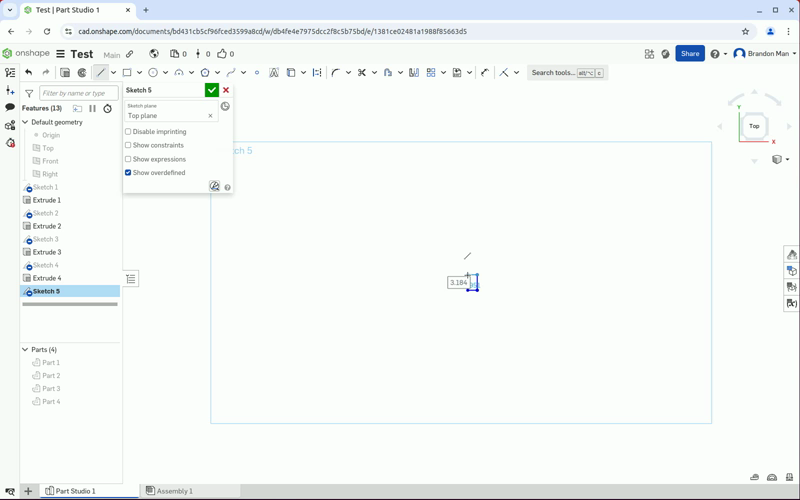
key_up(shift)
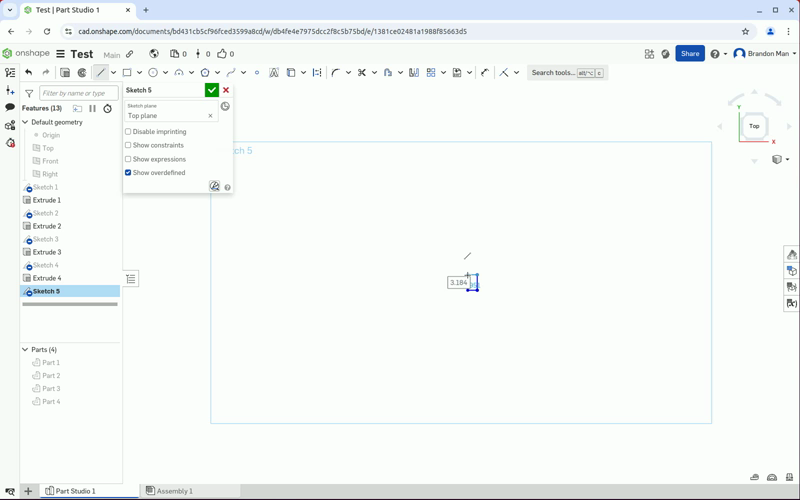
mouse_move(497, 274)
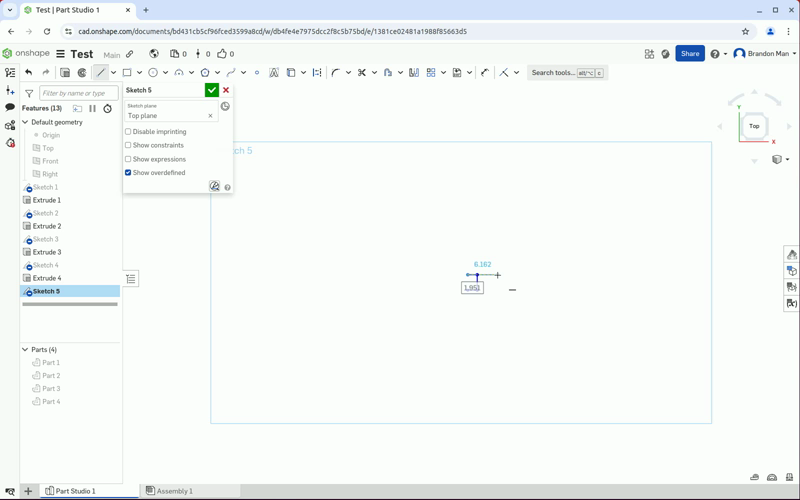
key_down(shift)
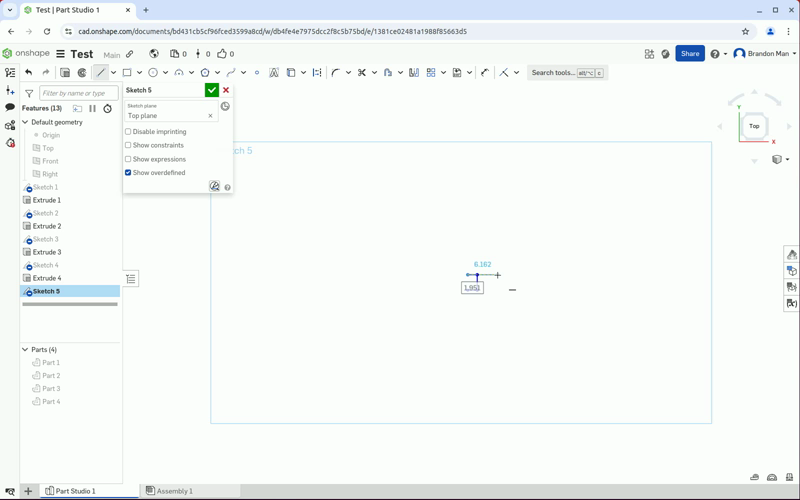
mouse_move(467, 290)
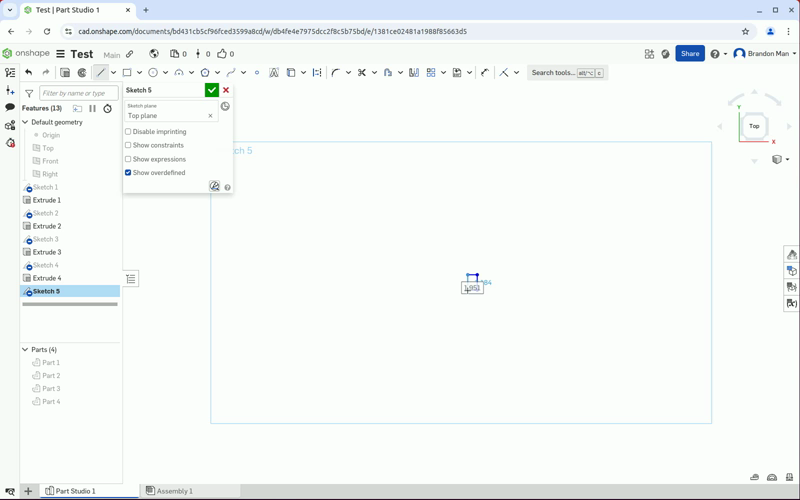
key_up(shift)
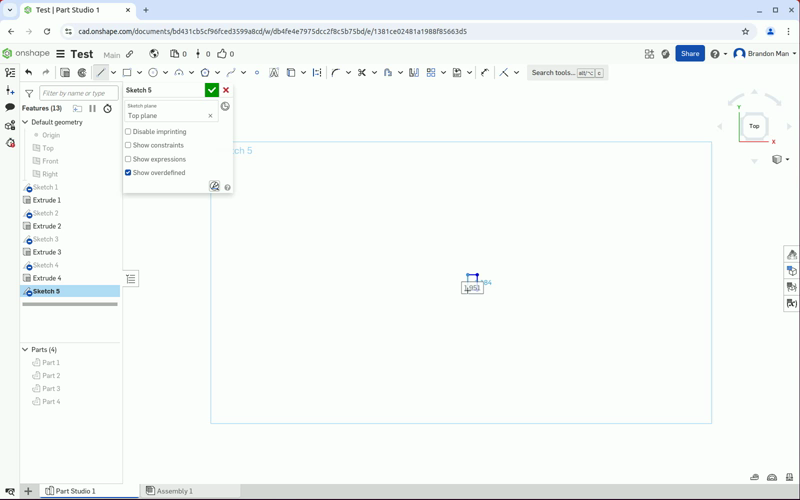
click(467, 290)
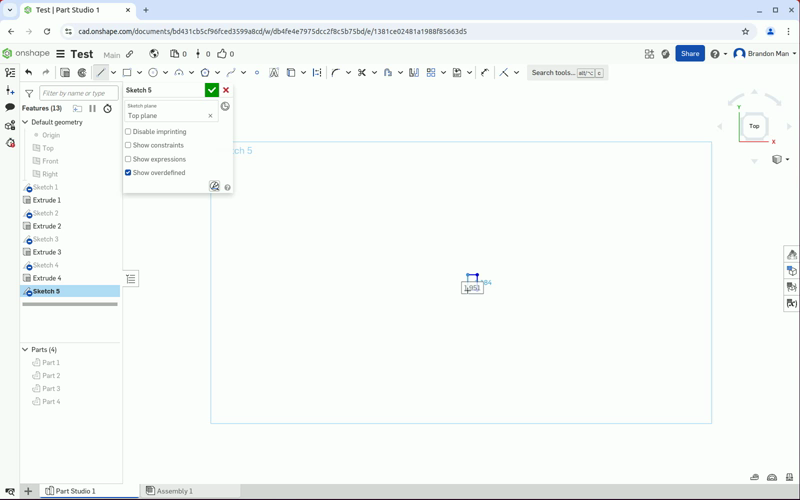
key(esc)
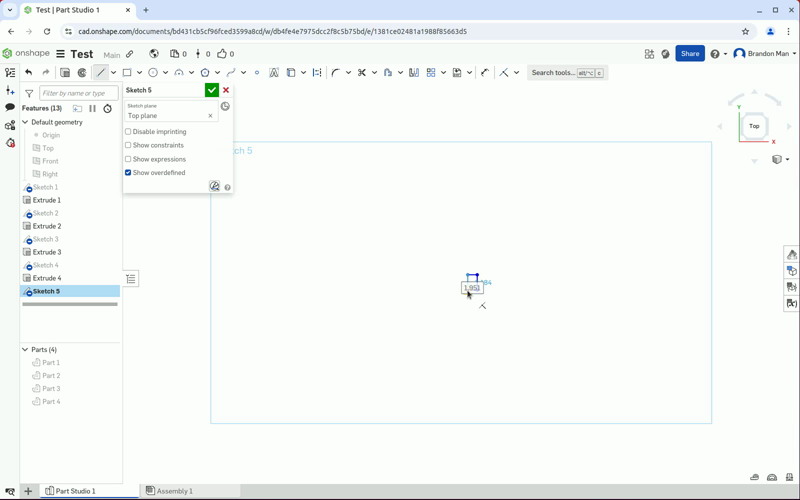
mouse_move(476, 288)
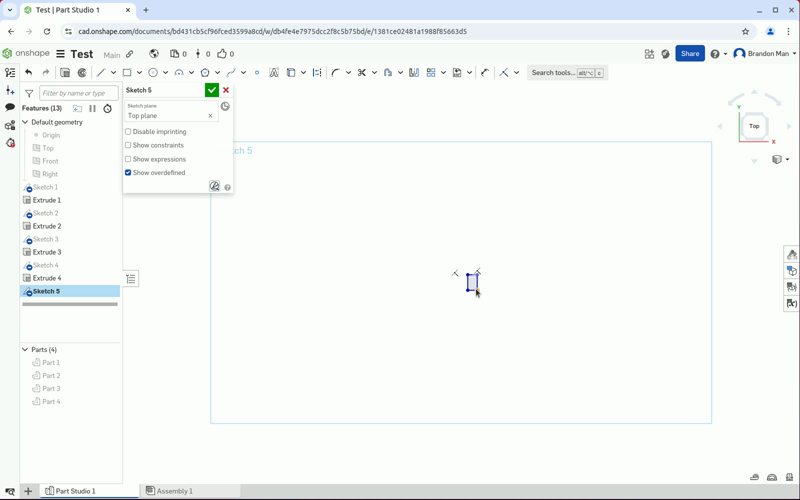
scroll(6)
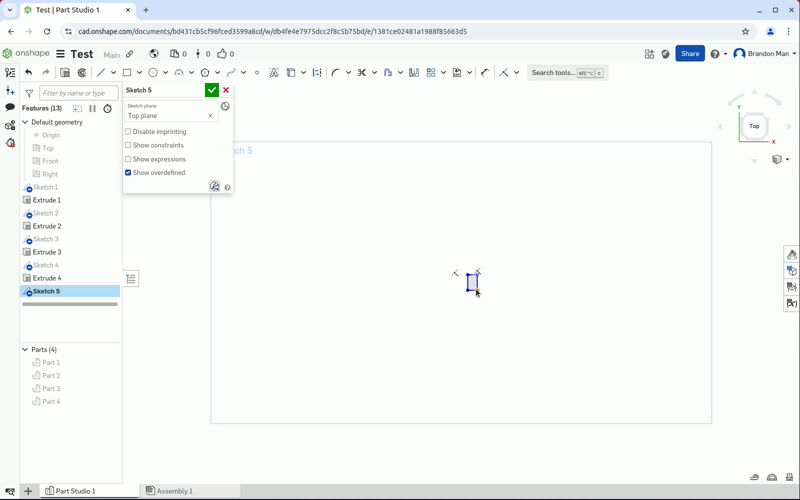
scroll(6)
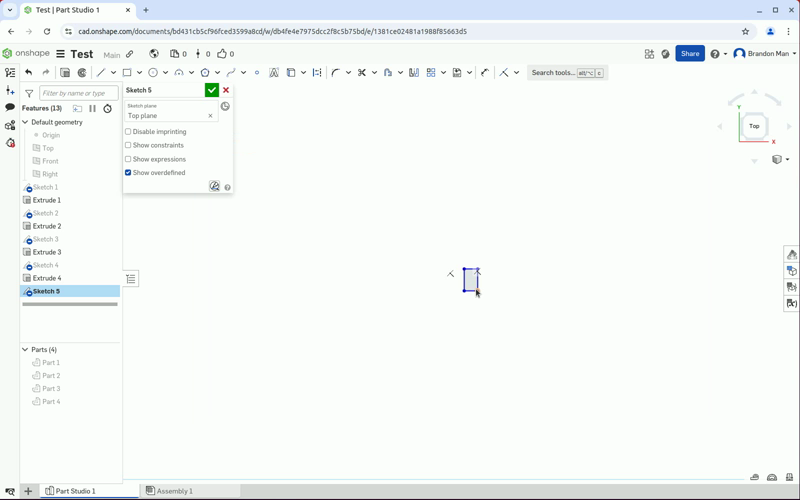
scroll(6)
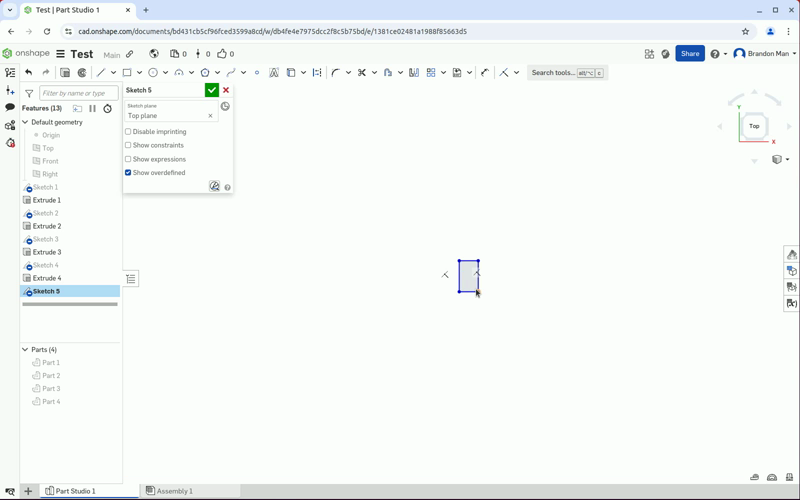
scroll(6)
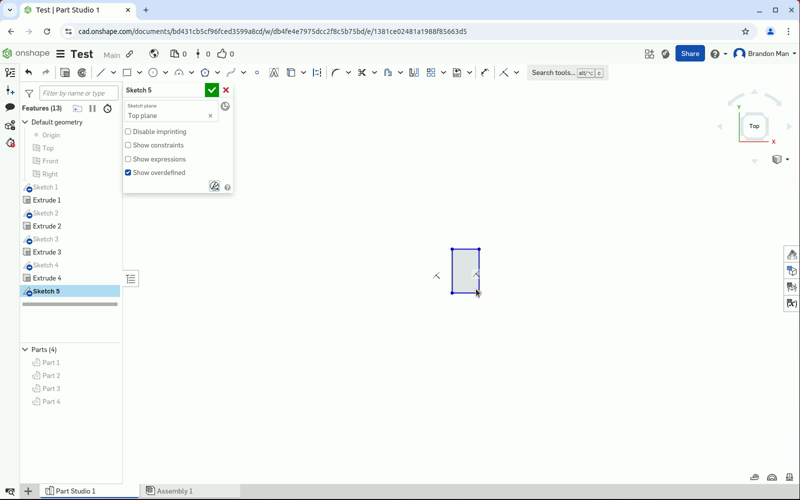
scroll(6)
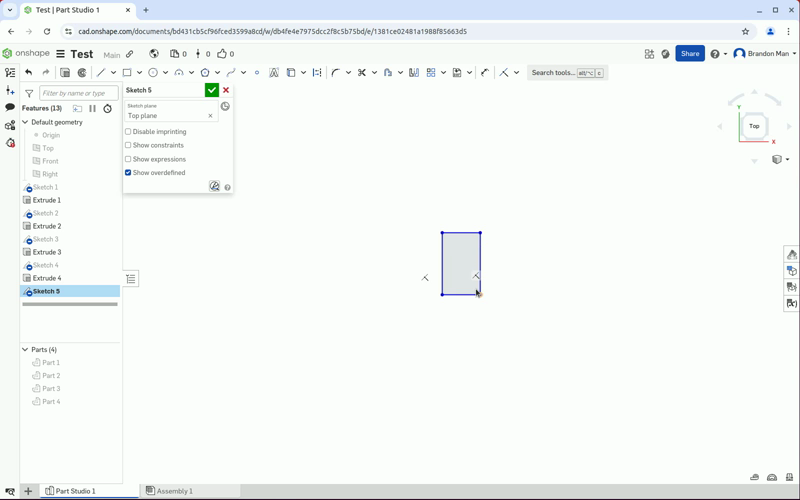
scroll(6)
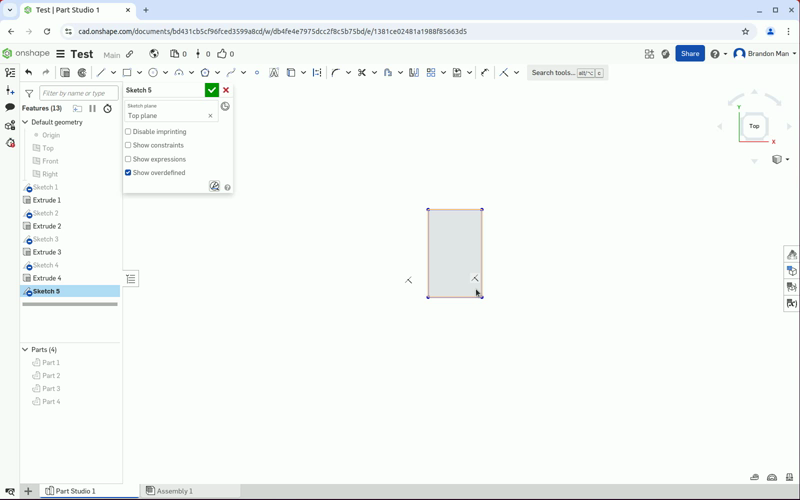
scroll(6)
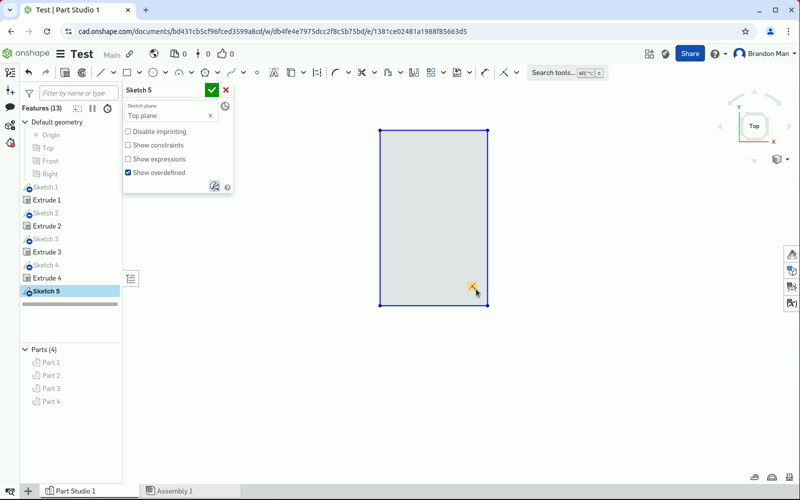
click(476, 288)
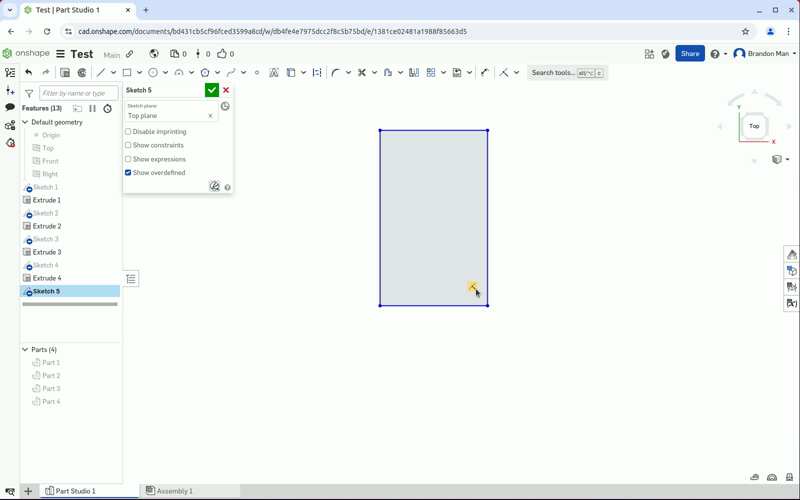
scroll(-6)
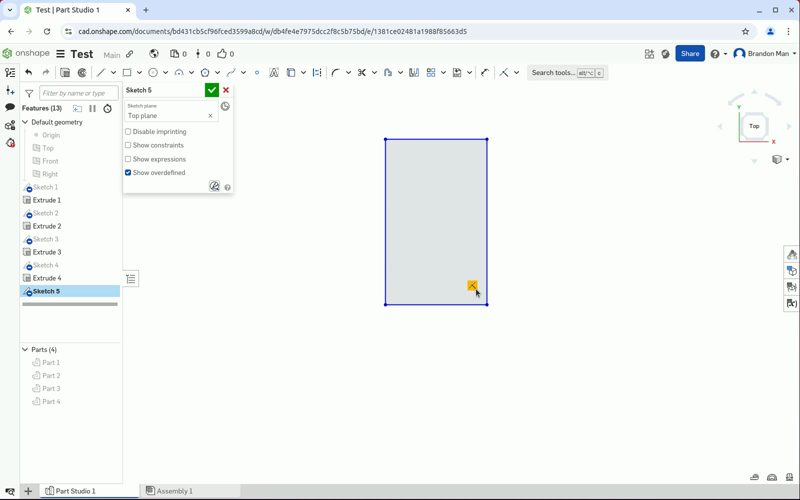
scroll(-6)
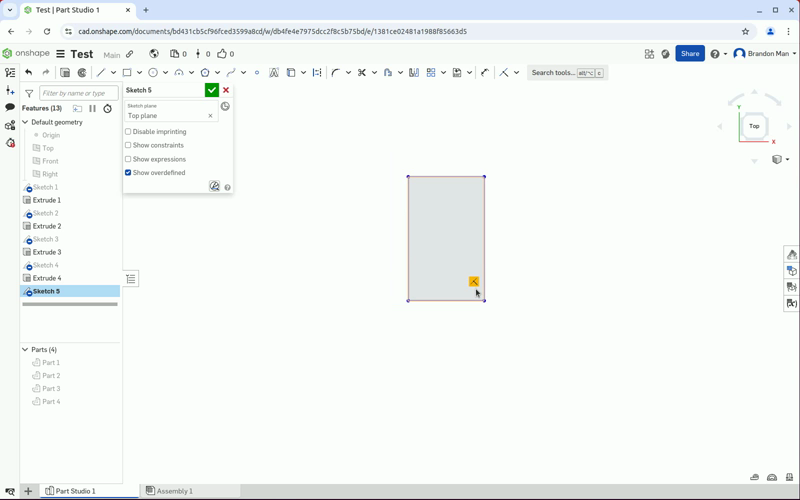
scroll(-6)
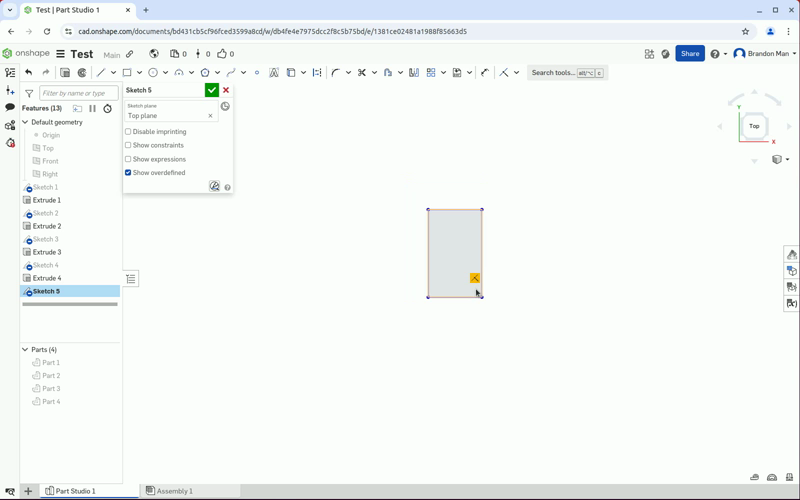
scroll(-6)
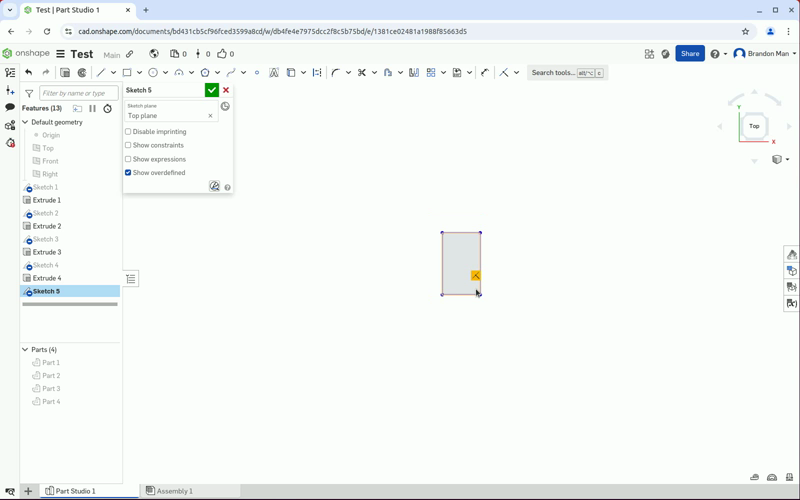
scroll(-6)
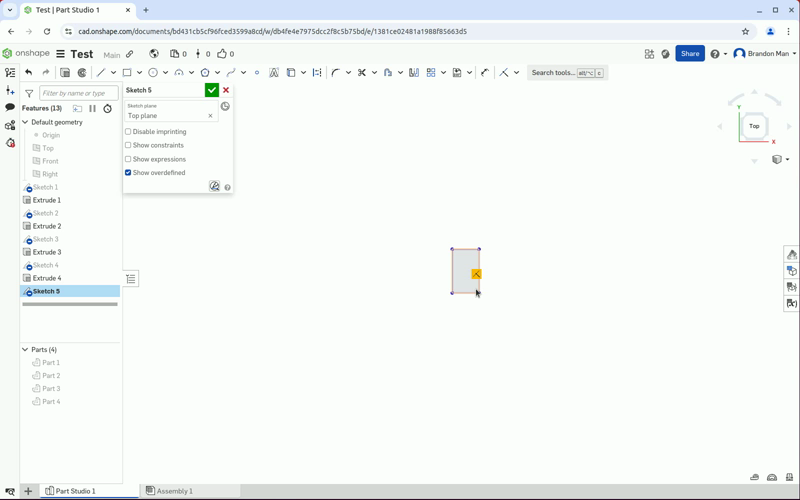
scroll(-6)
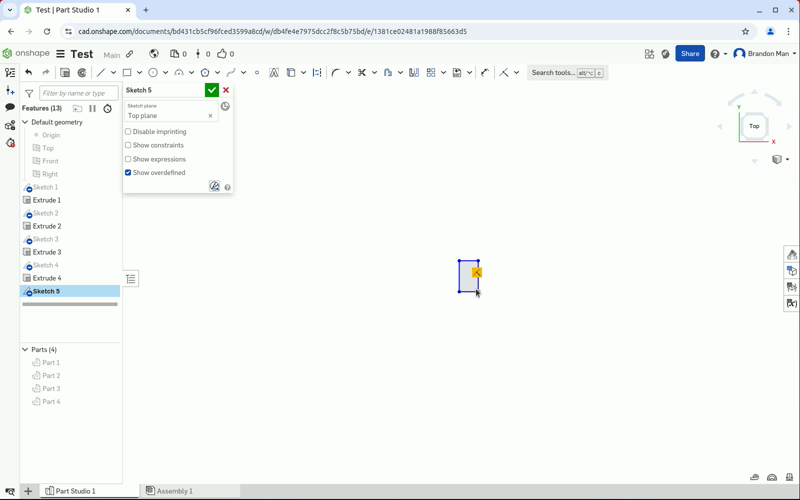
scroll(-6)
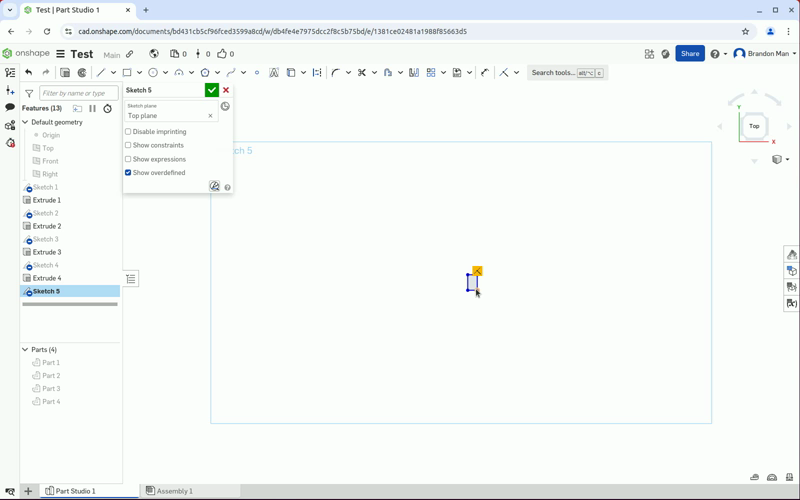
mouse_move(73, 352)
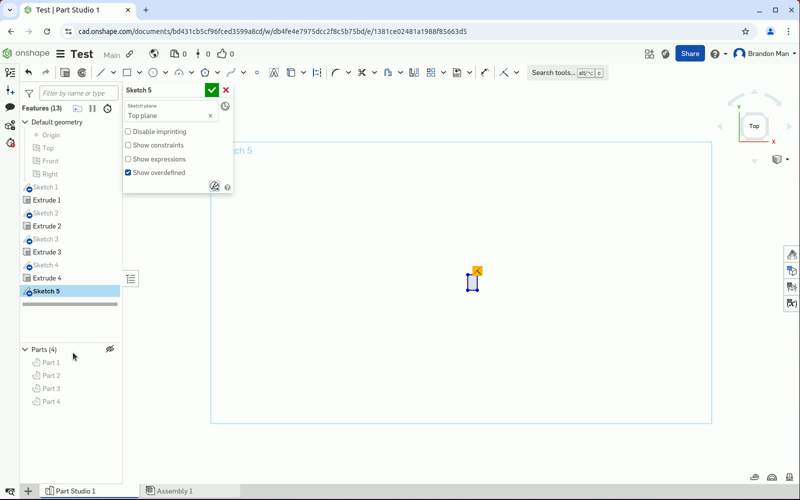
key(shift+y)
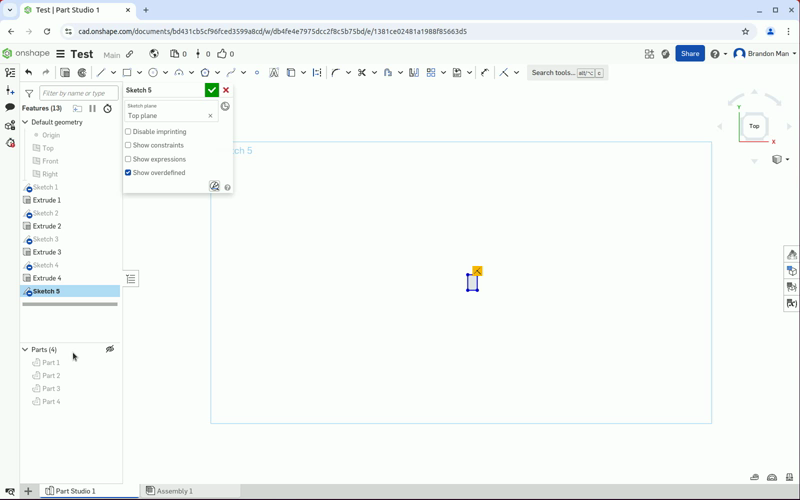
key(shift+e)
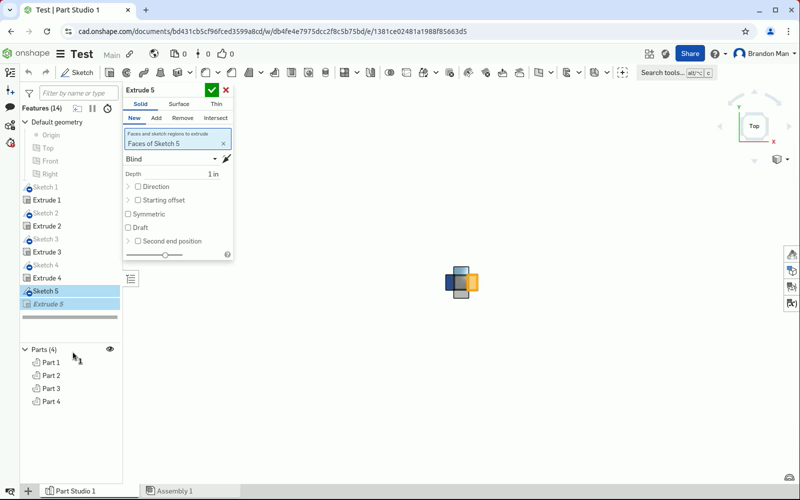
mouse_move(143, 106)
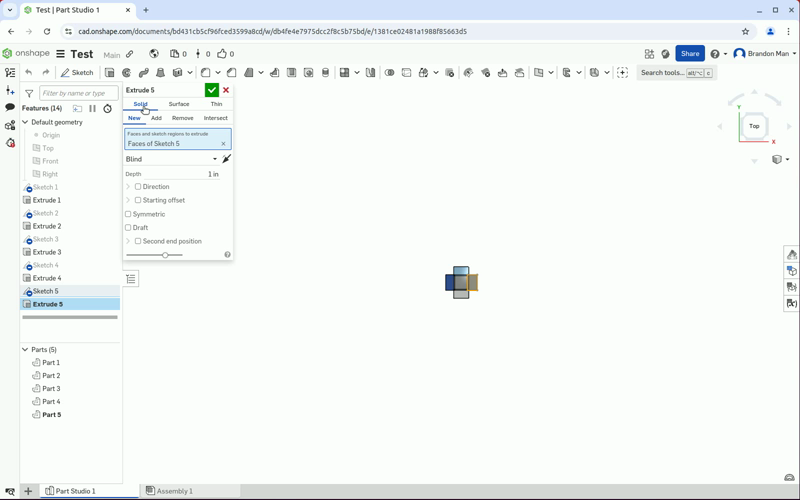
click(143, 106)
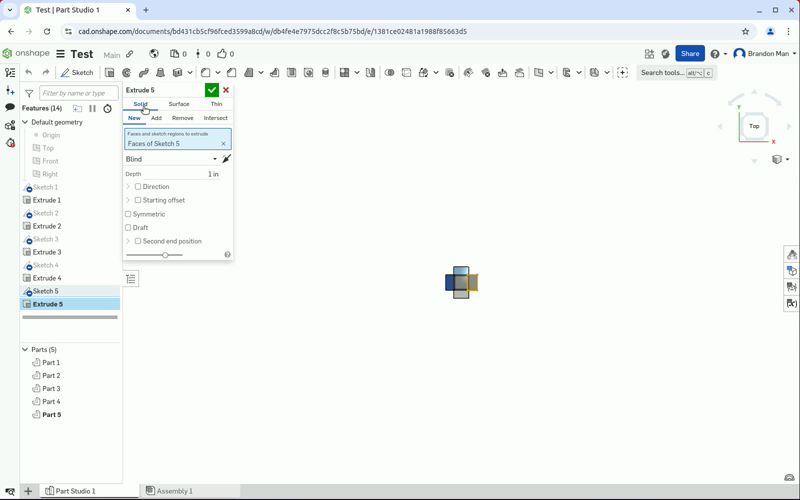
mouse_move(137, 120)
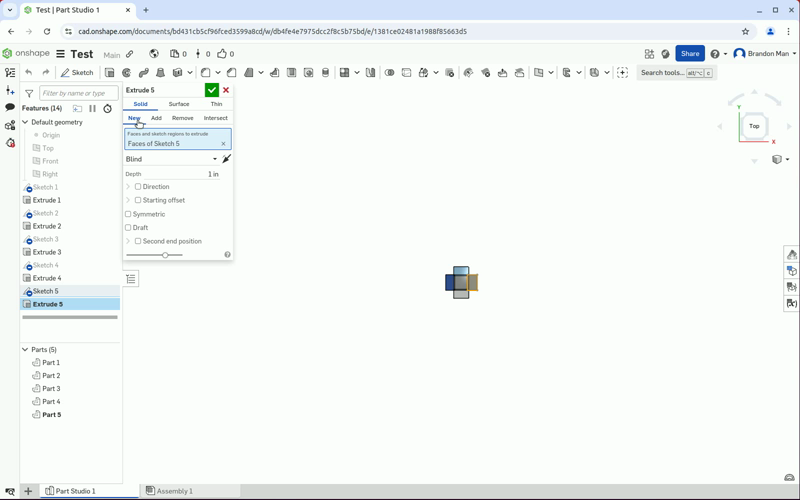
click(137, 120)
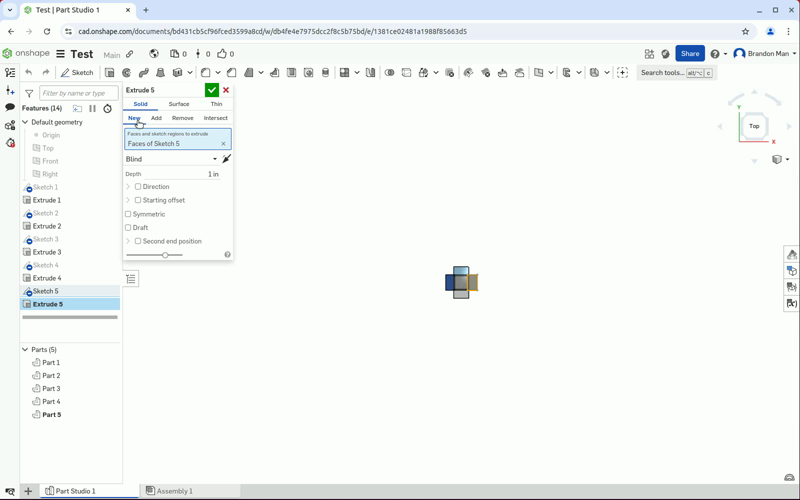
key(tab, 4)
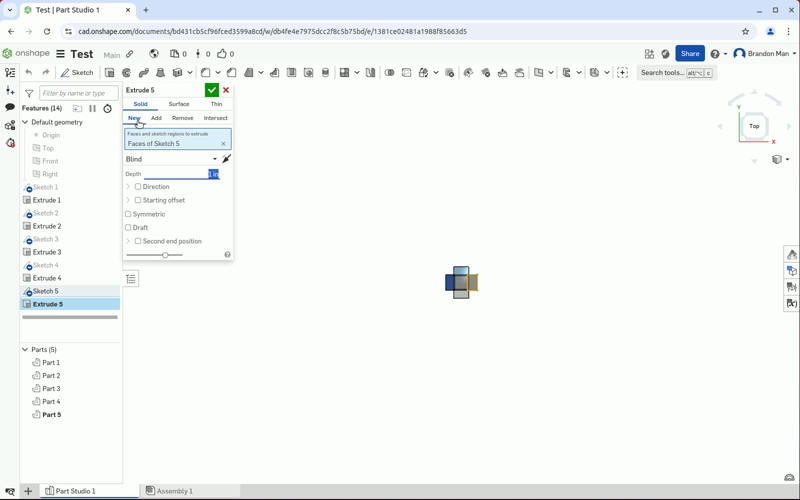
text(23.108)
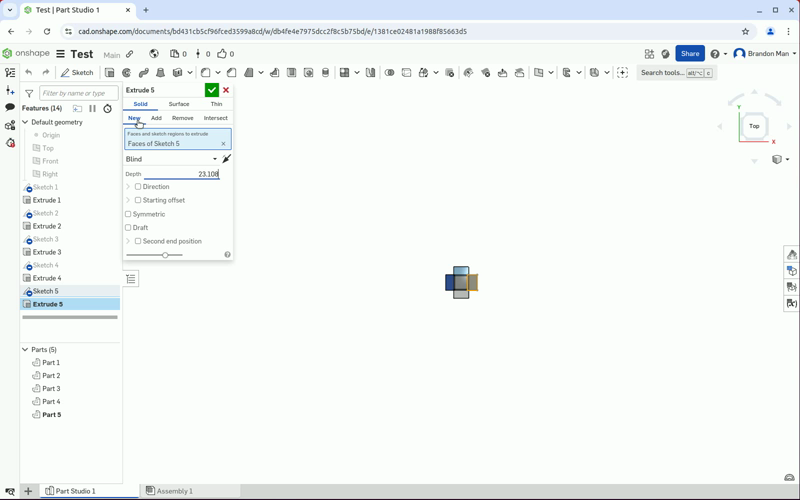
key(enter)
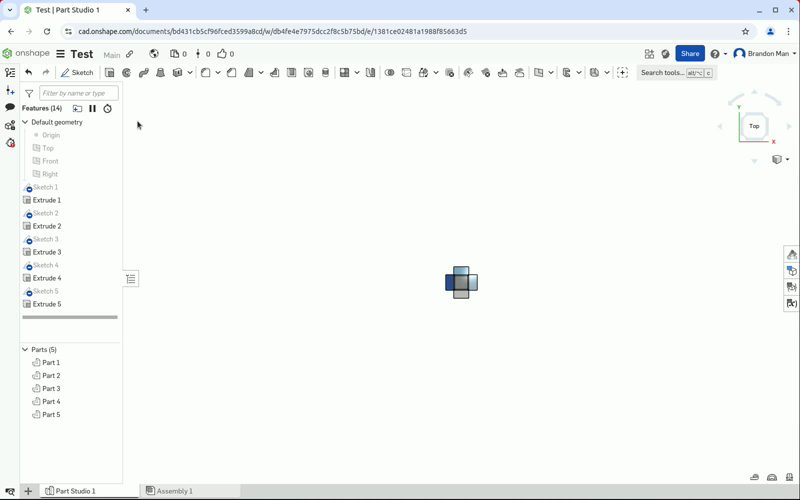
key(shift+h)
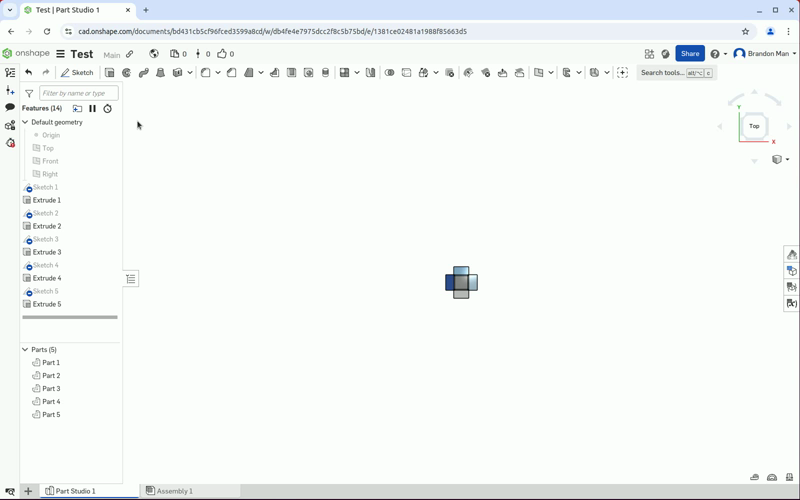
key(shift+h)
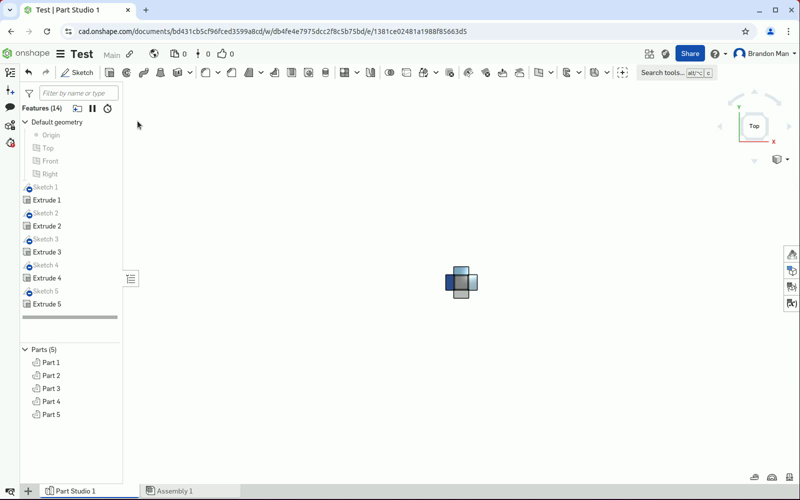
mouse_move(73, 189)
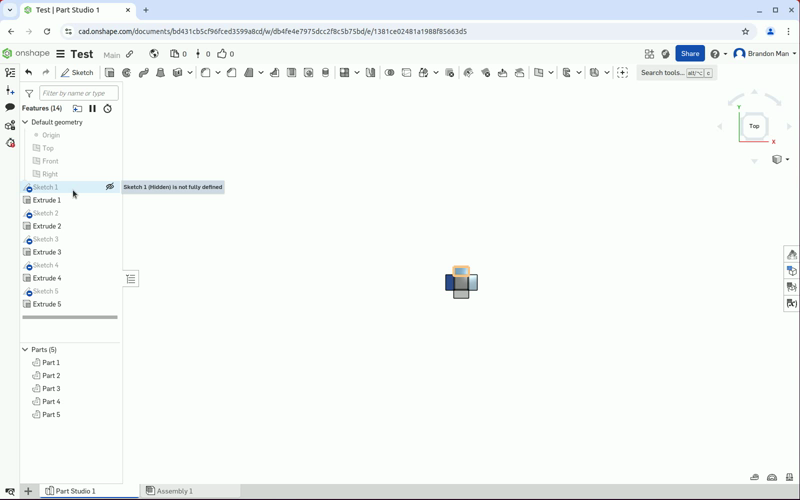
click(73, 189)
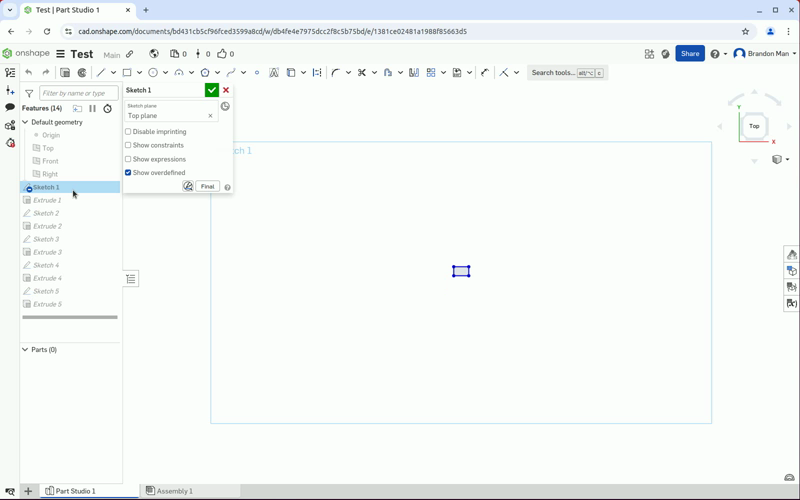
mouse_move(229, 92)
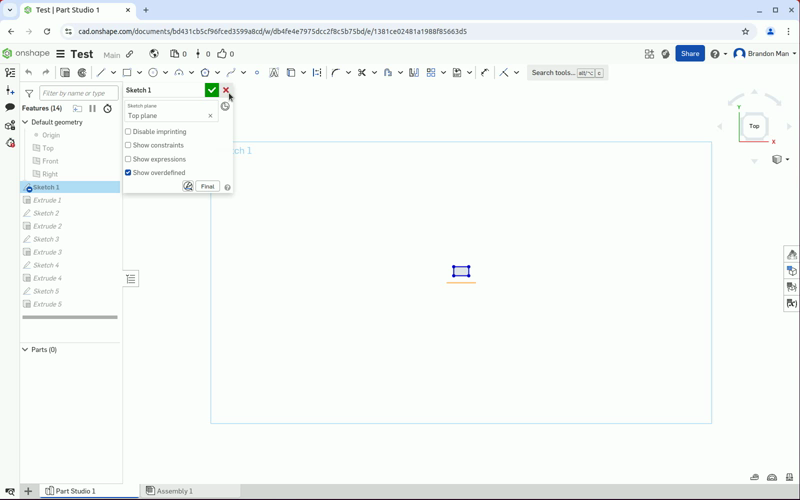
click(229, 92)
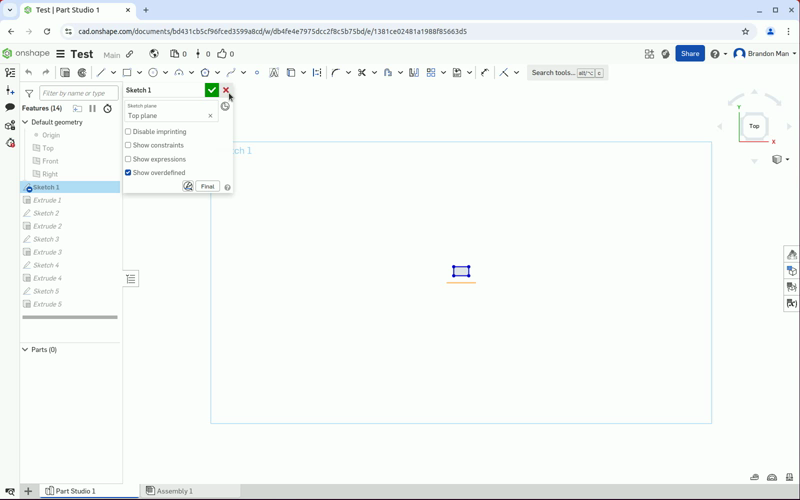
key(shift+s)
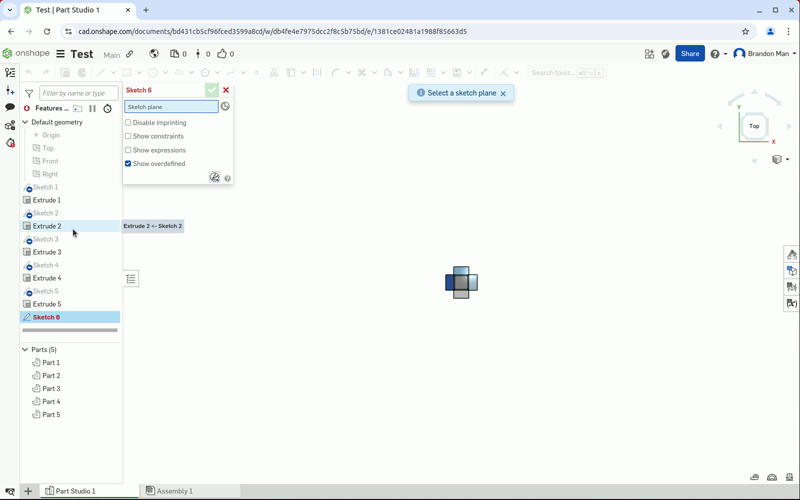
scroll(3)
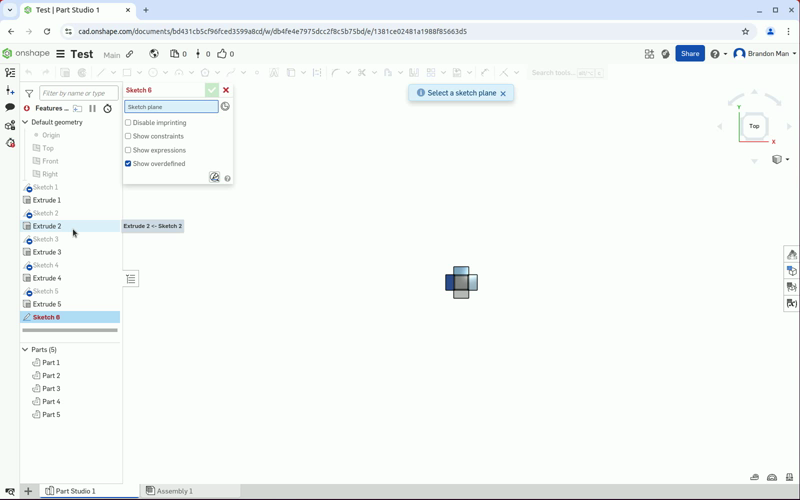
mouse_move(73, 150)
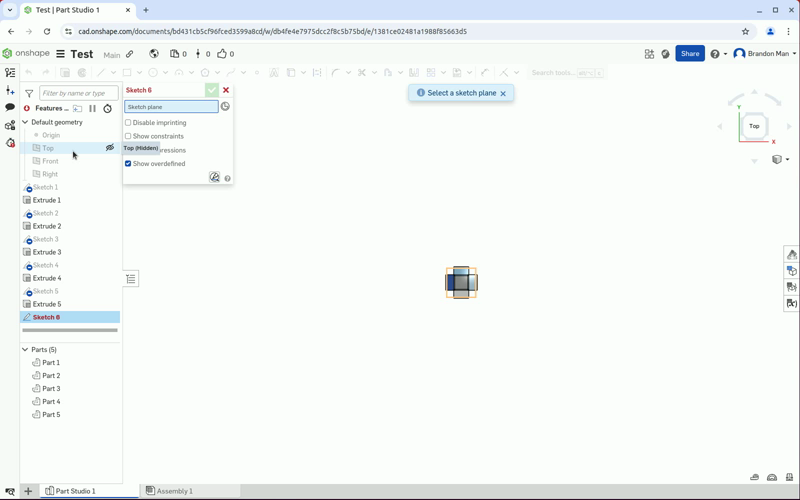
click(73, 150)
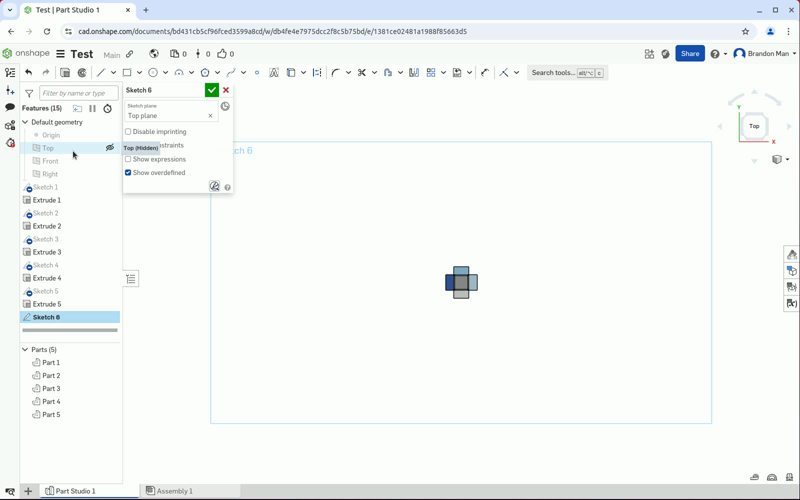
mouse_move(73, 352)
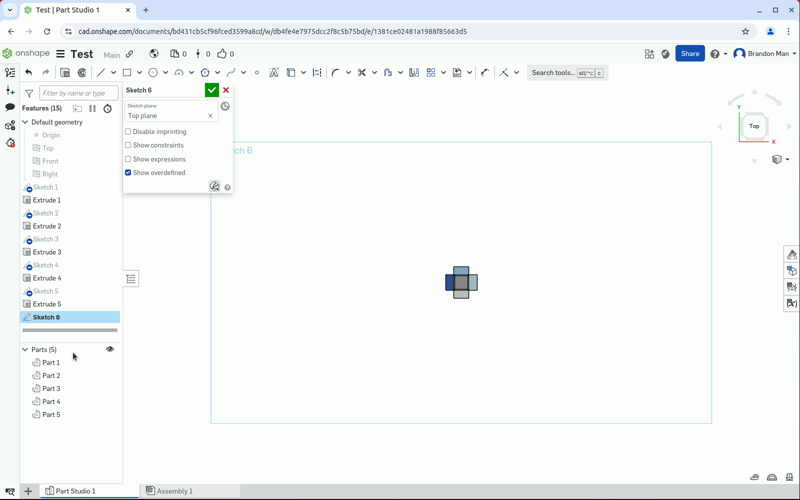
key(y)
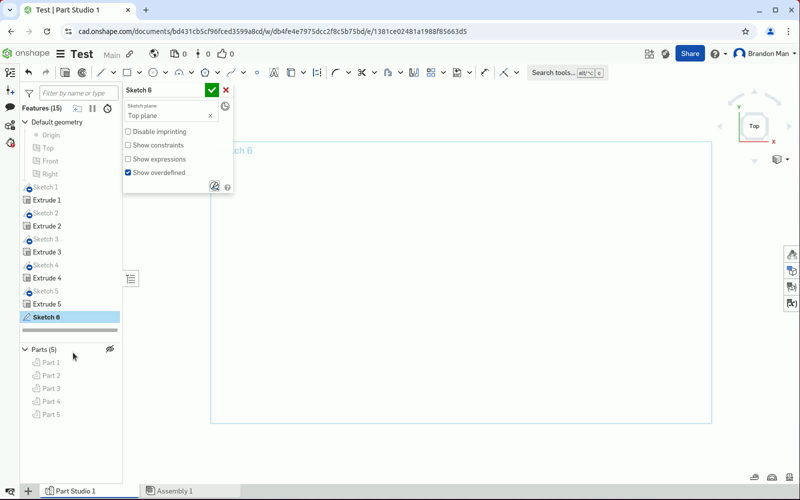
key(l)
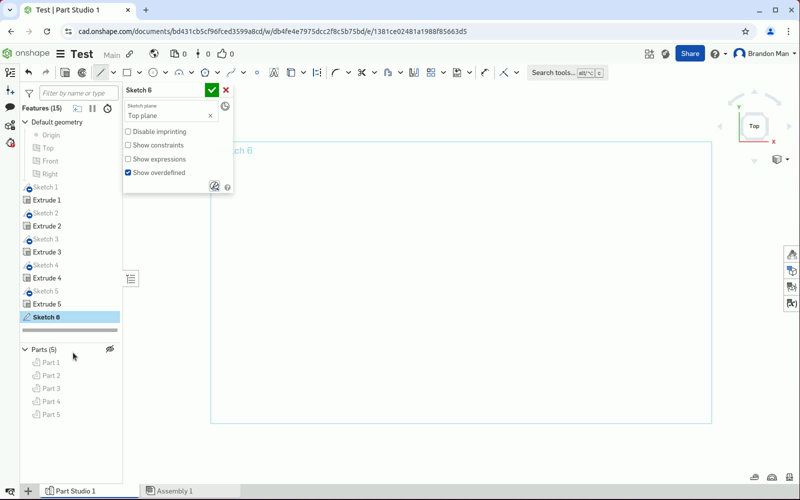
key_down(shift)
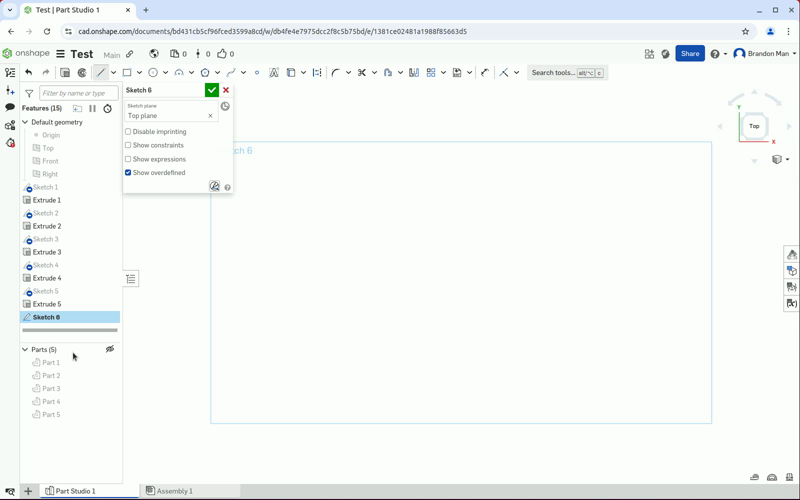
mouse_move(476, 290)
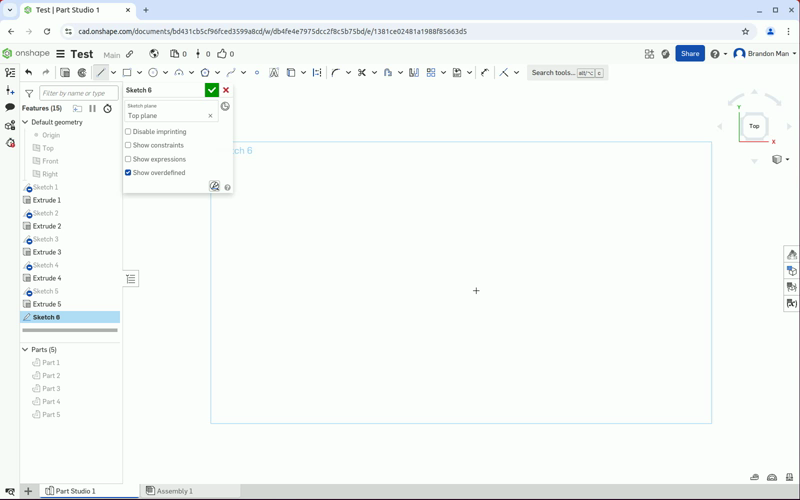
click(476, 290)
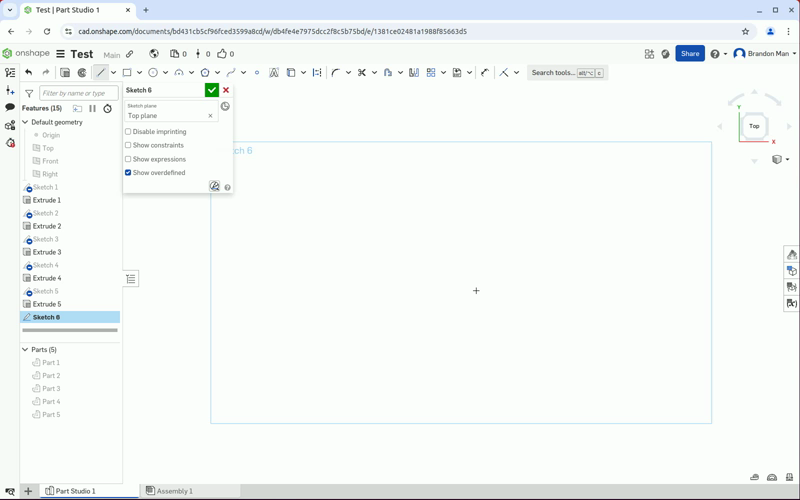
key_up(shift)
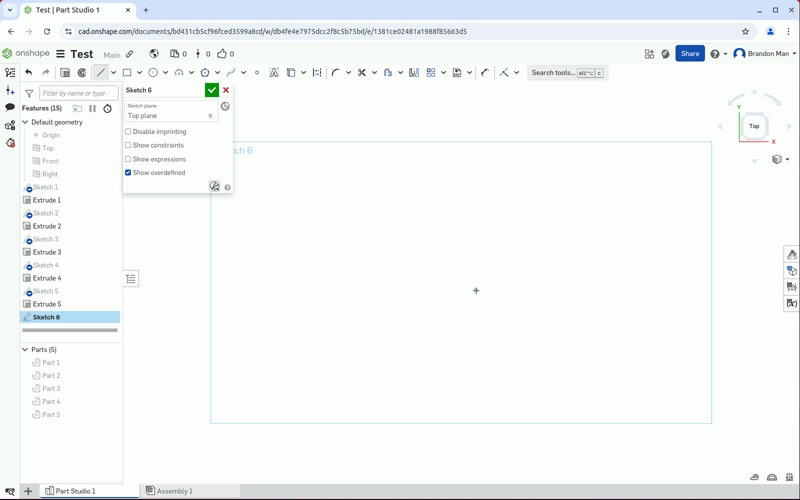
key_down(shift)
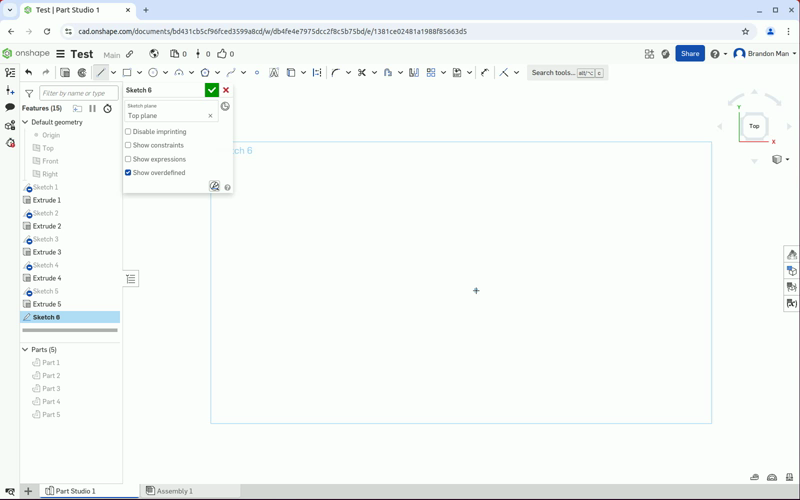
mouse_move(506, 290)
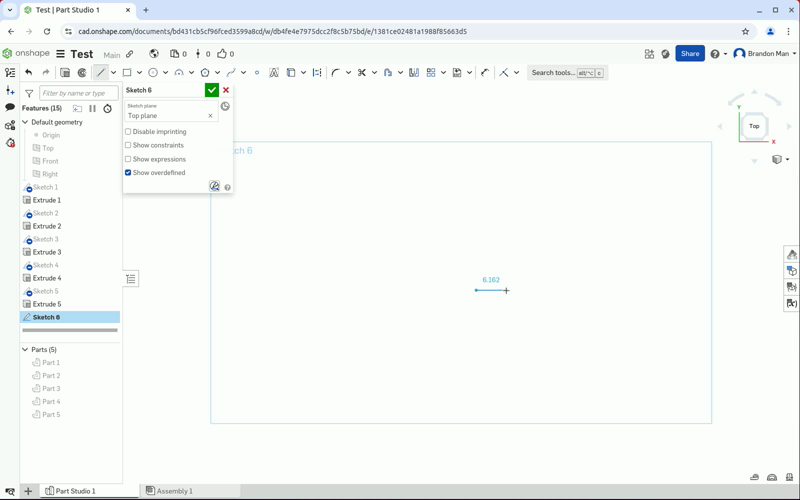
mouse_move(510, 290)
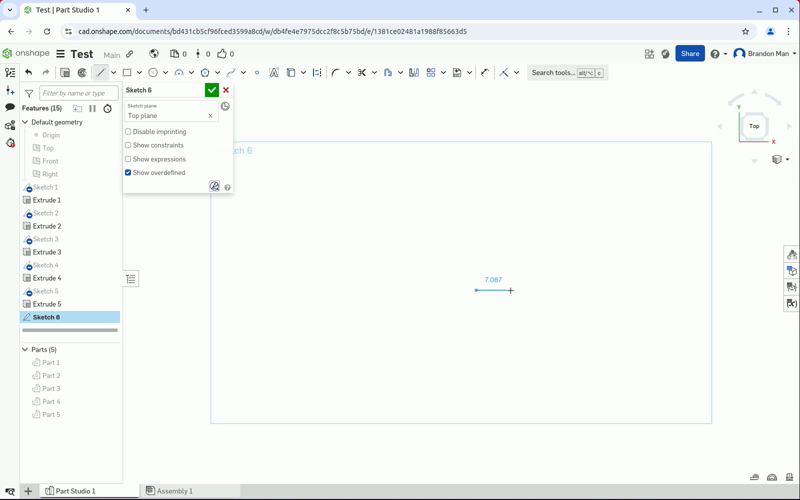
click(510, 290)
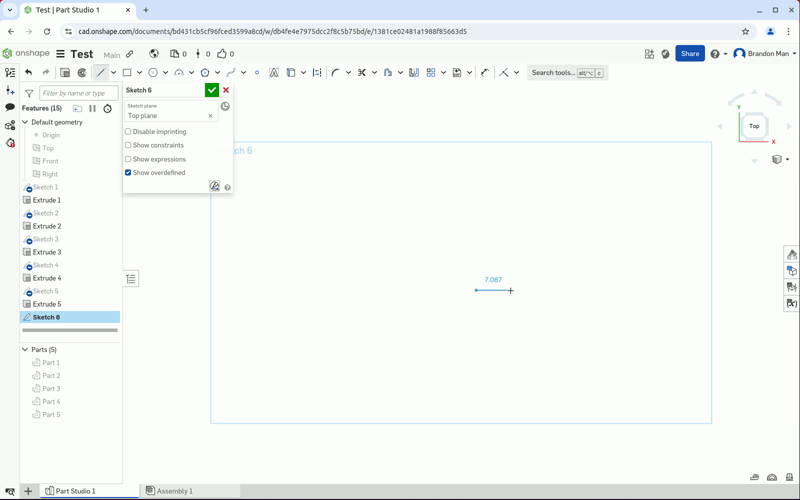
key_up(shift)
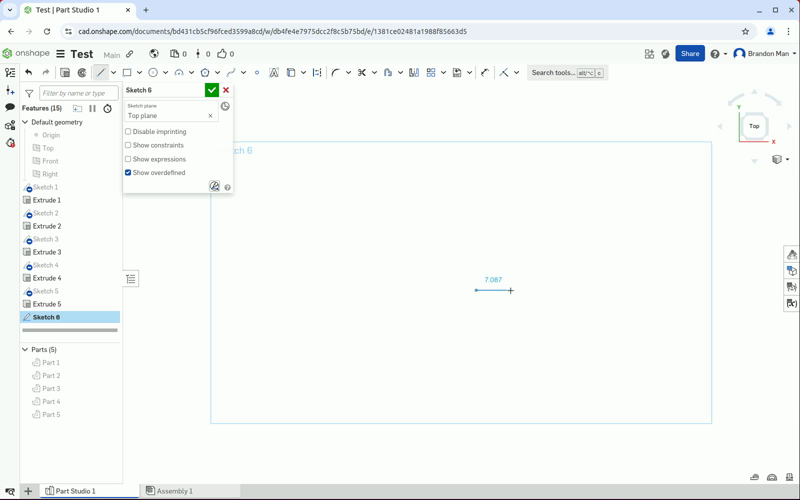
key_down(shift)
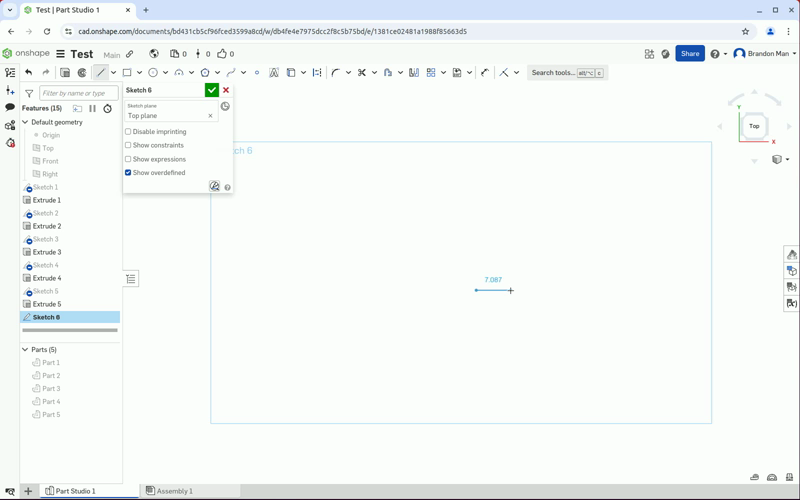
mouse_move(540, 290)
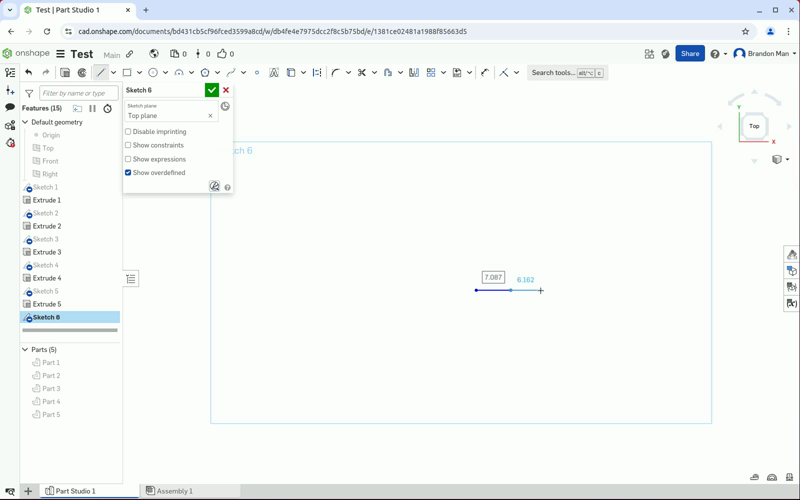
mouse_move(510, 275)
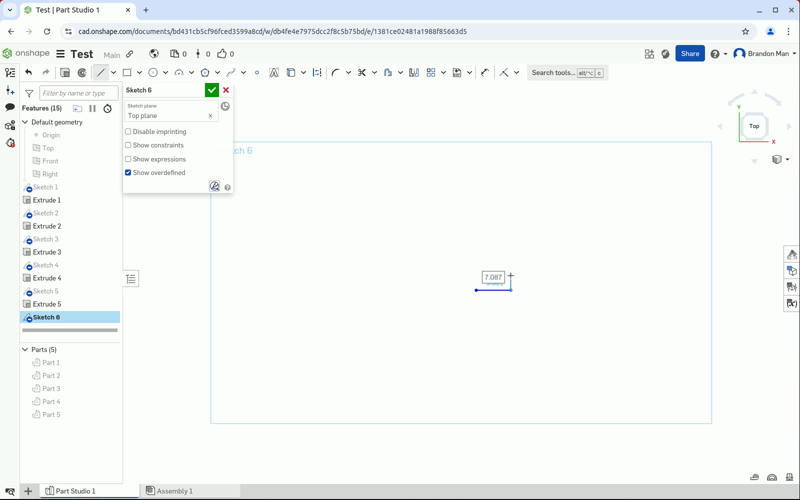
click(510, 275)
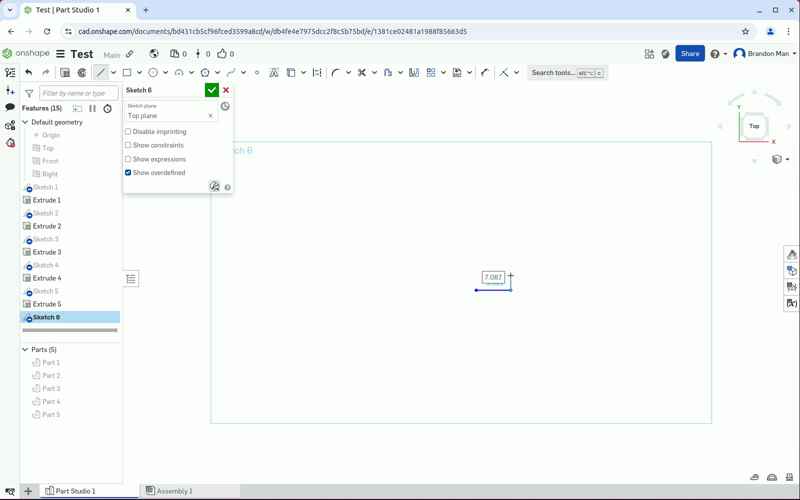
key_up(shift)
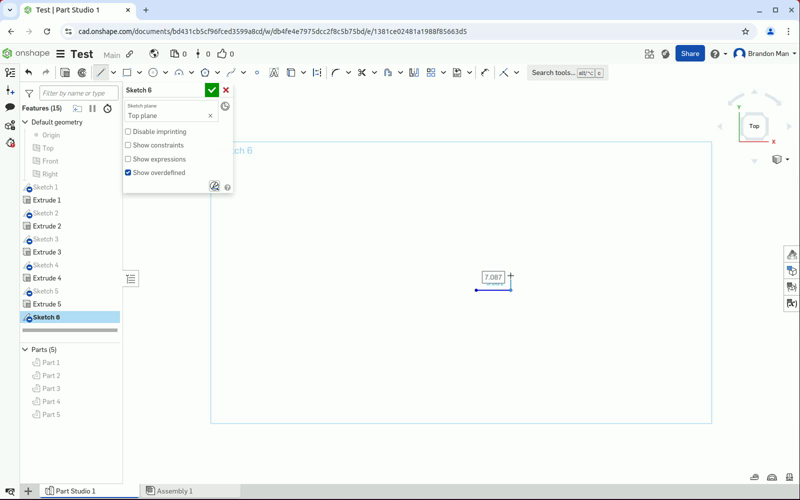
key_down(shift)
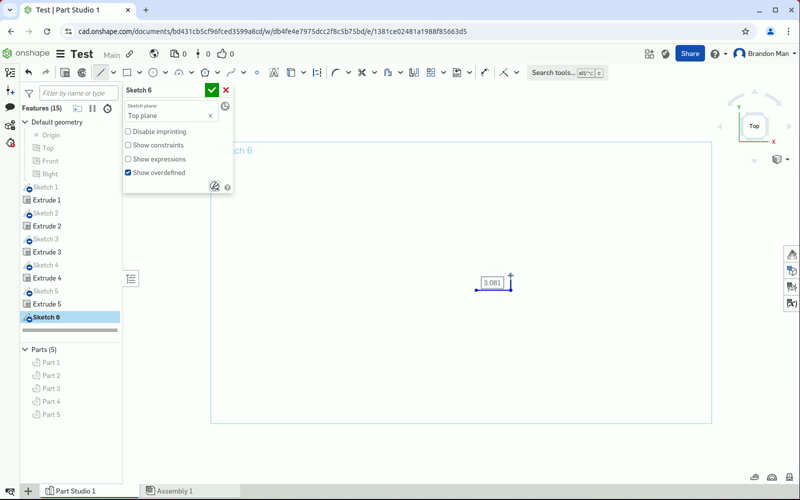
mouse_move(540, 275)
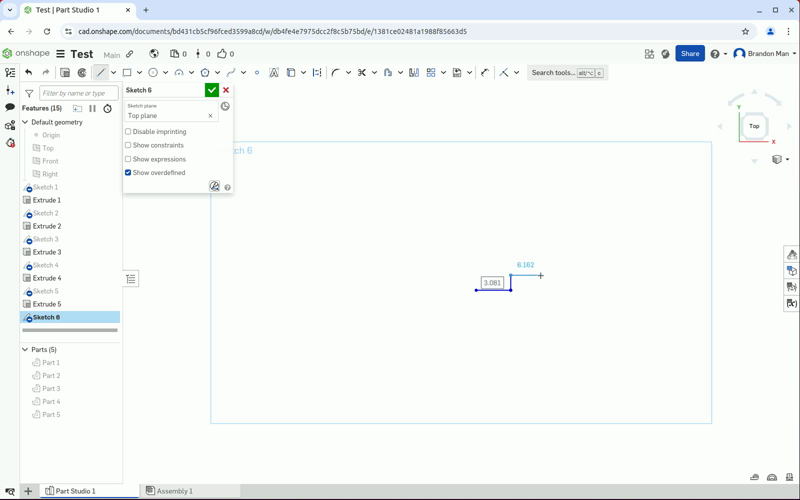
mouse_move(476, 275)
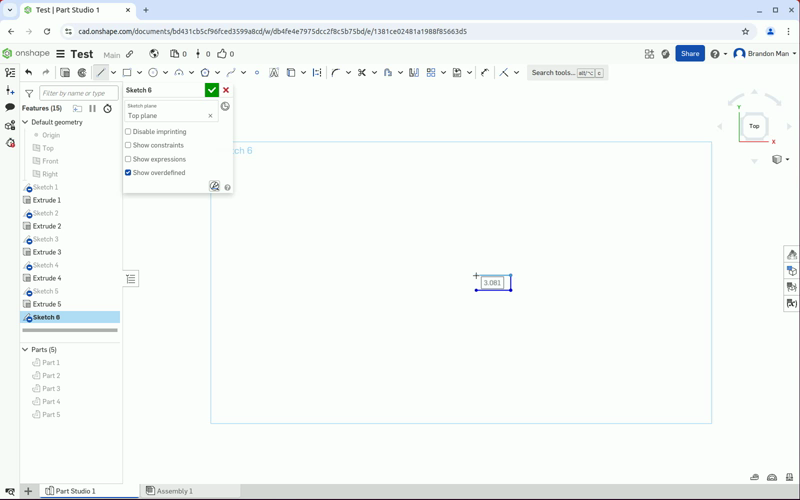
click(476, 275)
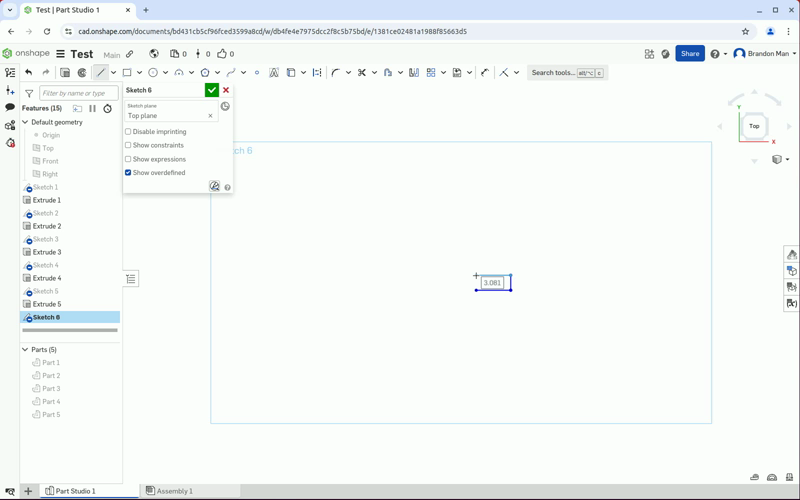
key_up(shift)
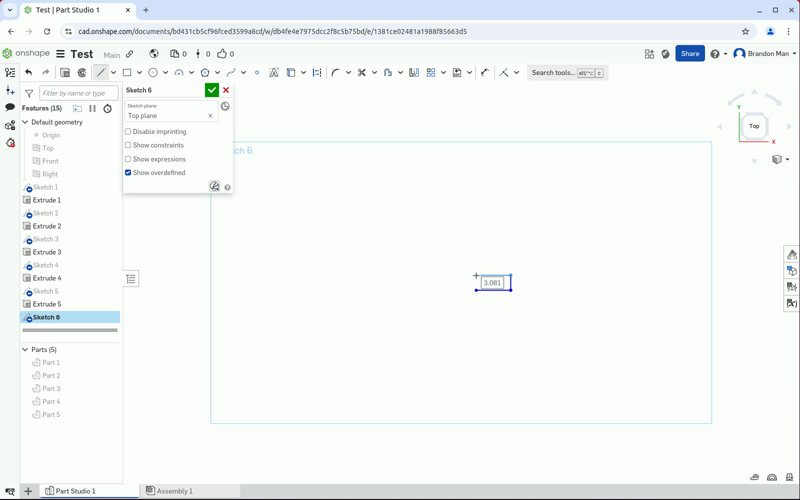
mouse_move(506, 275)
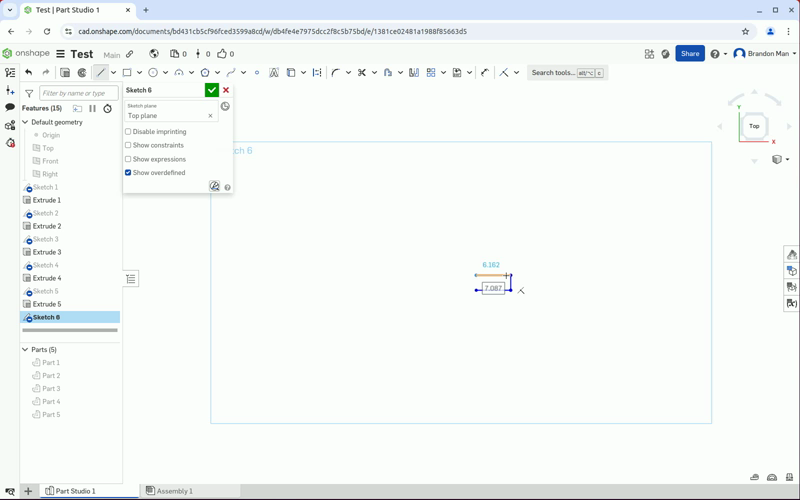
key_down(shift)
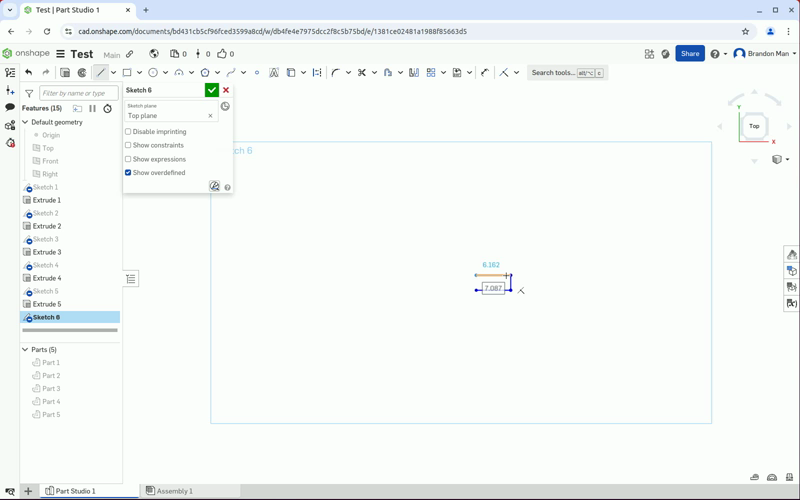
mouse_move(476, 290)
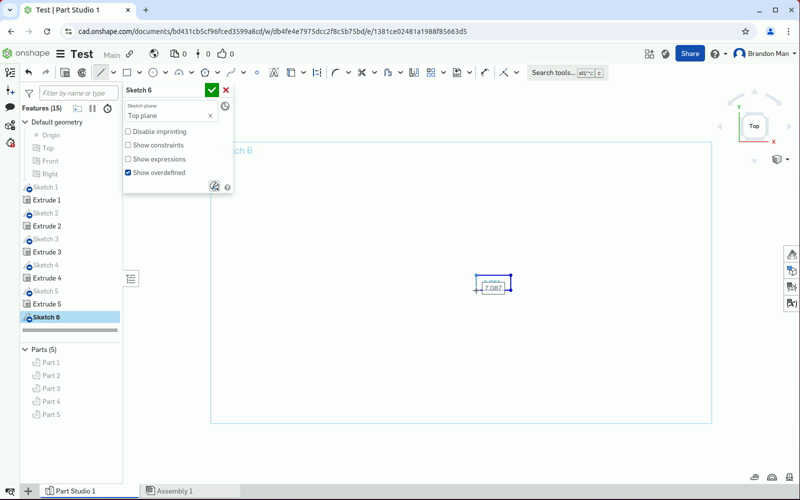
key_up(shift)
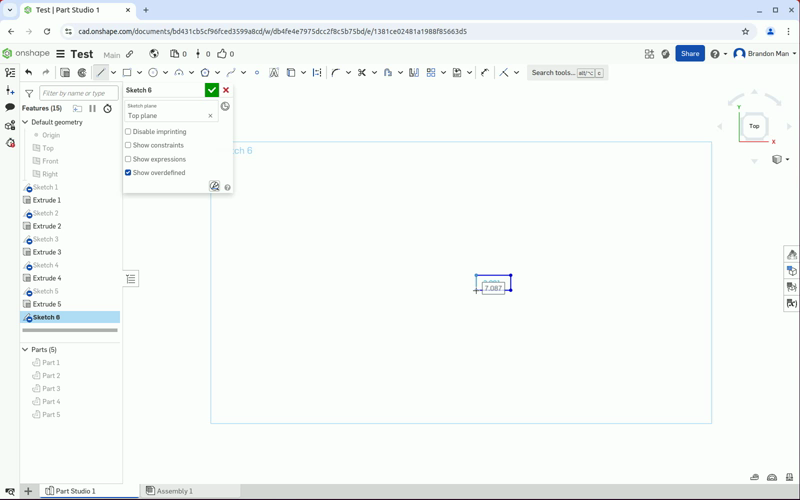
click(476, 290)
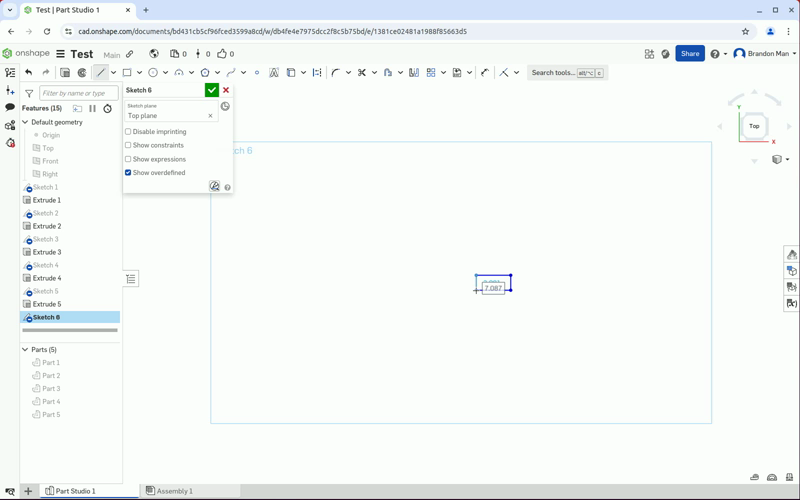
key(esc)
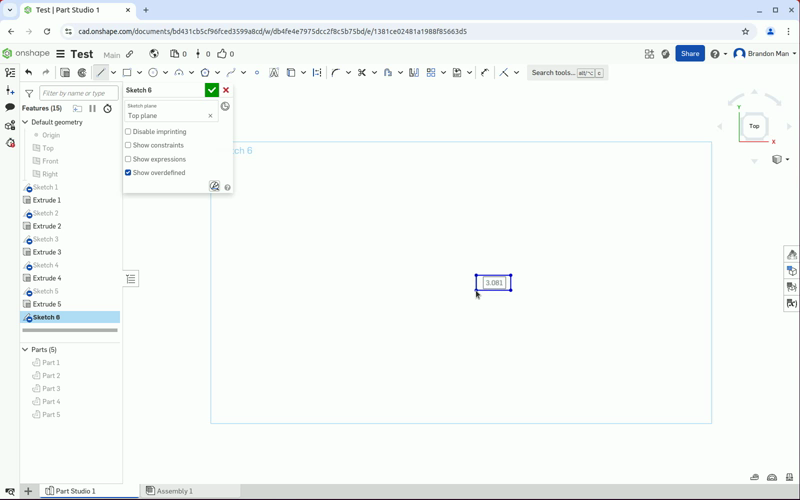
mouse_move(494, 283)
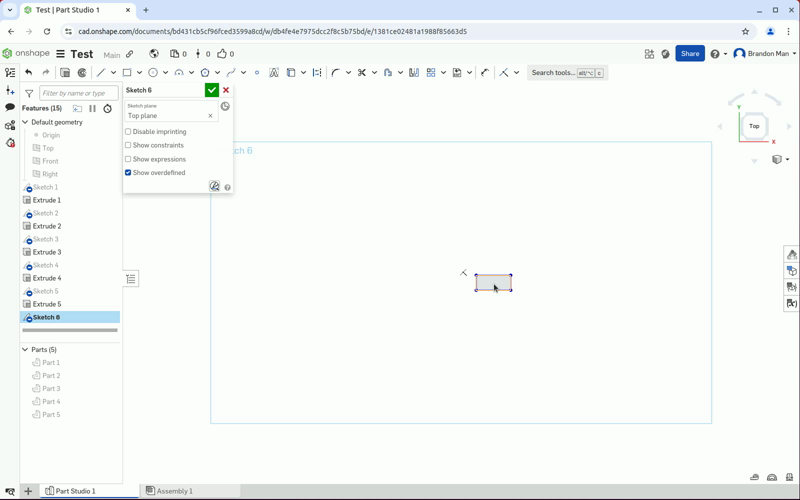
scroll(6)
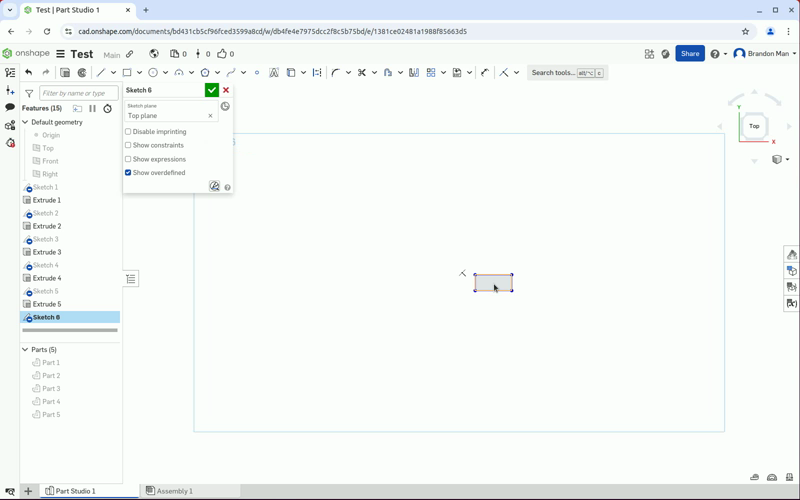
scroll(6)
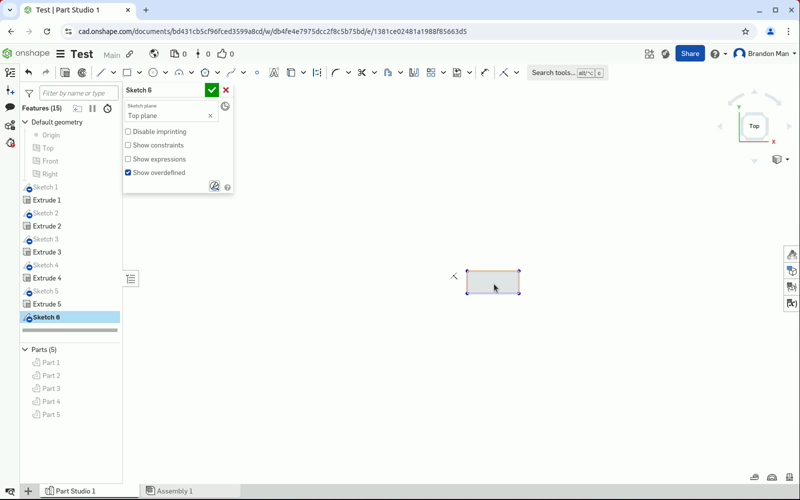
scroll(6)
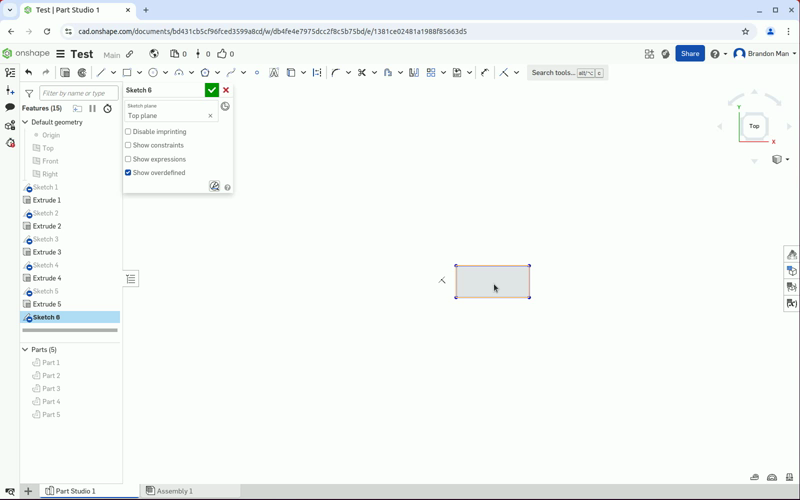
scroll(6)
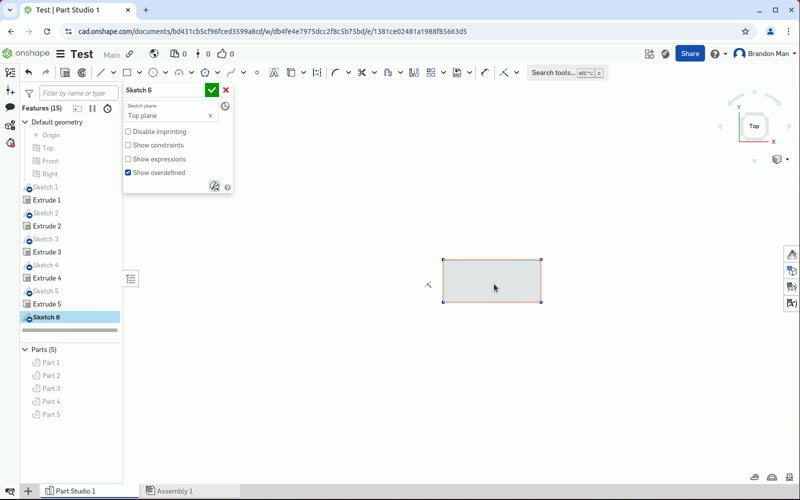
scroll(6)
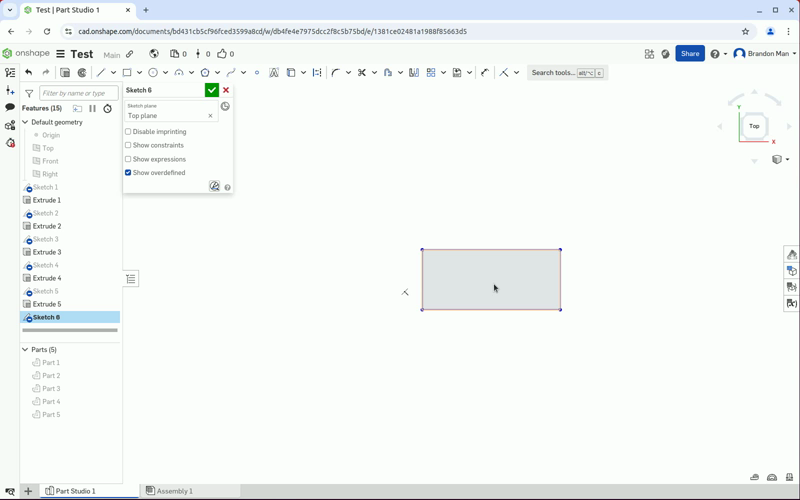
scroll(6)
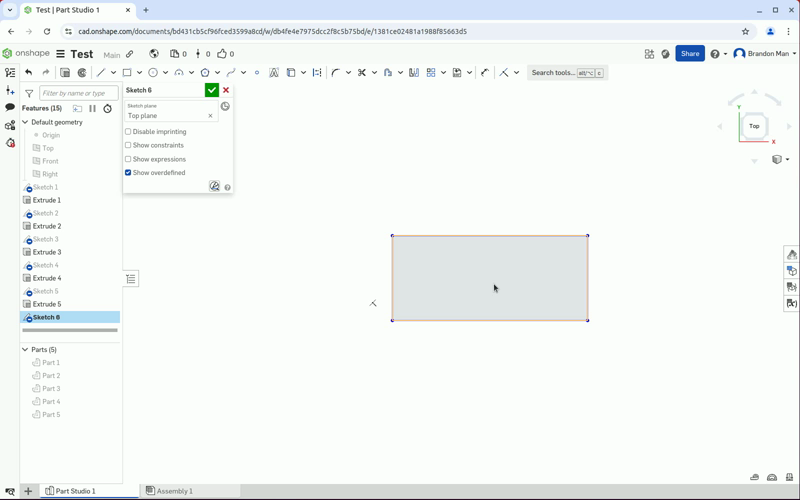
scroll(6)
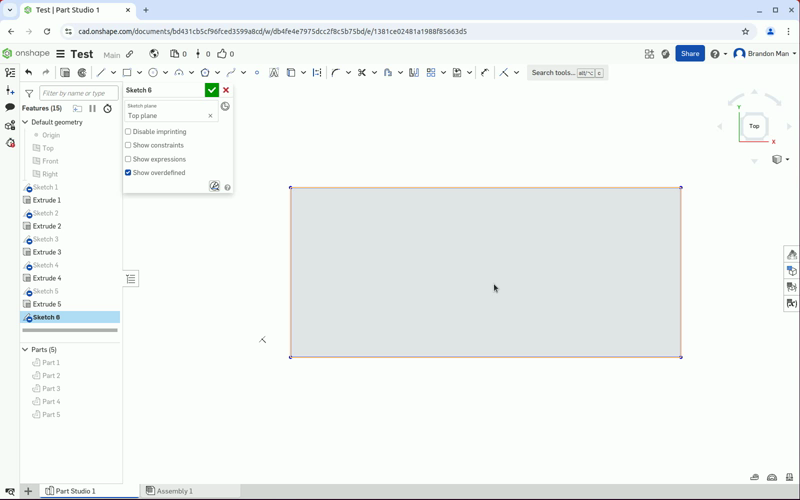
click(494, 283)
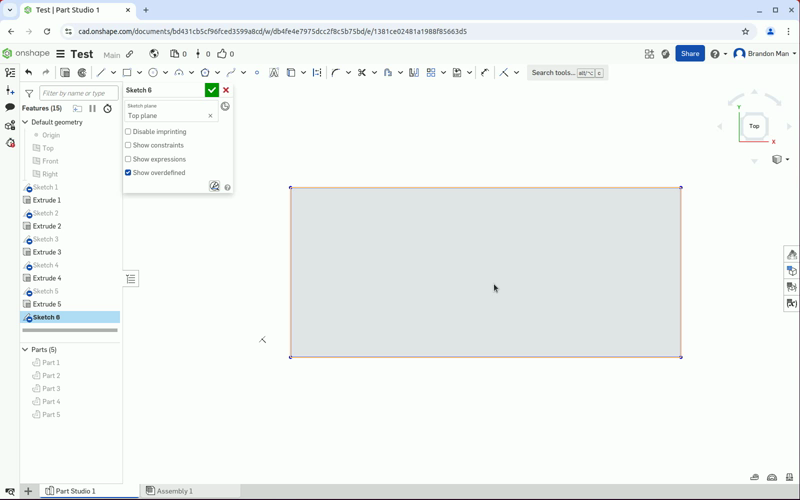
scroll(-6)
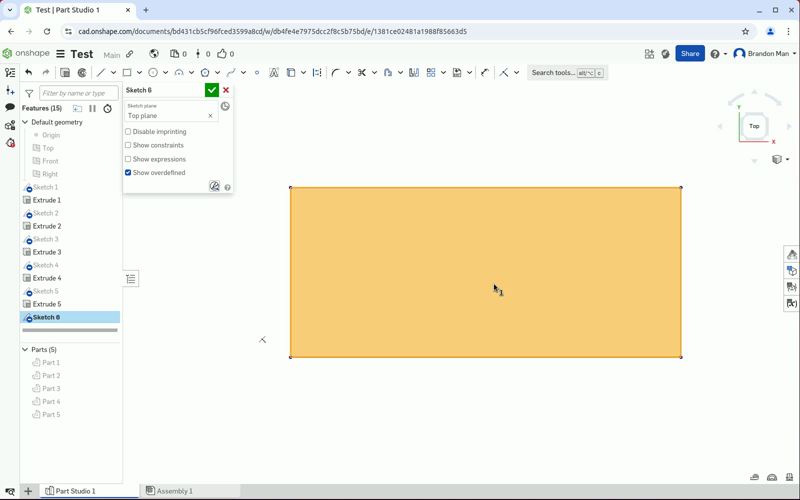
scroll(-6)
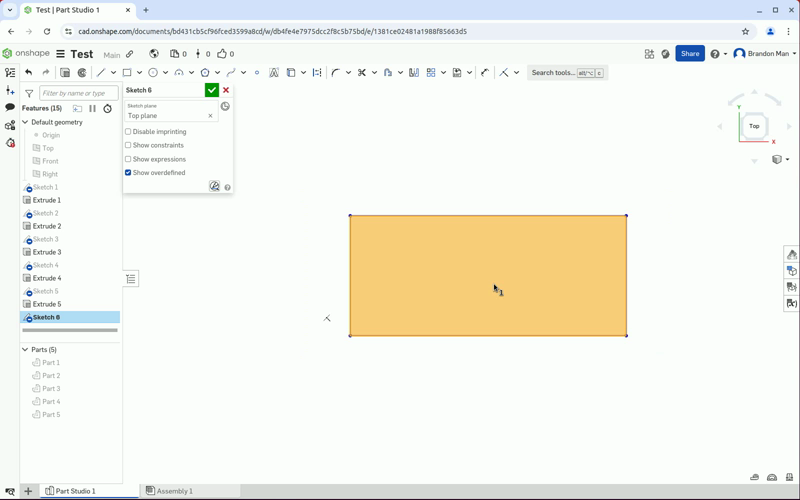
scroll(-6)
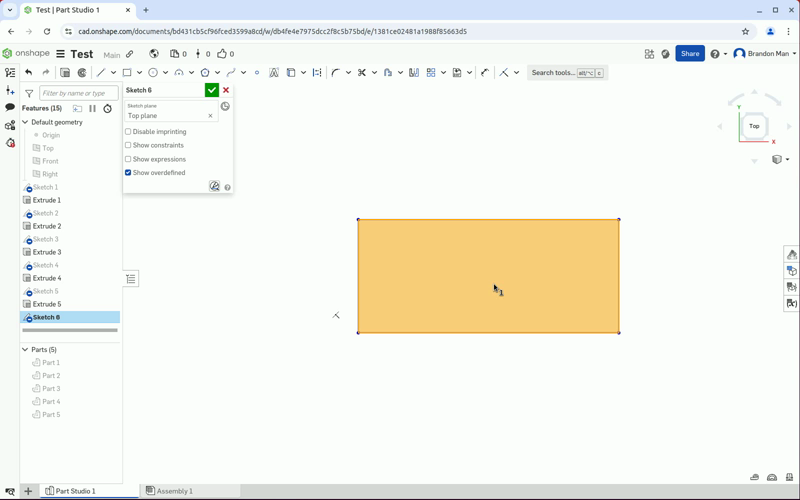
scroll(-6)
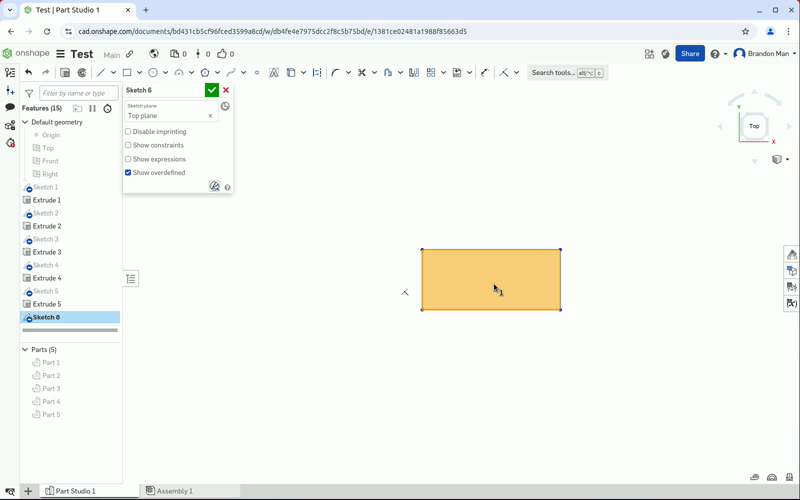
scroll(-6)
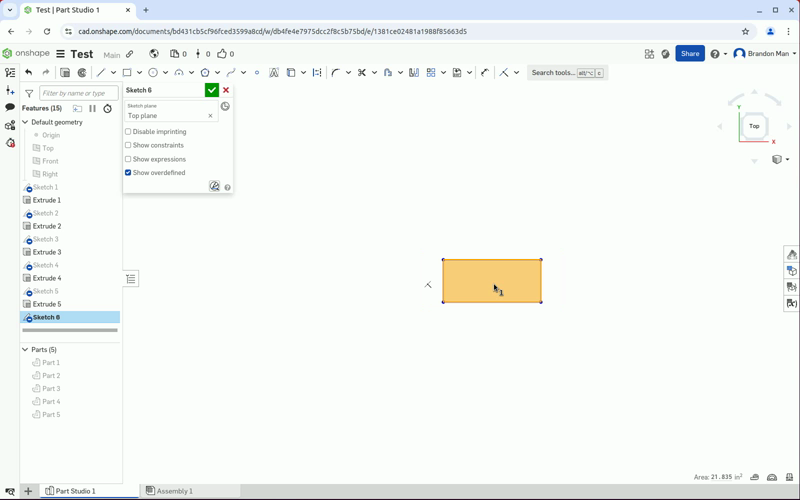
scroll(-6)
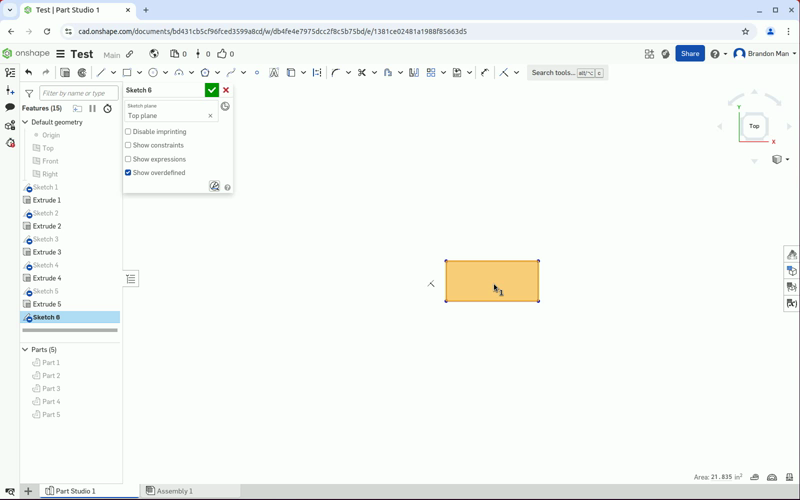
scroll(-6)
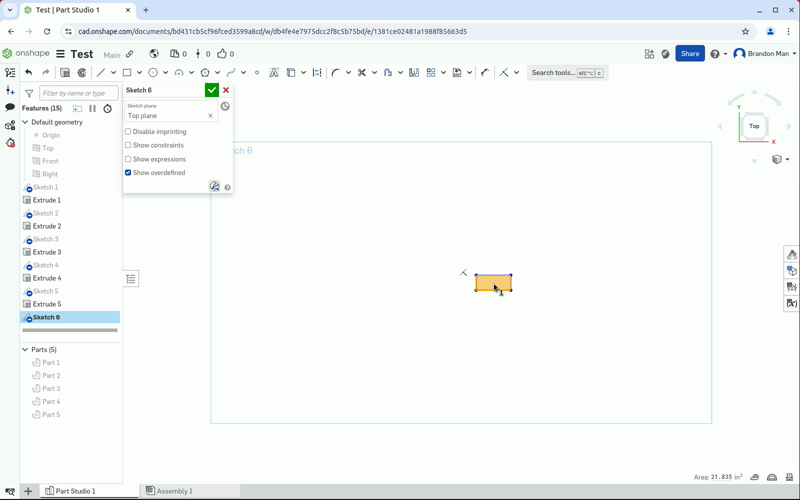
mouse_move(73, 352)
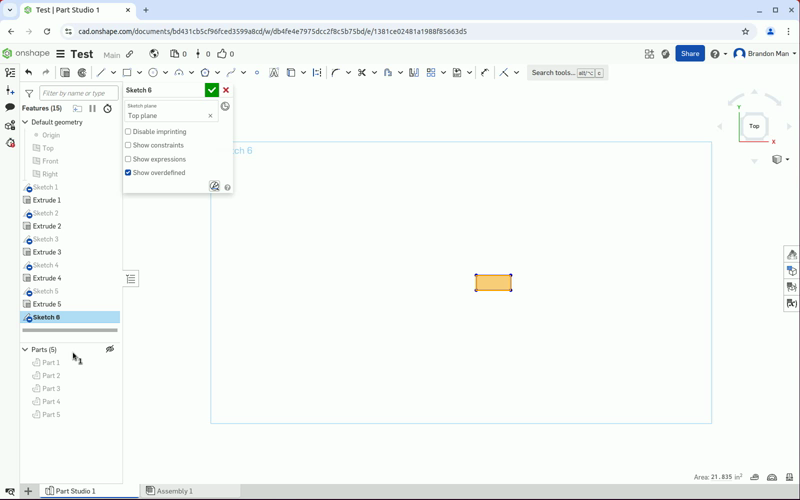
key(shift+y)
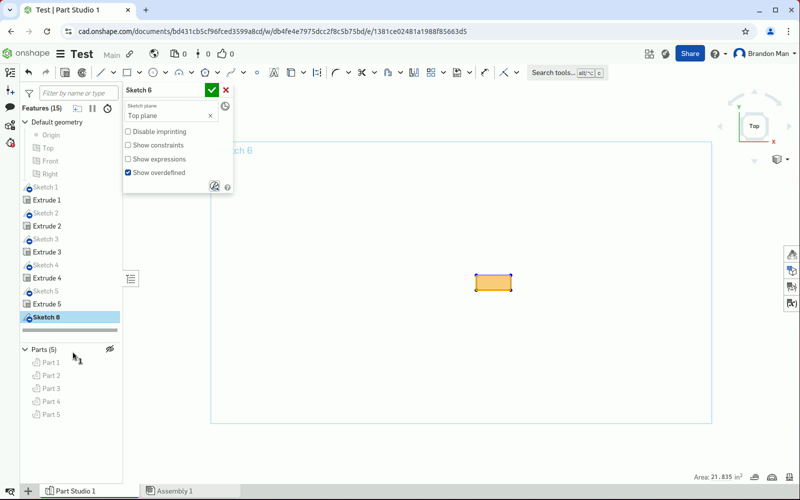
key(shift+e)
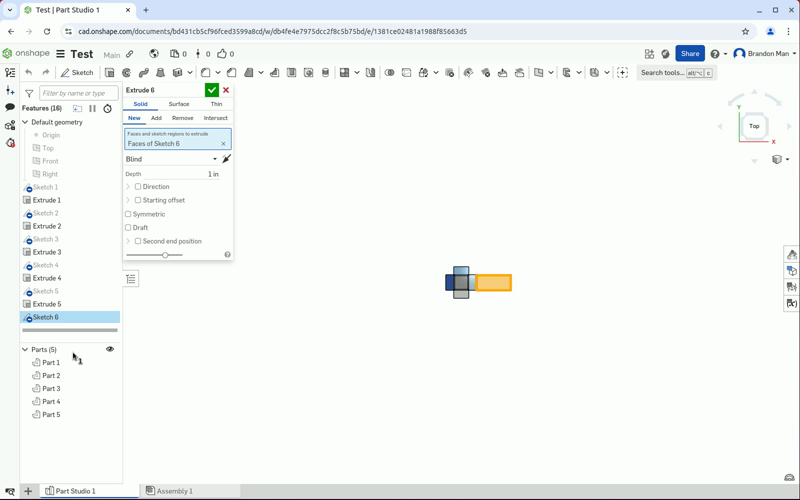
mouse_move(143, 106)
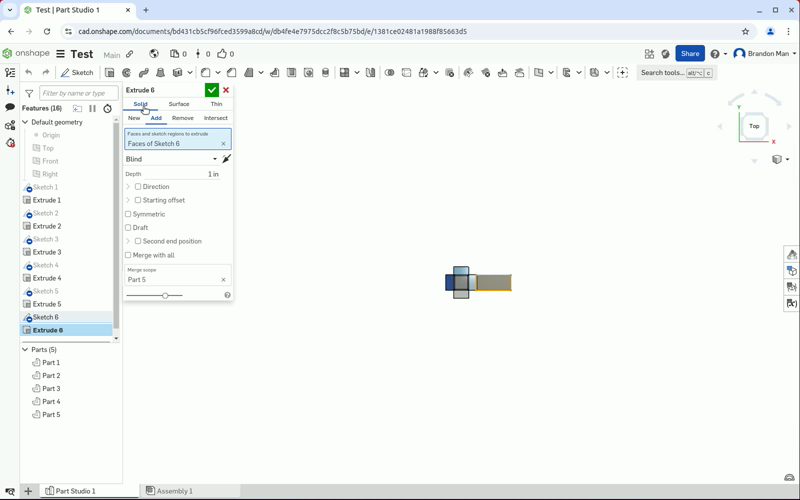
click(143, 106)
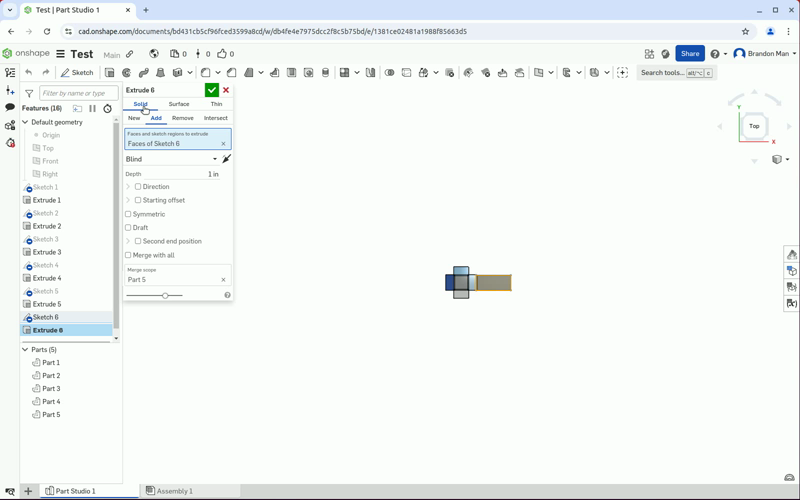
mouse_move(137, 120)
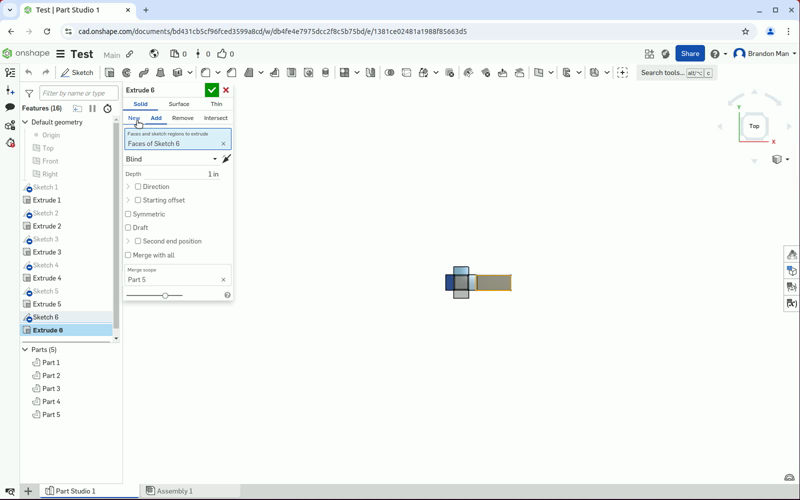
click(137, 120)
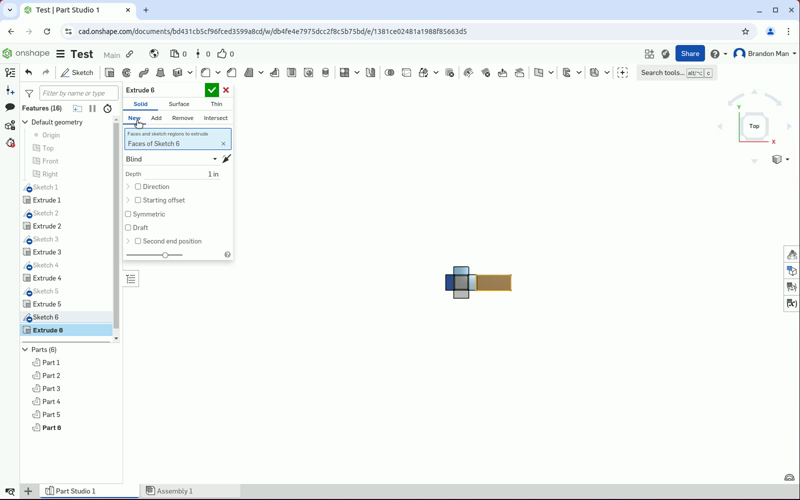
key(tab, 4)
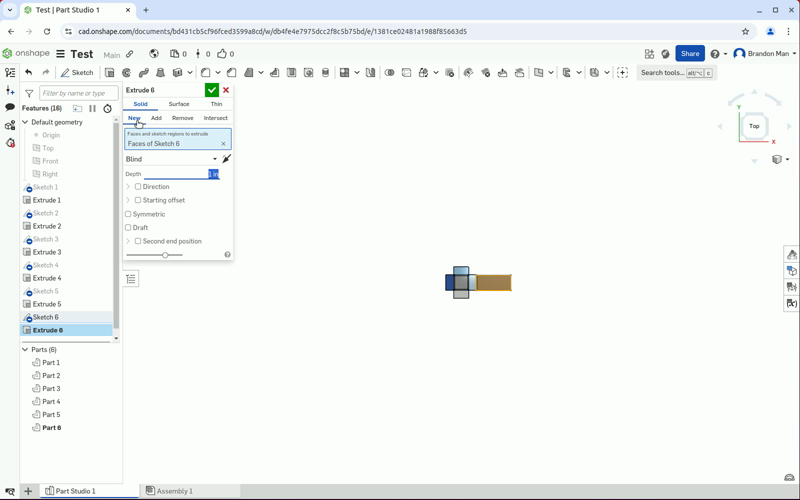
text(23.108)
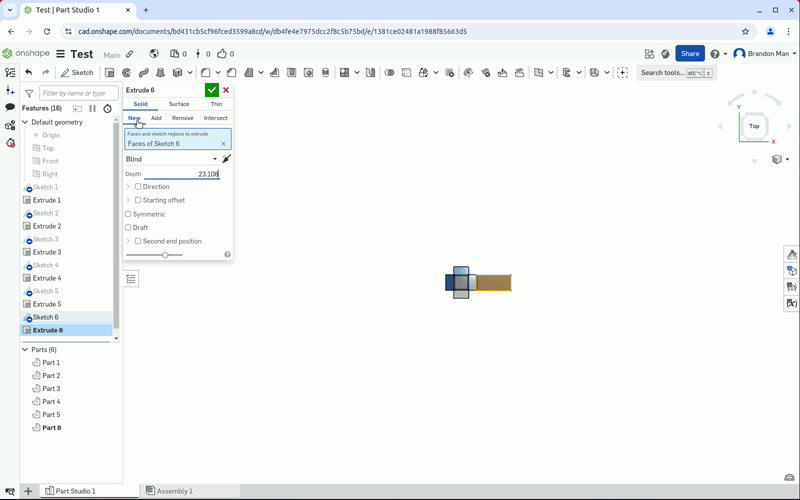
key(enter)
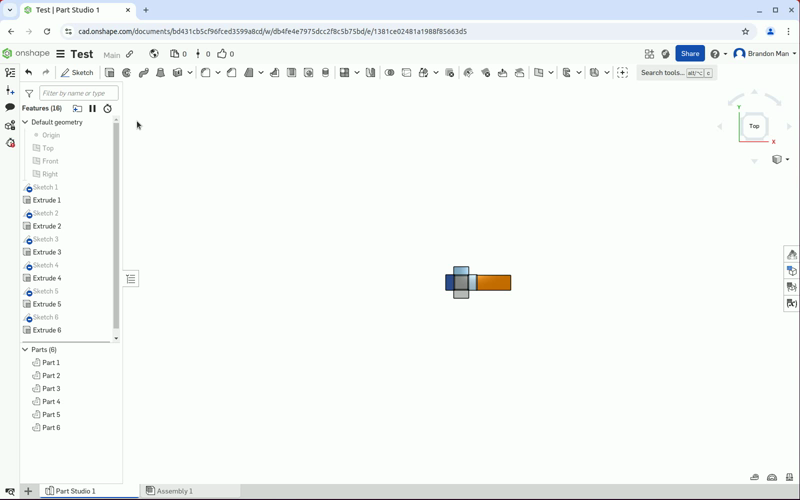
key(shift+h)
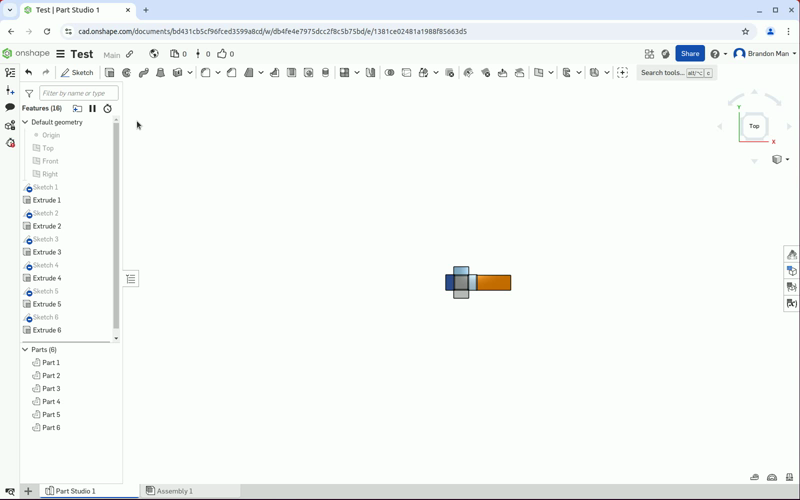
key(shift+h)
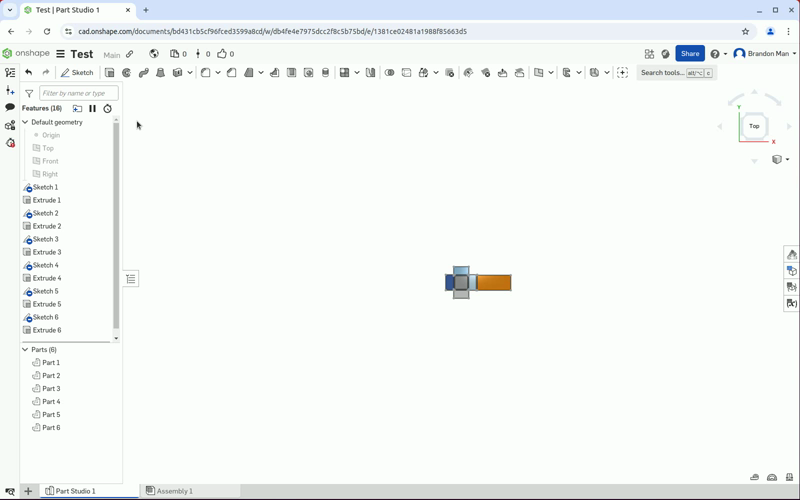
key(shift+7)
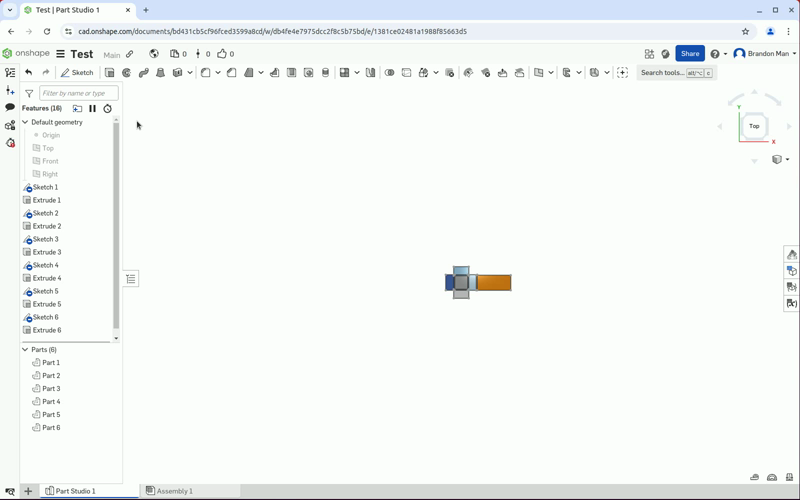
key(up, 3)
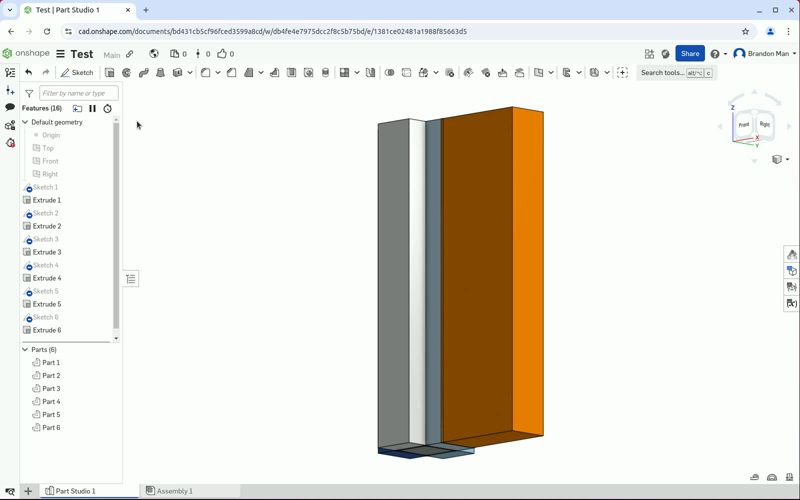
key(left, 3)
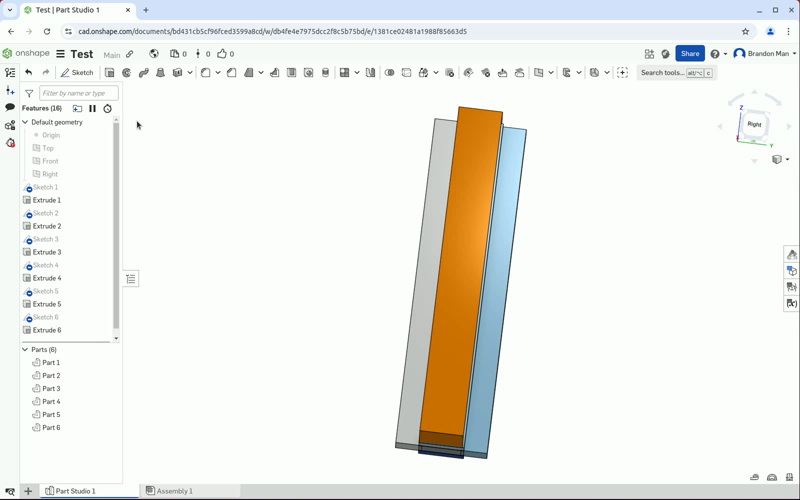
key(right, 3)
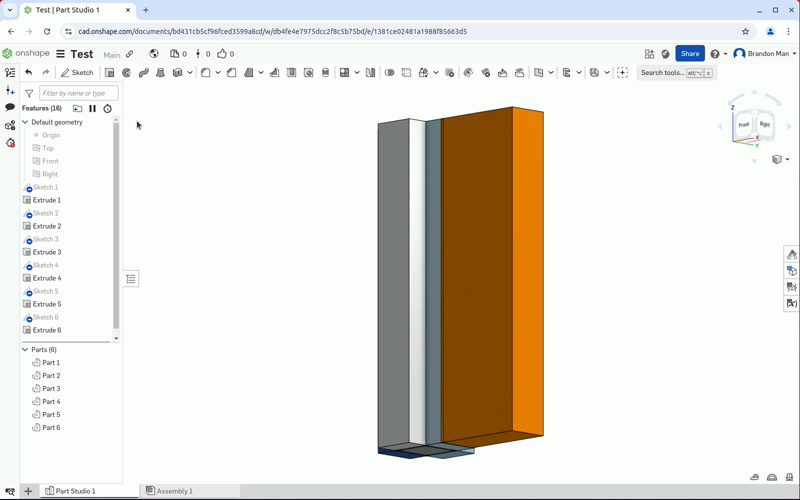
key(down, 3)
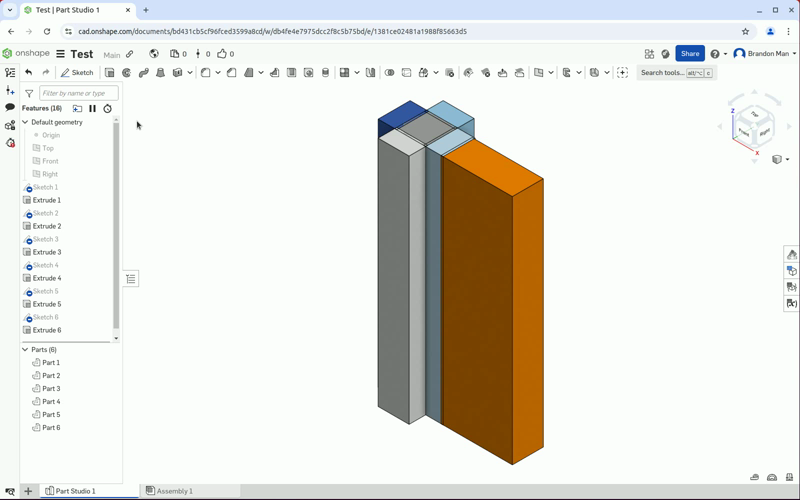
mouse_move(69, 189)
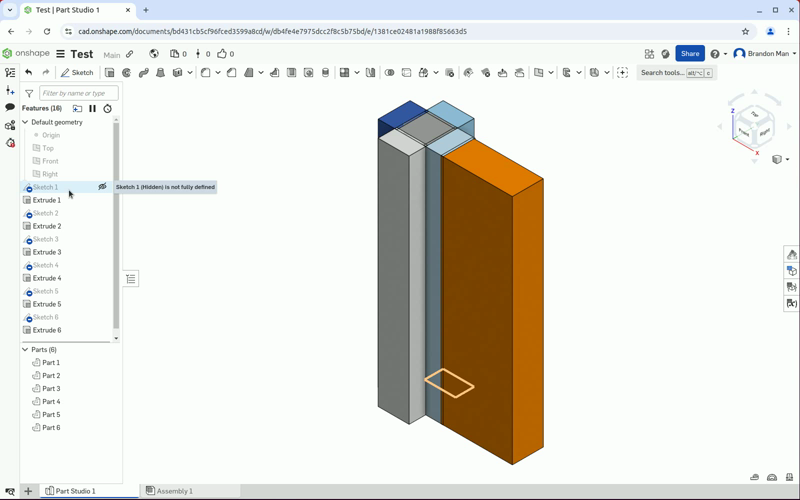
click(69, 189)